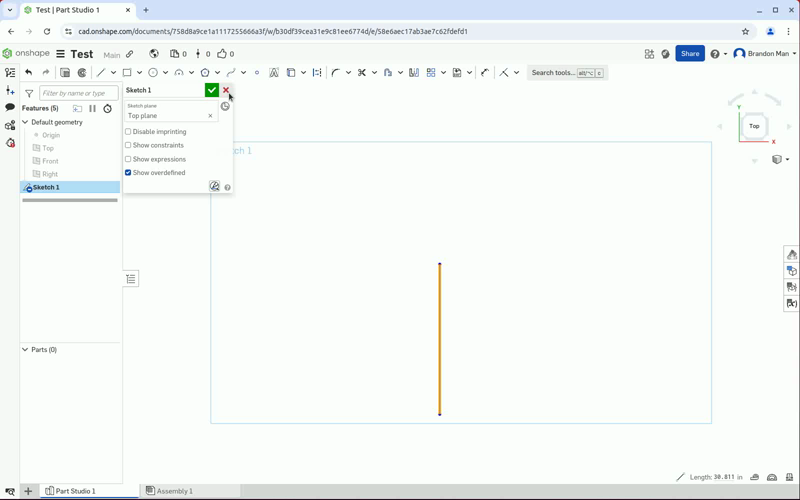
key(shift+h)
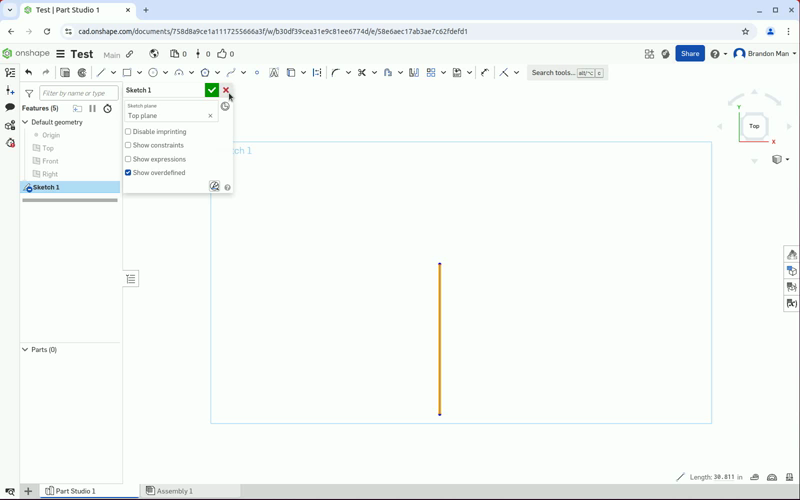
key(shift+s)
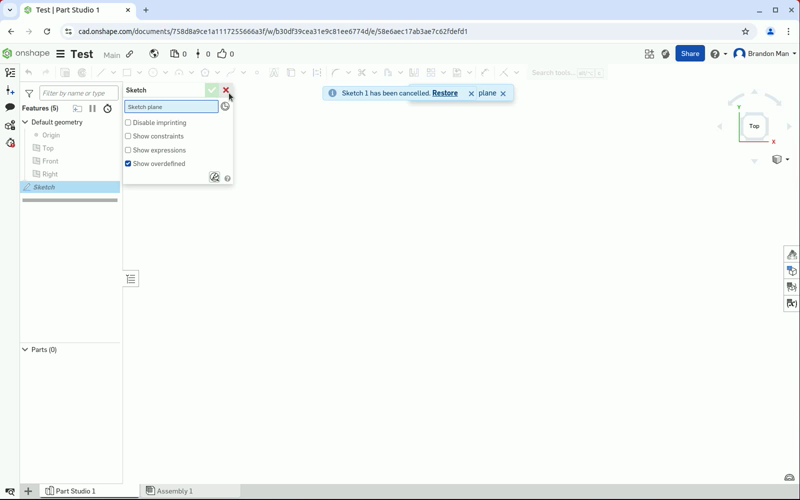
mouse_move(73, 150)
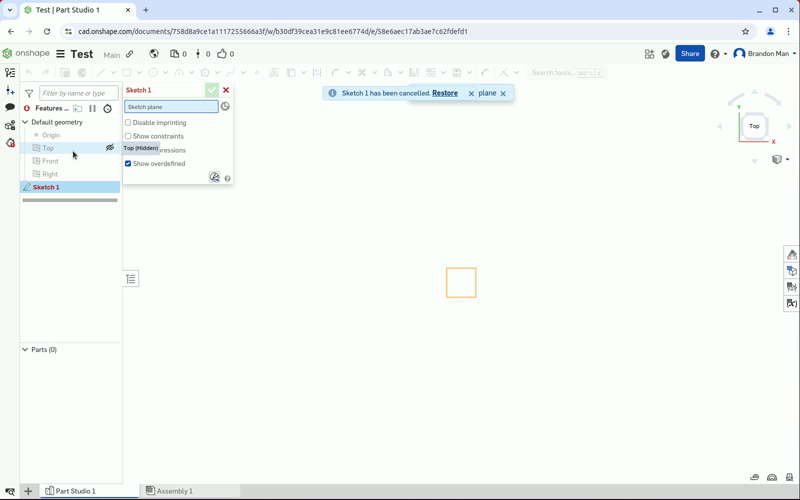
click(73, 150)
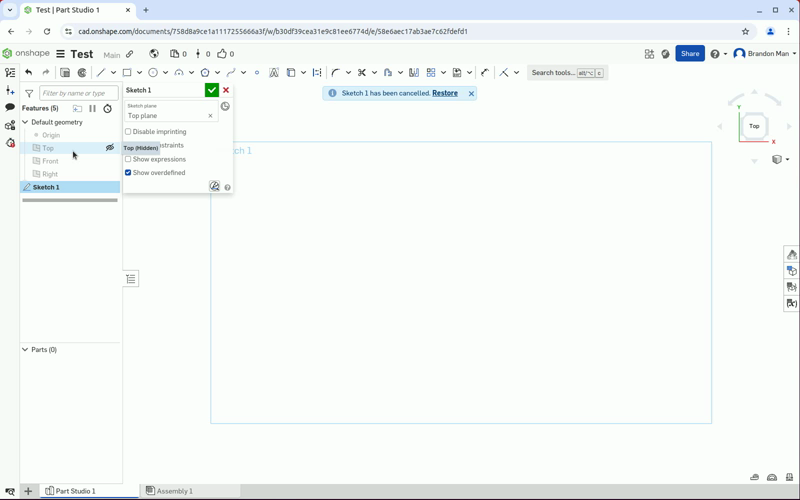
mouse_move(73, 352)
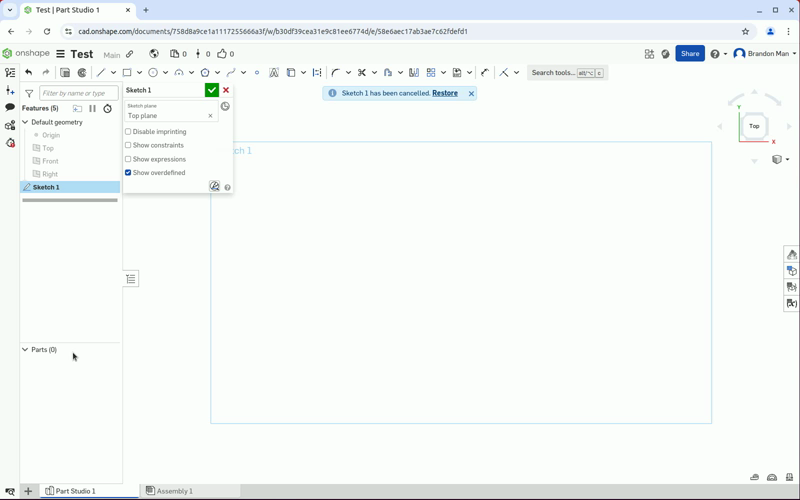
key(y)
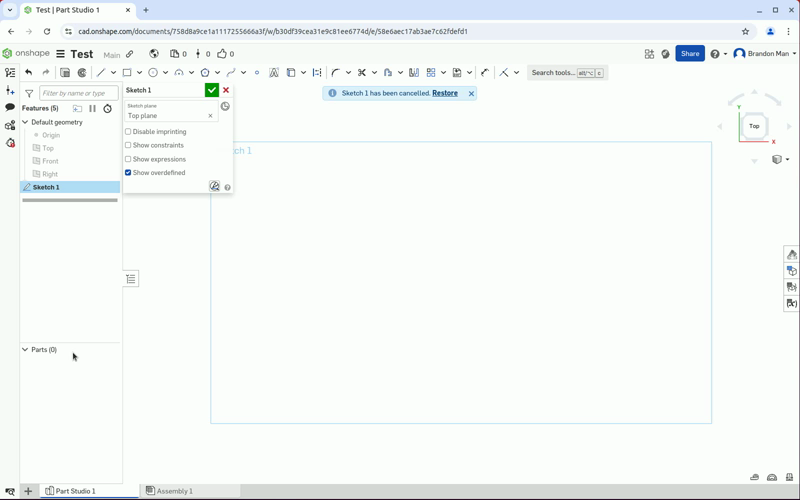
key(l)
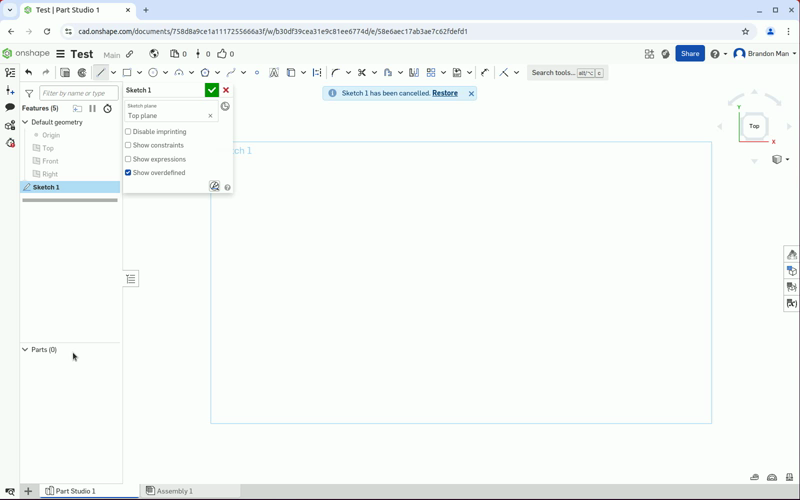
key_down(shift)
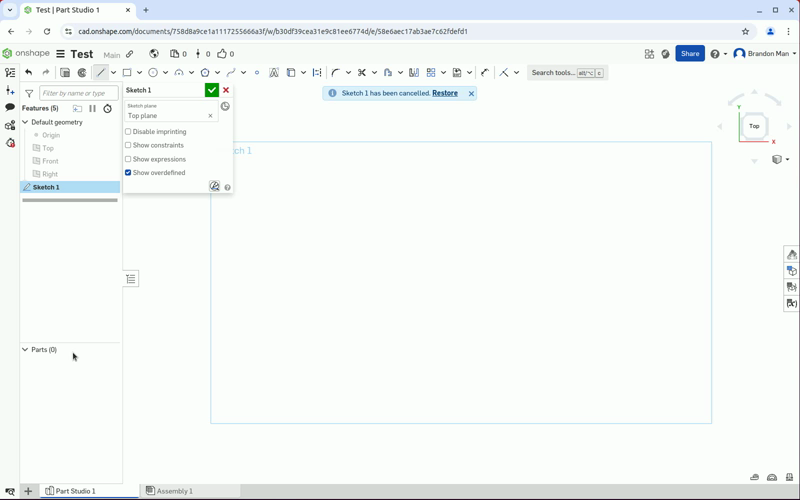
mouse_move(361, 395)
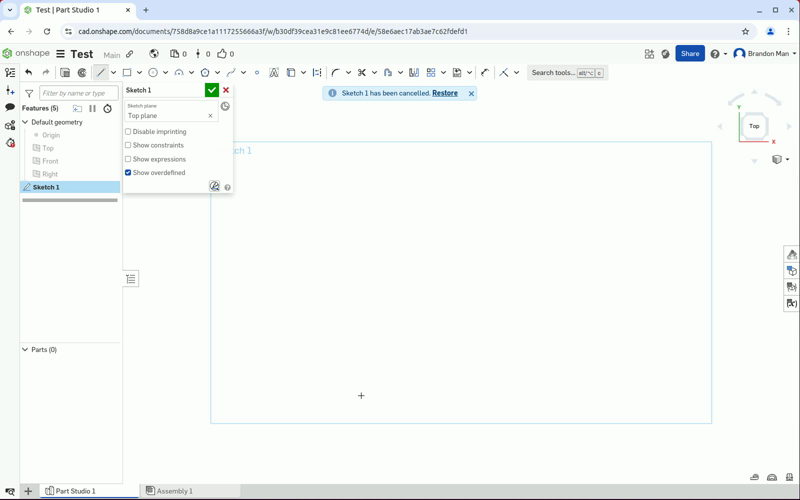
click(361, 395)
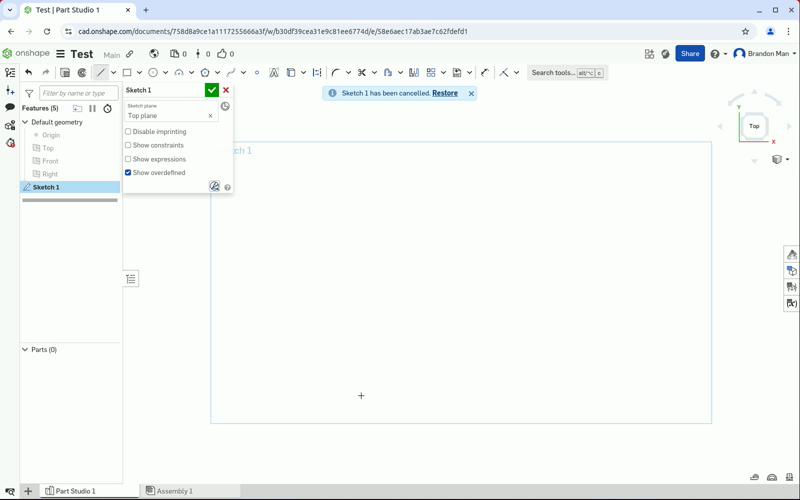
key_up(shift)
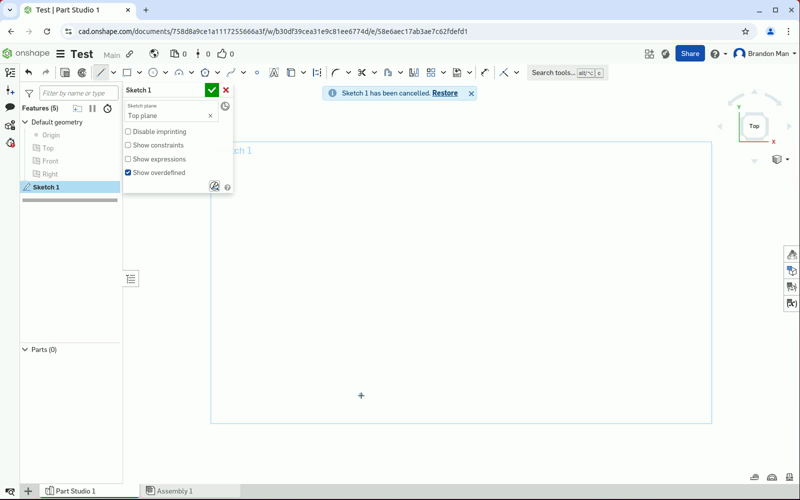
key_down(shift)
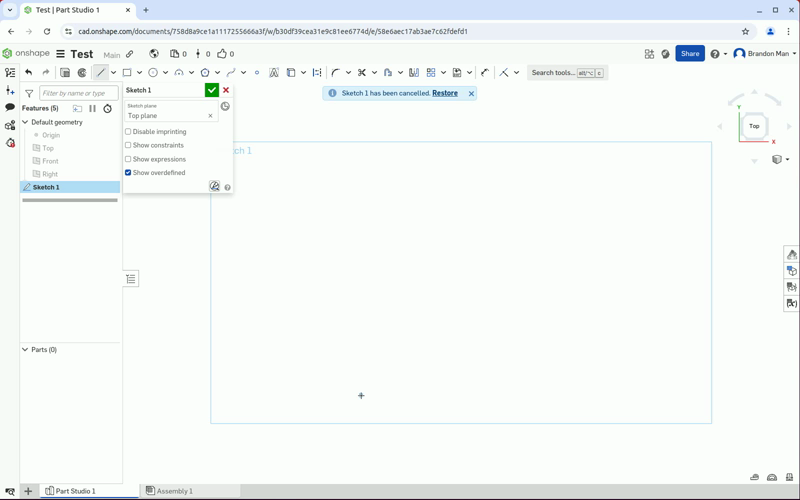
mouse_move(458, 395)
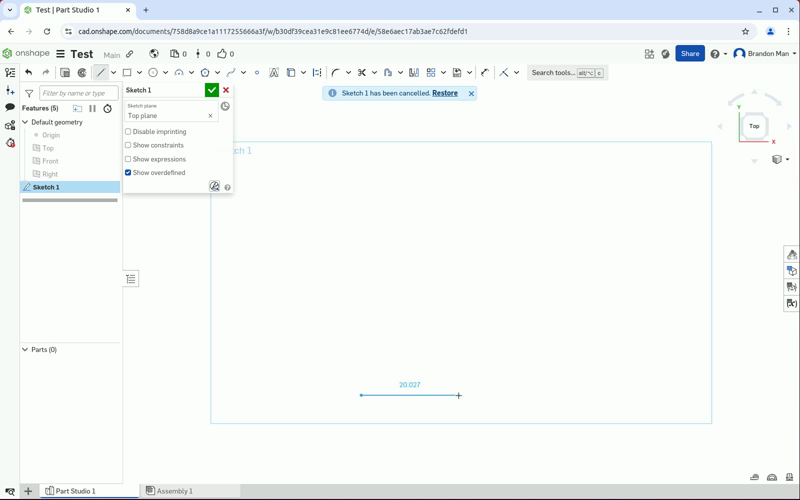
click(458, 395)
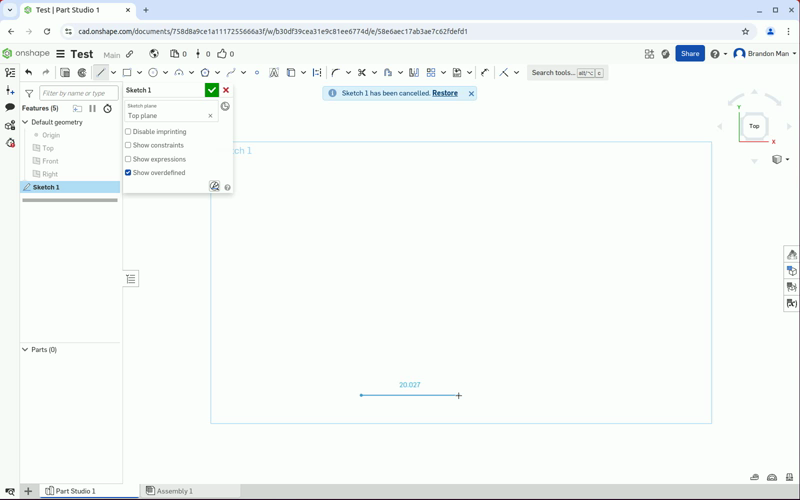
key_up(shift)
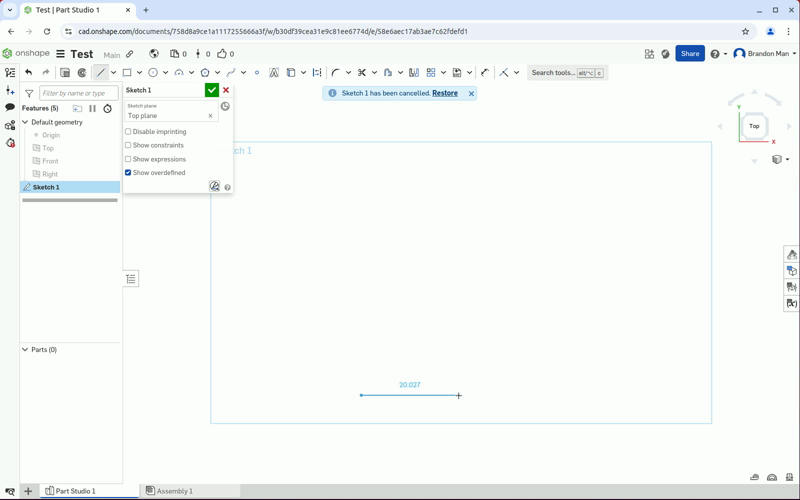
key_down(shift)
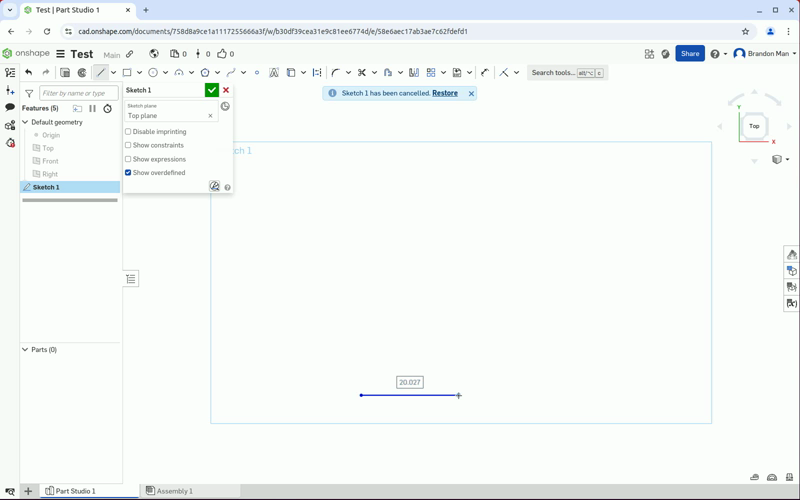
mouse_move(488, 395)
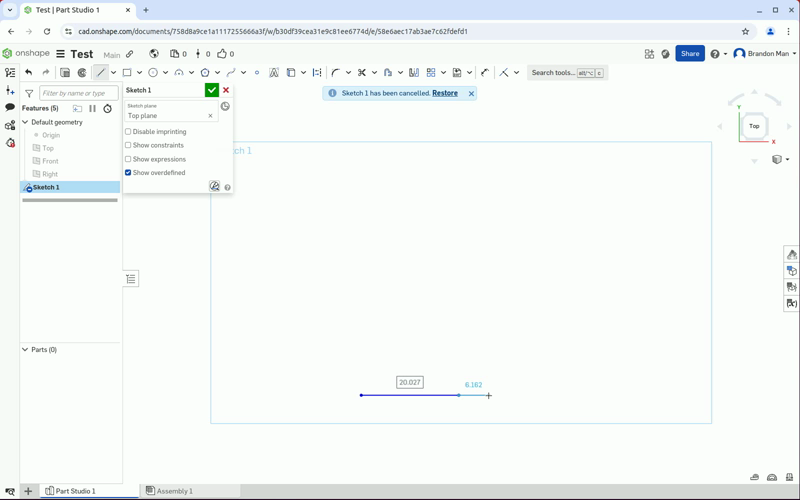
mouse_move(458, 350)
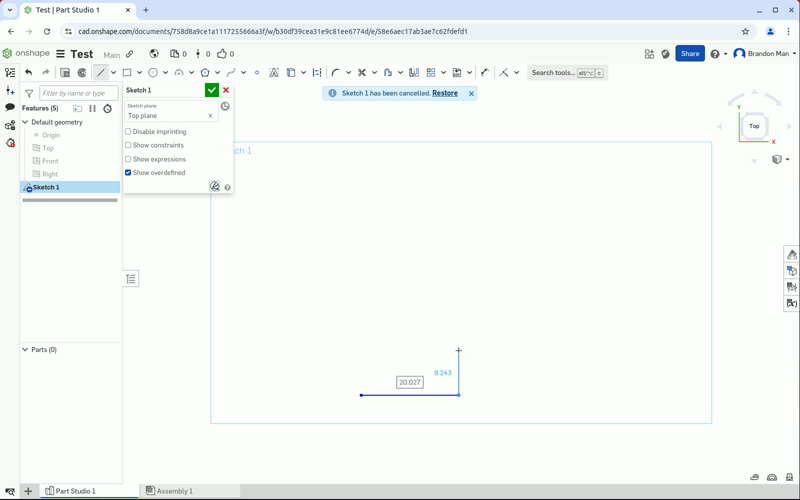
click(458, 350)
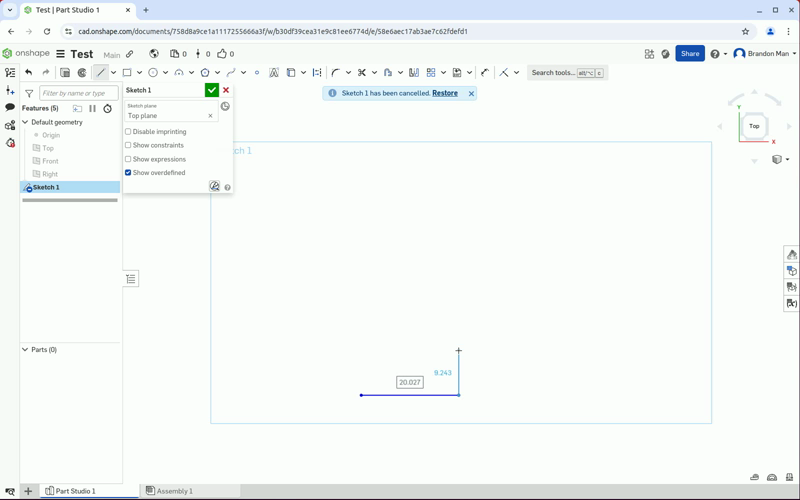
key_up(shift)
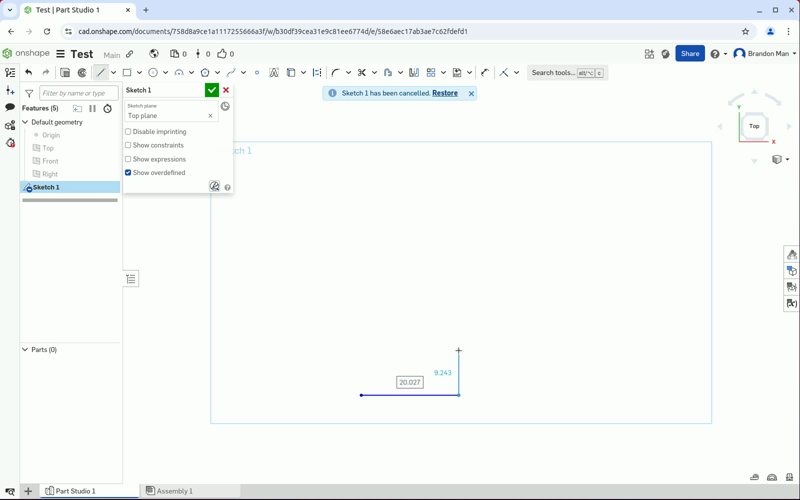
key_down(shift)
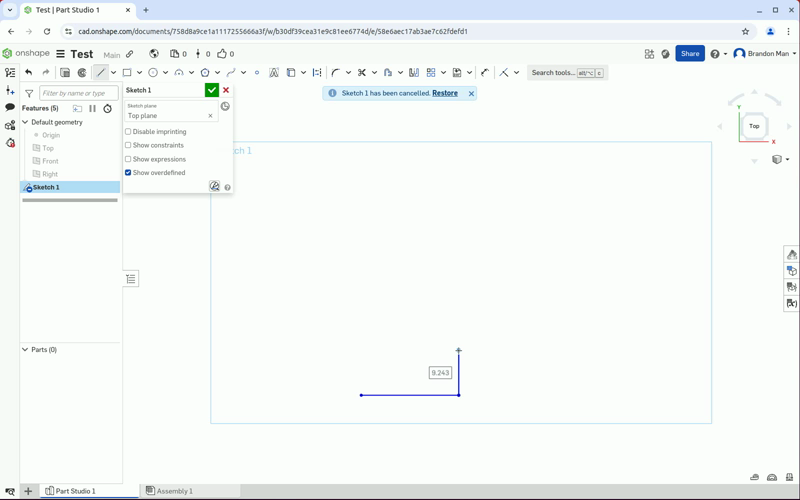
mouse_move(361, 350)
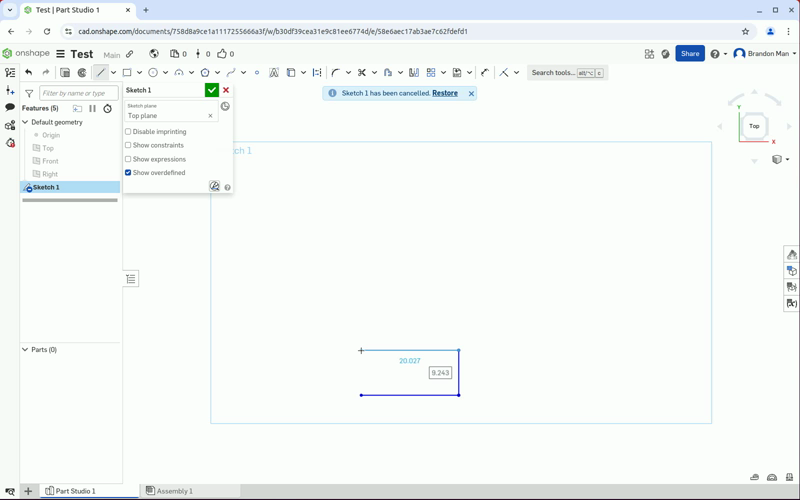
click(361, 350)
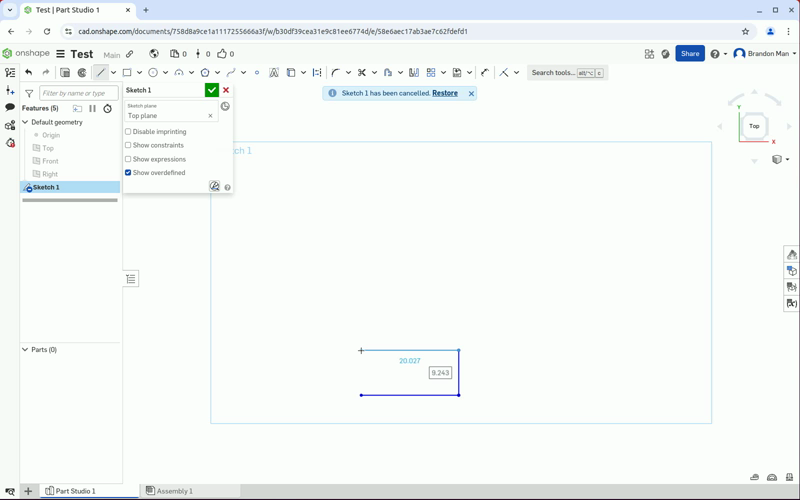
key_up(shift)
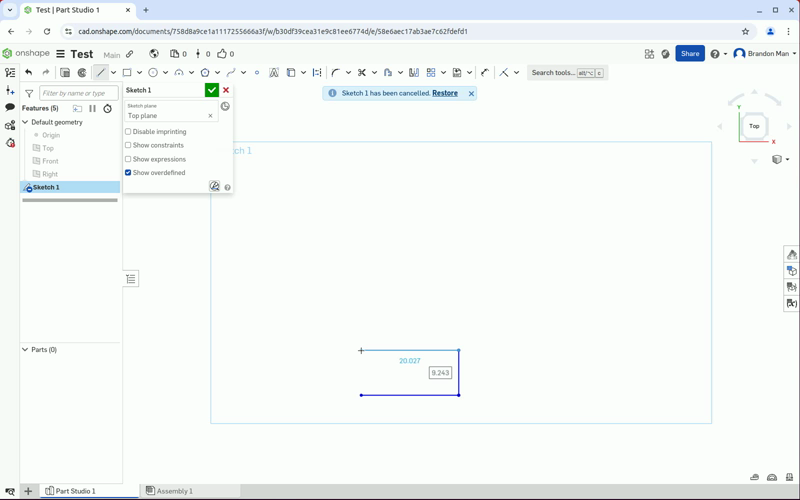
mouse_move(391, 350)
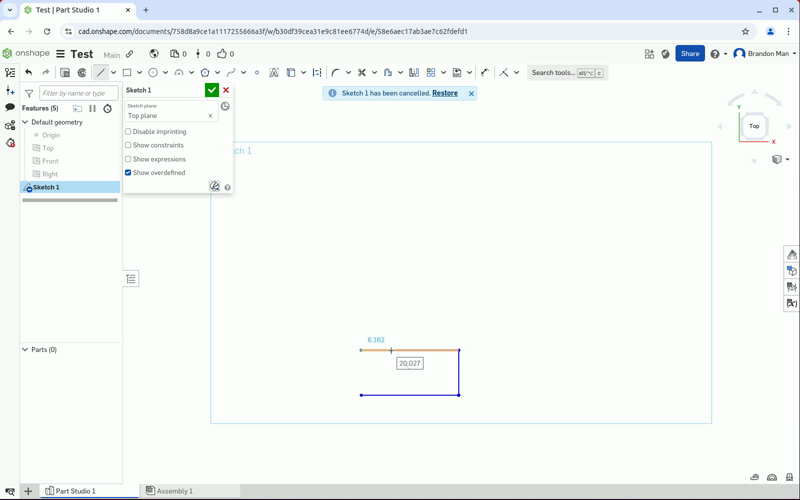
key_down(shift)
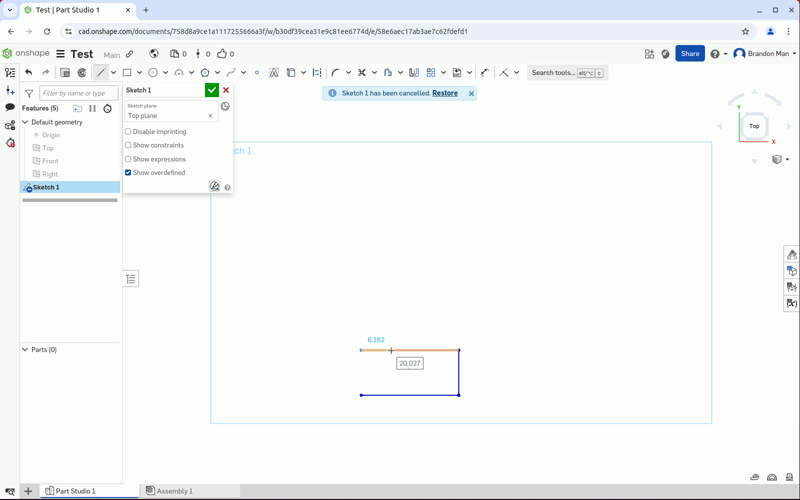
mouse_move(361, 395)
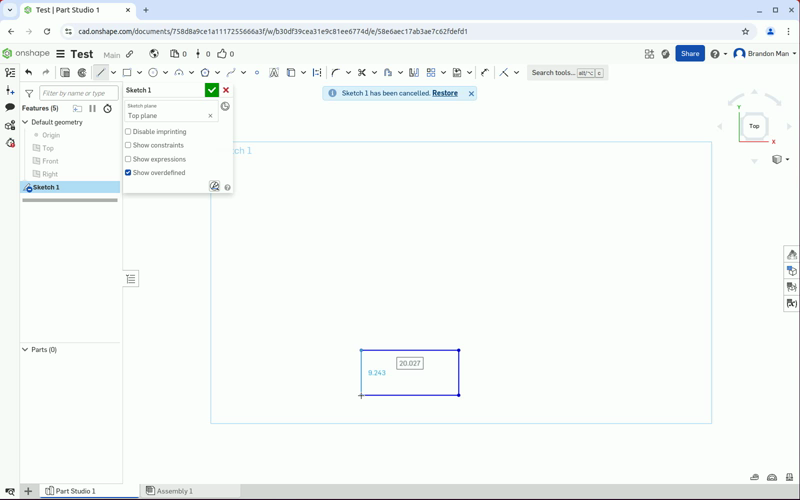
key_up(shift)
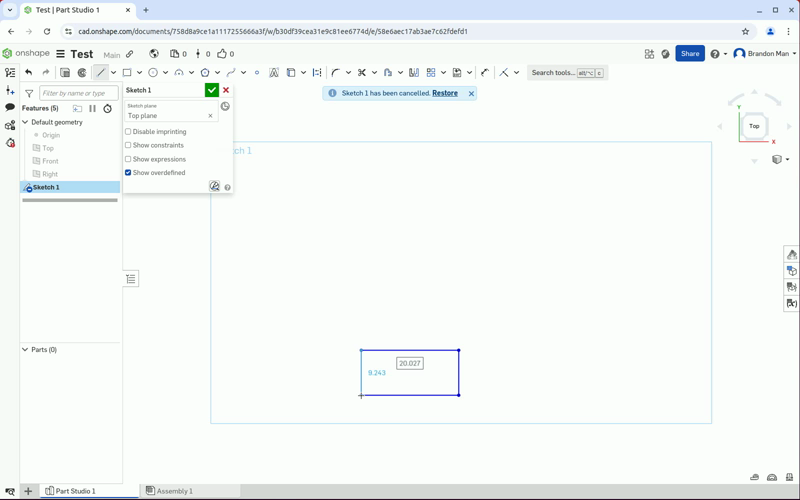
click(361, 395)
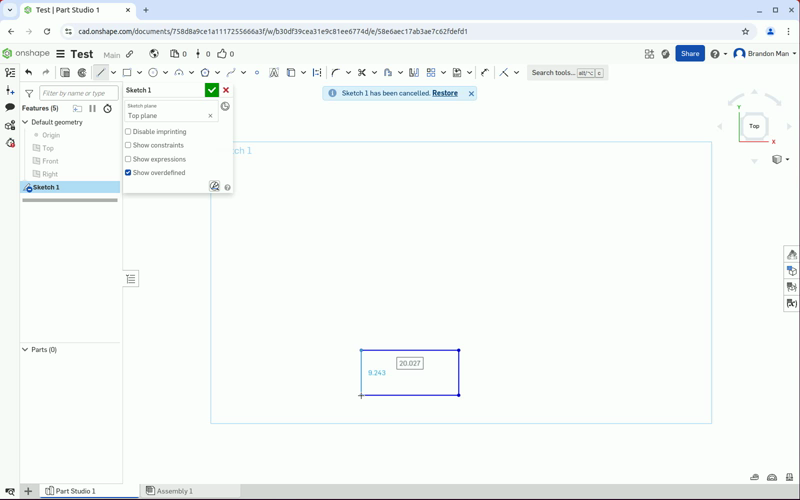
key(esc)
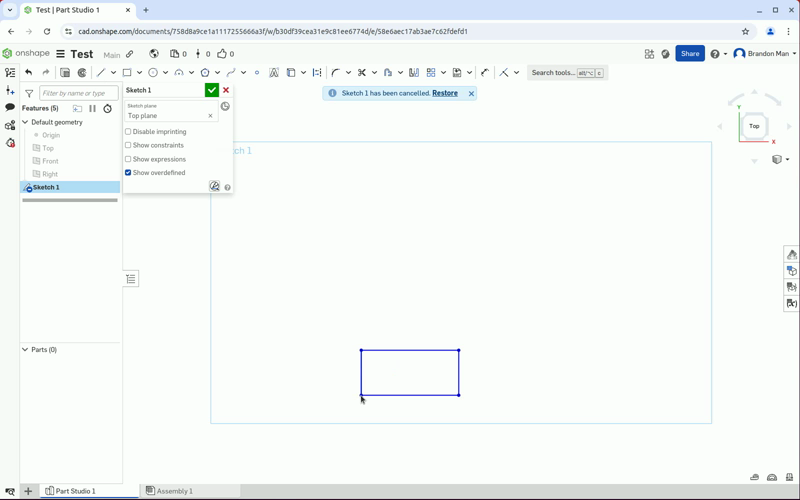
mouse_move(366, 381)
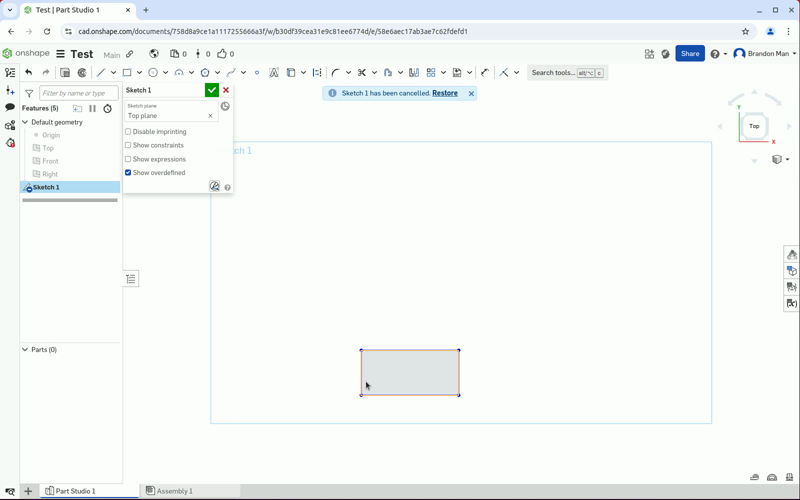
click(366, 381)
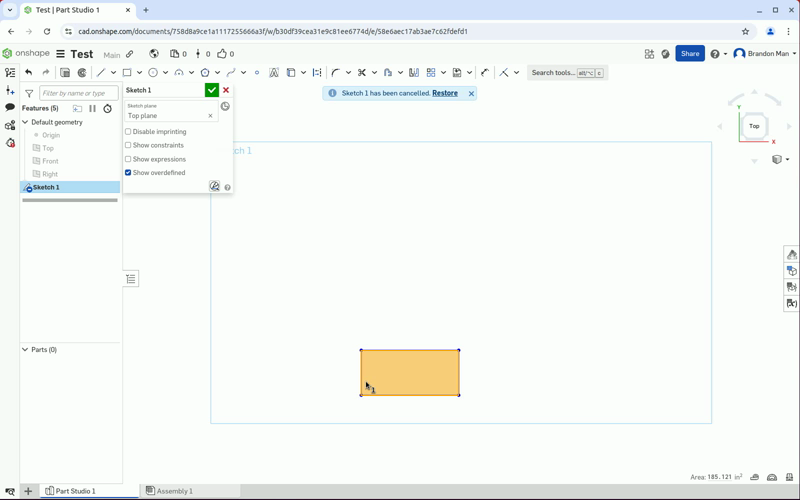
mouse_move(73, 352)
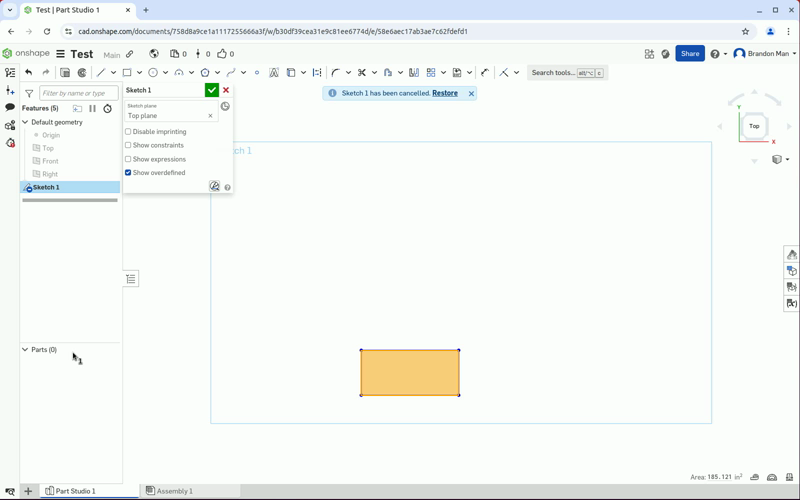
key(shift+y)
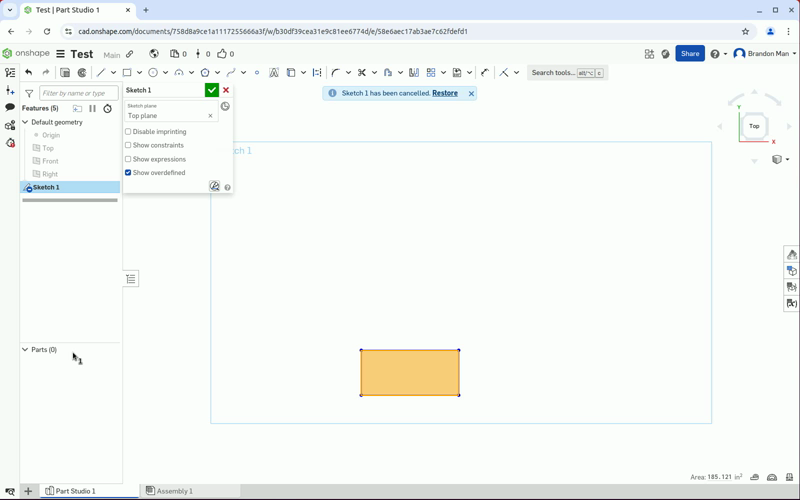
key(shift+e)
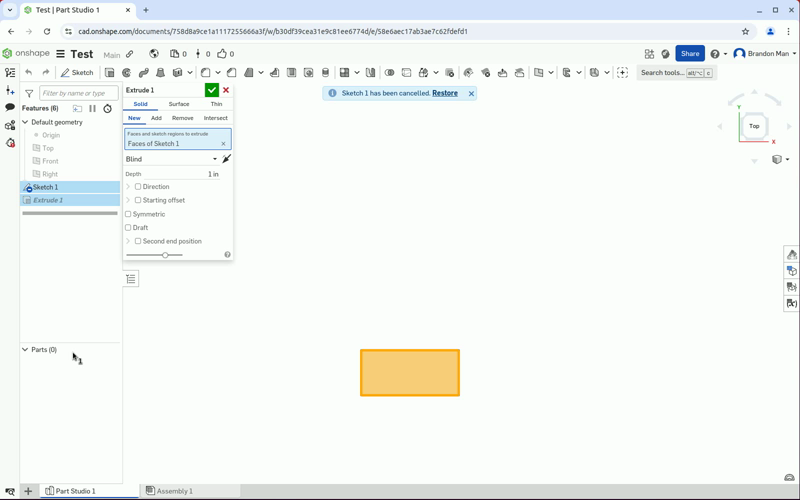
mouse_move(143, 106)
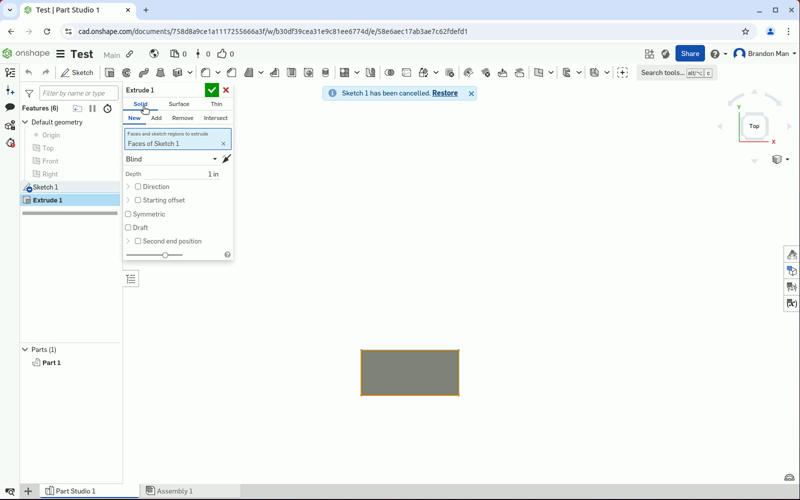
click(143, 106)
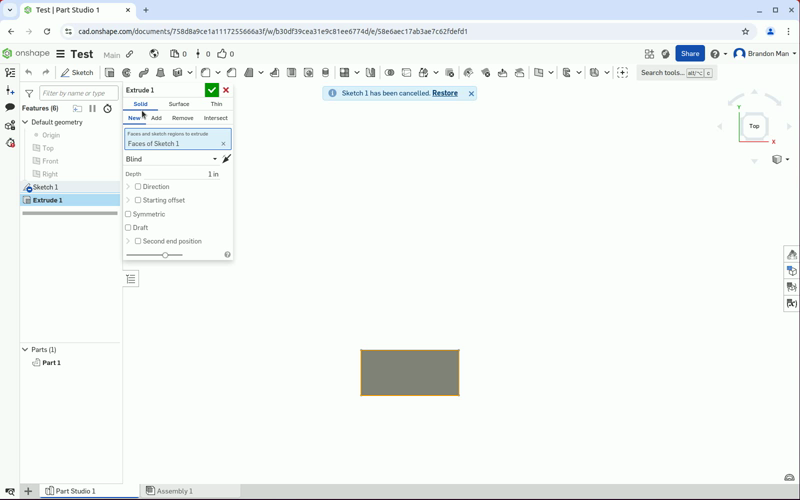
mouse_move(137, 120)
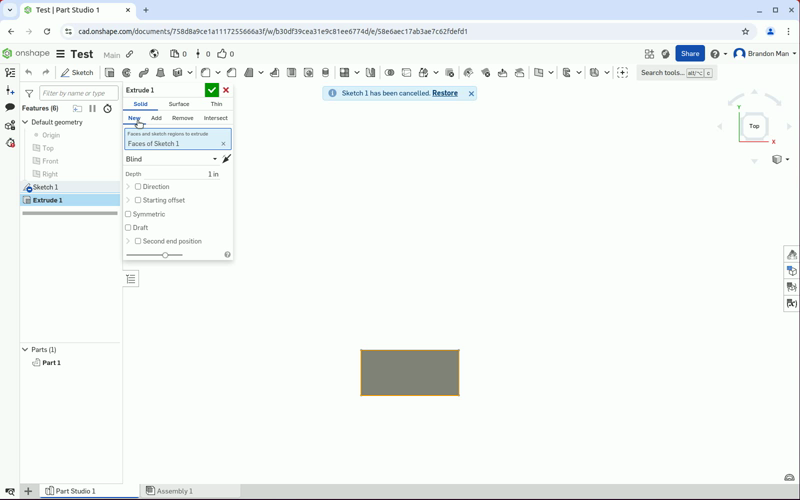
click(137, 120)
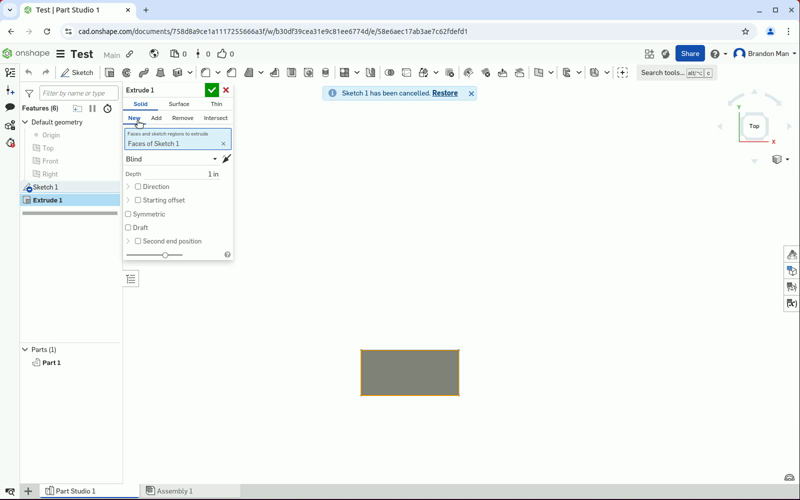
key(tab, 4)
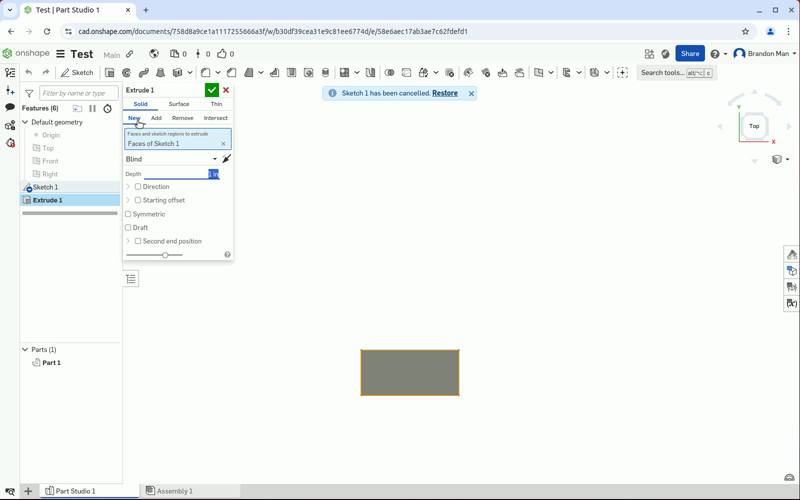
text(-2.166)
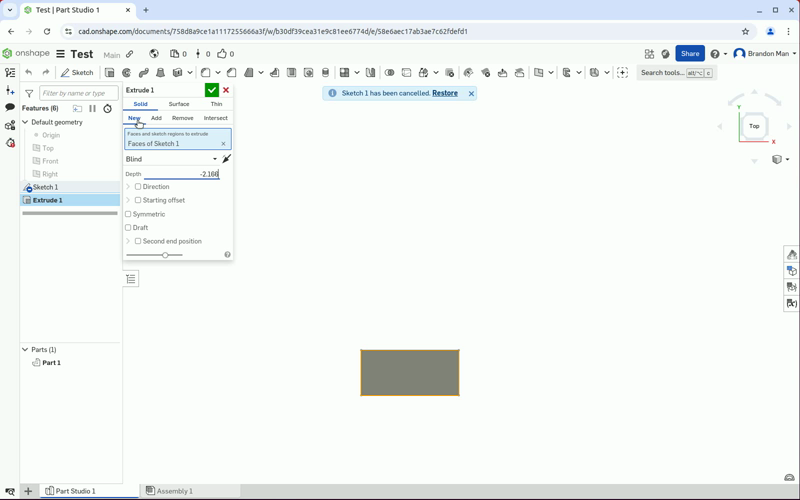
key(enter)
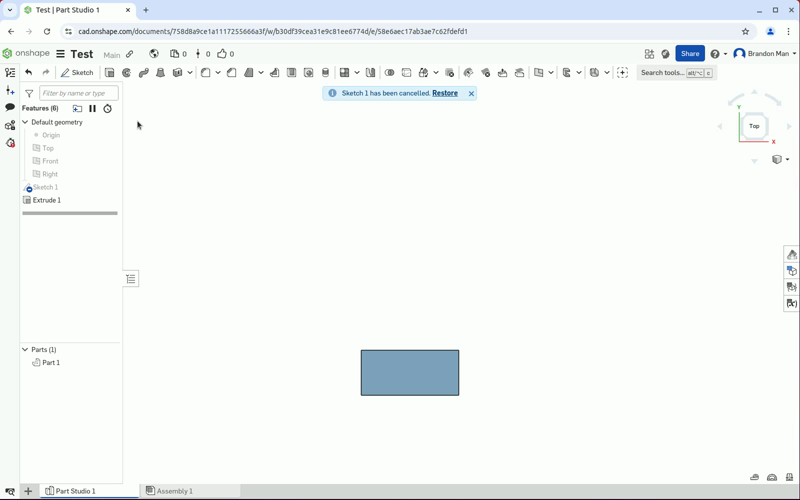
key(shift+h)
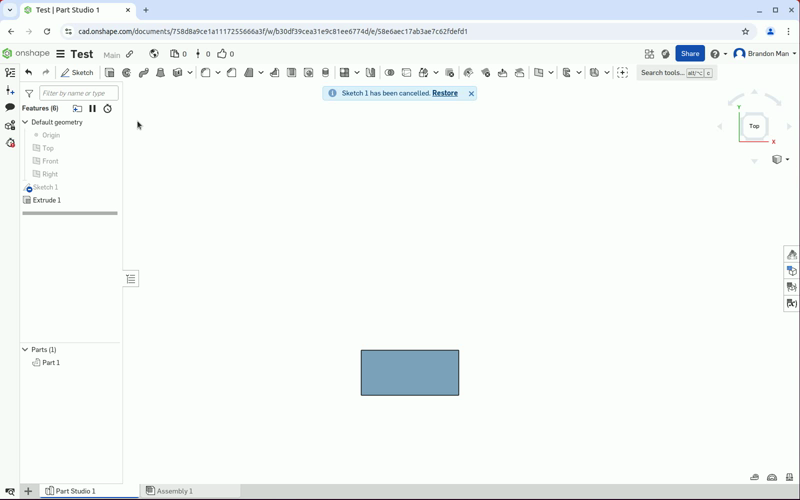
key(shift+h)
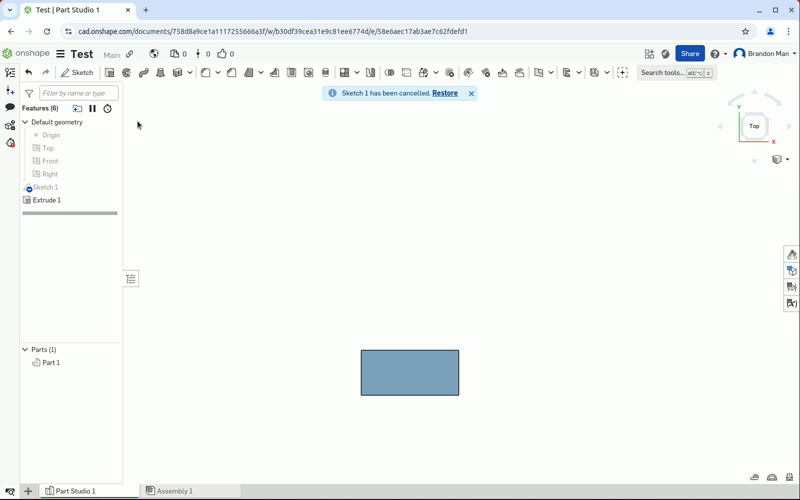
mouse_move(73, 189)
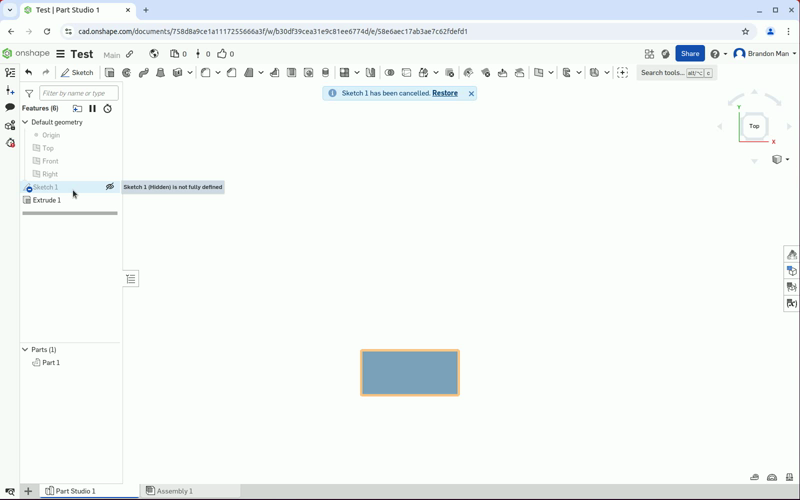
click(73, 189)
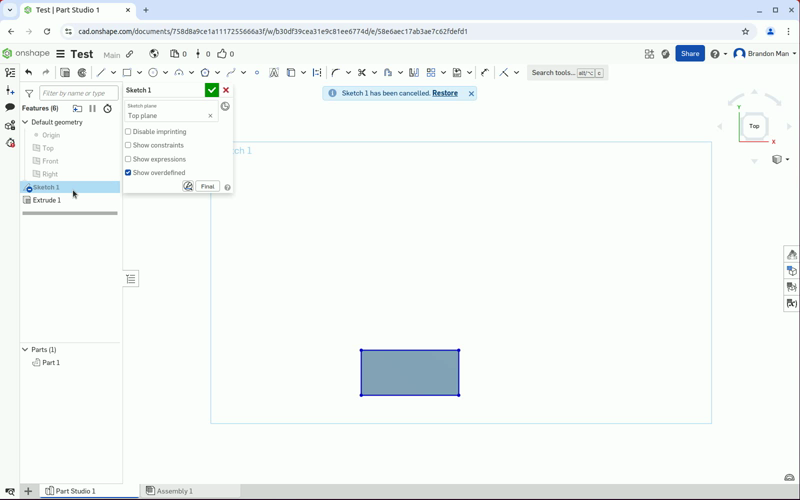
mouse_move(229, 92)
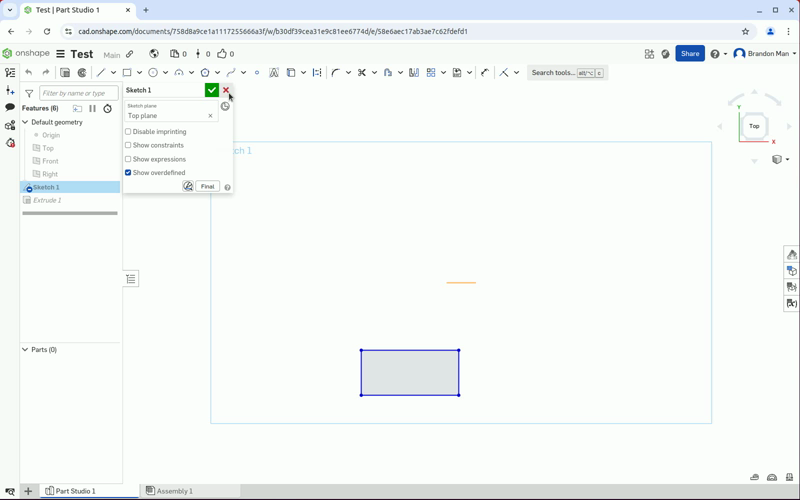
click(229, 92)
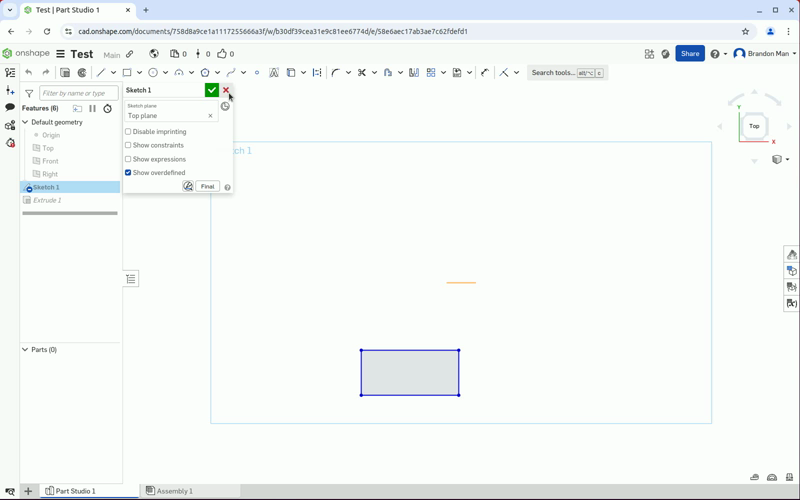
key(shift+s)
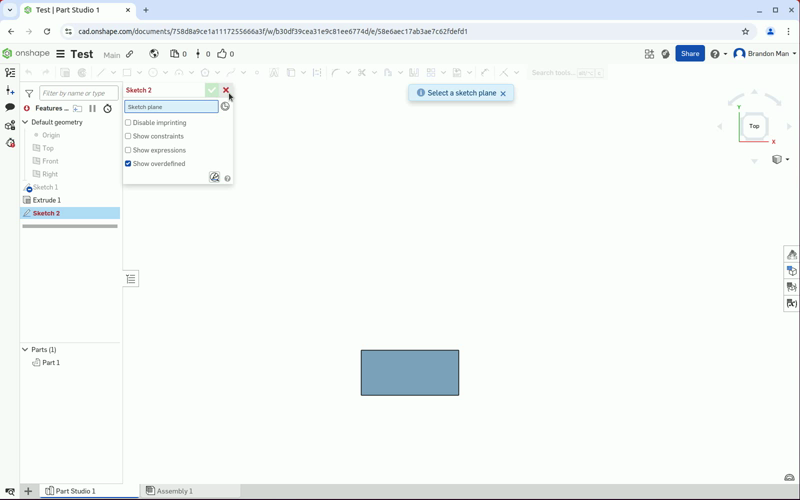
mouse_move(73, 150)
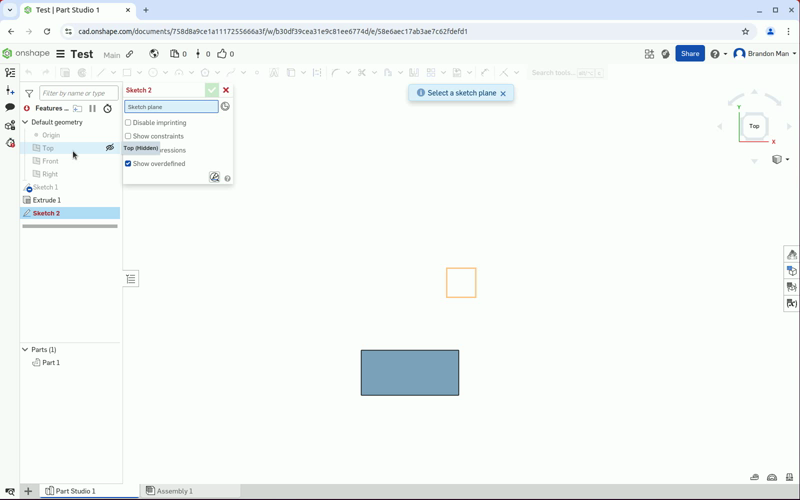
click(73, 150)
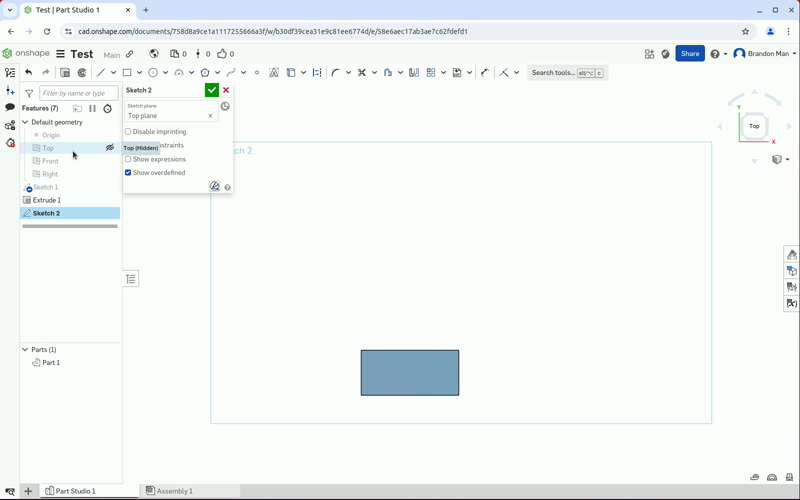
mouse_move(73, 352)
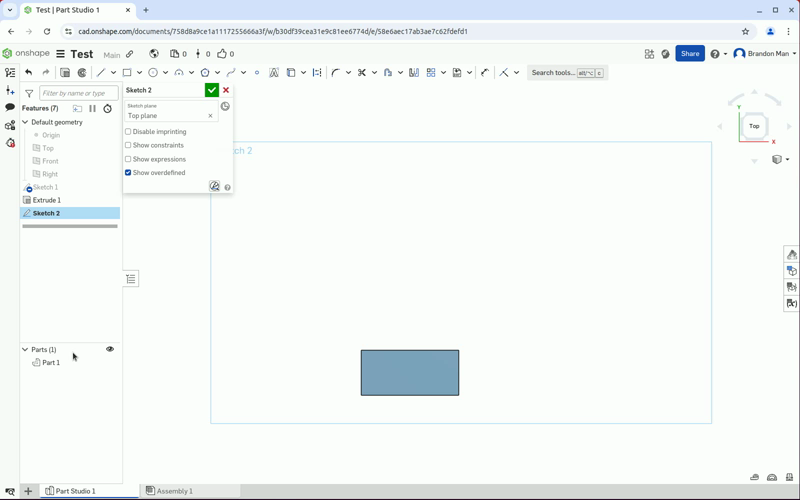
key(y)
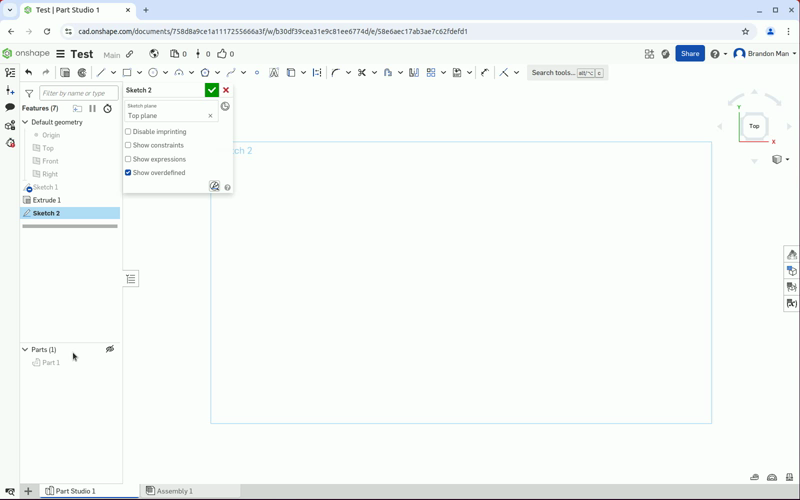
key(l)
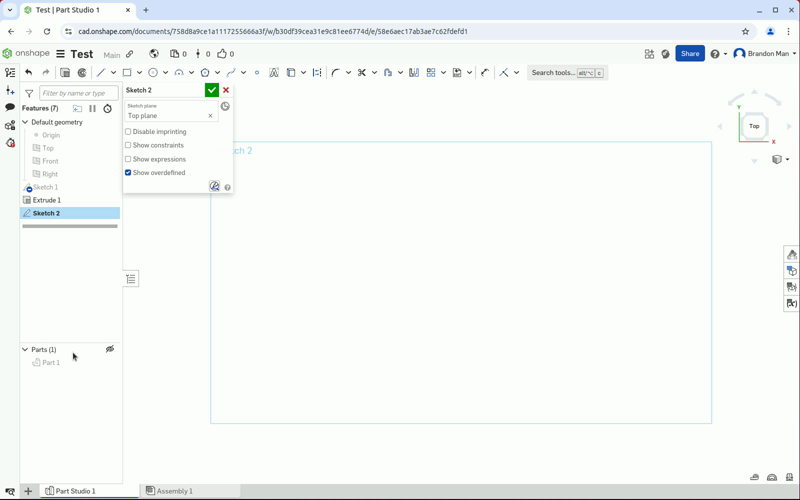
key_down(shift)
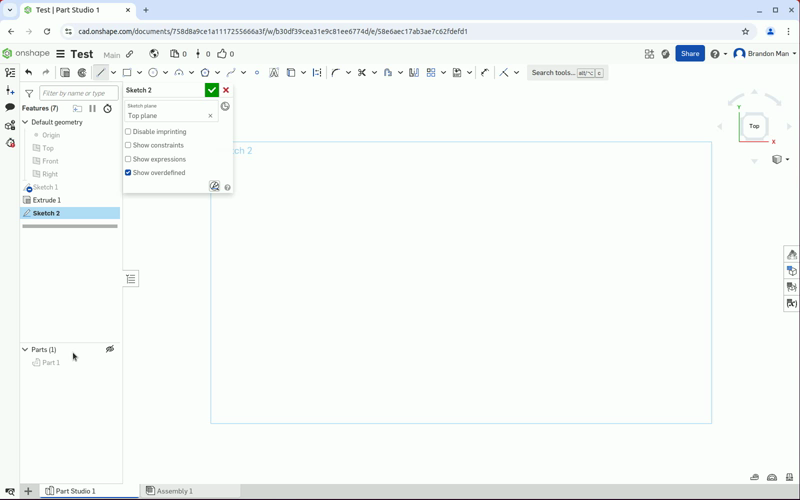
mouse_move(384, 395)
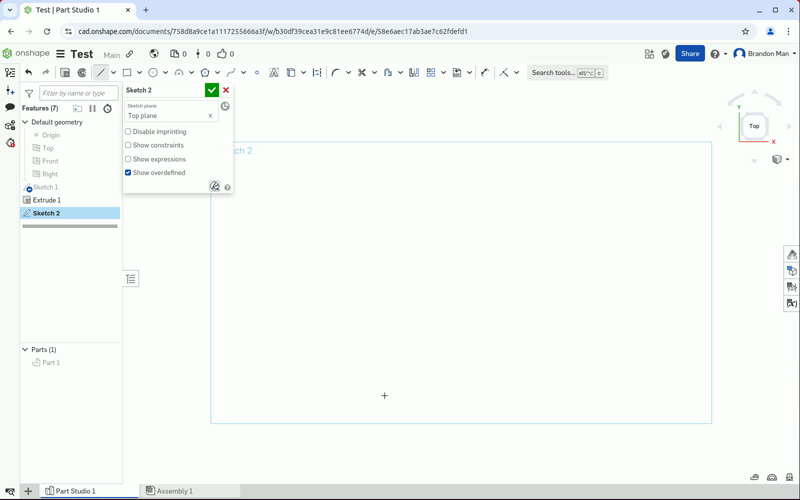
click(384, 395)
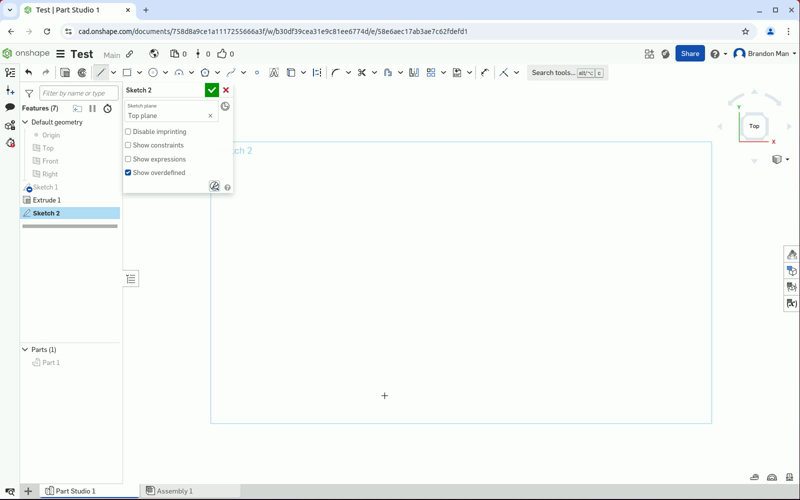
key_up(shift)
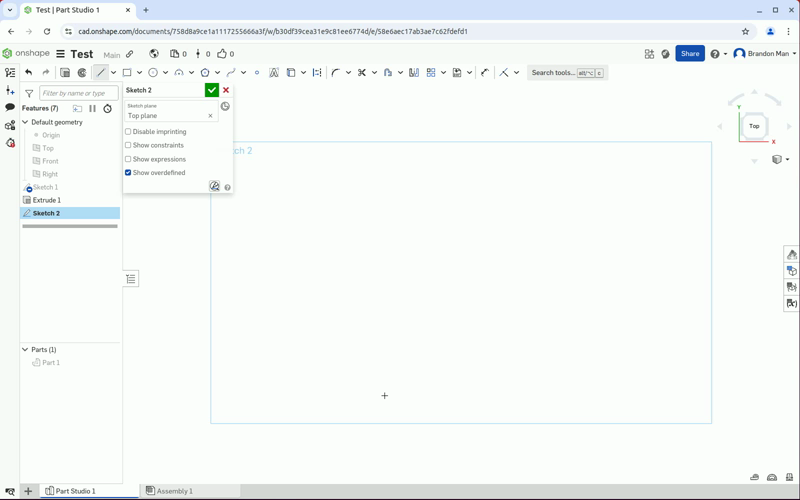
key_down(shift)
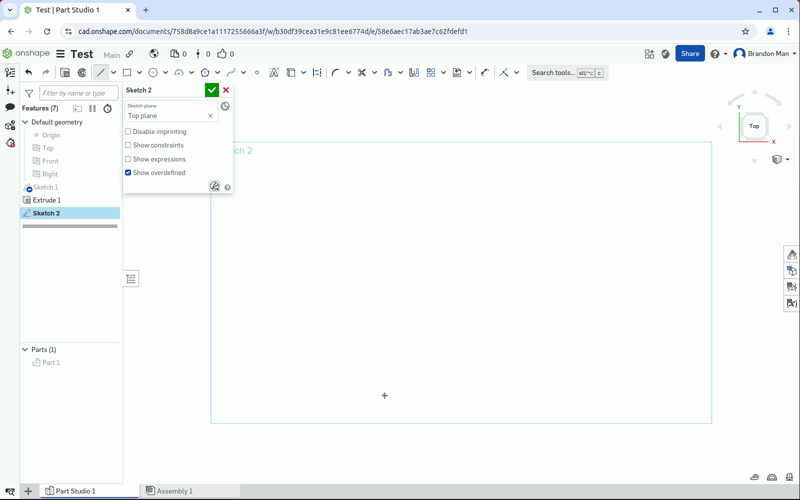
mouse_move(414, 395)
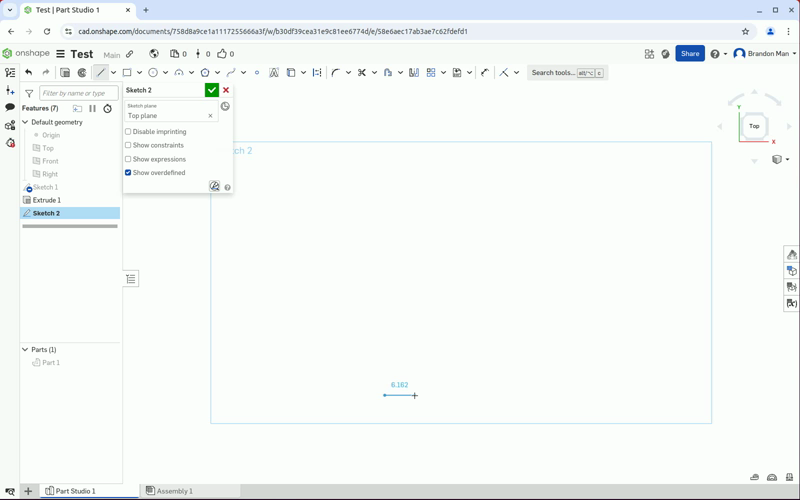
mouse_move(391, 395)
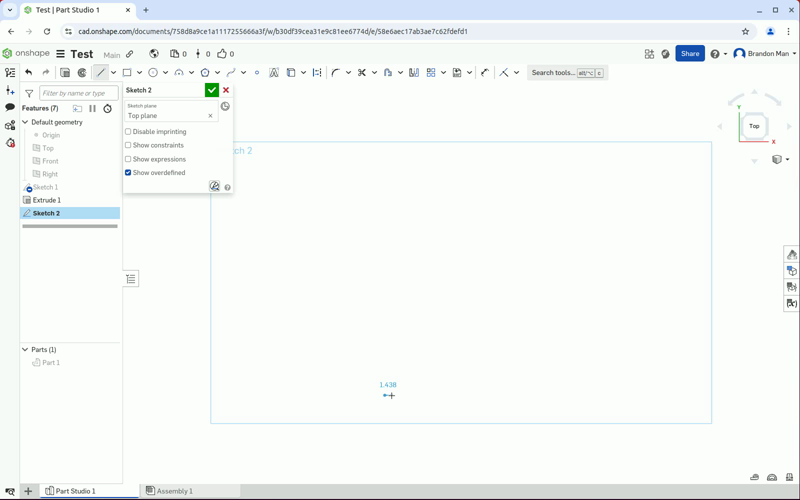
scroll(6)
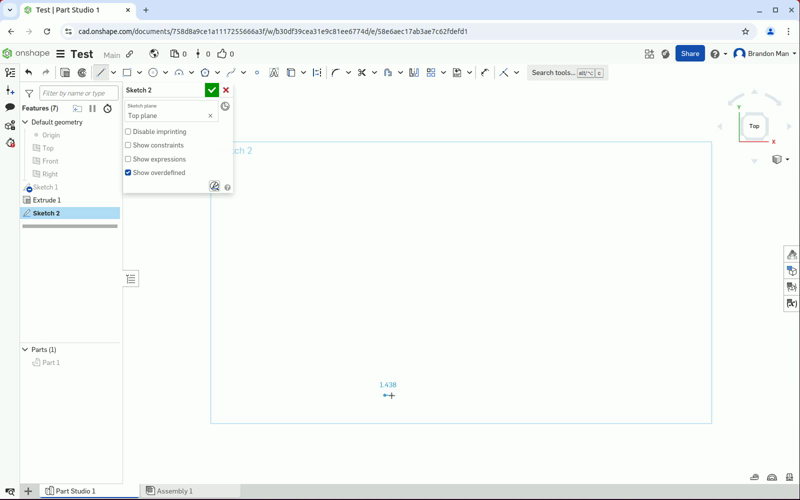
scroll(6)
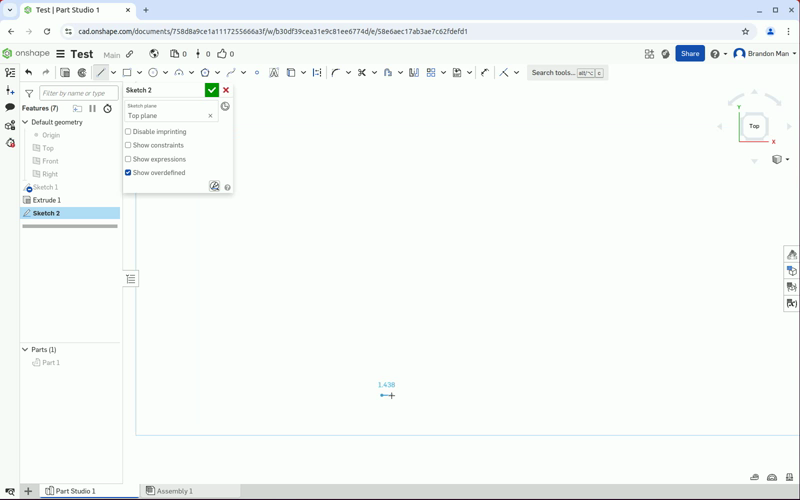
scroll(6)
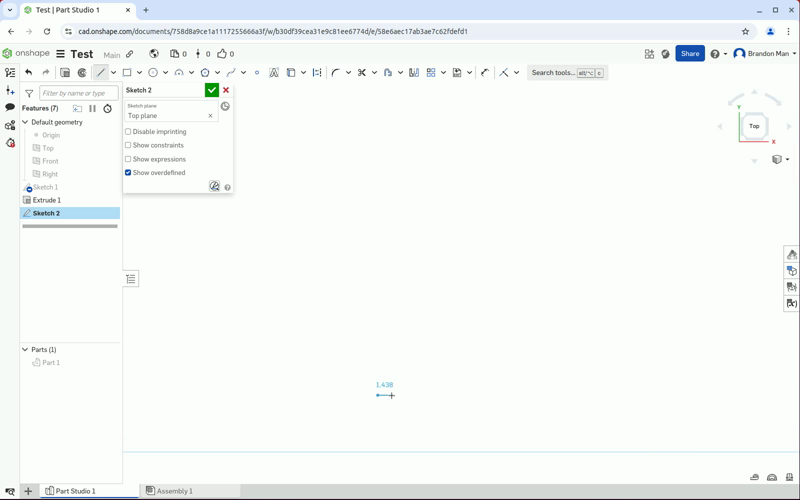
scroll(6)
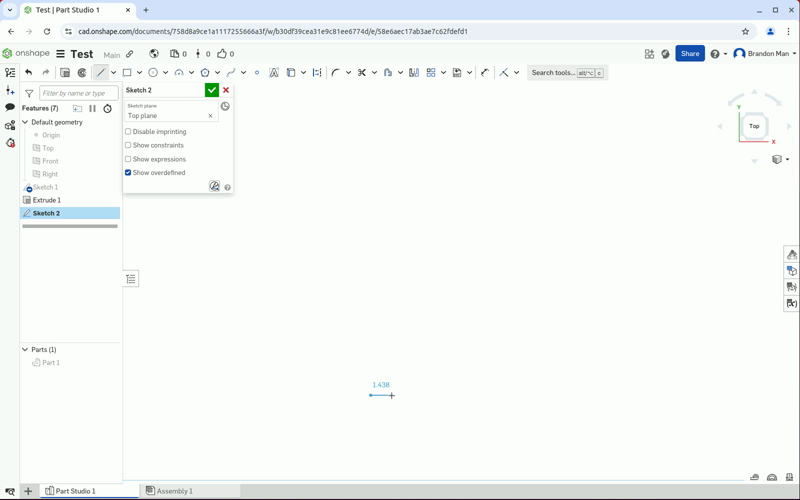
scroll(6)
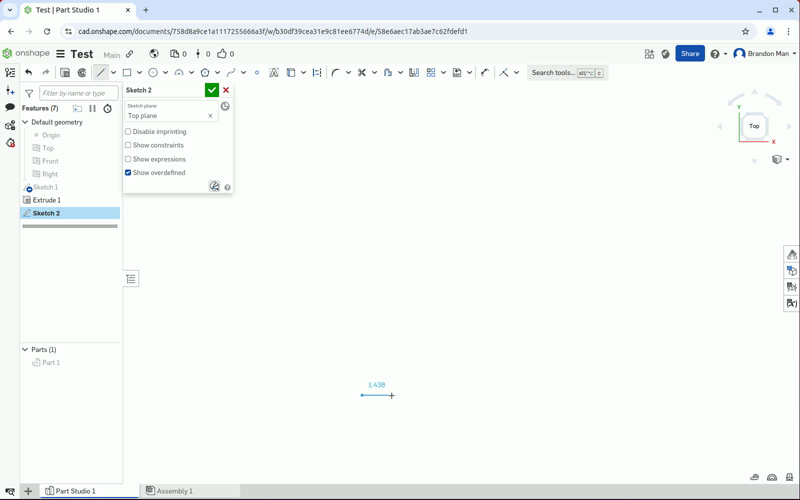
scroll(6)
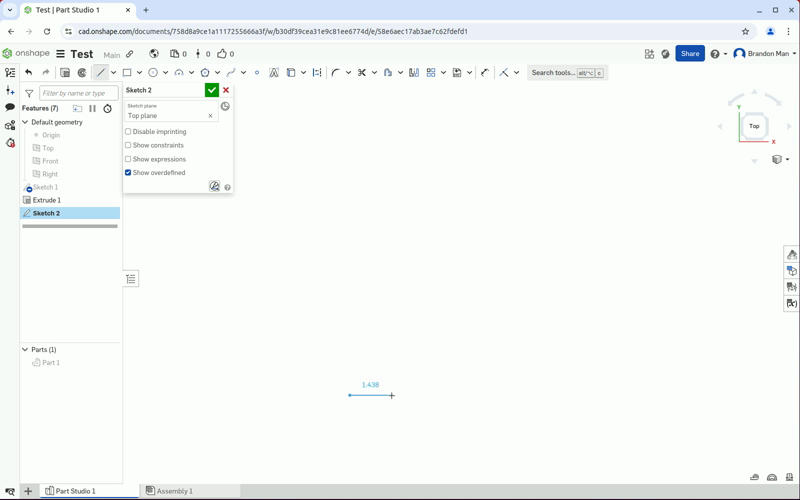
scroll(6)
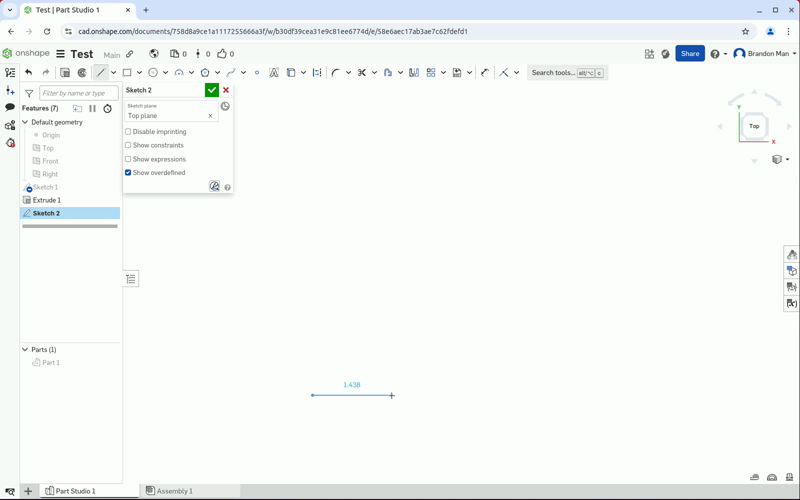
click(391, 395)
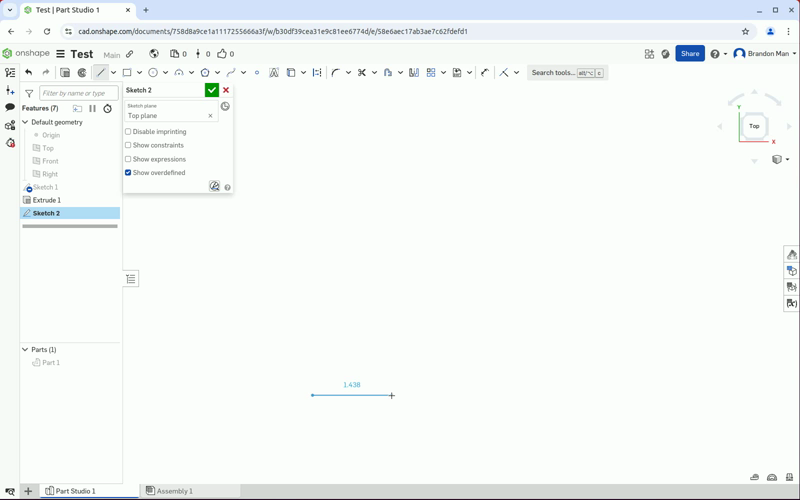
scroll(-6)
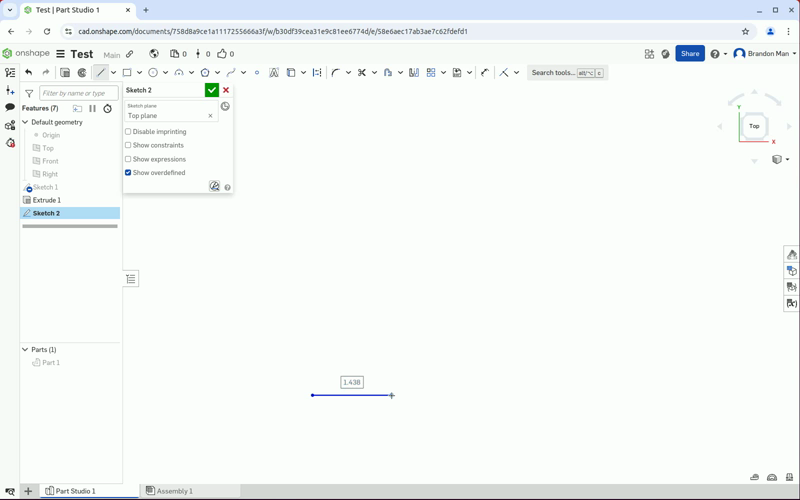
scroll(-6)
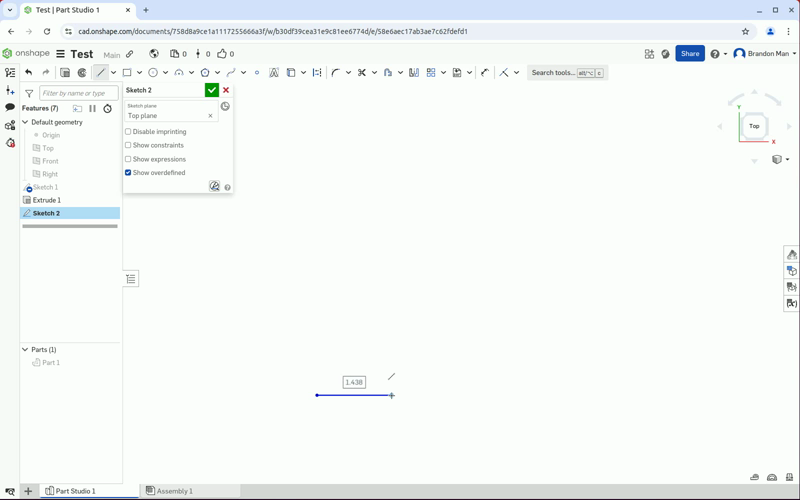
scroll(-6)
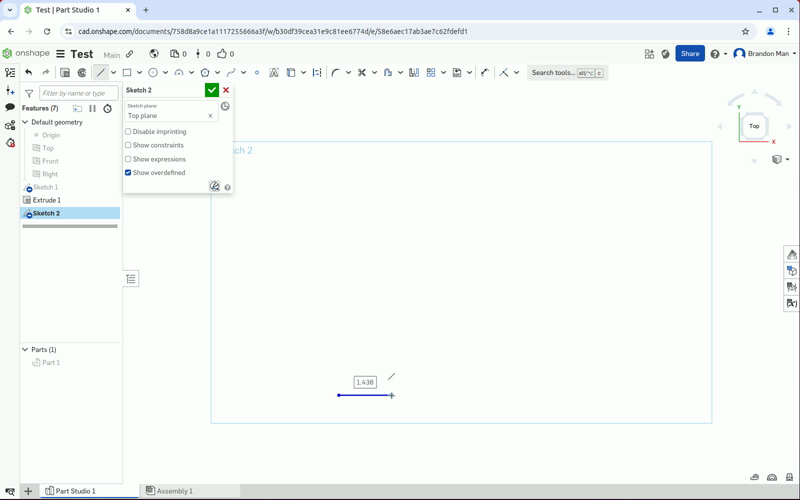
scroll(-6)
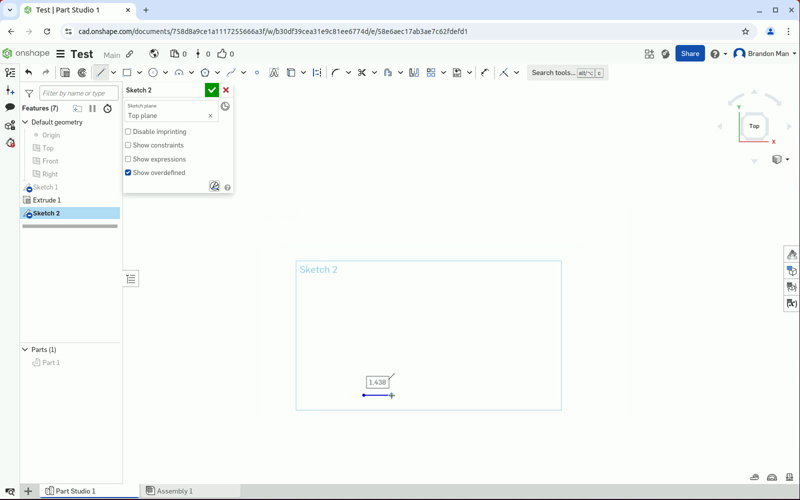
scroll(-6)
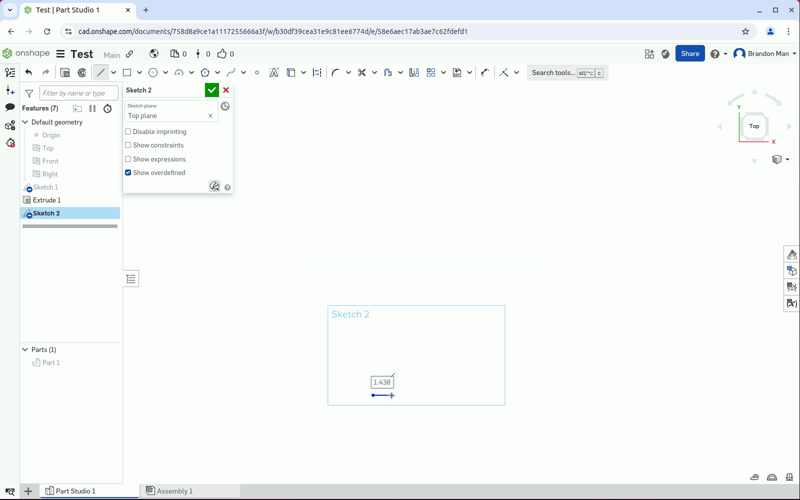
scroll(-6)
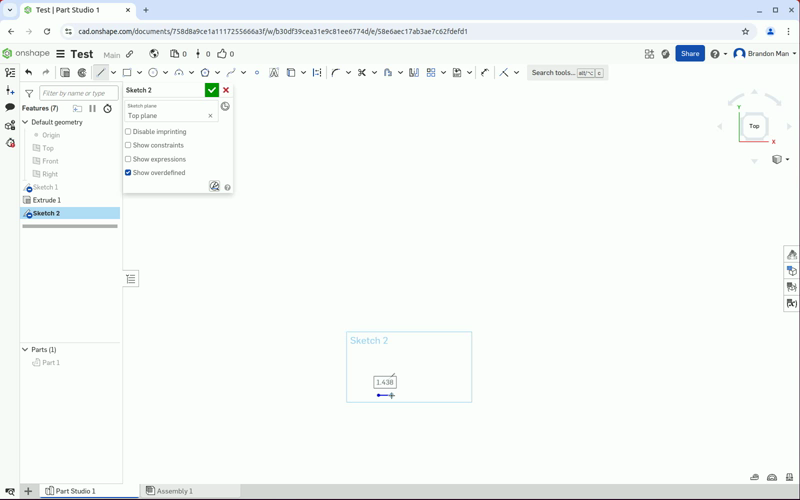
scroll(-6)
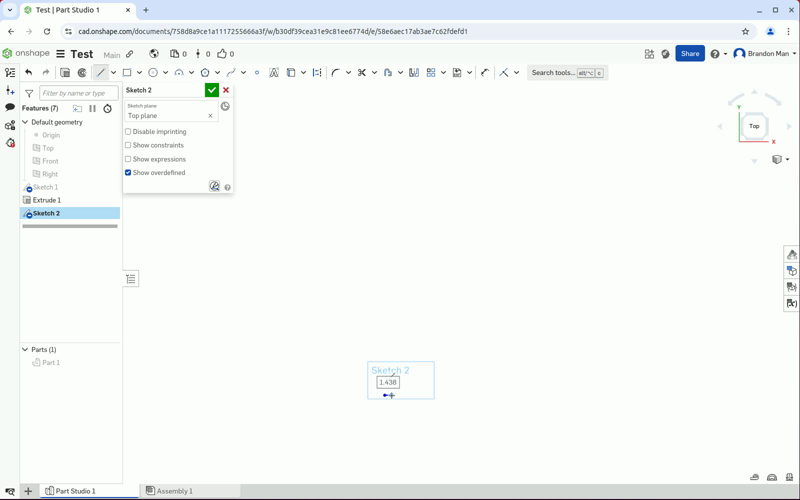
key_up(shift)
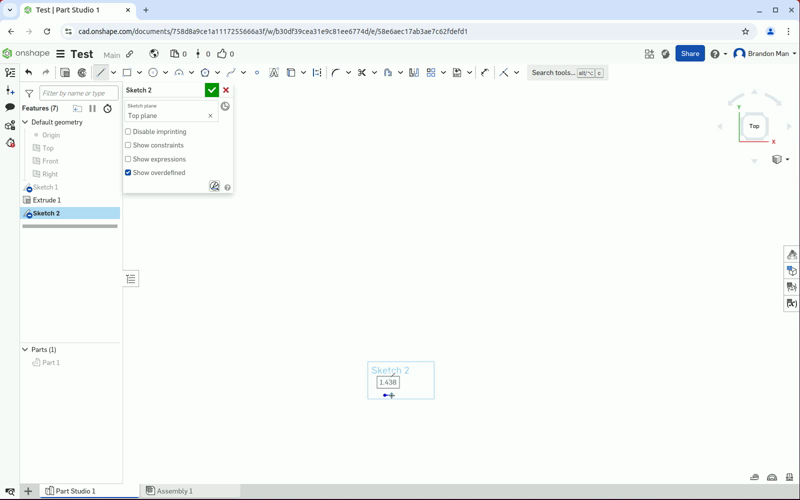
key_down(shift)
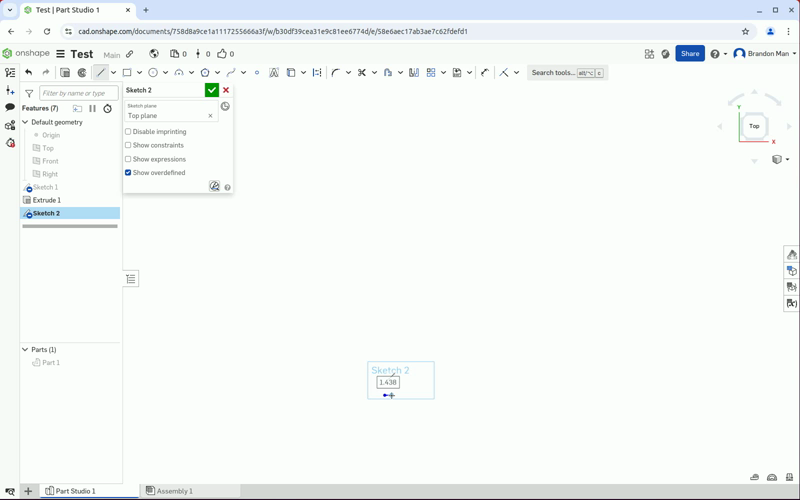
mouse_move(421, 395)
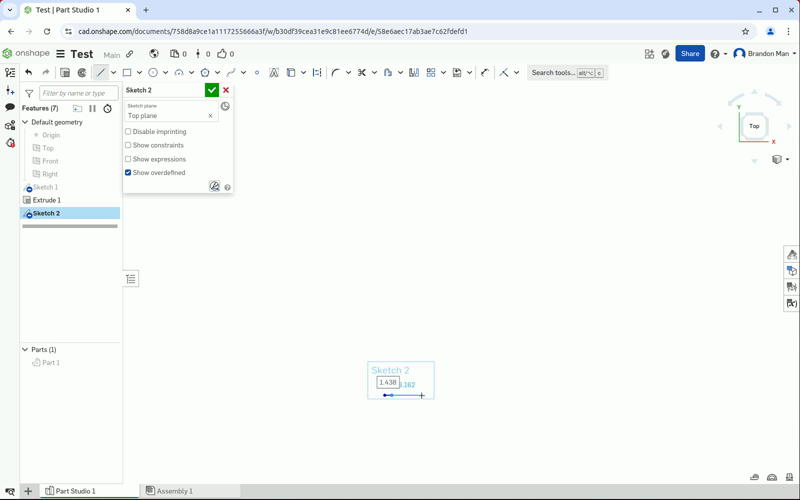
mouse_move(391, 350)
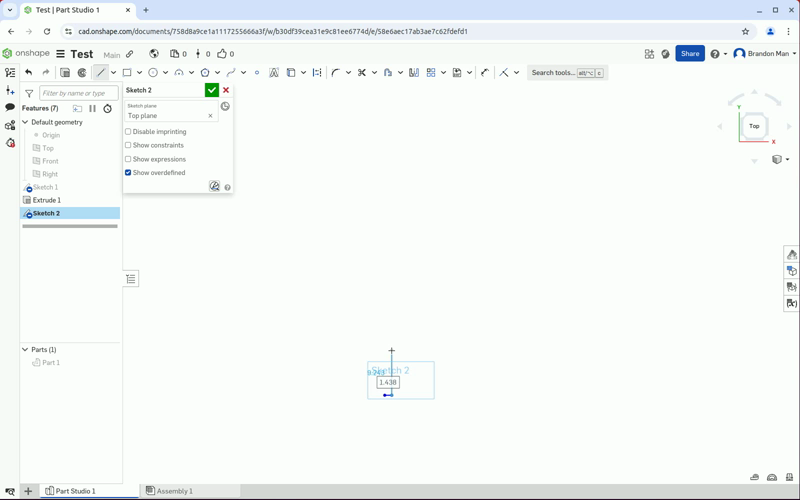
click(391, 350)
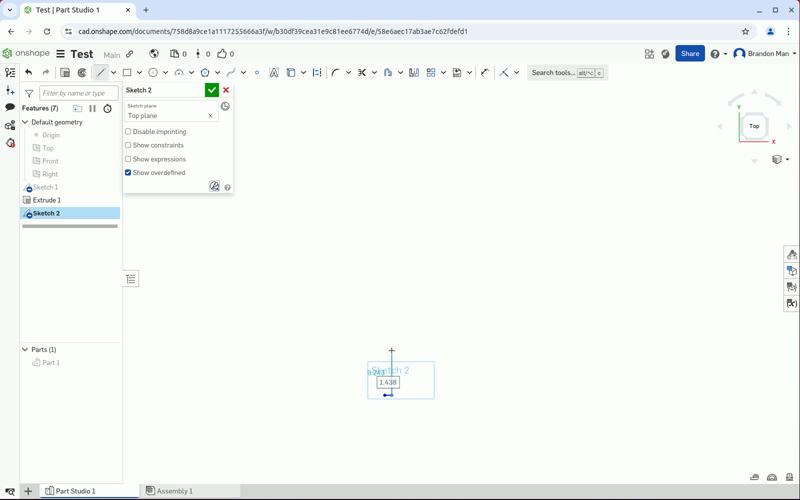
key_up(shift)
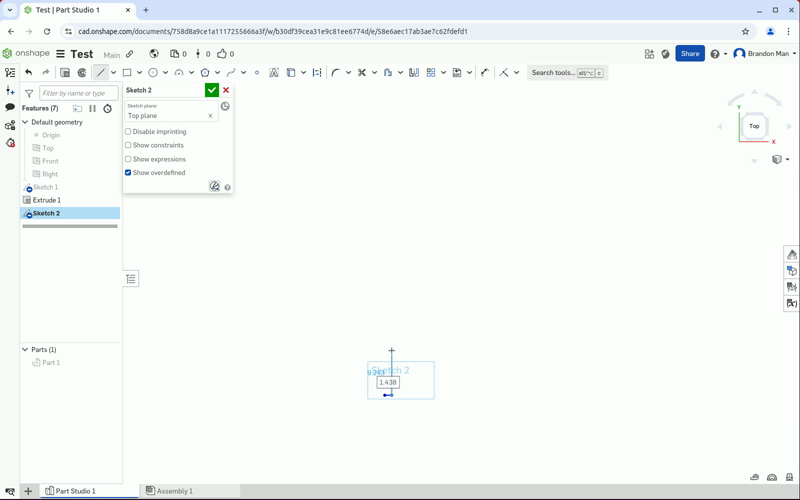
key_down(shift)
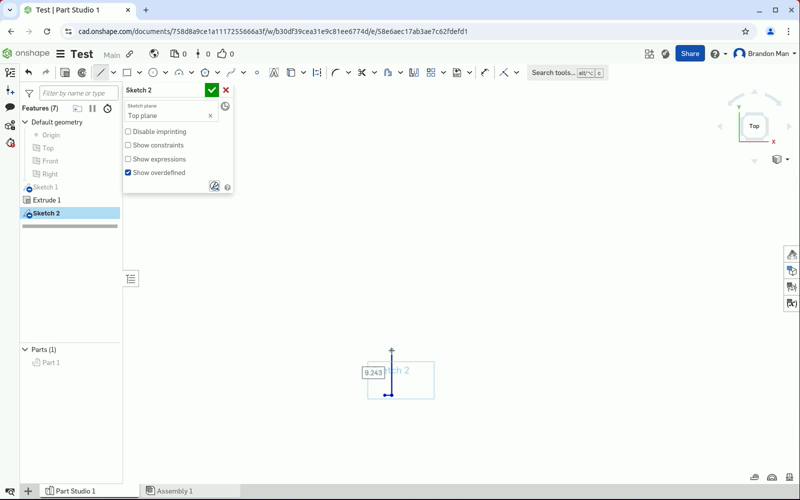
mouse_move(421, 350)
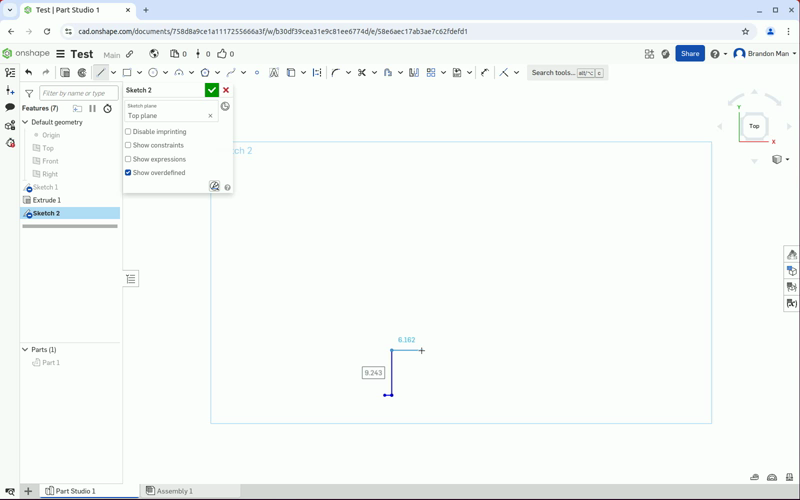
mouse_move(384, 350)
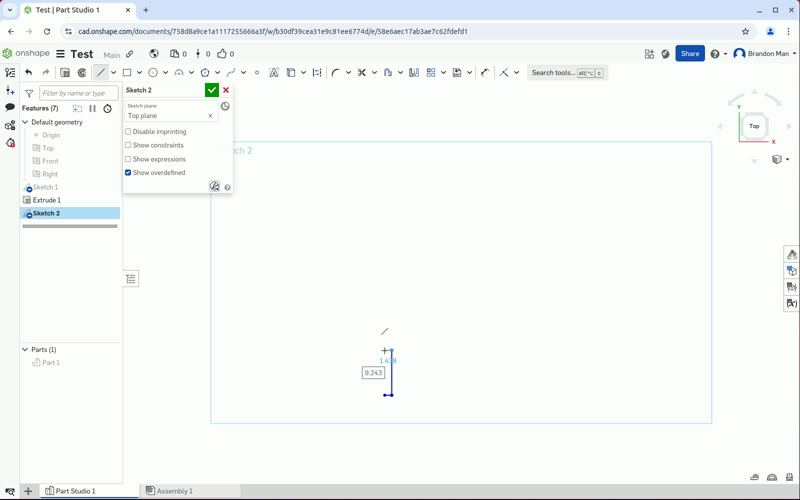
scroll(6)
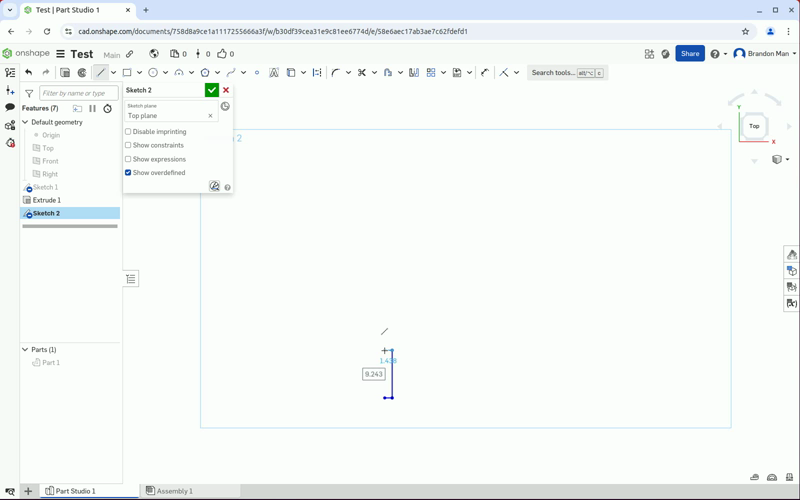
scroll(6)
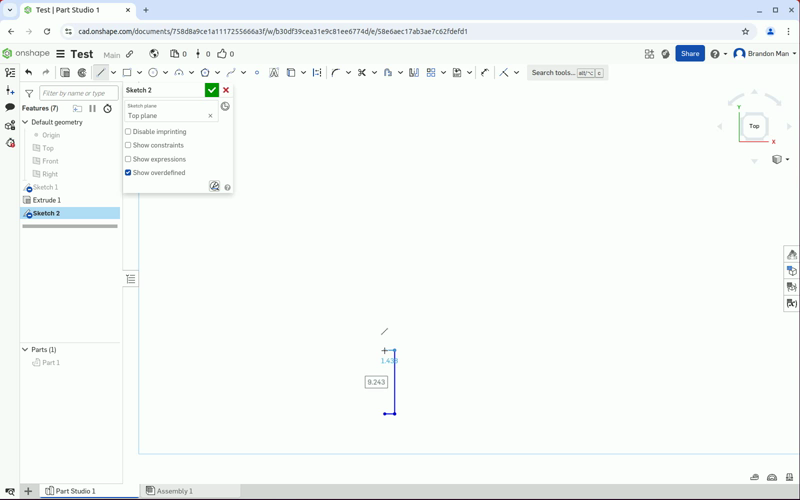
scroll(6)
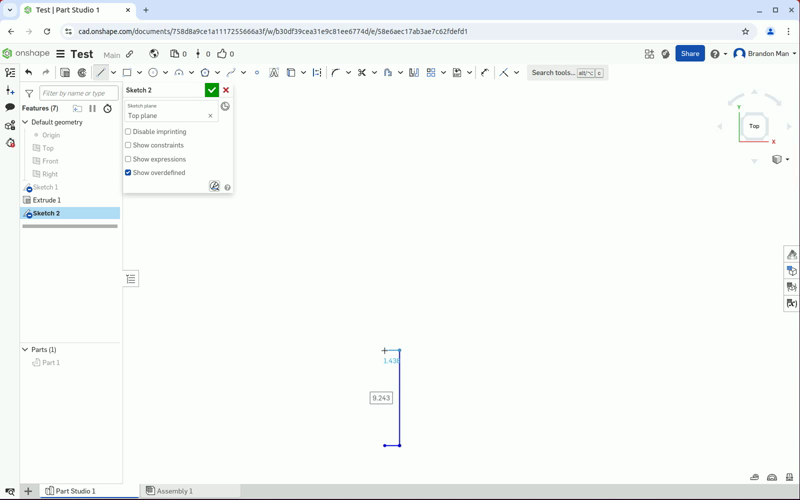
scroll(6)
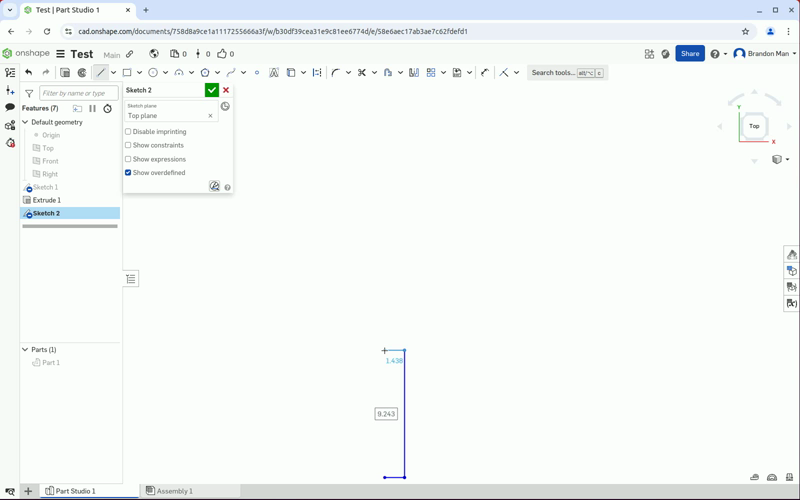
scroll(6)
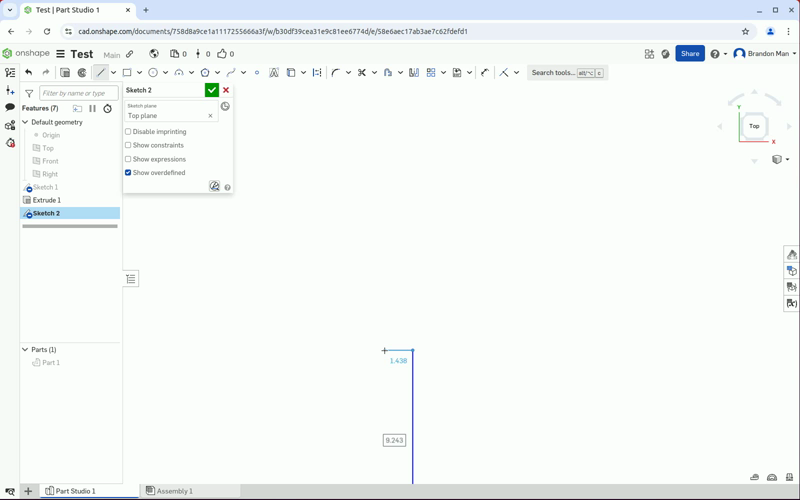
scroll(6)
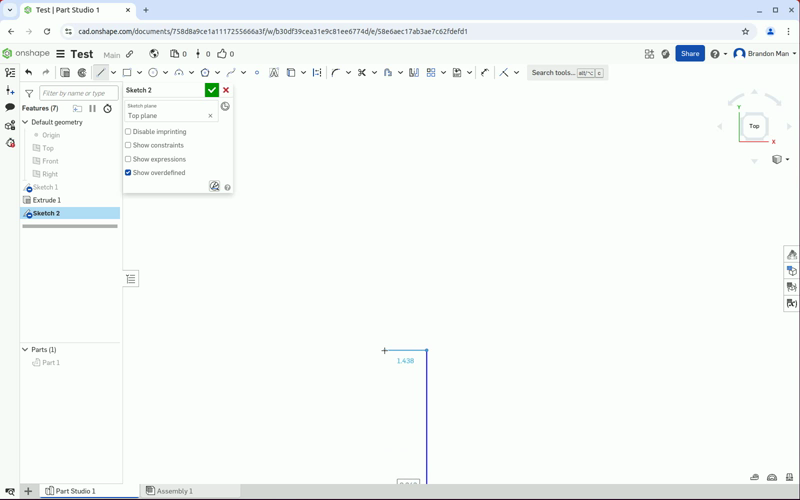
scroll(6)
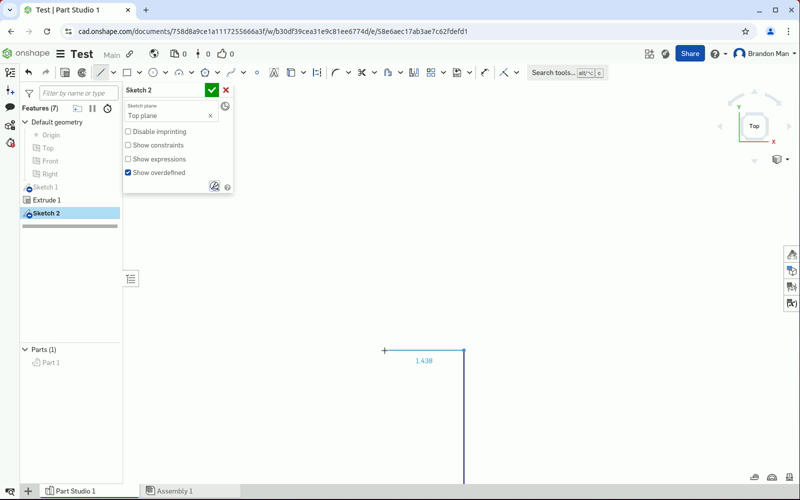
click(384, 350)
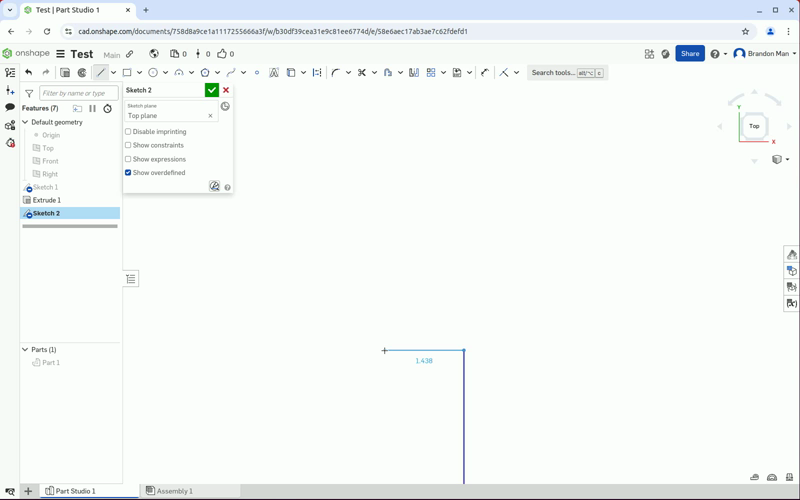
scroll(-6)
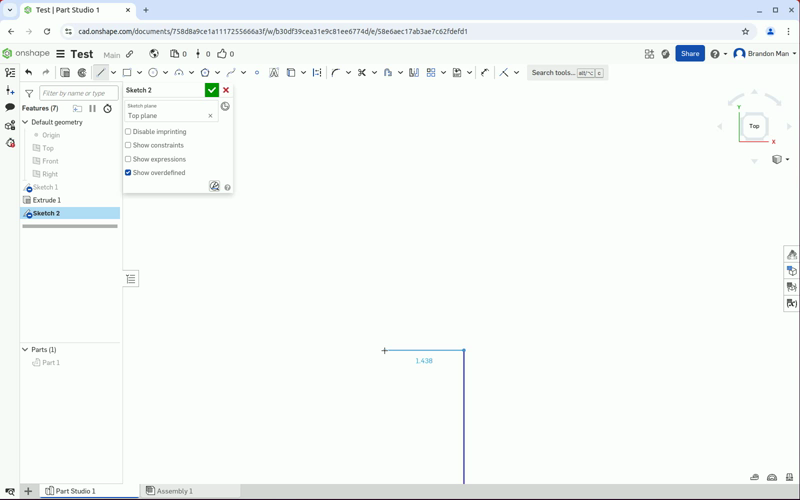
scroll(-6)
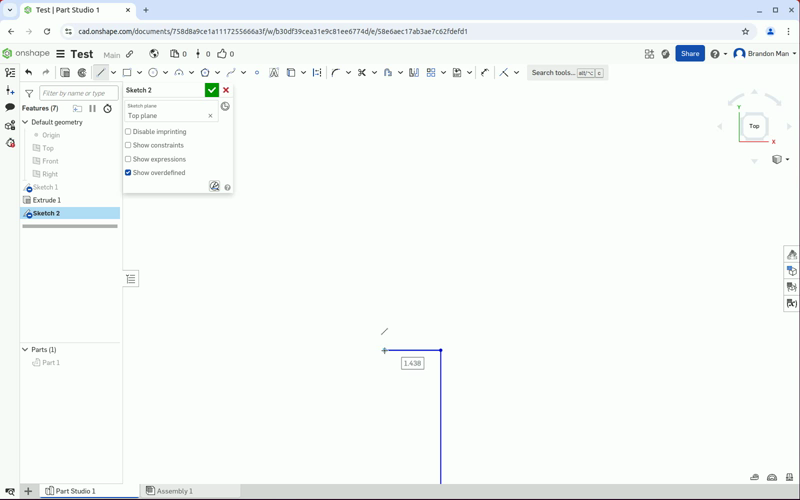
scroll(-6)
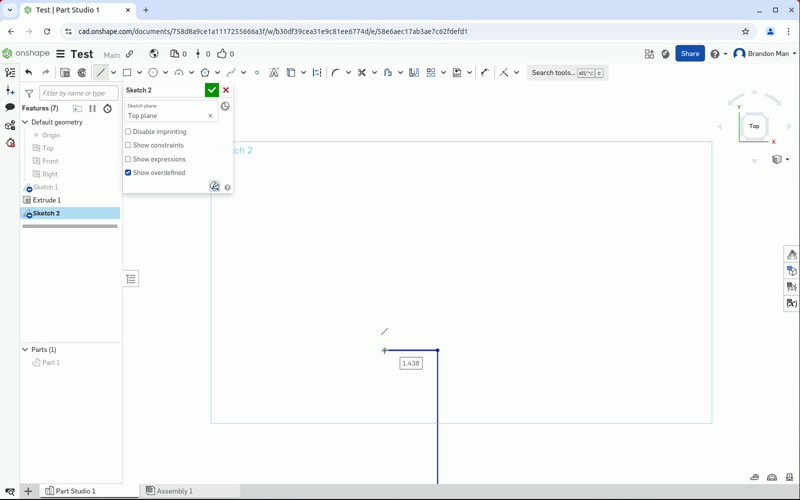
scroll(-6)
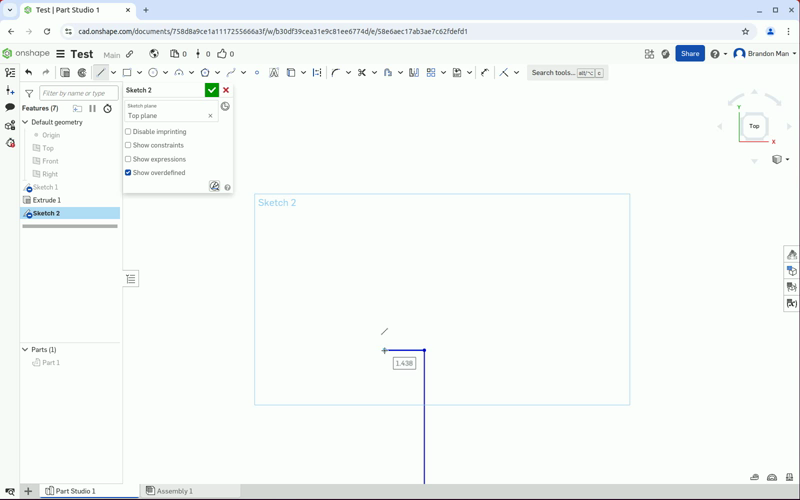
scroll(-6)
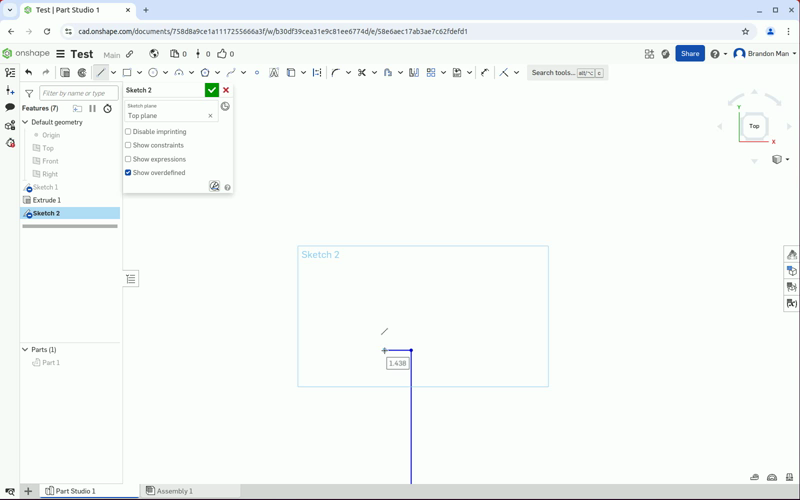
scroll(-6)
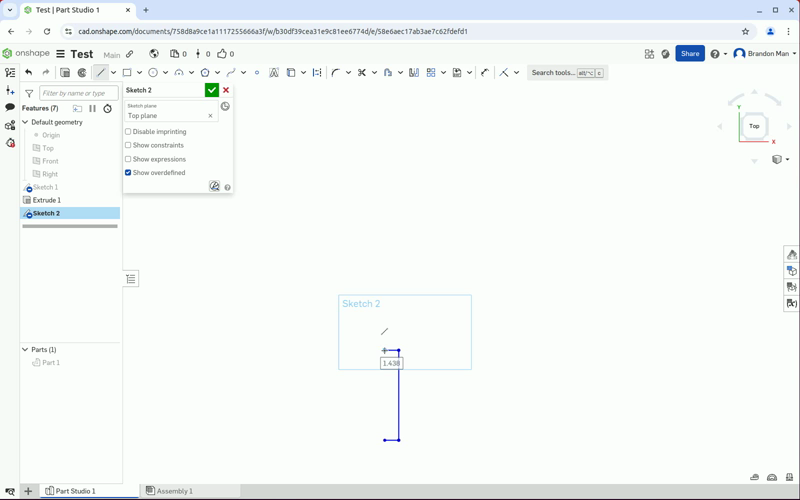
scroll(-6)
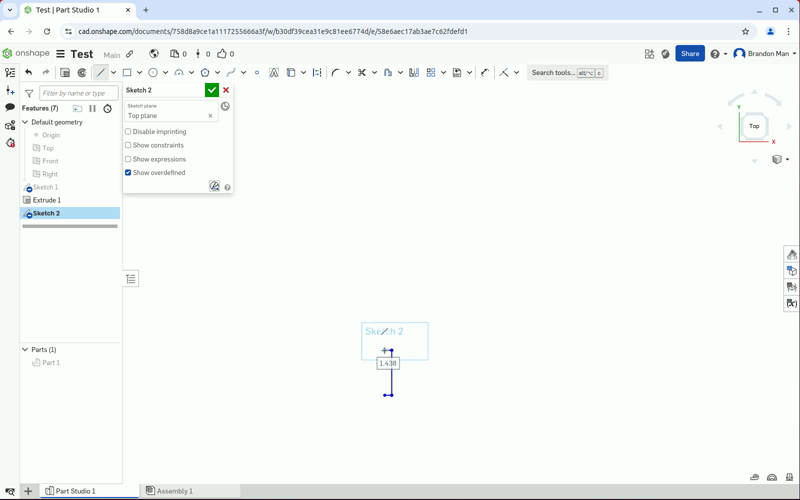
key_up(shift)
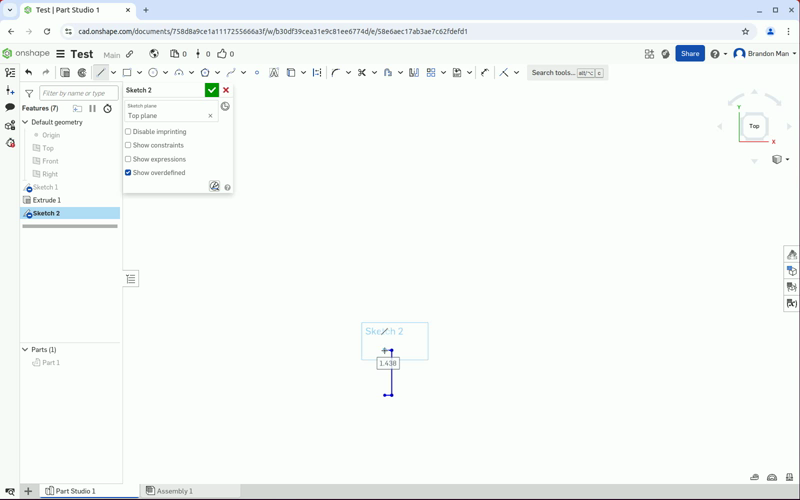
mouse_move(414, 350)
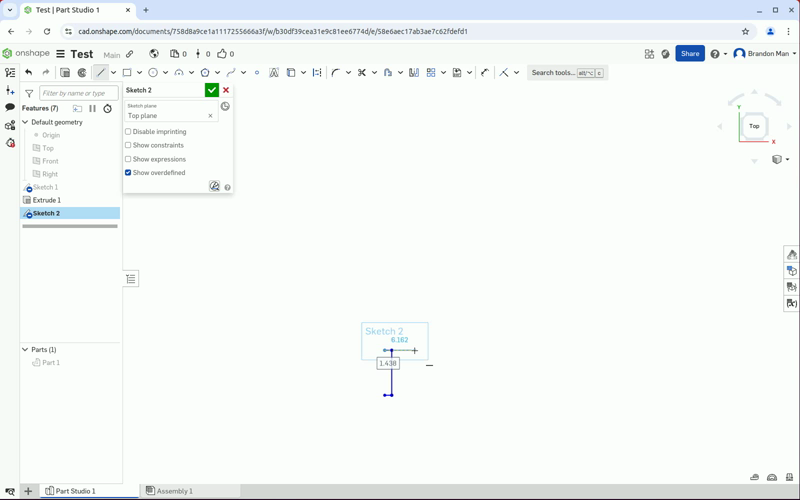
key_down(shift)
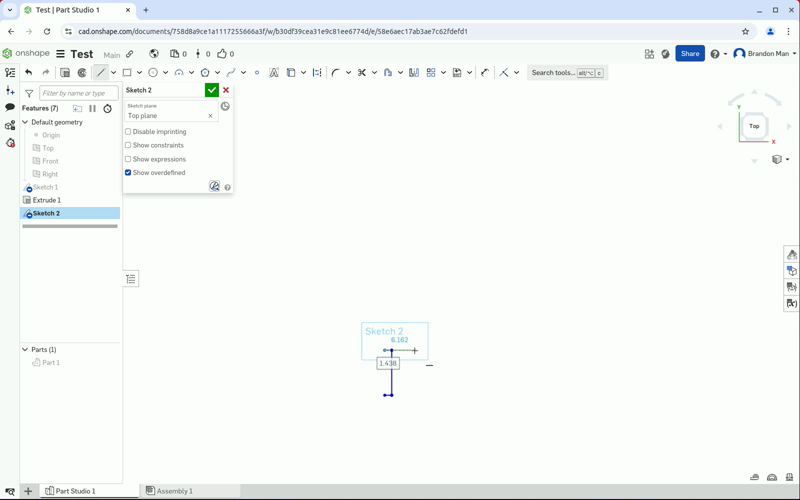
mouse_move(384, 395)
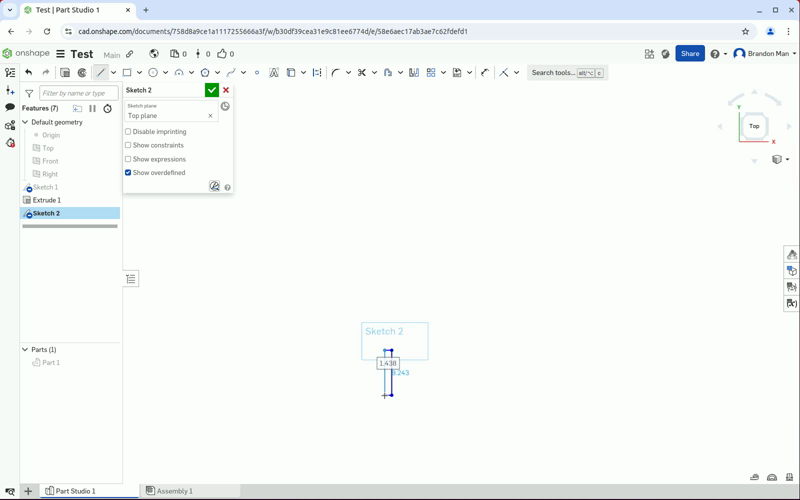
key_up(shift)
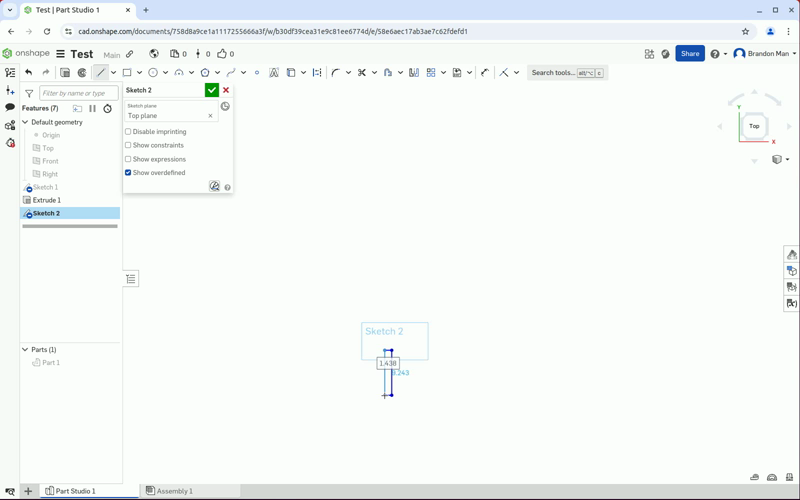
click(384, 395)
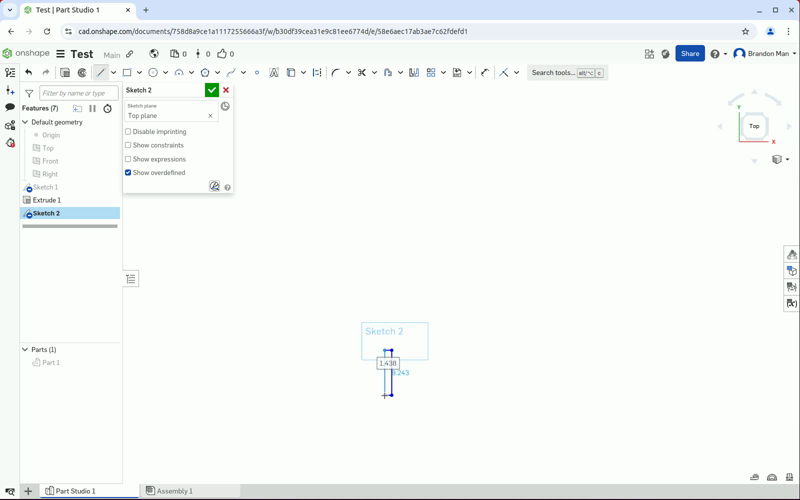
key(esc)
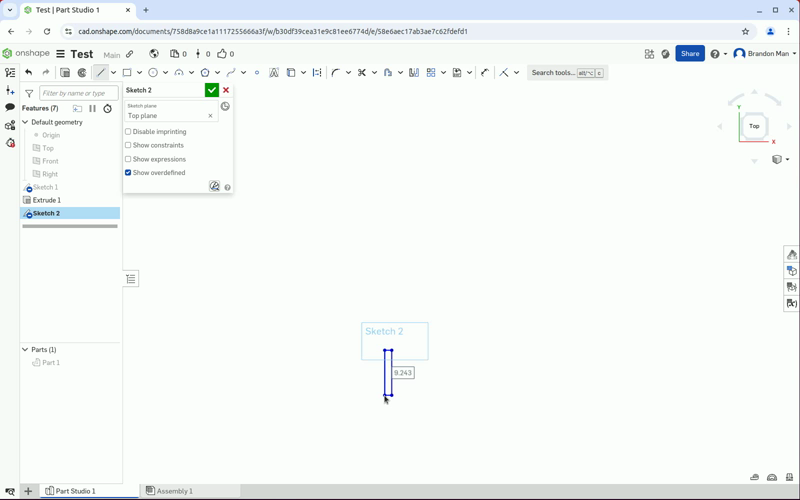
mouse_move(390, 364)
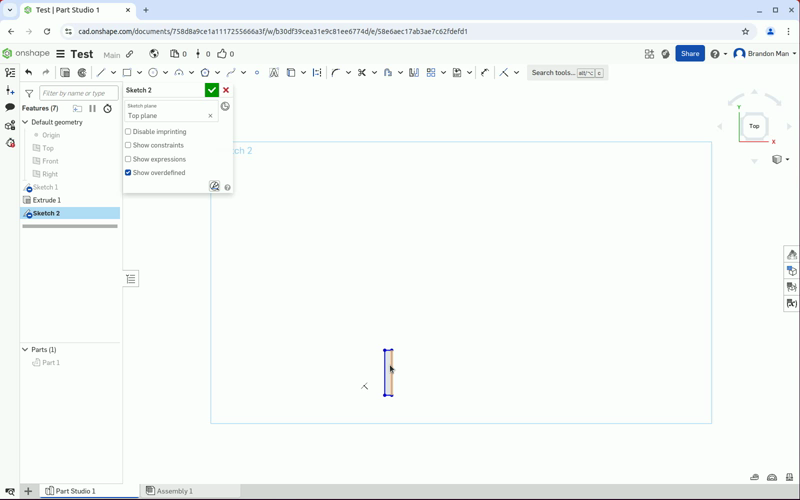
scroll(6)
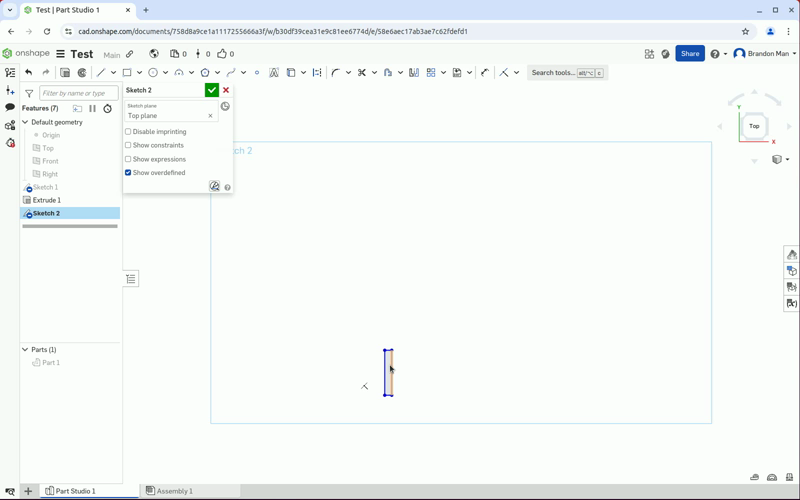
scroll(6)
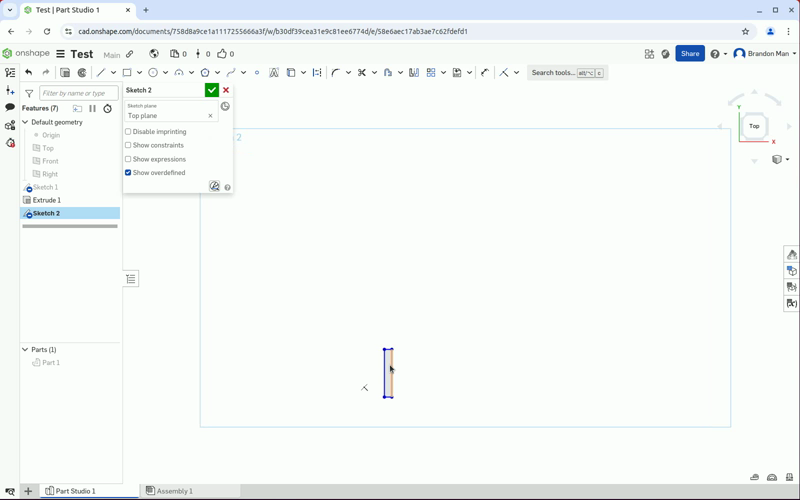
scroll(6)
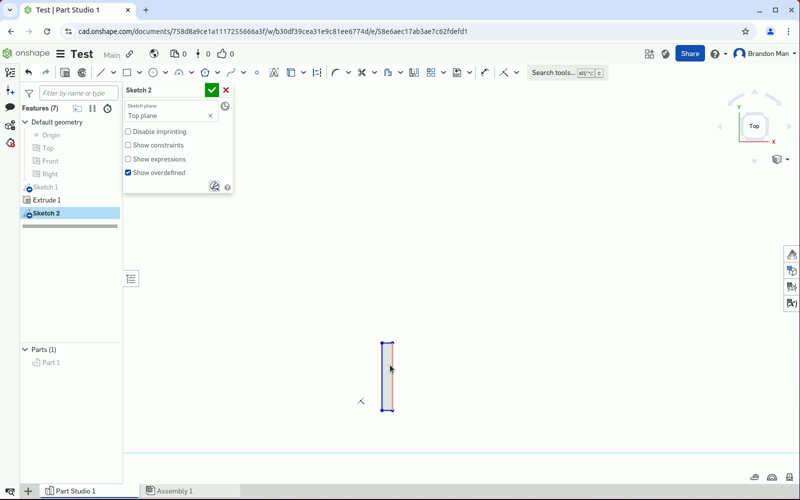
scroll(6)
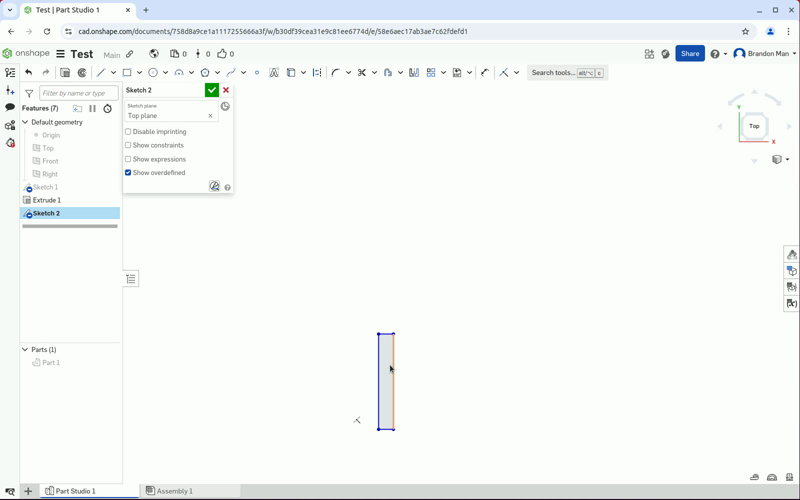
scroll(6)
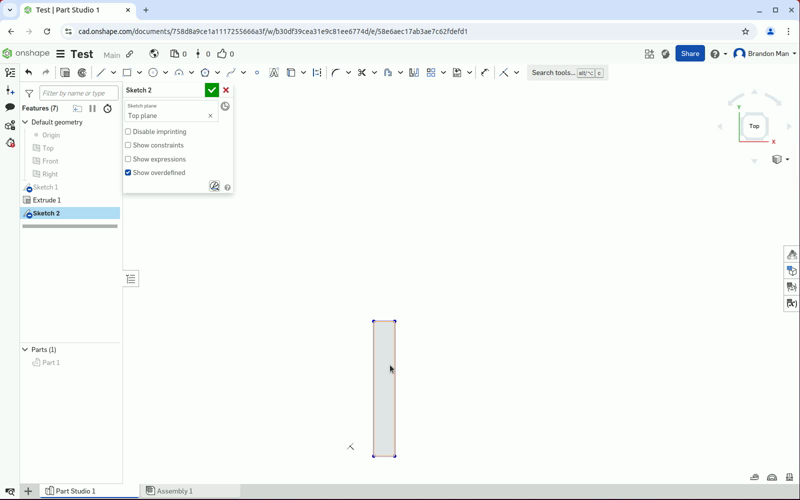
scroll(6)
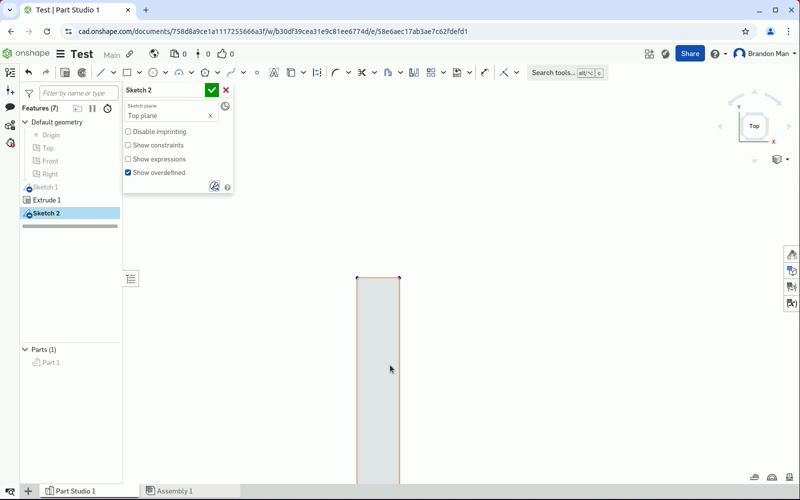
scroll(6)
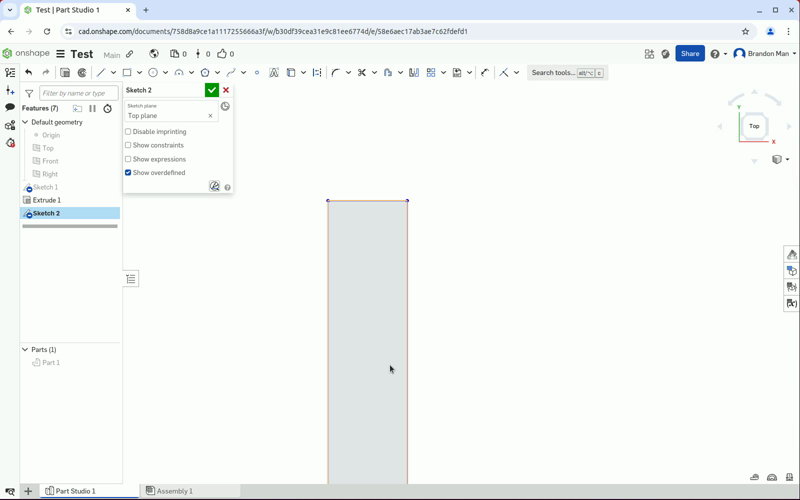
click(390, 364)
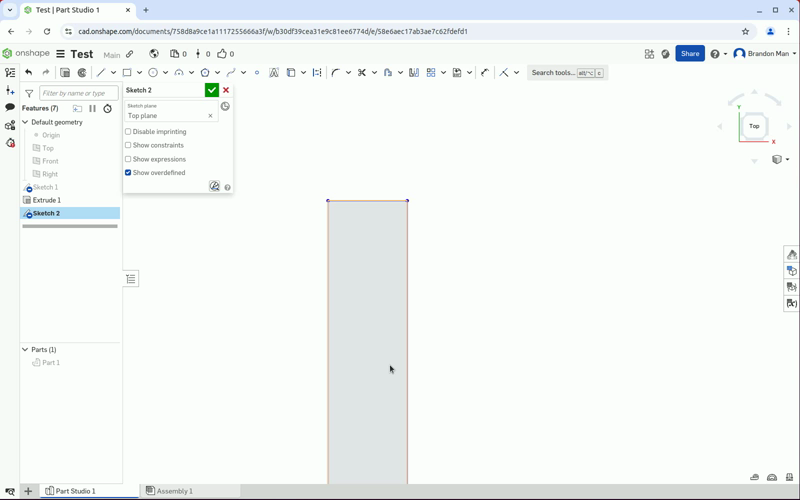
scroll(-6)
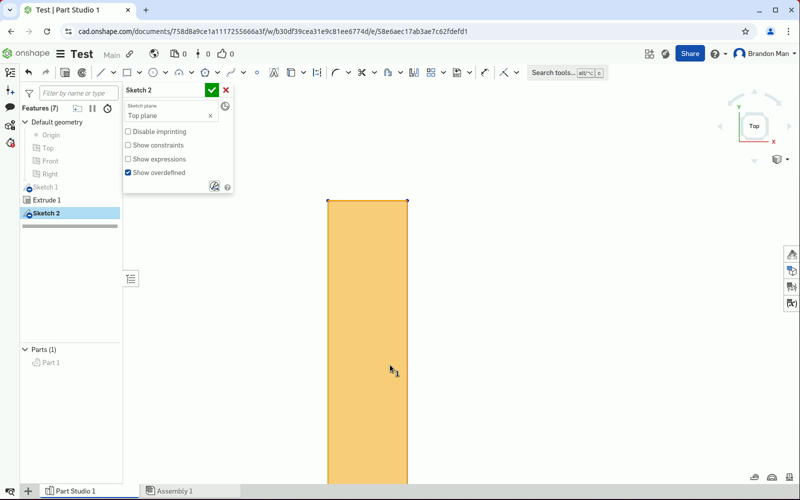
scroll(-6)
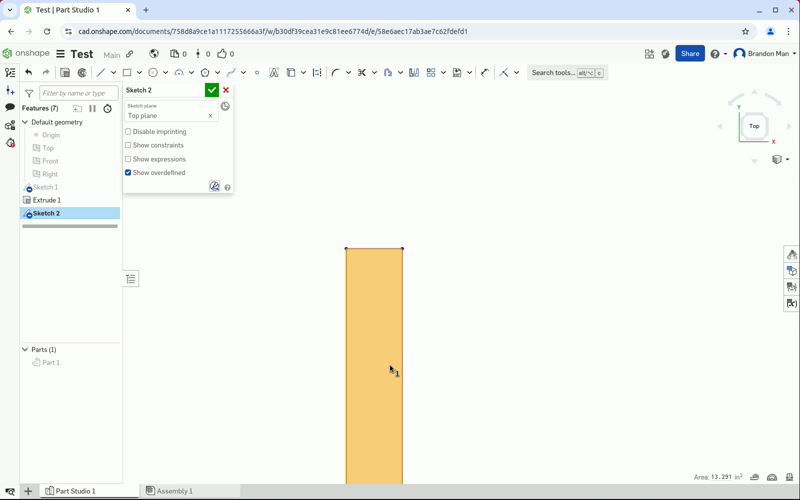
scroll(-6)
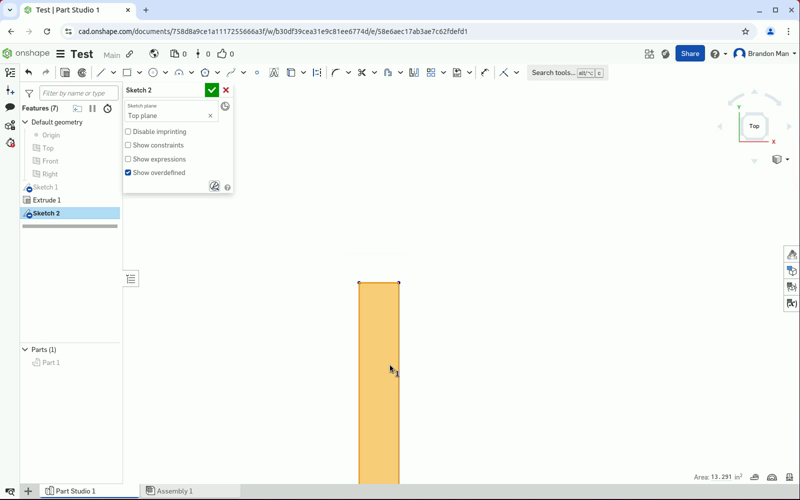
scroll(-6)
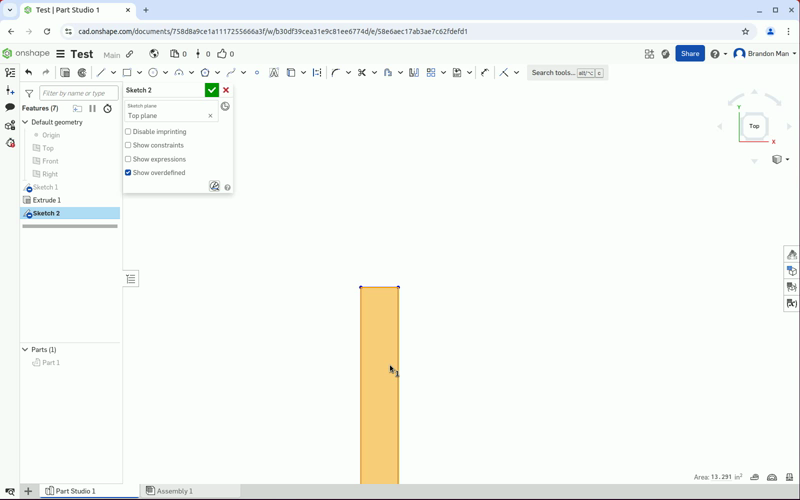
scroll(-6)
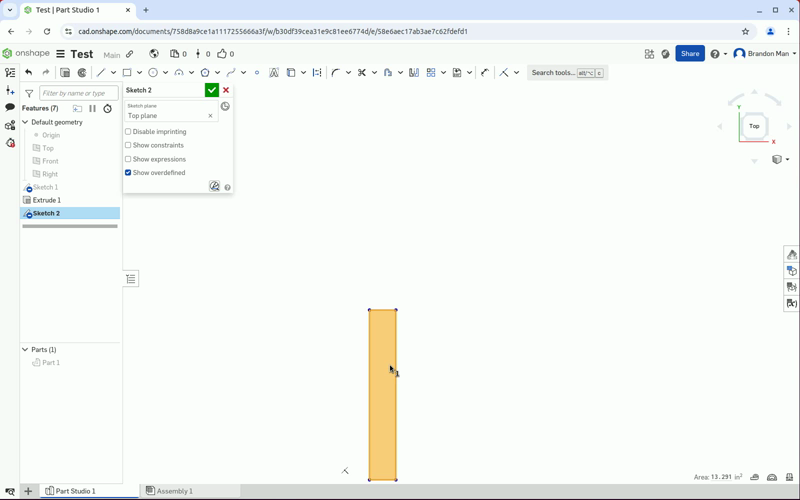
scroll(-6)
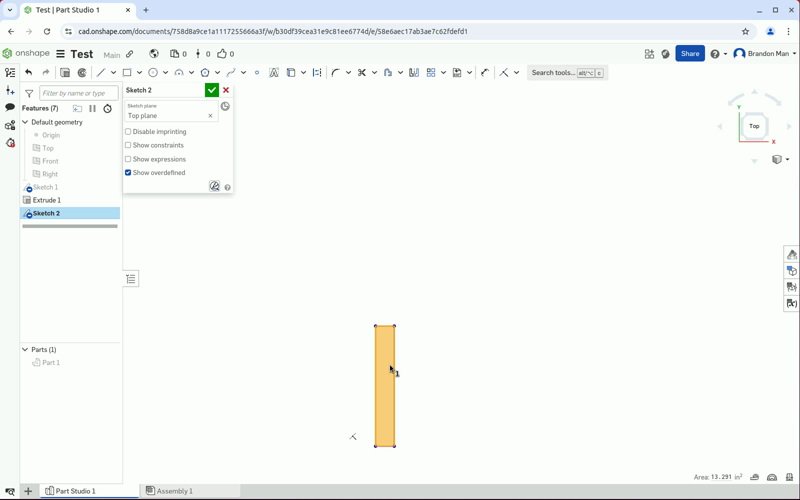
scroll(-6)
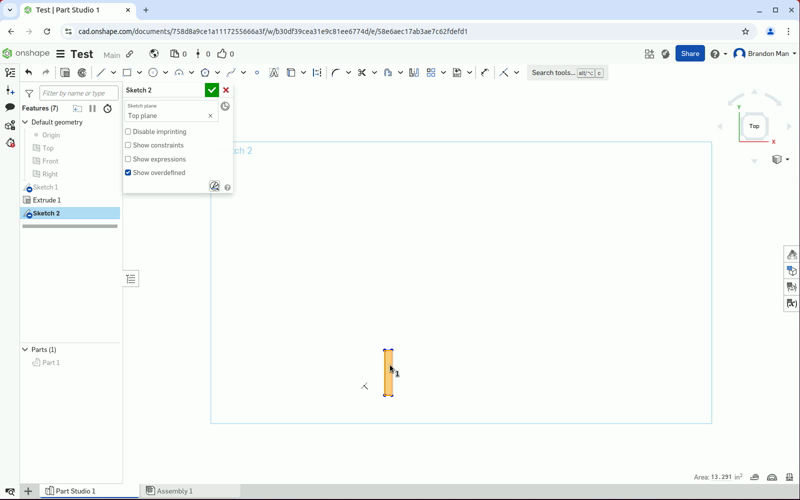
mouse_move(73, 352)
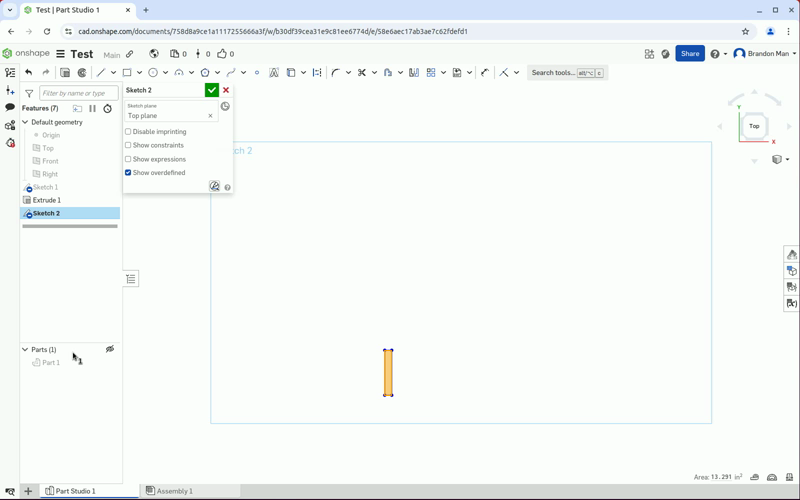
key(shift+y)
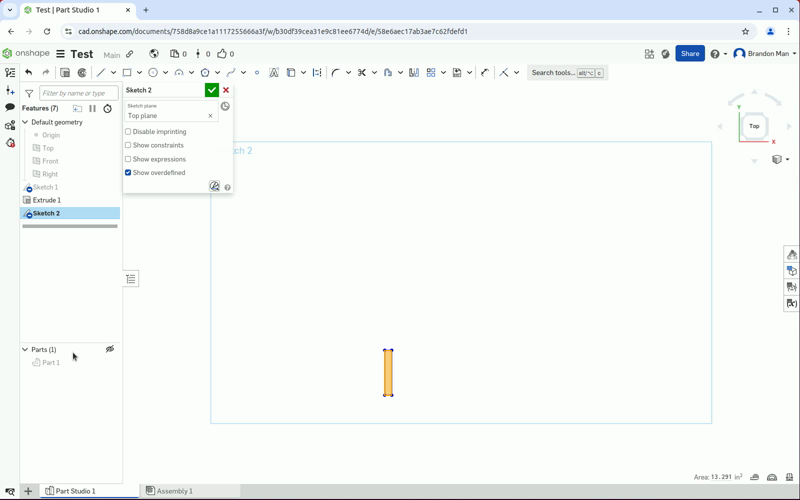
key(shift+e)
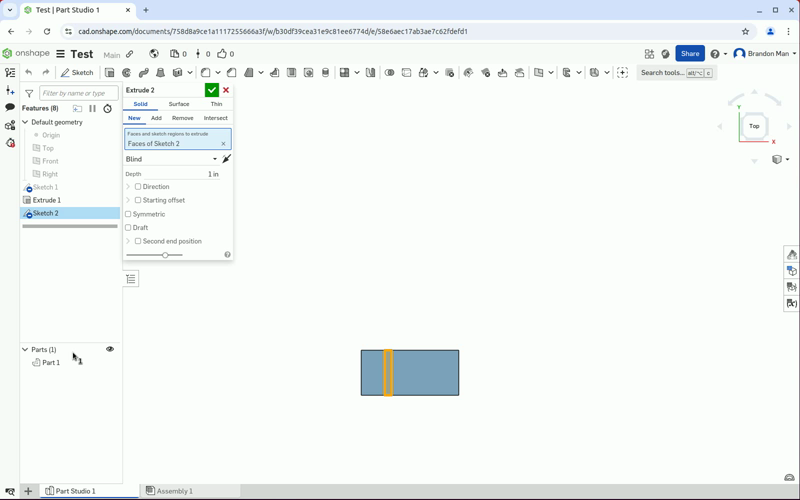
mouse_move(143, 106)
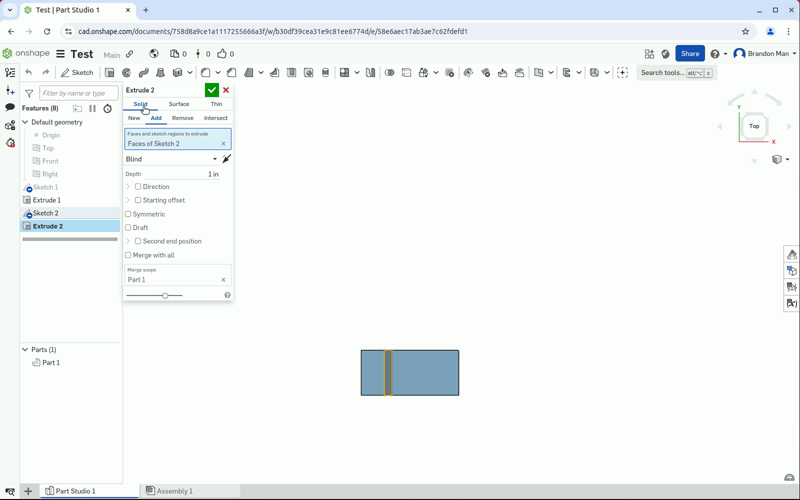
click(143, 106)
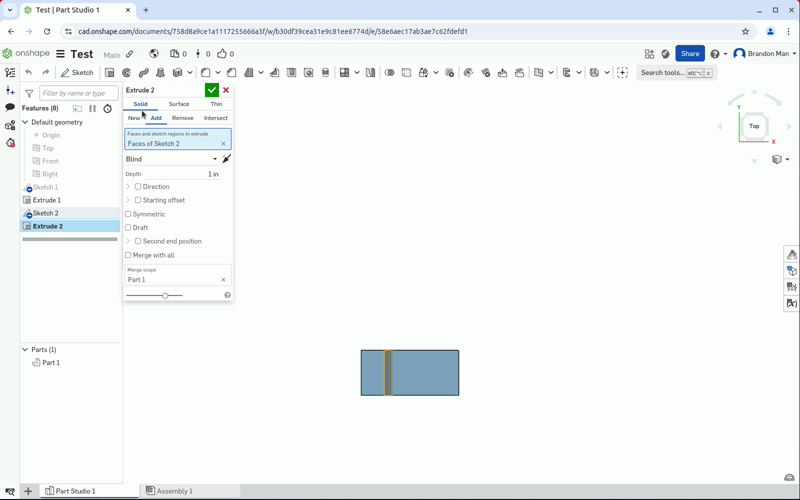
mouse_move(137, 120)
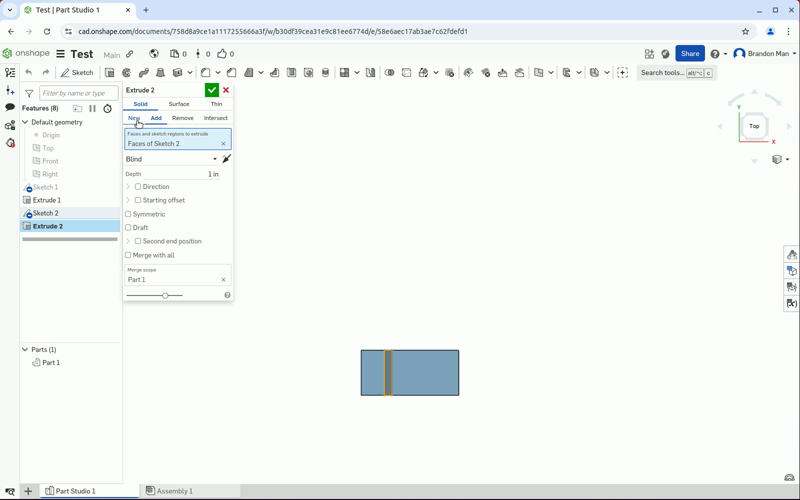
click(137, 120)
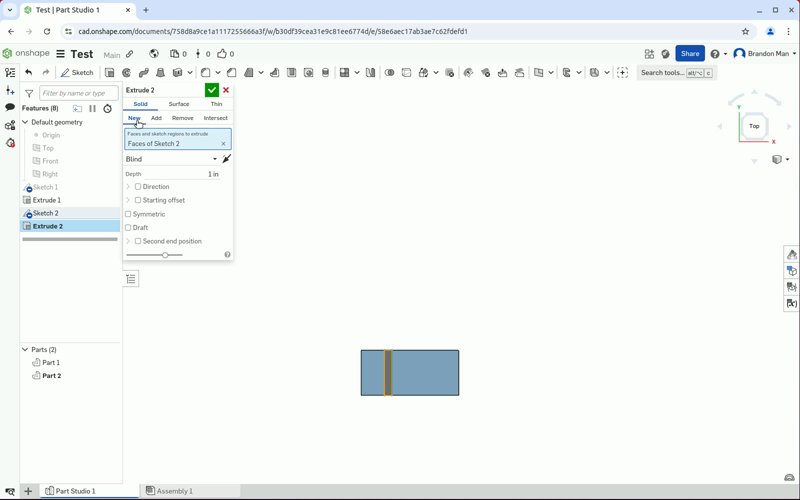
key(tab, 4)
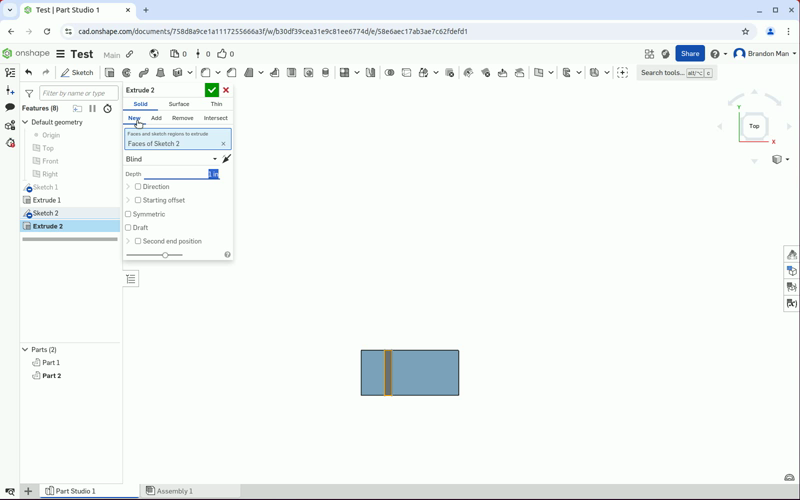
text(2.166)
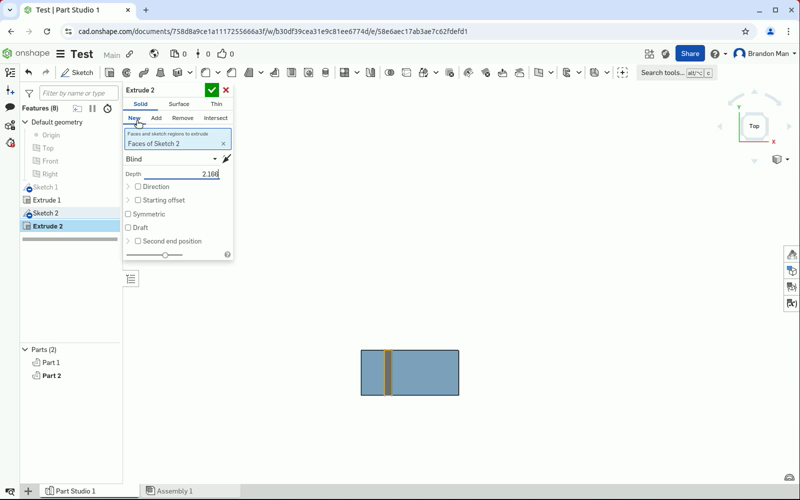
key(enter)
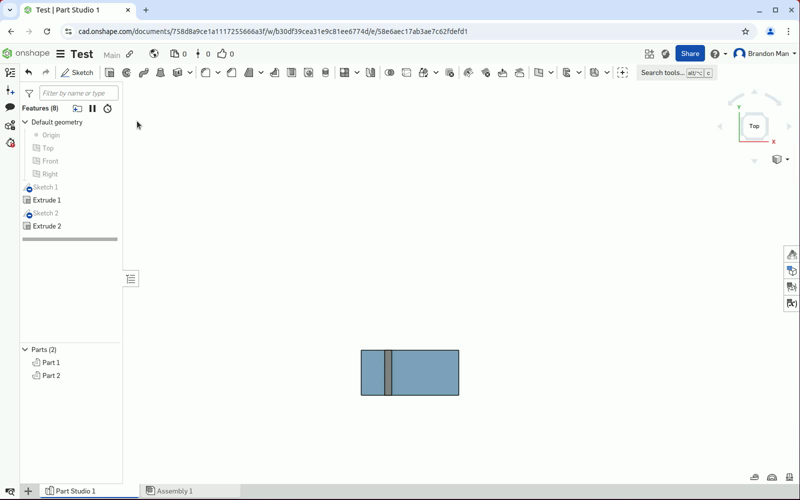
key(shift+h)
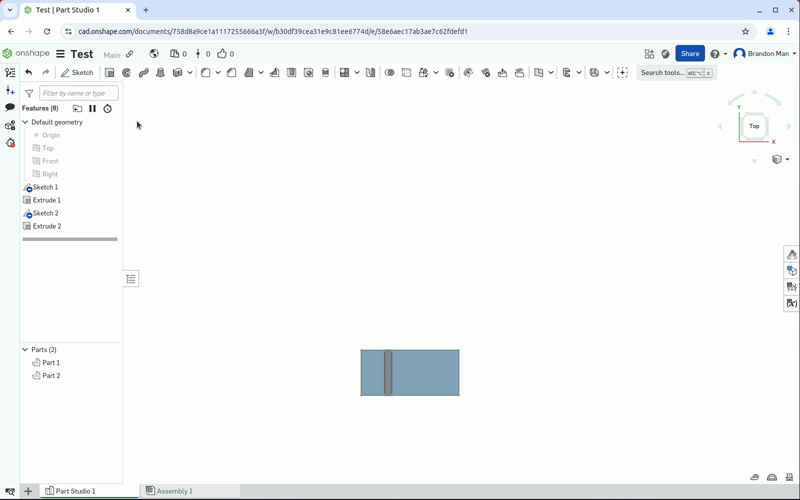
key(shift+h)
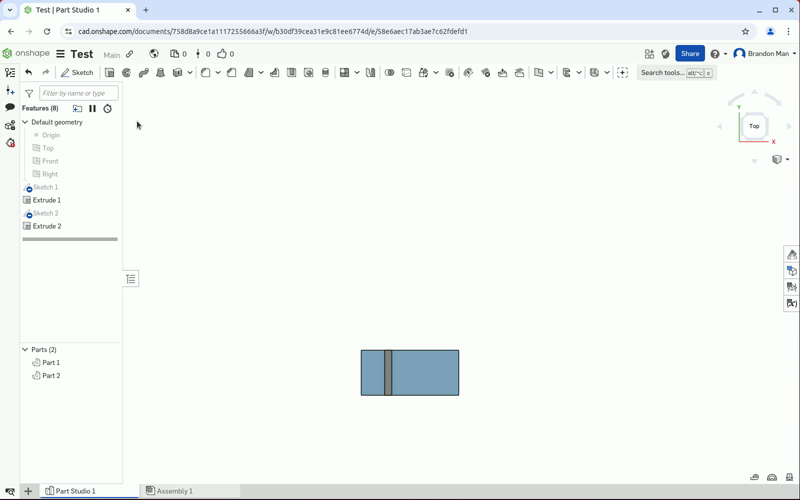
mouse_move(73, 189)
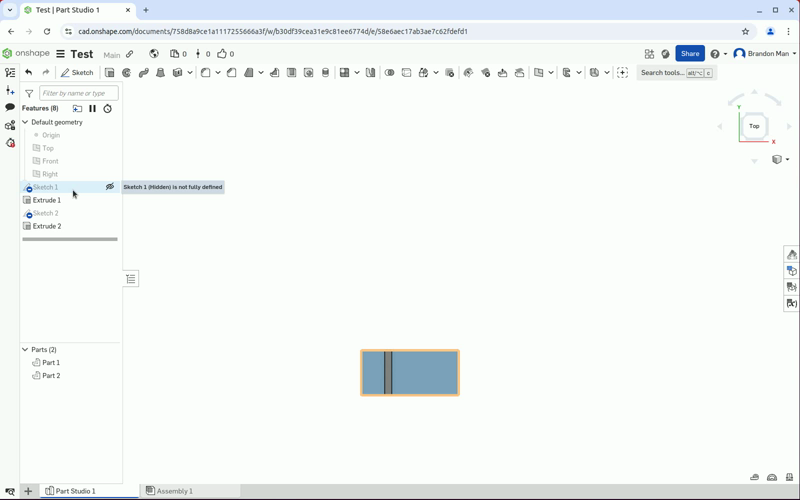
click(73, 189)
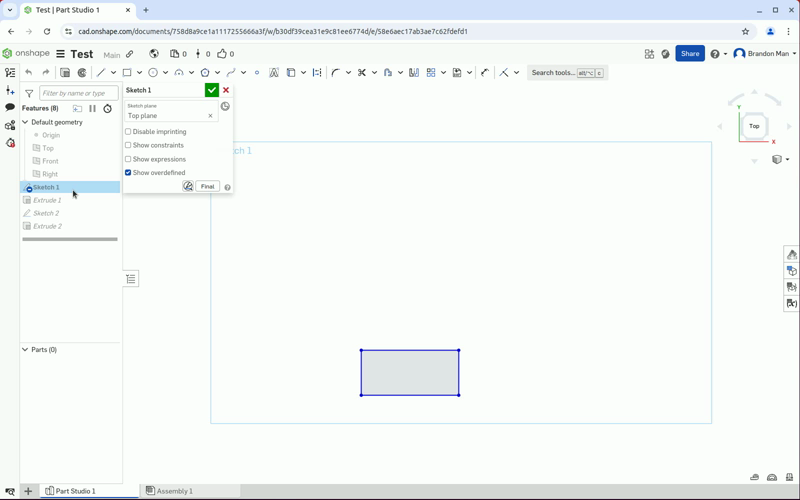
mouse_move(229, 92)
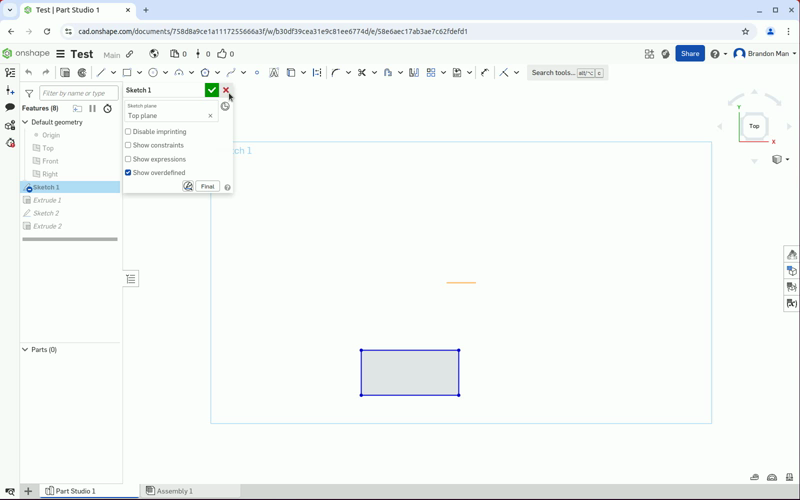
click(229, 92)
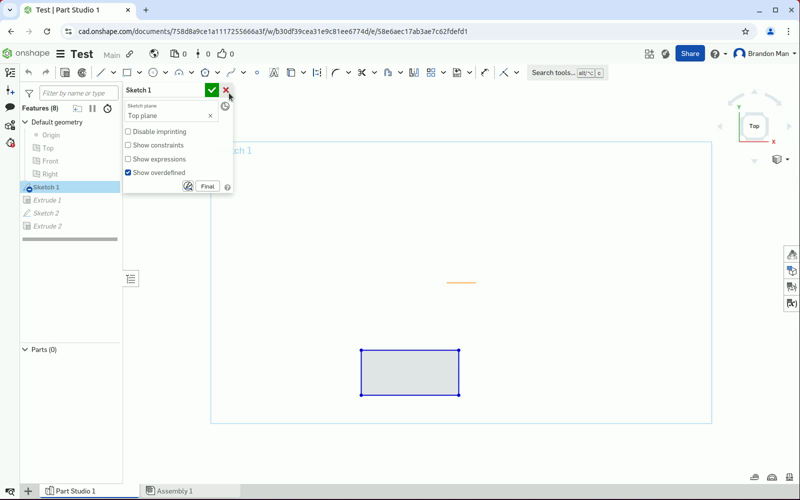
key(shift+s)
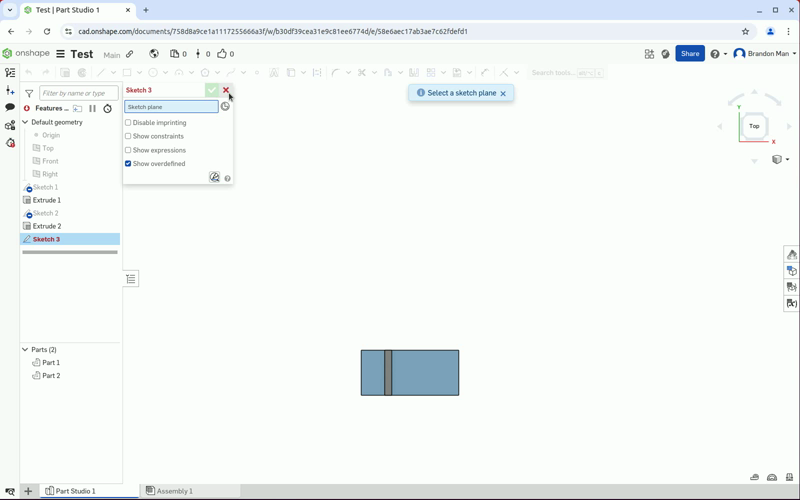
mouse_move(73, 150)
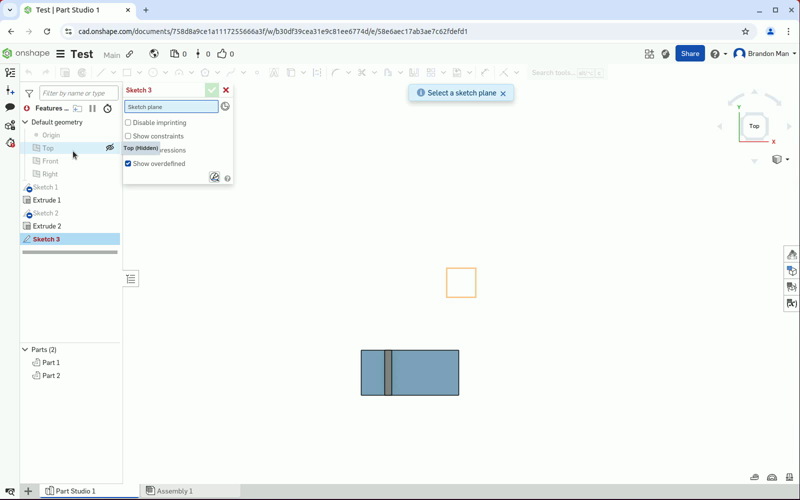
click(73, 150)
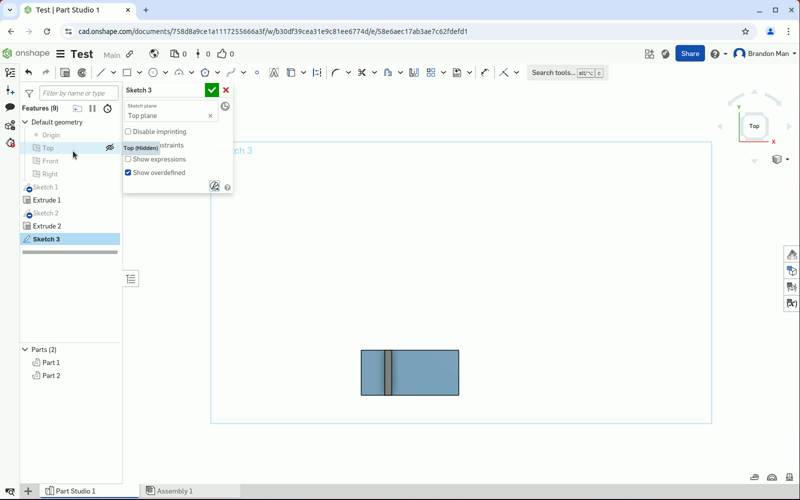
mouse_move(73, 352)
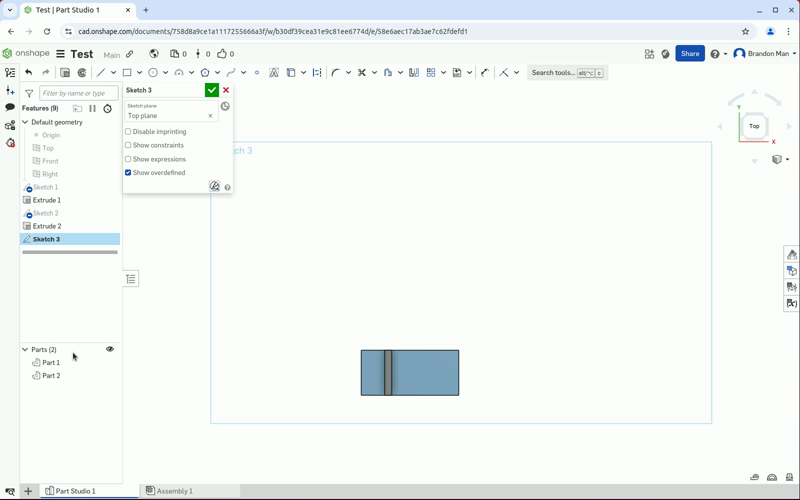
key(y)
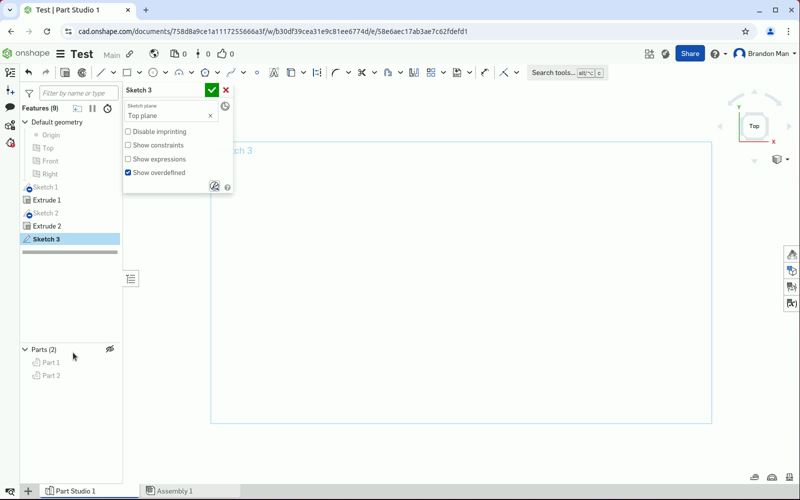
key(l)
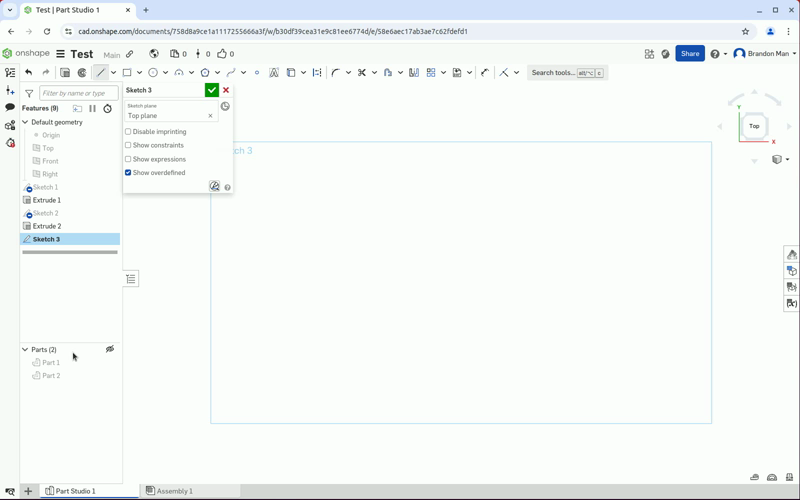
key_down(shift)
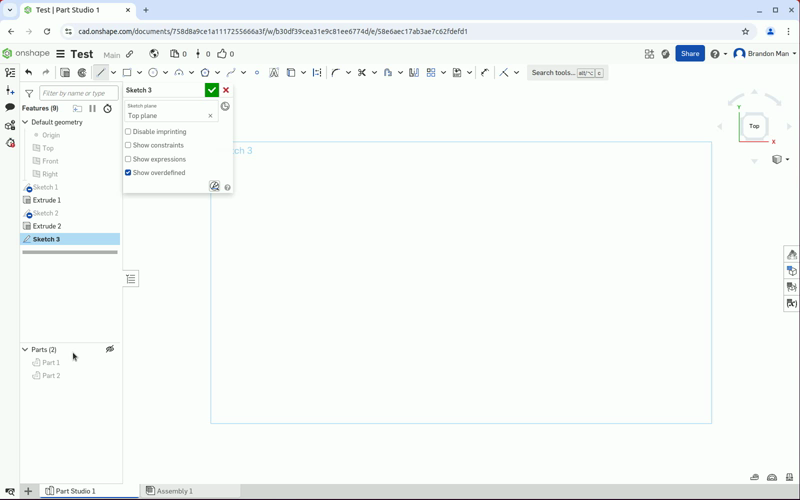
mouse_move(398, 395)
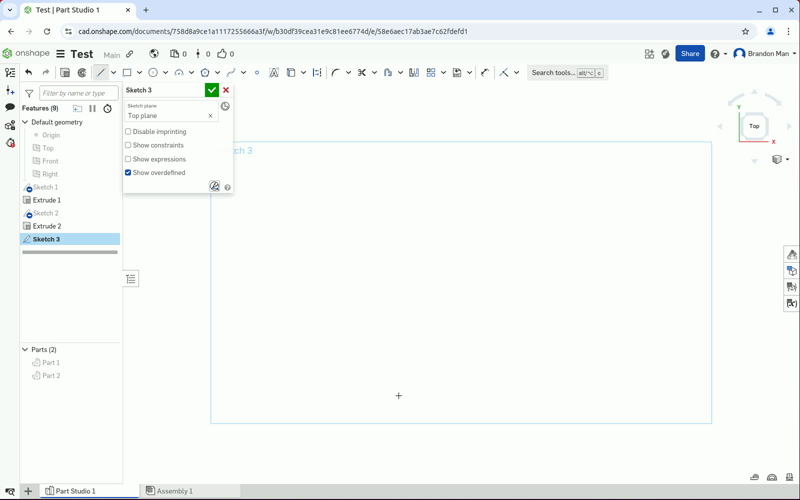
click(398, 395)
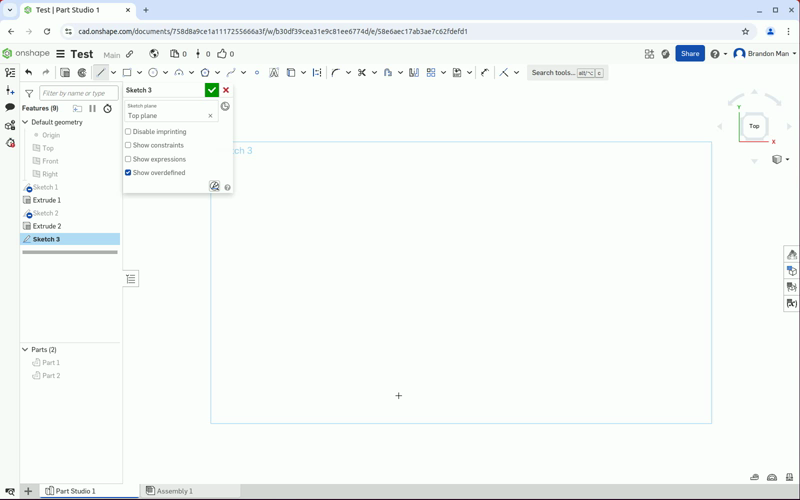
key_up(shift)
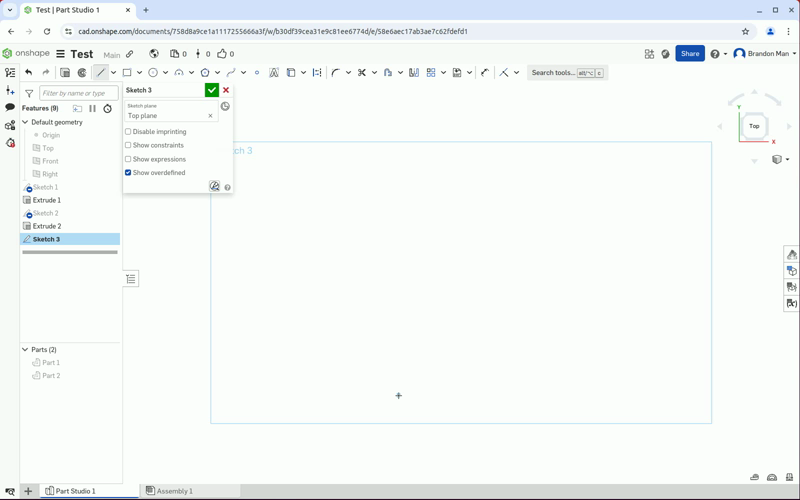
key_down(shift)
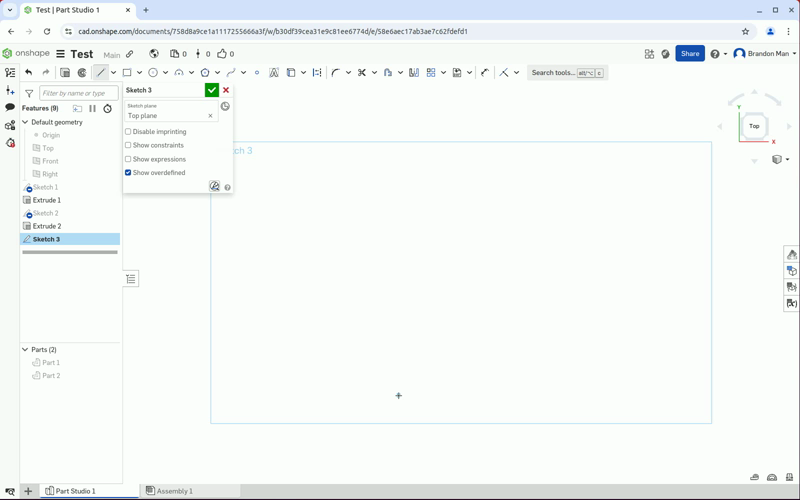
mouse_move(428, 395)
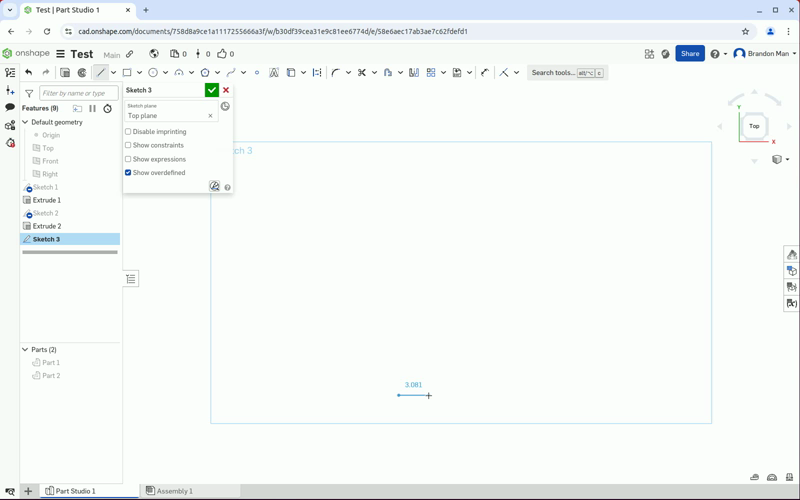
mouse_move(405, 395)
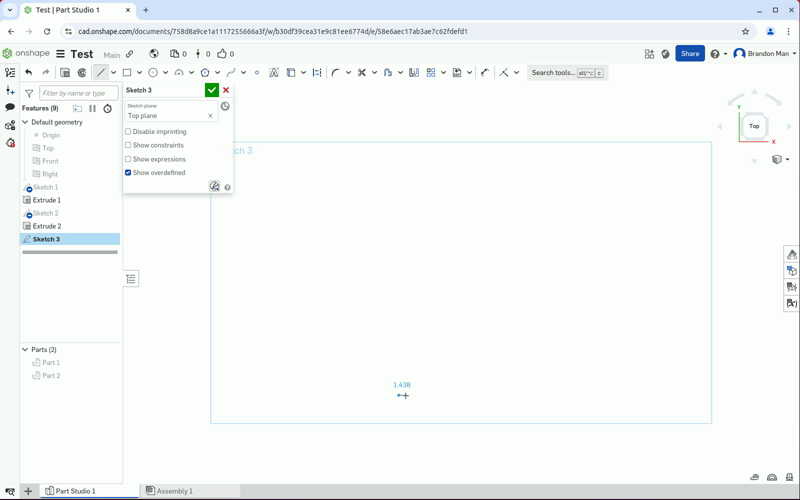
scroll(6)
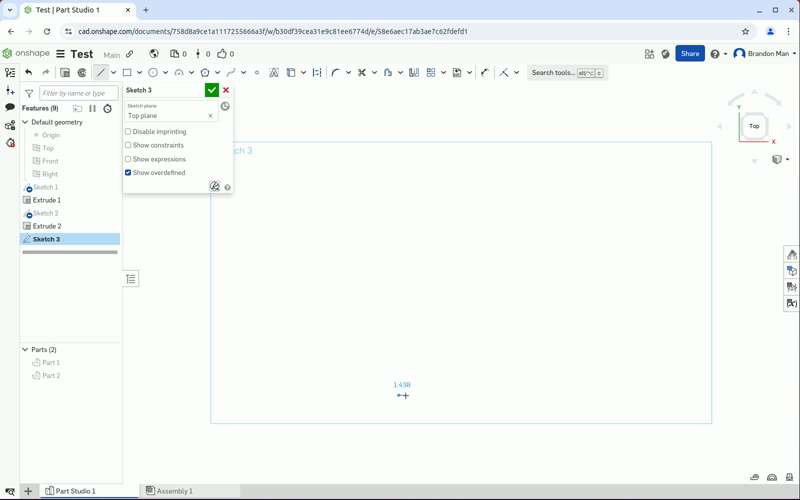
scroll(6)
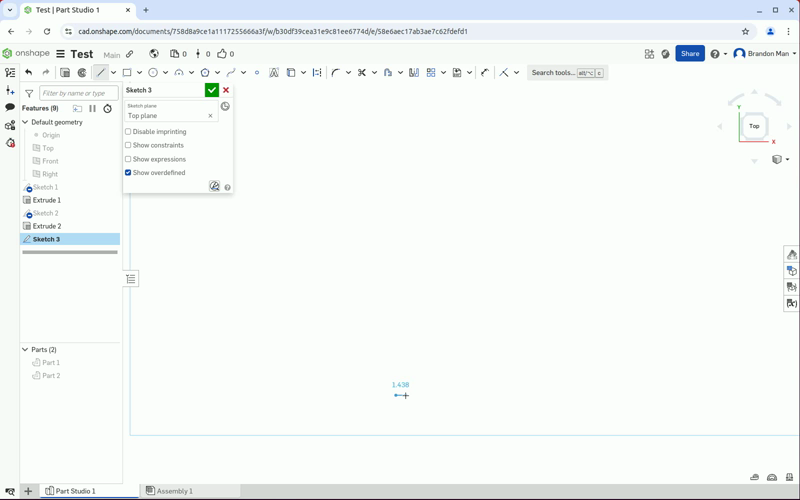
scroll(6)
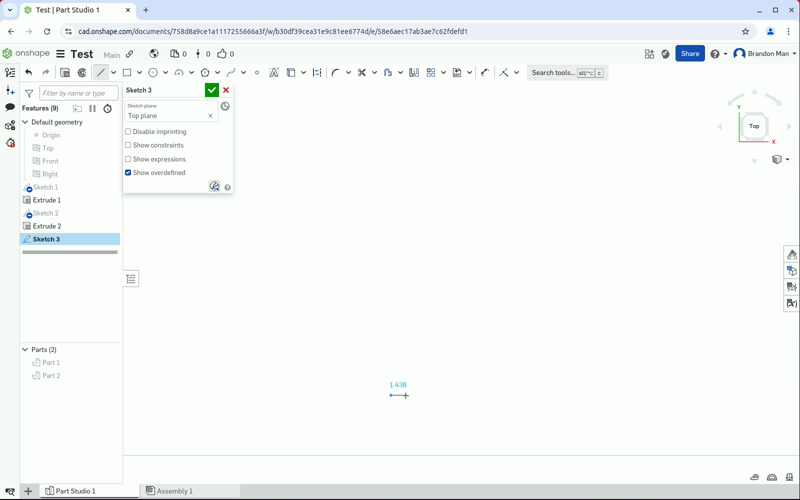
scroll(6)
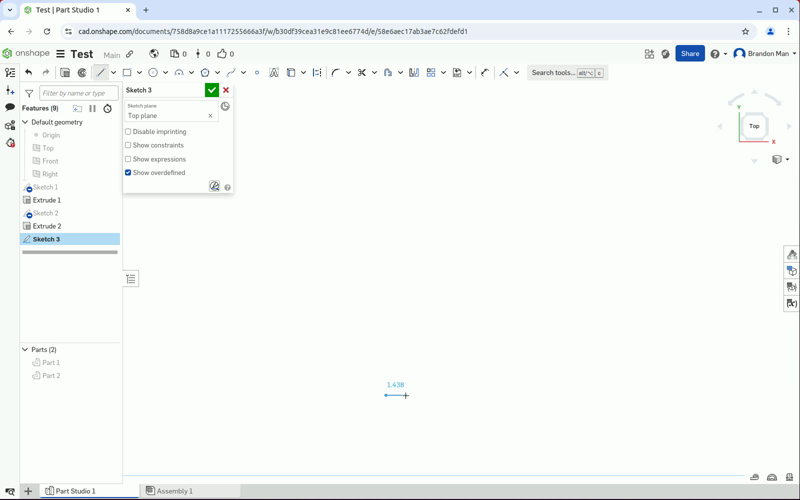
scroll(6)
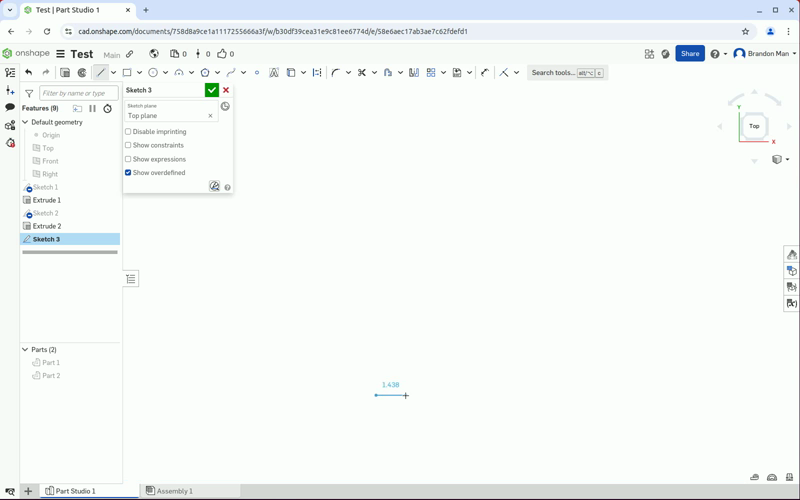
scroll(6)
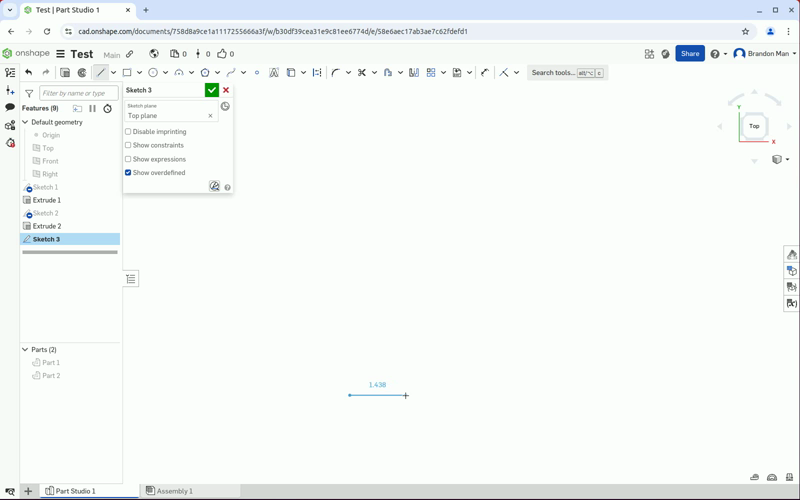
scroll(6)
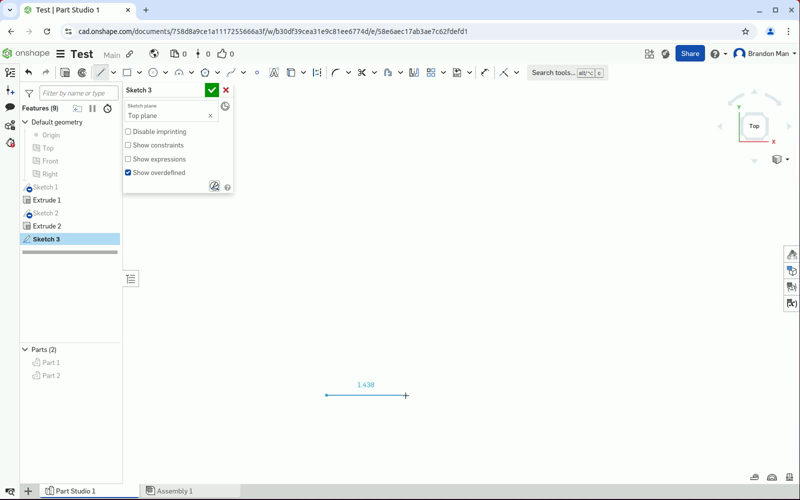
click(405, 395)
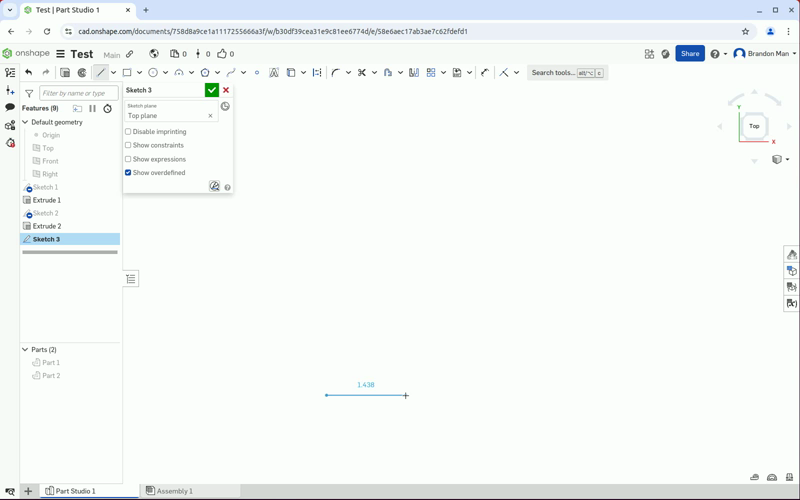
scroll(-6)
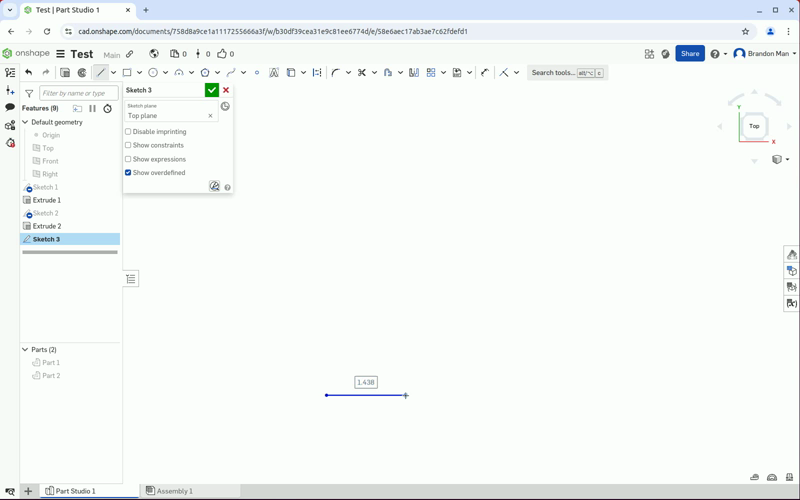
scroll(-6)
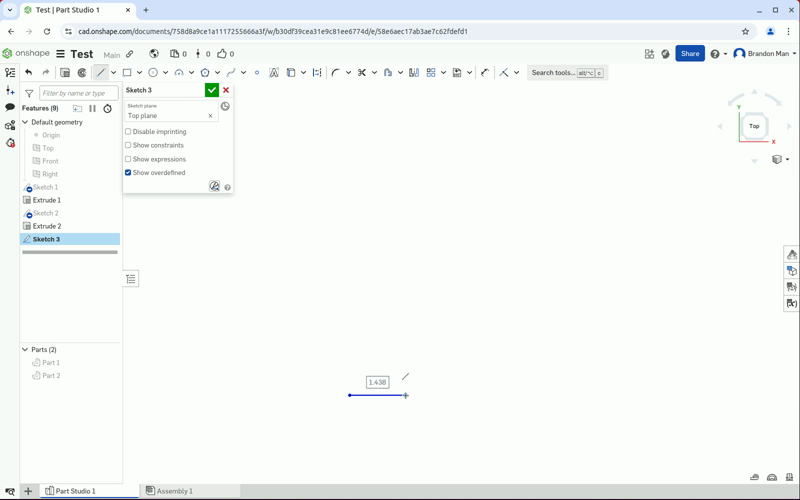
scroll(-6)
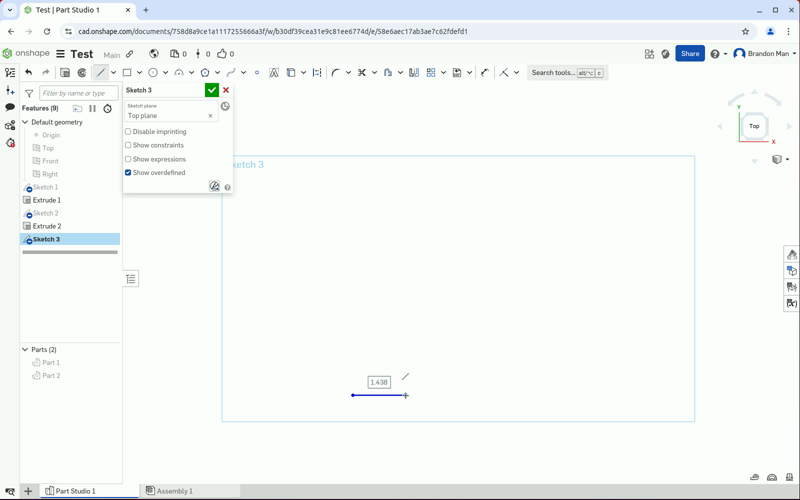
scroll(-6)
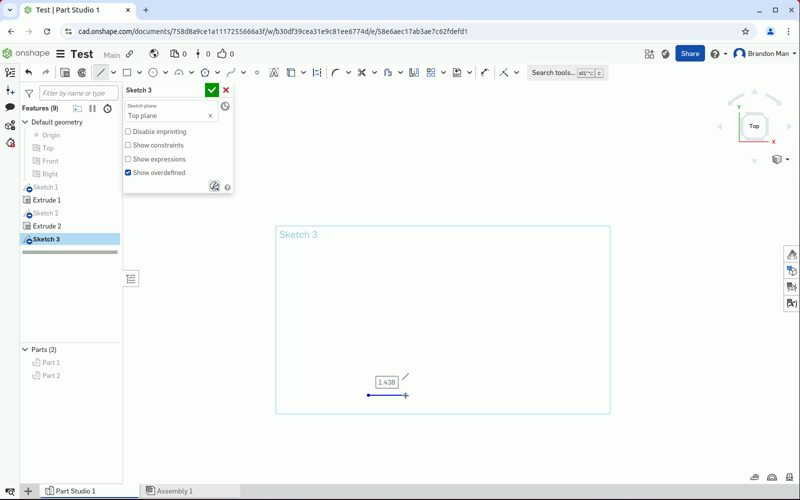
scroll(-6)
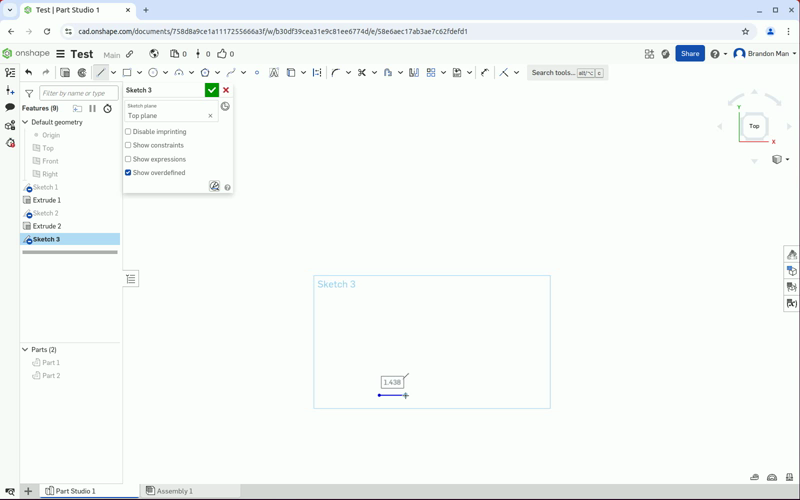
scroll(-6)
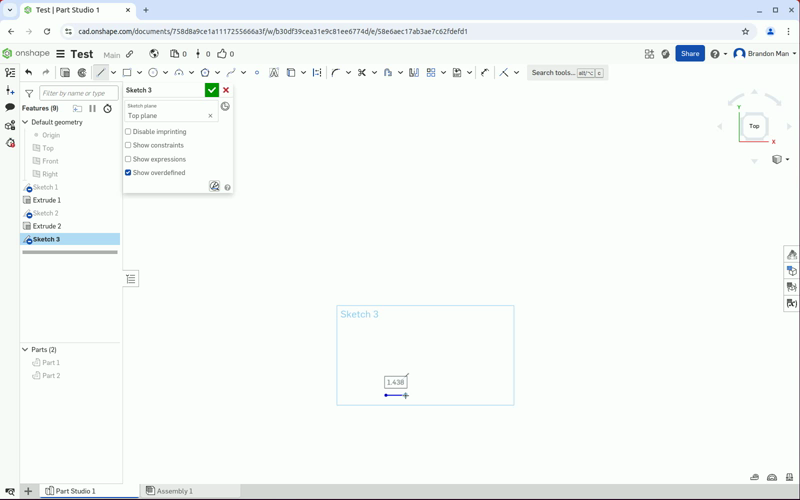
scroll(-6)
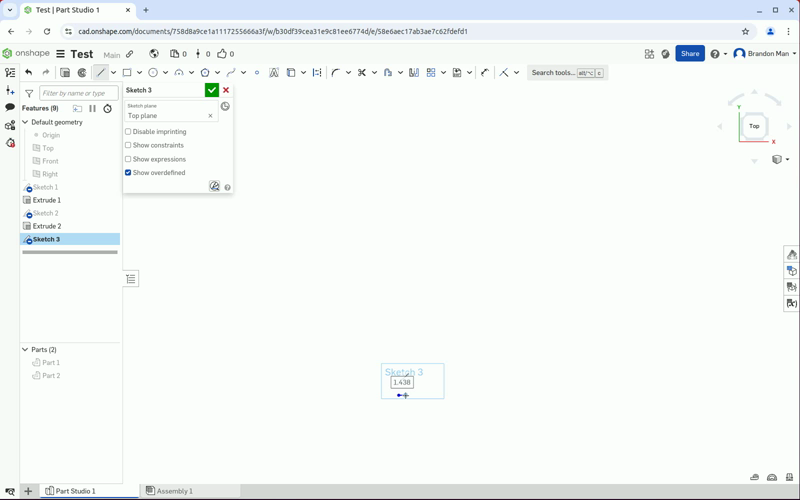
key_up(shift)
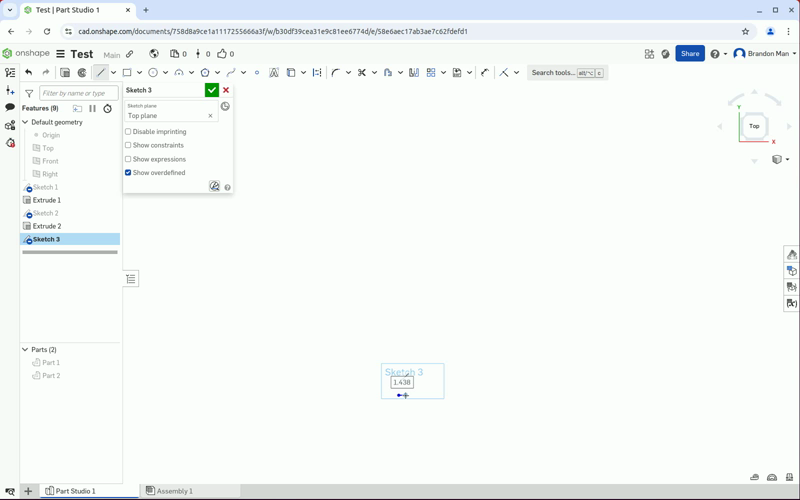
key_down(shift)
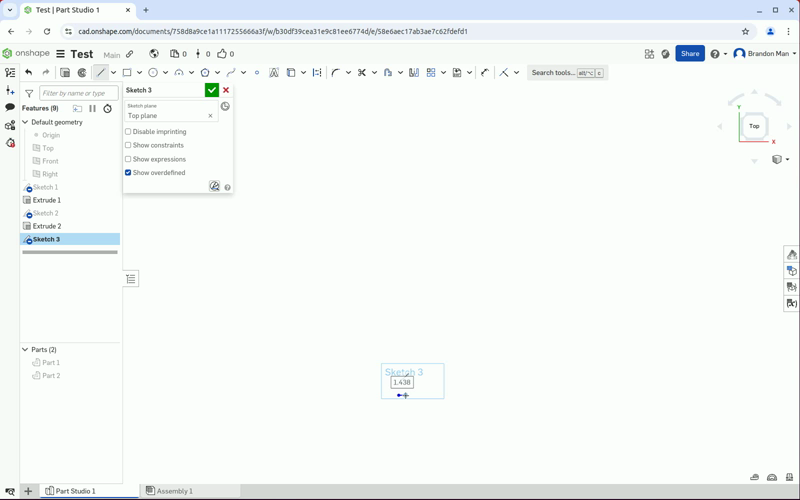
mouse_move(435, 395)
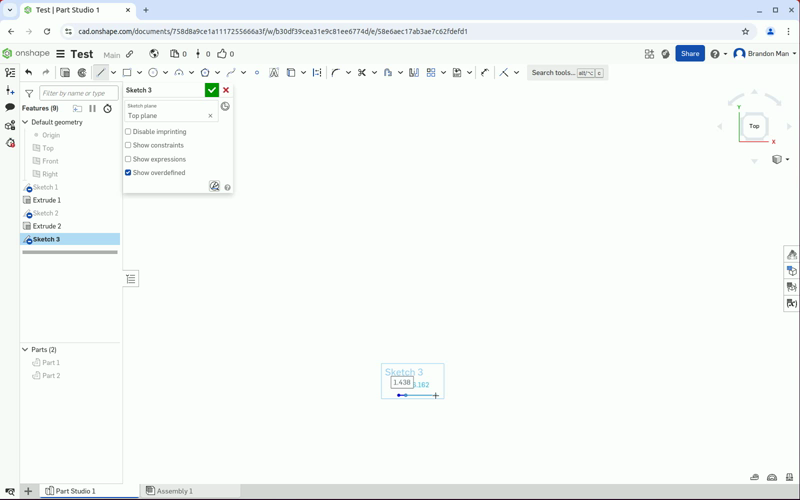
mouse_move(405, 350)
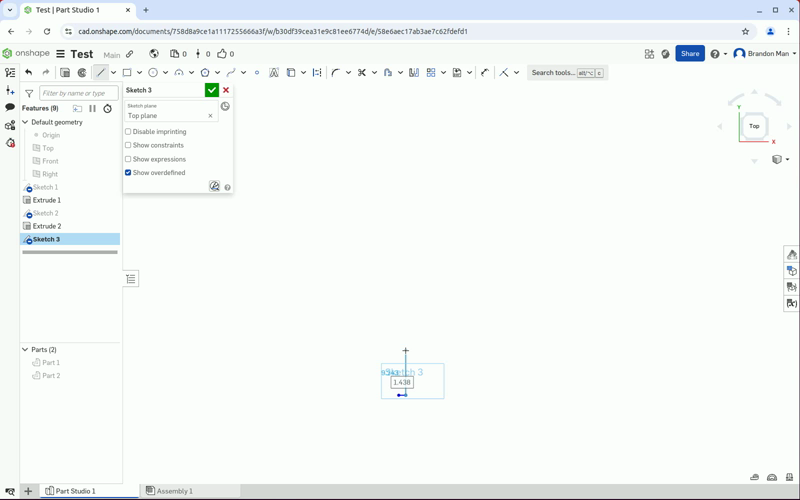
click(405, 350)
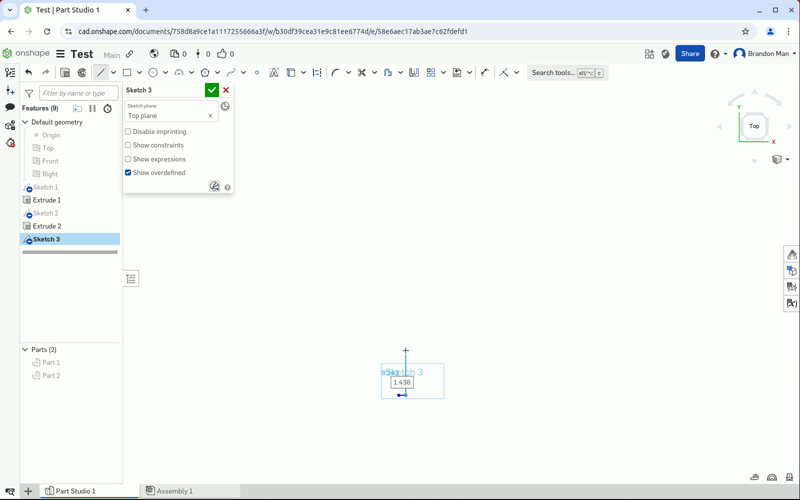
key_up(shift)
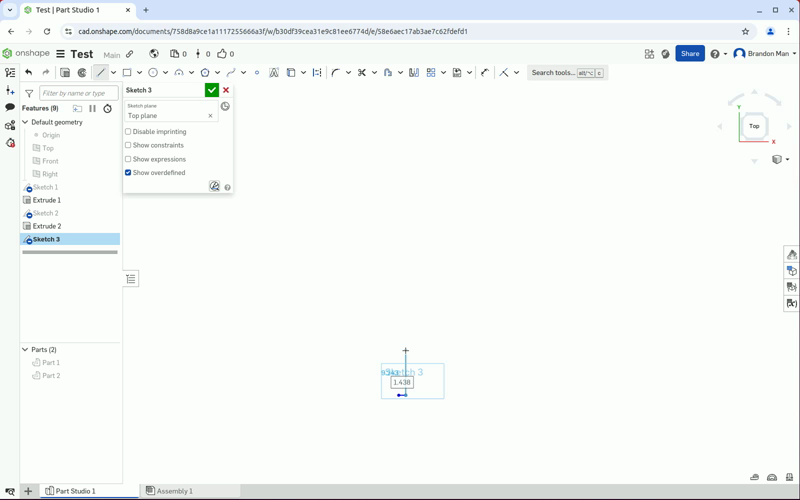
key_down(shift)
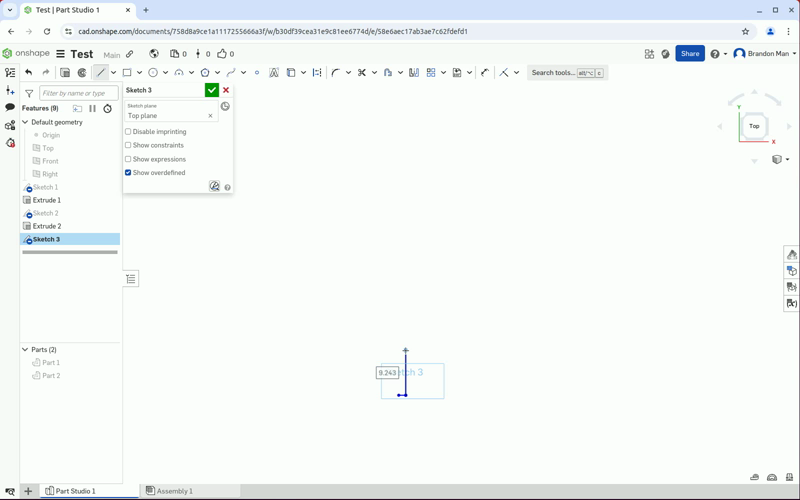
mouse_move(435, 350)
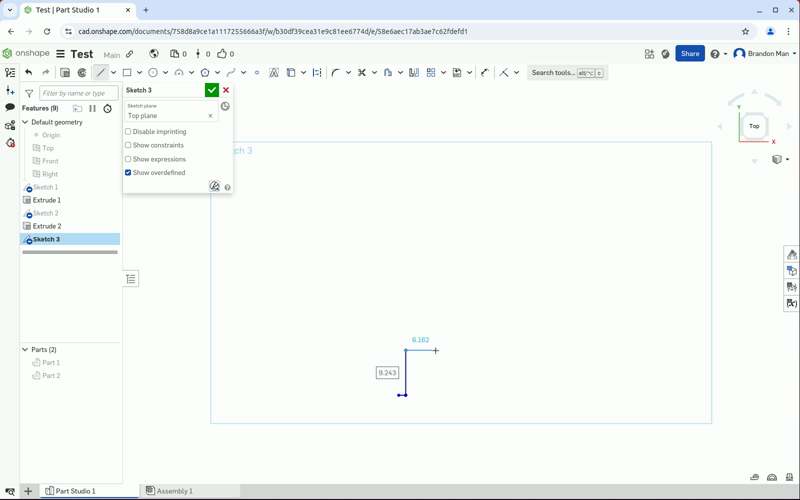
mouse_move(398, 350)
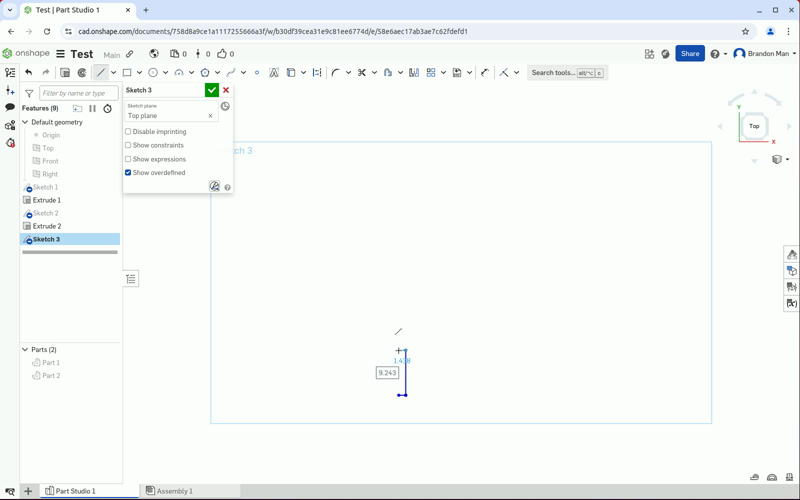
scroll(6)
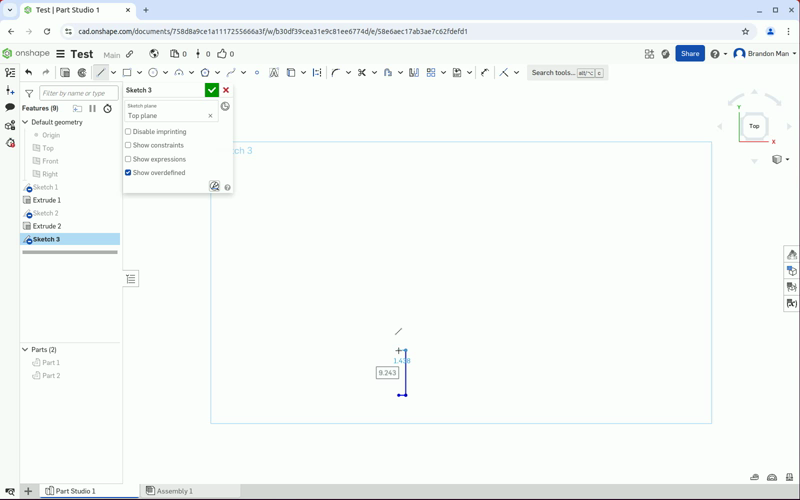
scroll(6)
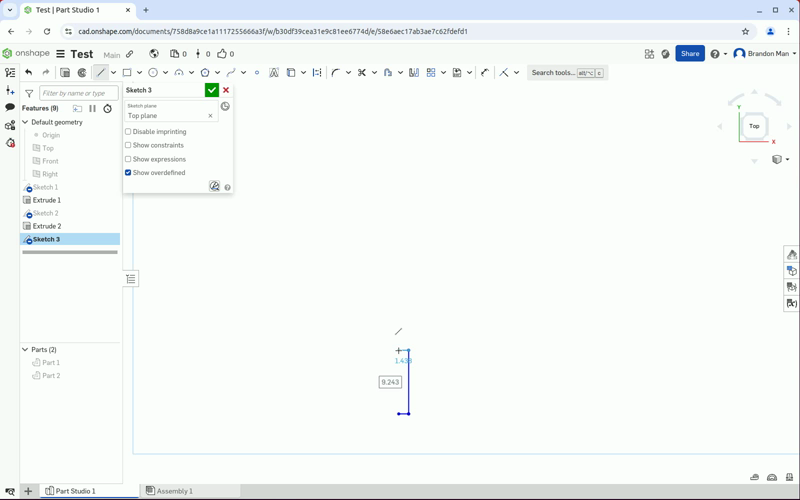
scroll(6)
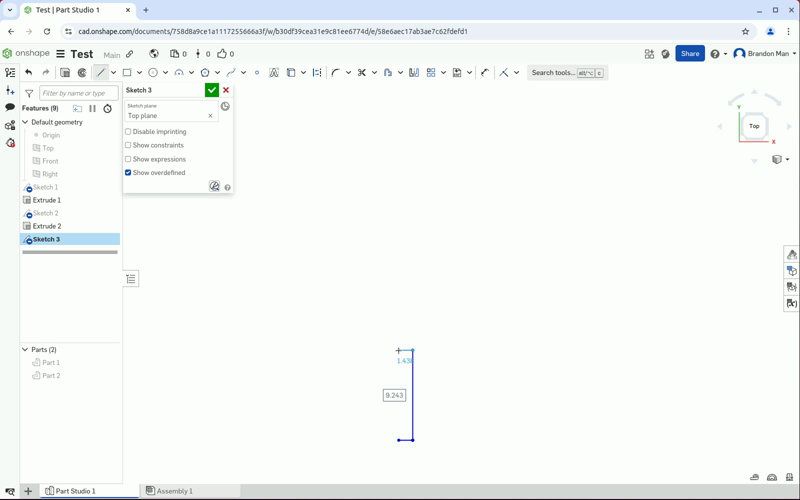
scroll(6)
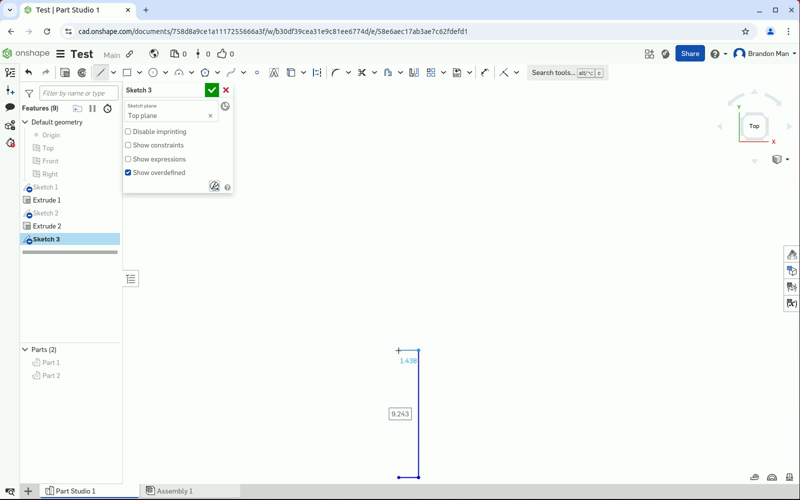
scroll(6)
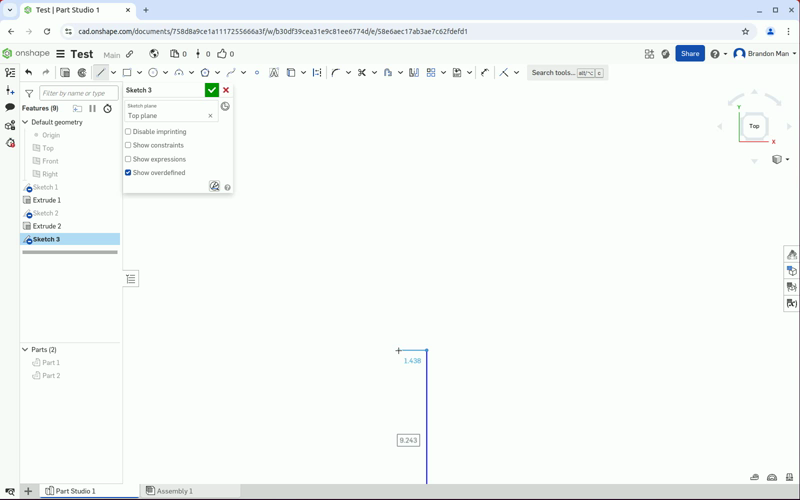
scroll(6)
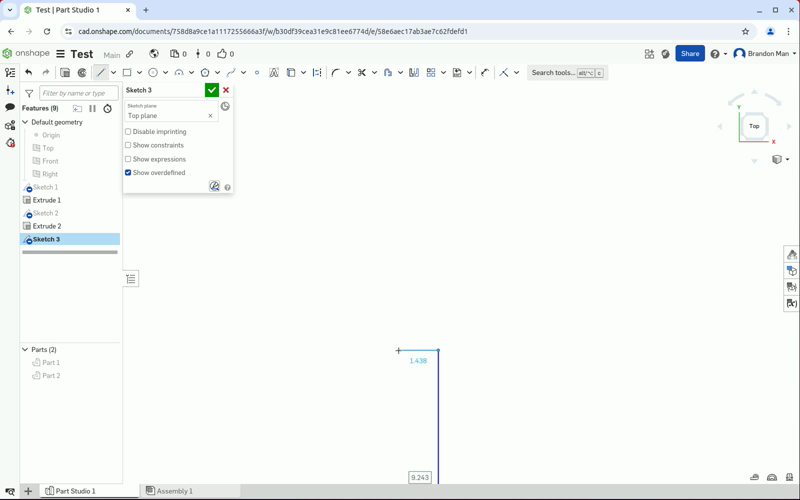
scroll(6)
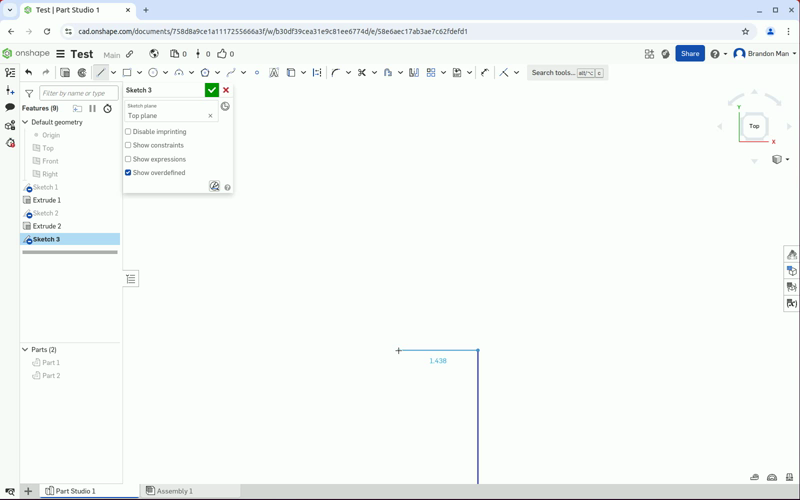
click(398, 350)
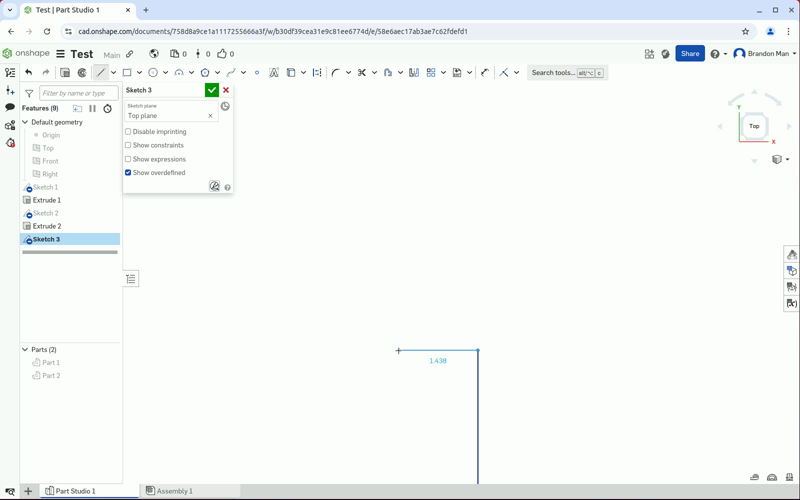
scroll(-6)
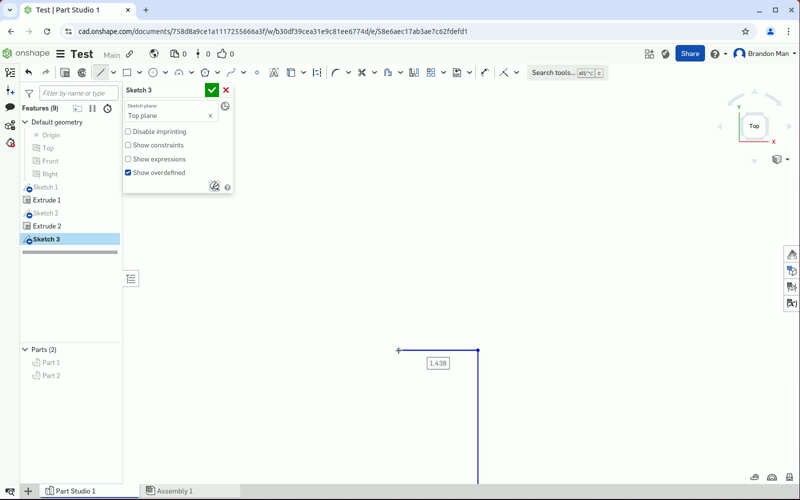
scroll(-6)
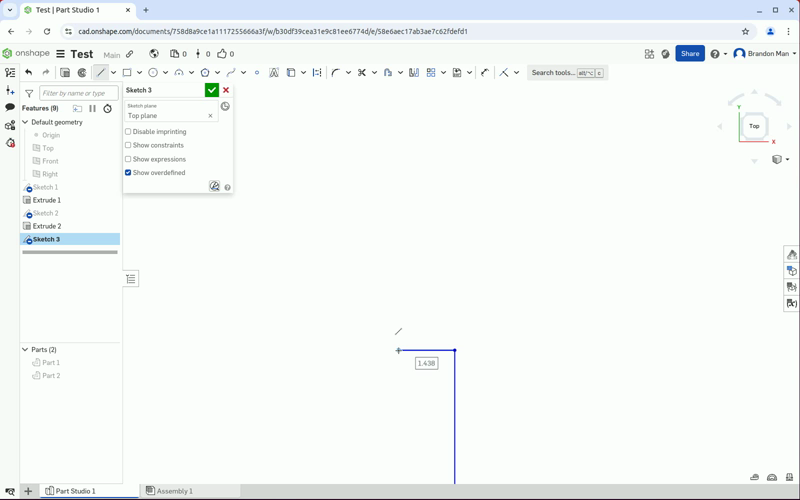
scroll(-6)
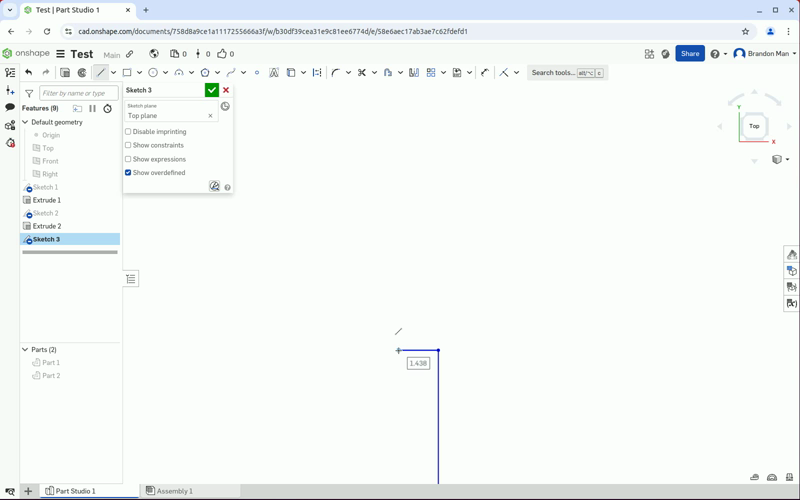
scroll(-6)
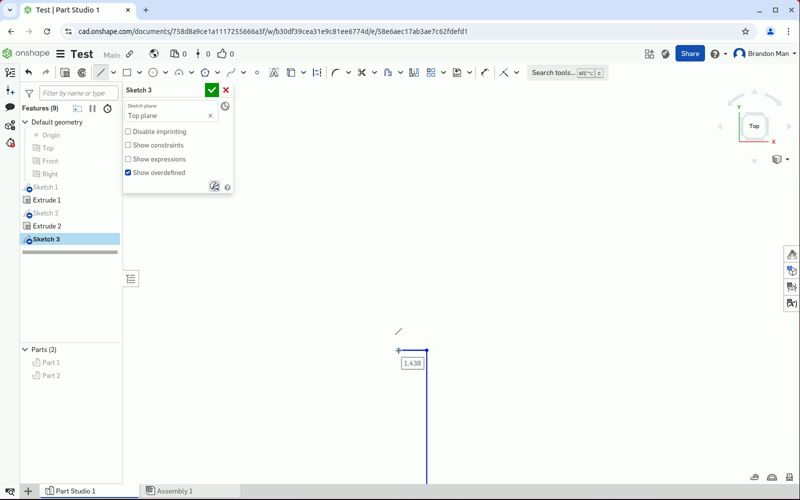
scroll(-6)
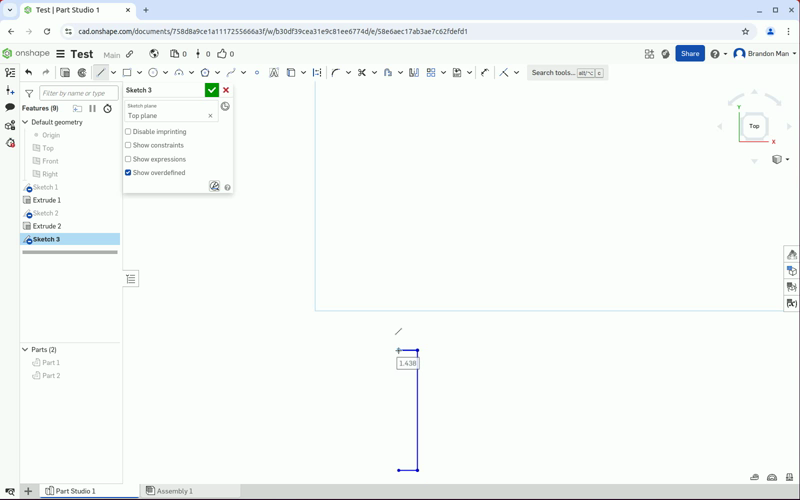
scroll(-6)
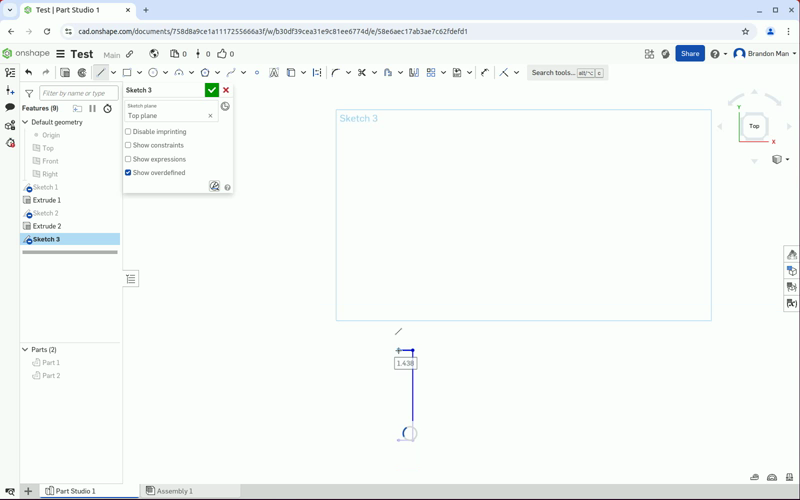
scroll(-6)
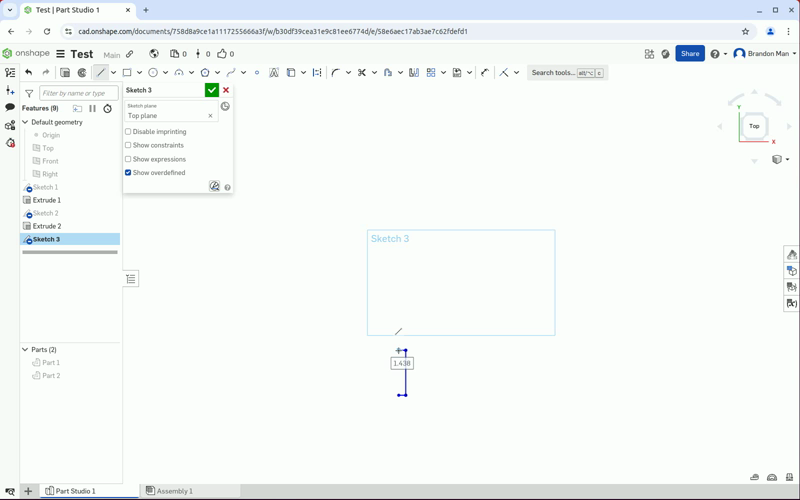
key_up(shift)
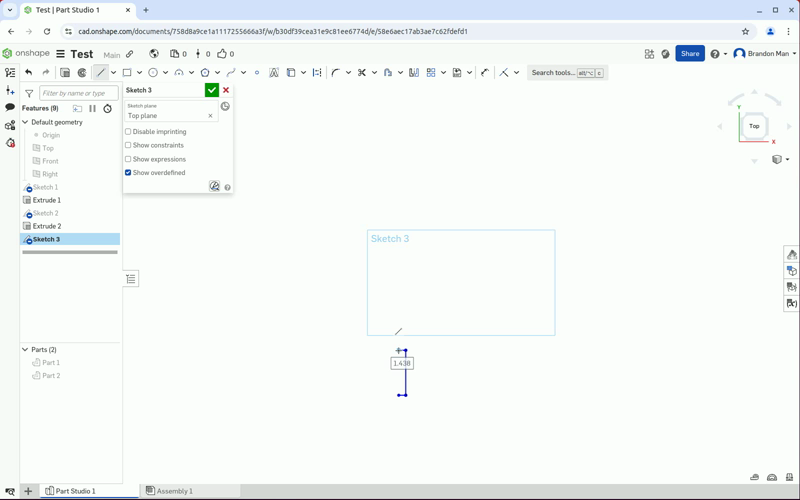
mouse_move(428, 350)
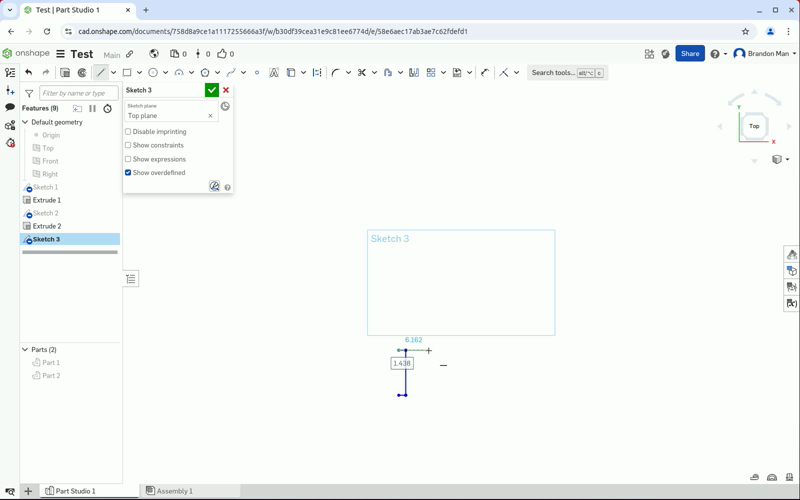
key_down(shift)
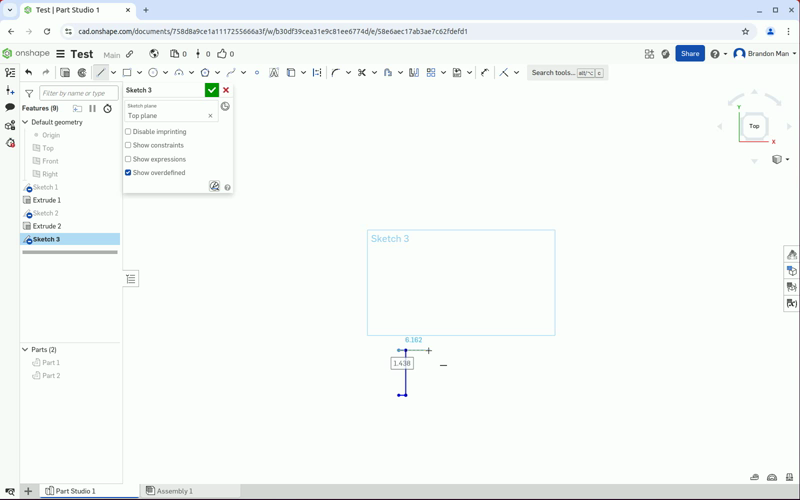
mouse_move(398, 395)
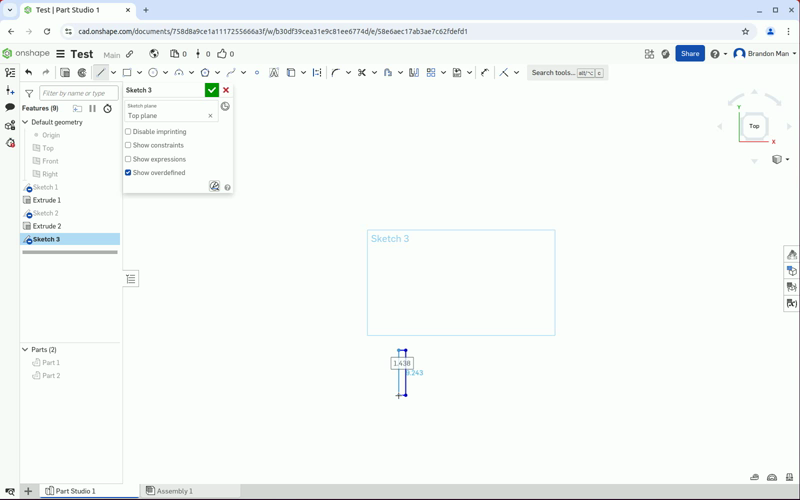
key_up(shift)
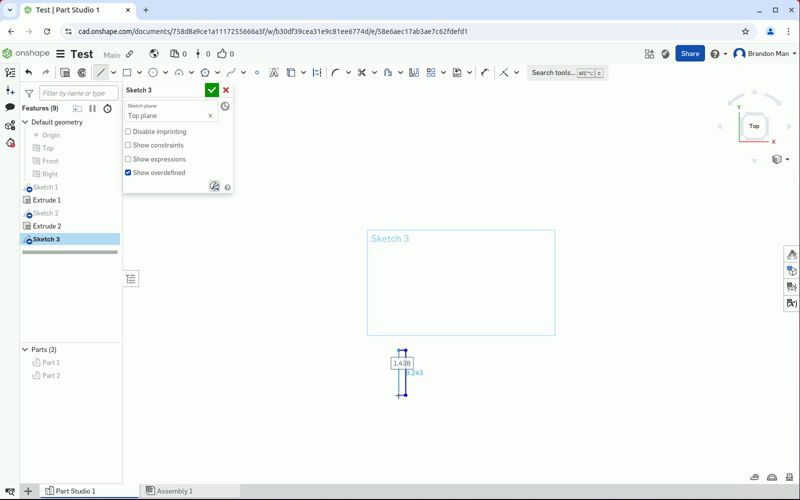
click(398, 395)
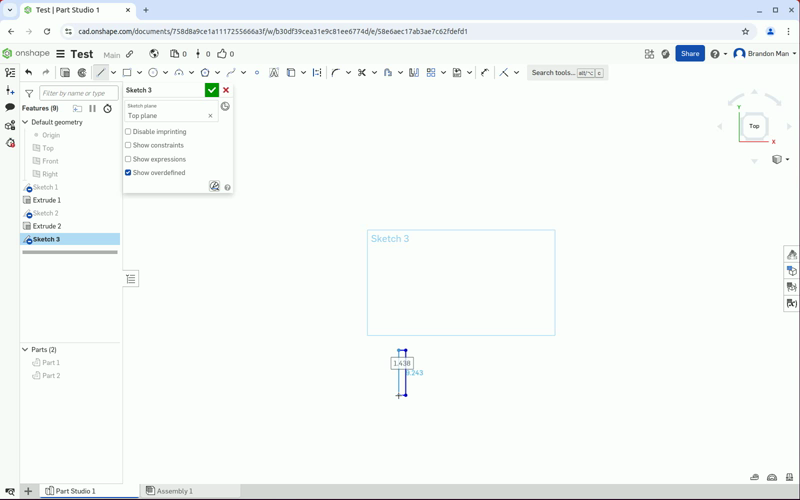
key(esc)
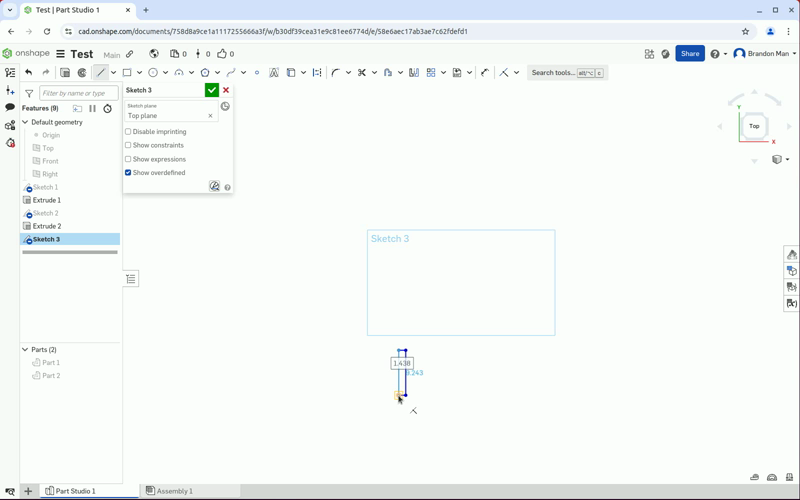
mouse_move(405, 391)
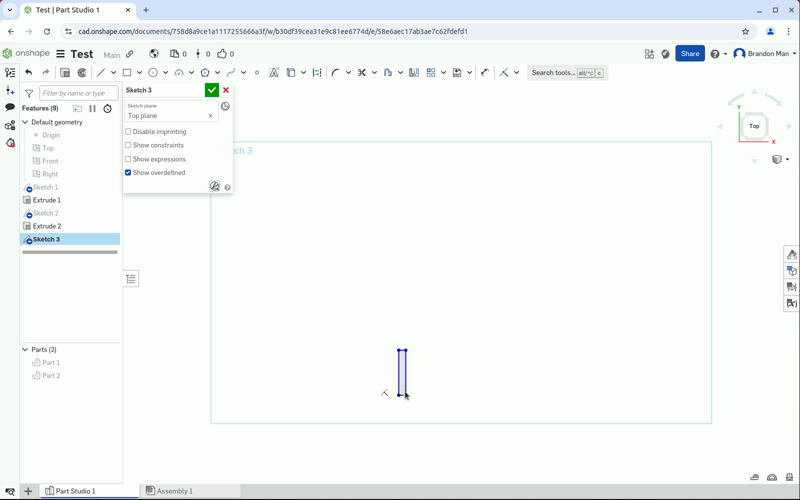
scroll(6)
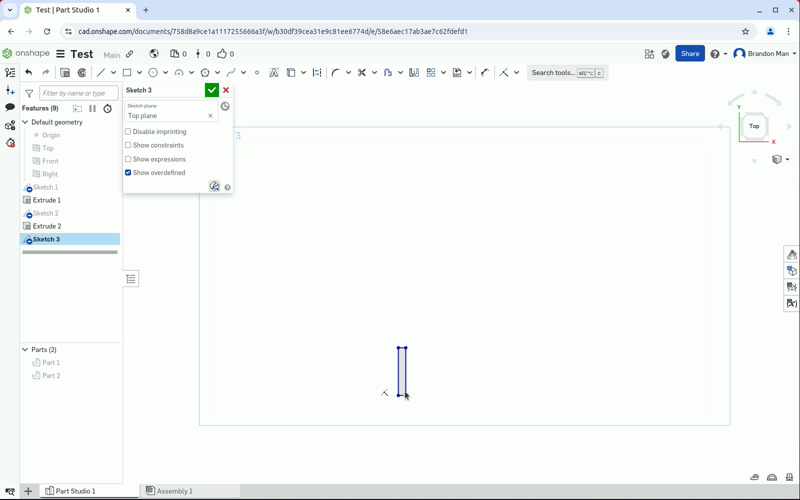
scroll(6)
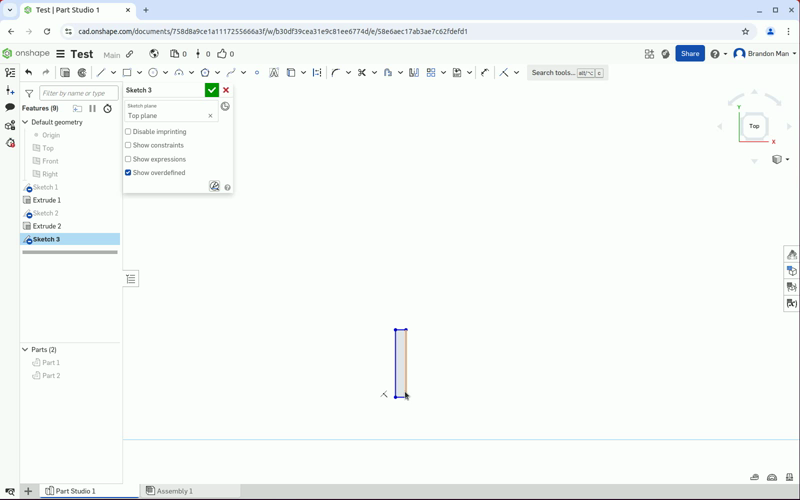
scroll(6)
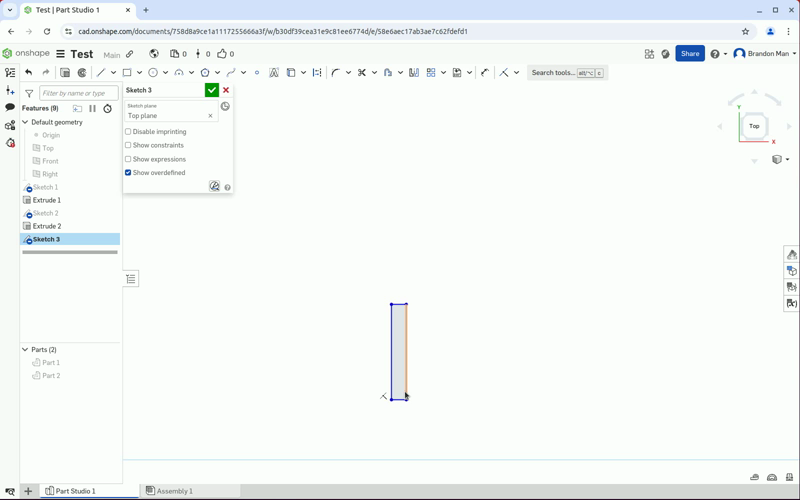
scroll(6)
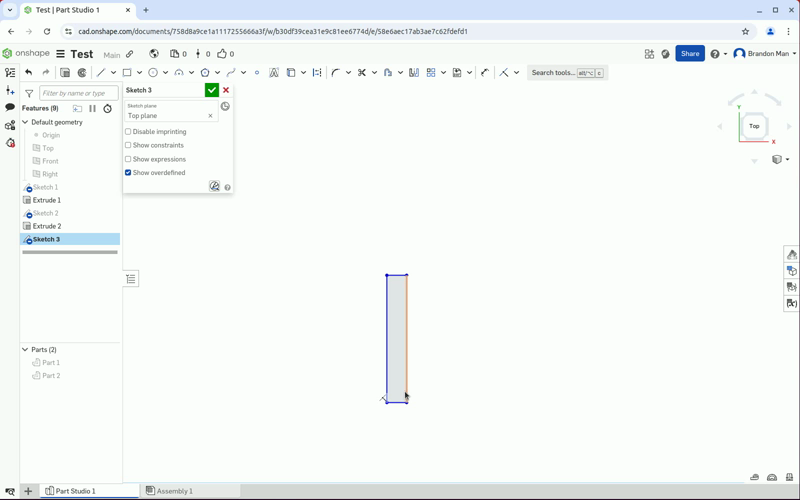
scroll(6)
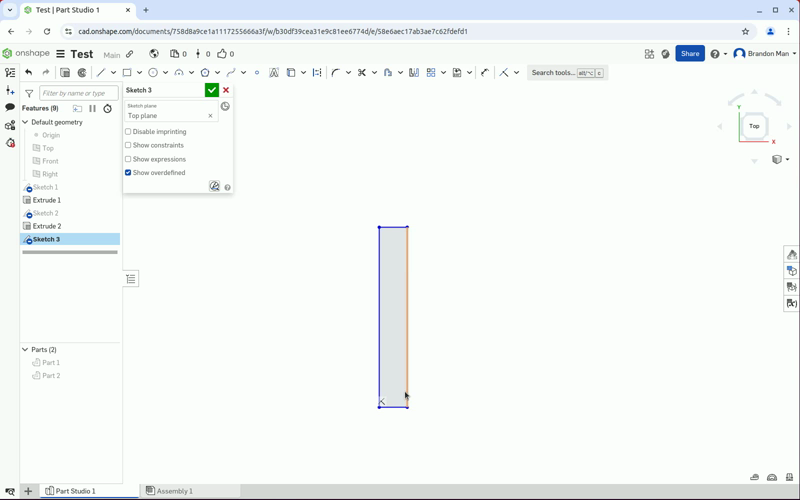
scroll(6)
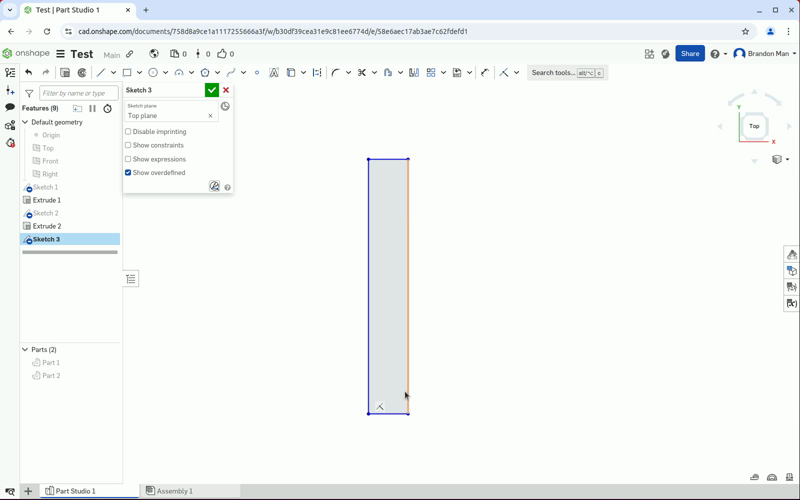
scroll(6)
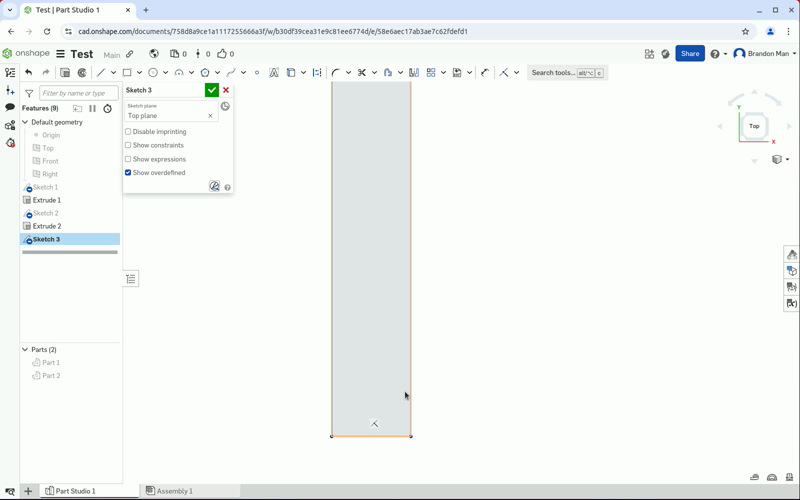
click(405, 391)
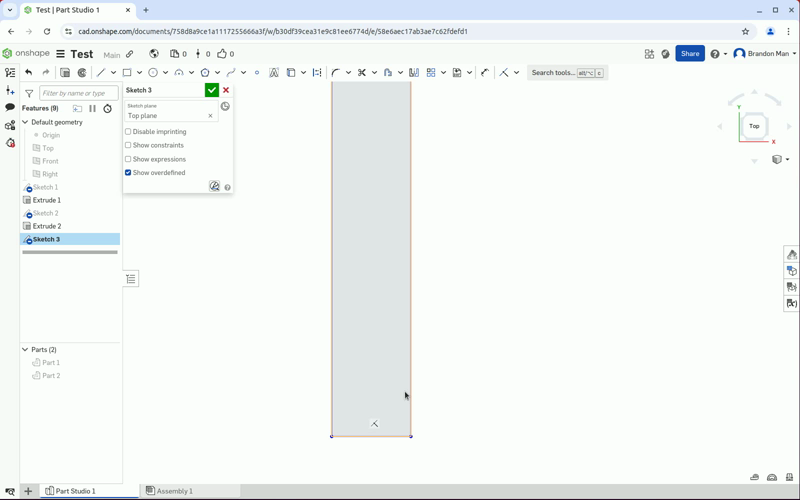
scroll(-6)
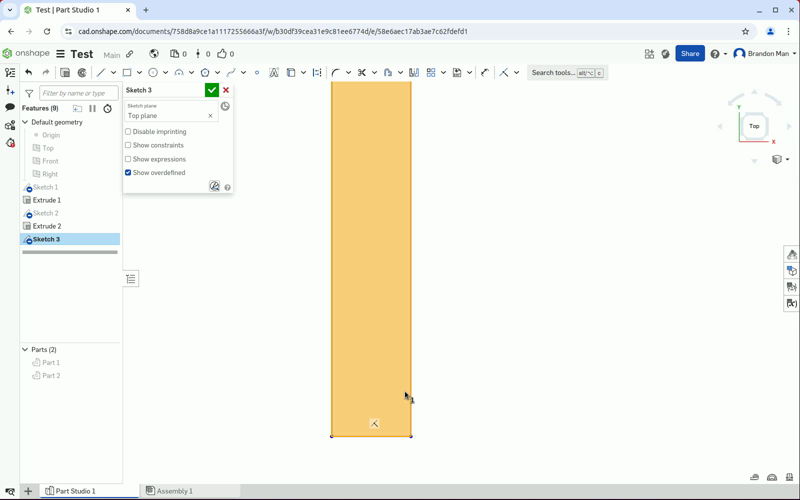
scroll(-6)
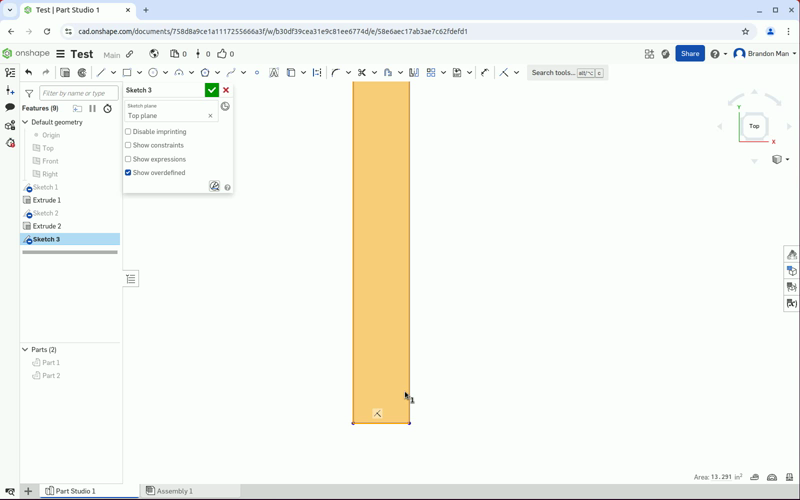
scroll(-6)
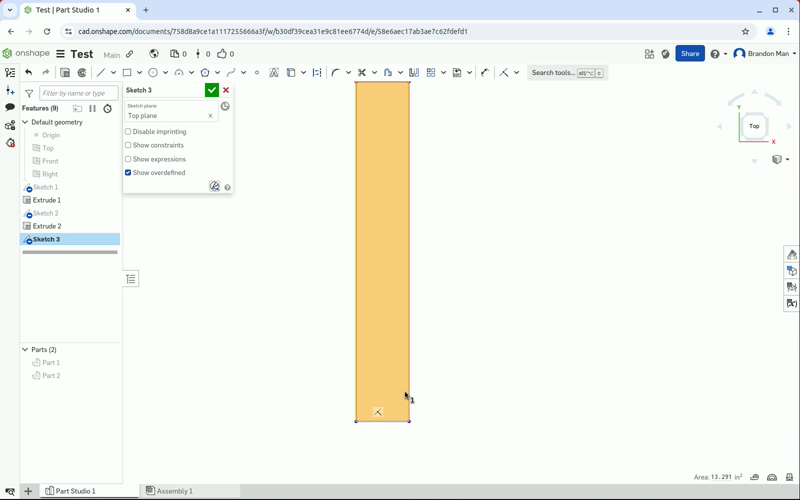
scroll(-6)
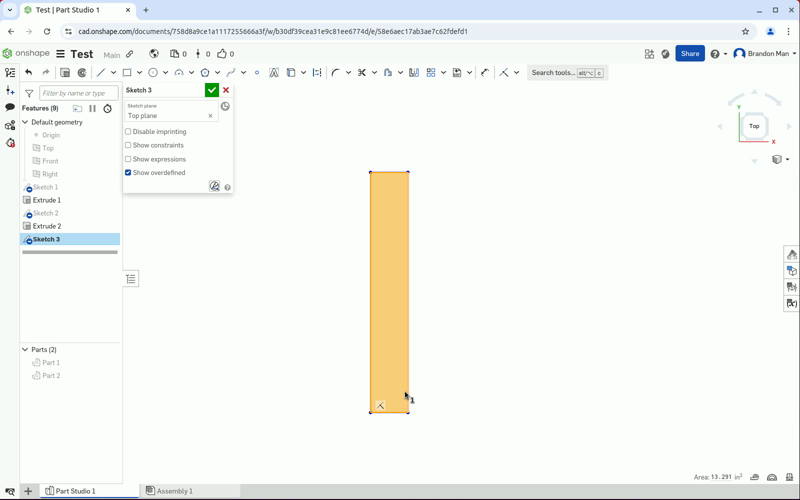
scroll(-6)
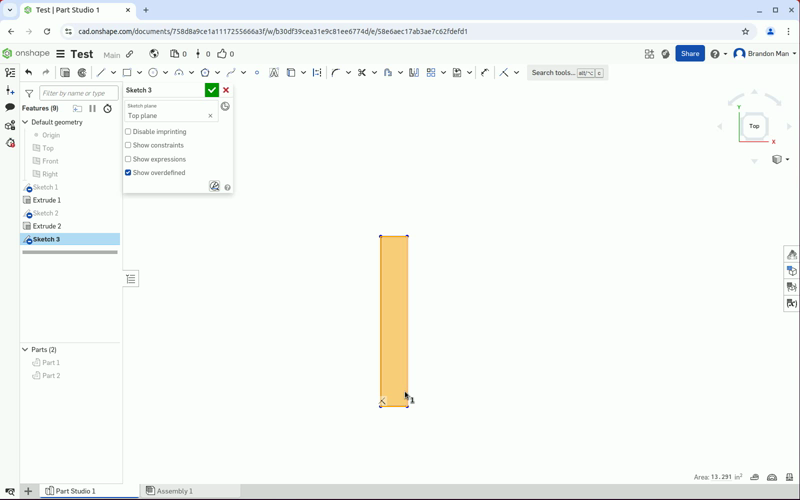
scroll(-6)
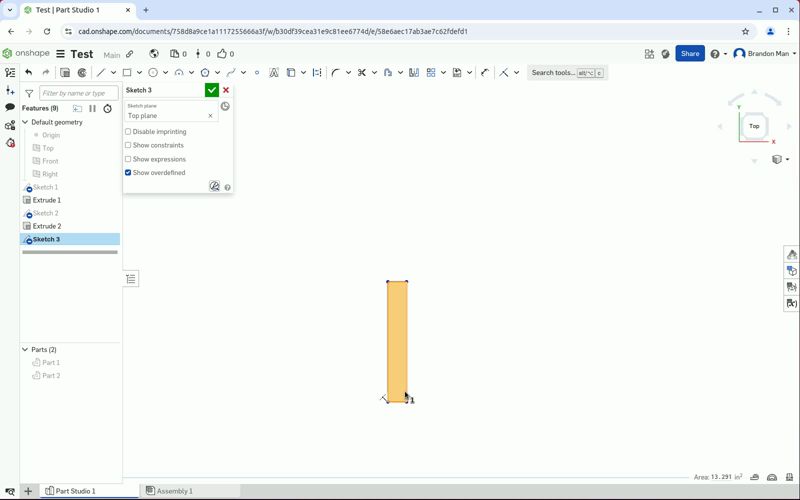
scroll(-6)
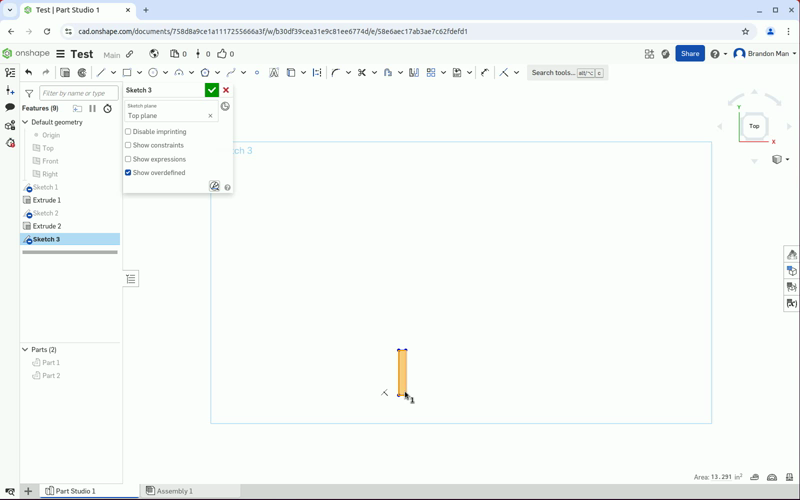
mouse_move(73, 352)
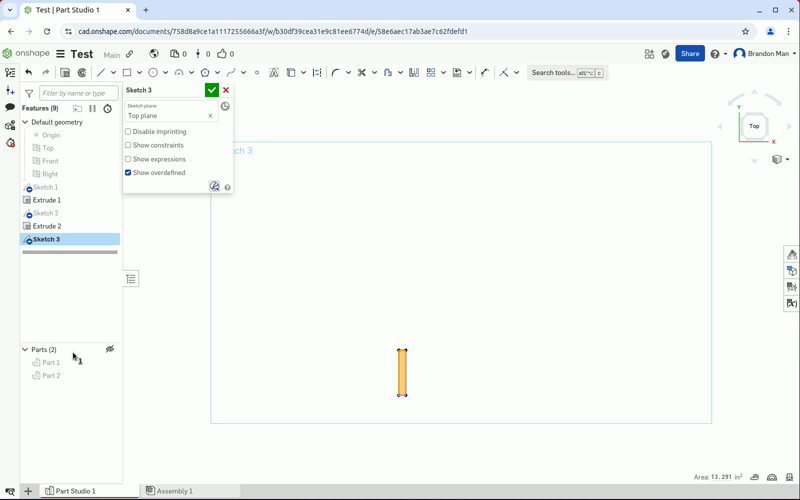
key(shift+y)
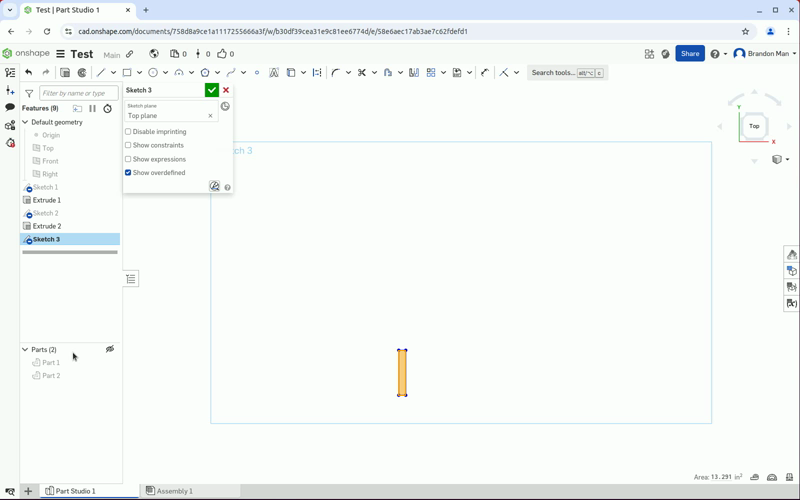
key(shift+e)
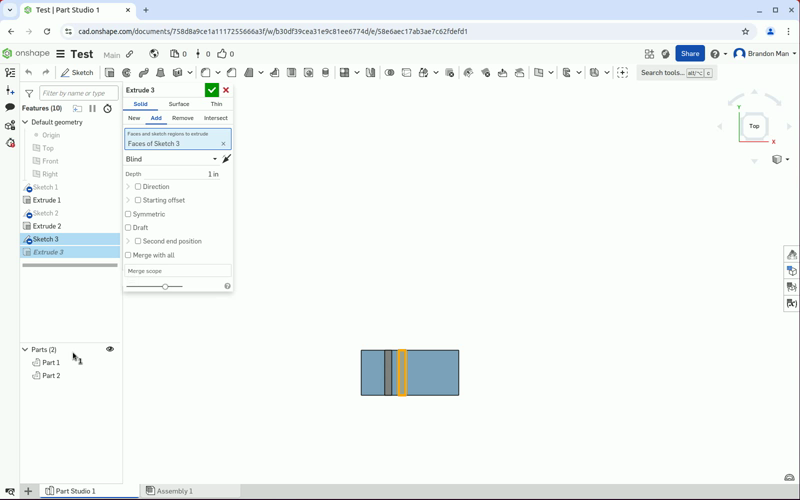
mouse_move(143, 106)
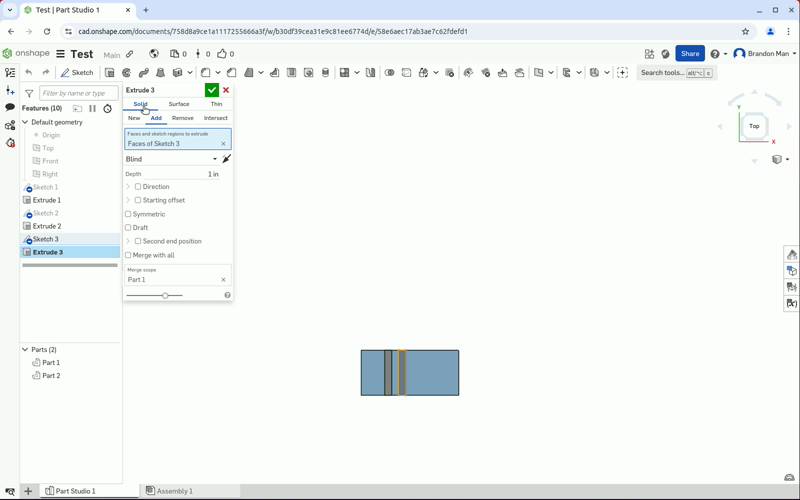
click(143, 106)
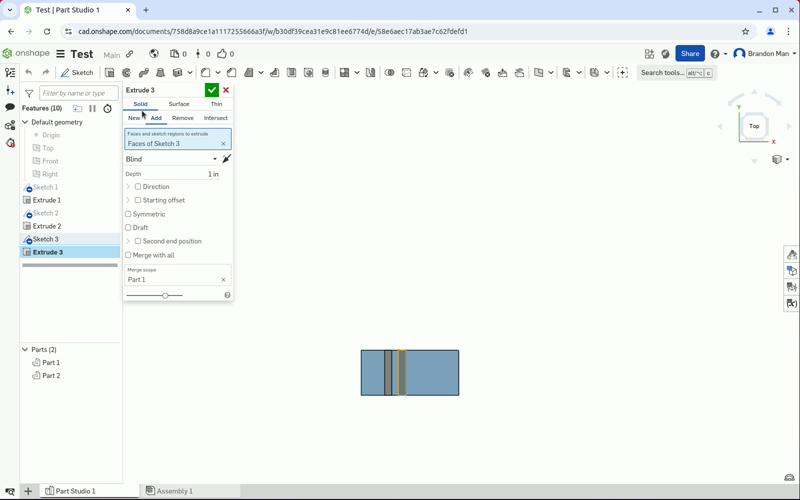
mouse_move(137, 120)
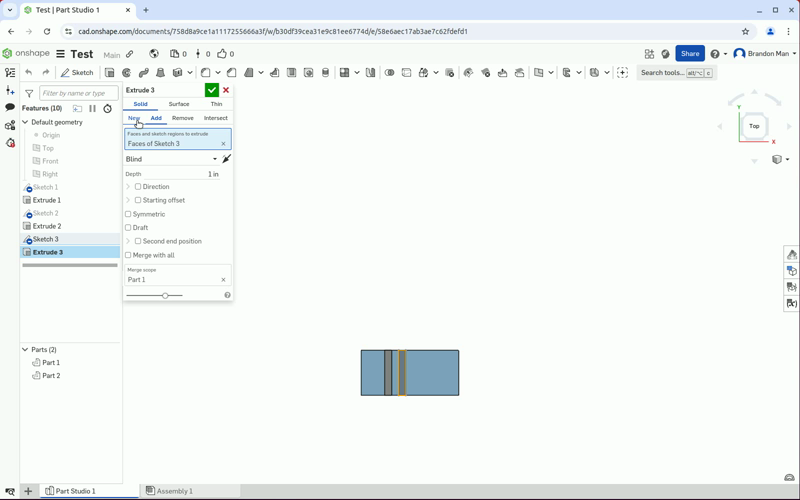
click(137, 120)
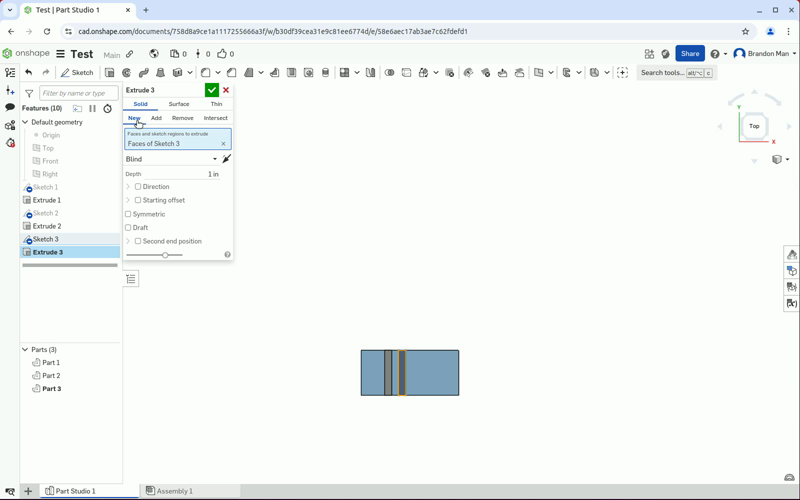
key(tab, 4)
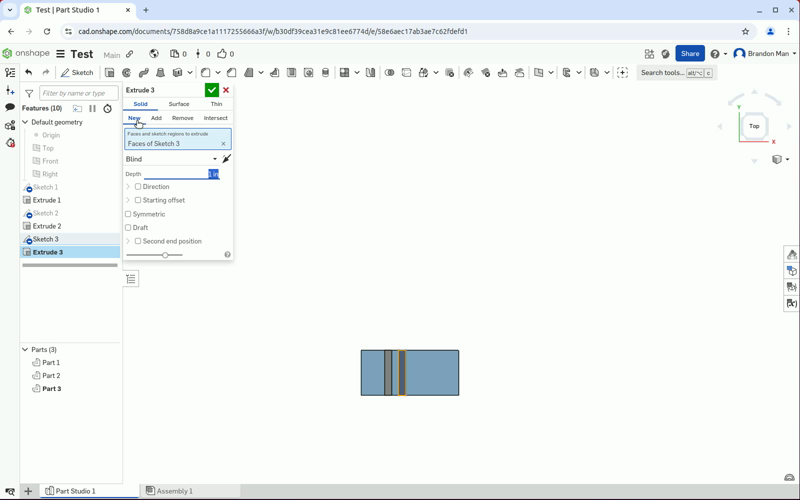
text(2.166)
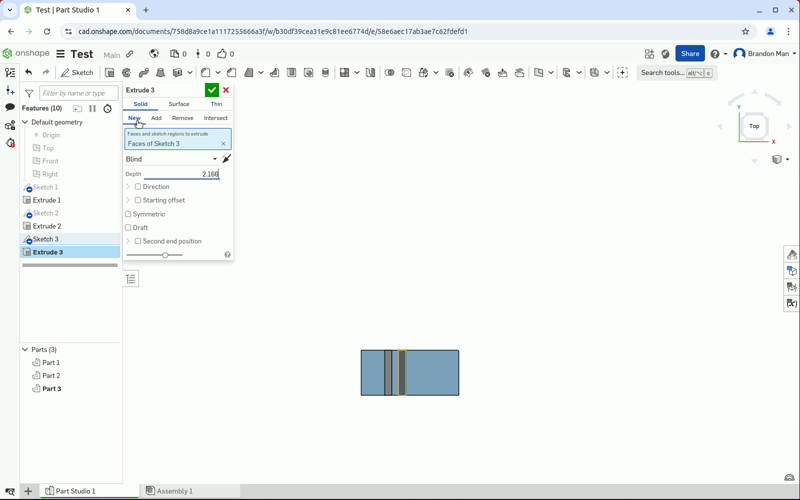
key(enter)
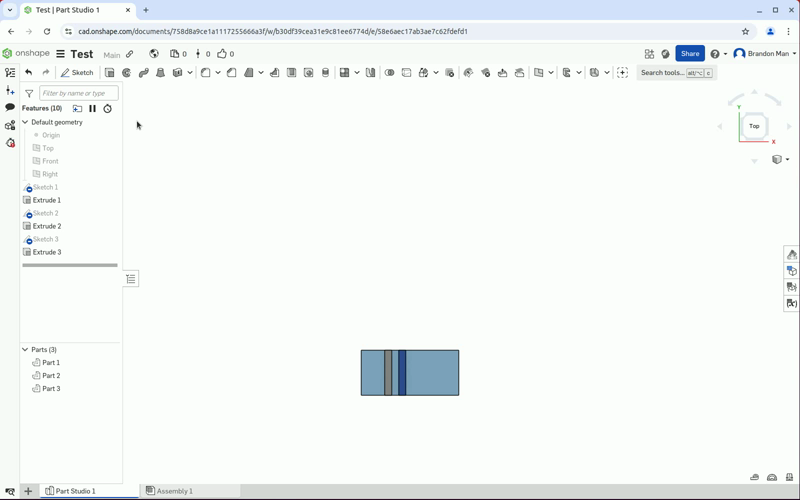
key(shift+h)
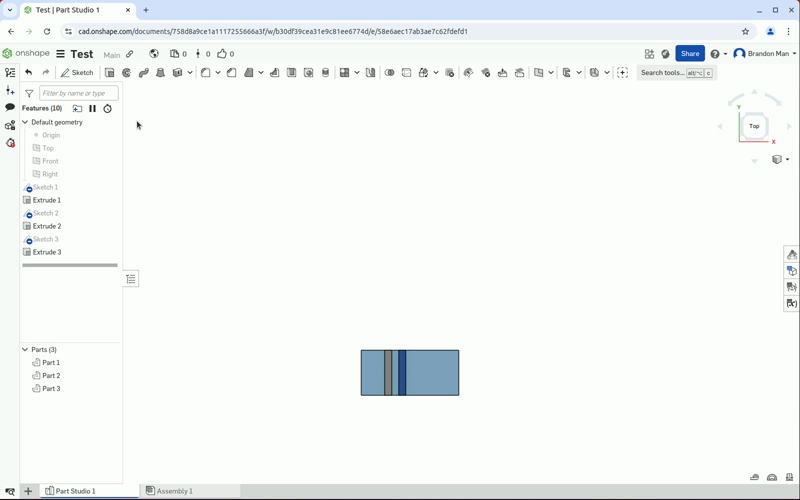
key(shift+h)
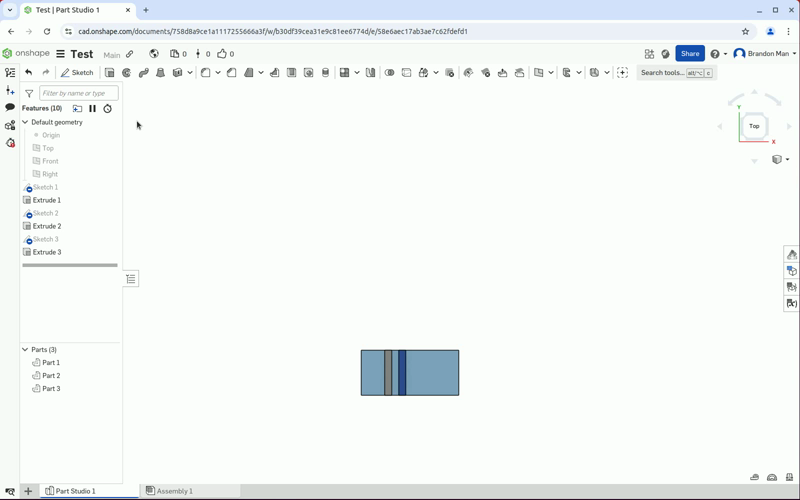
mouse_move(73, 189)
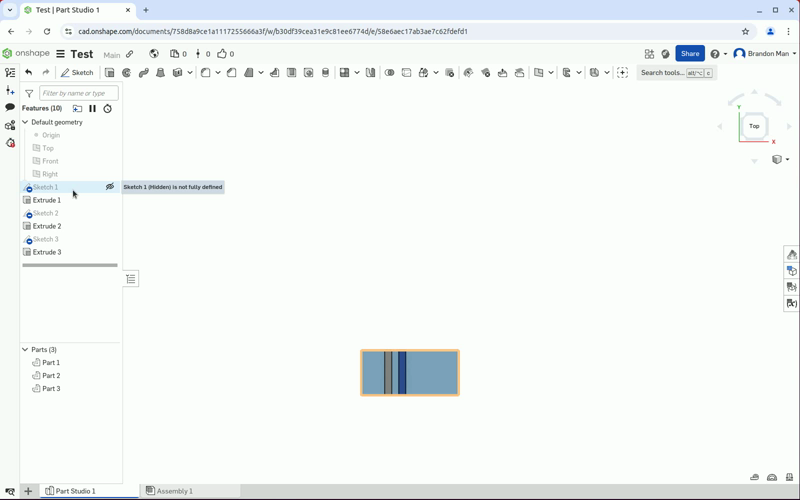
click(73, 189)
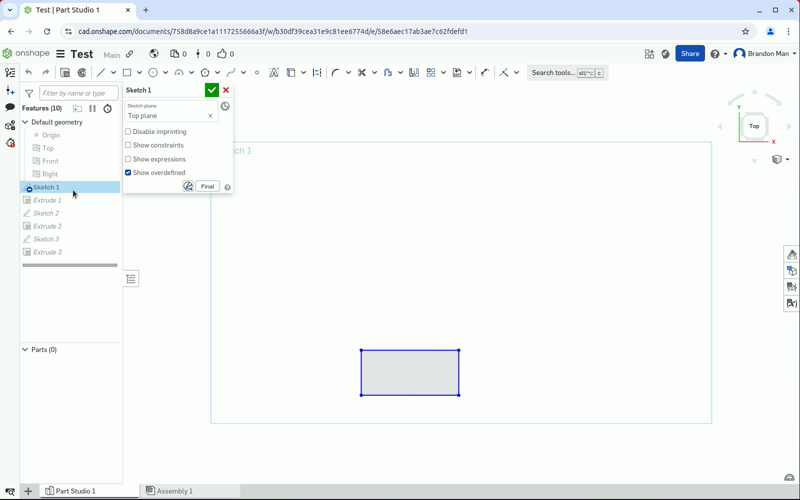
mouse_move(229, 92)
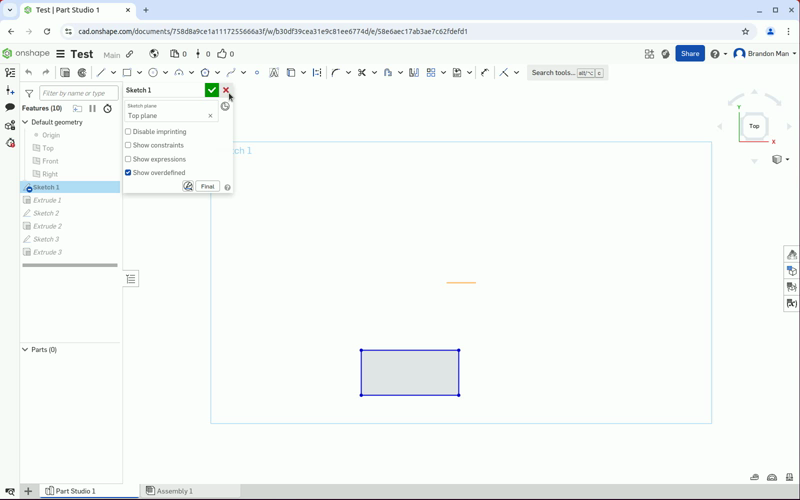
click(229, 92)
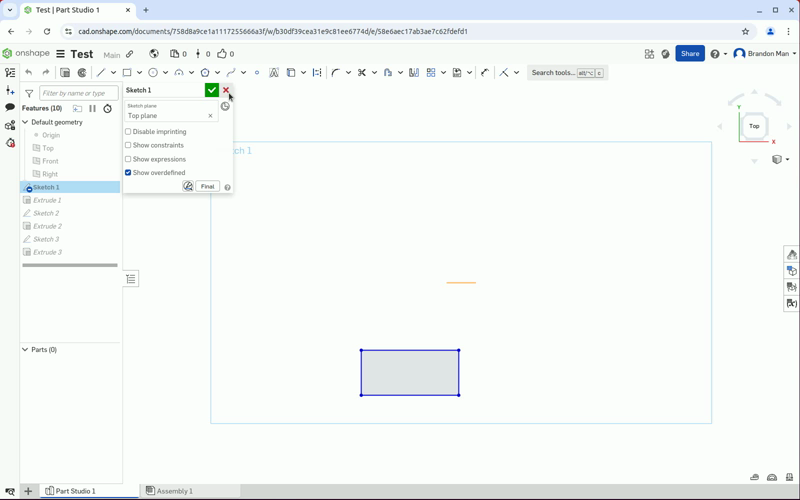
key(shift+s)
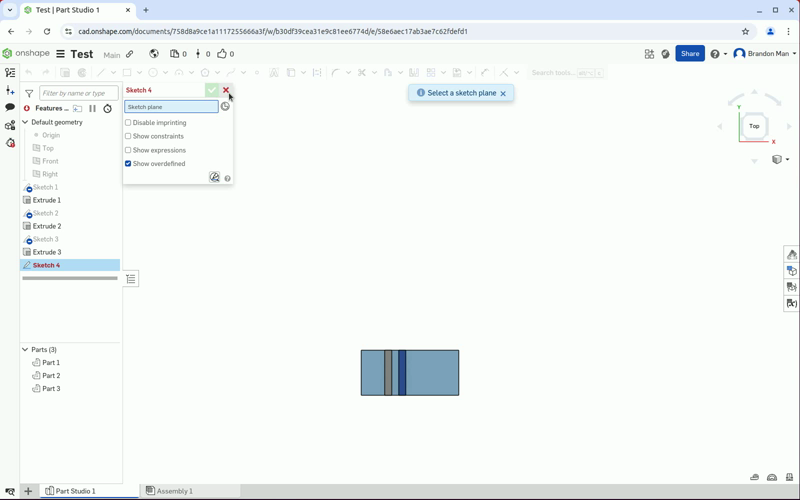
mouse_move(73, 150)
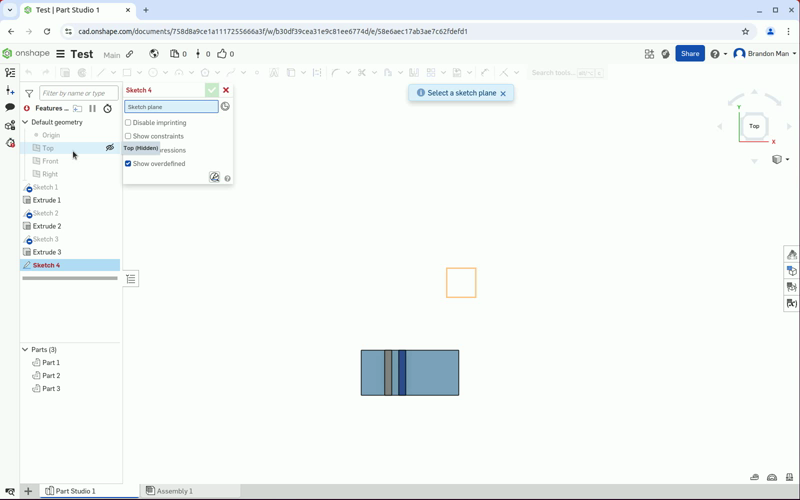
click(73, 150)
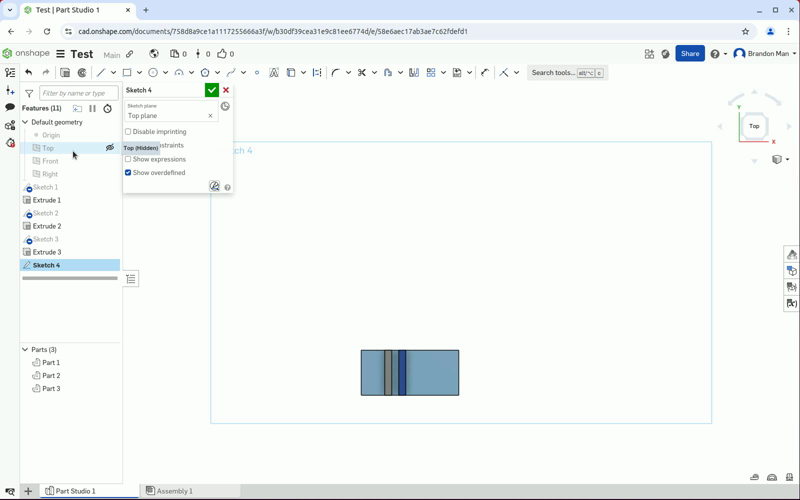
mouse_move(73, 352)
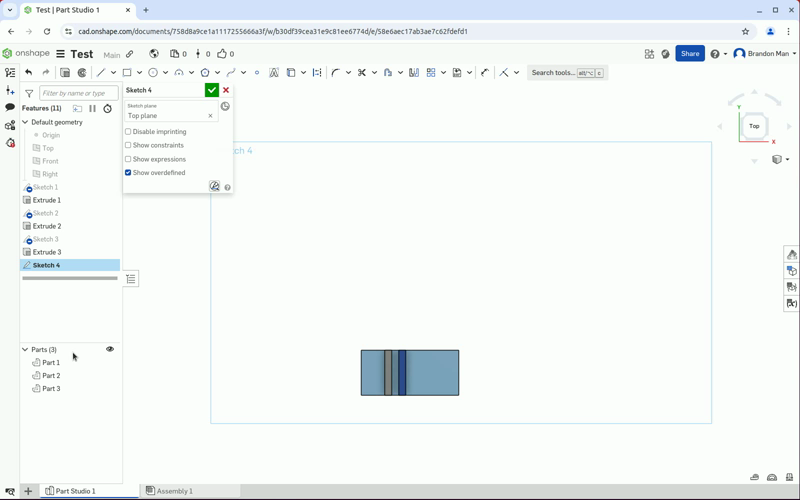
key(y)
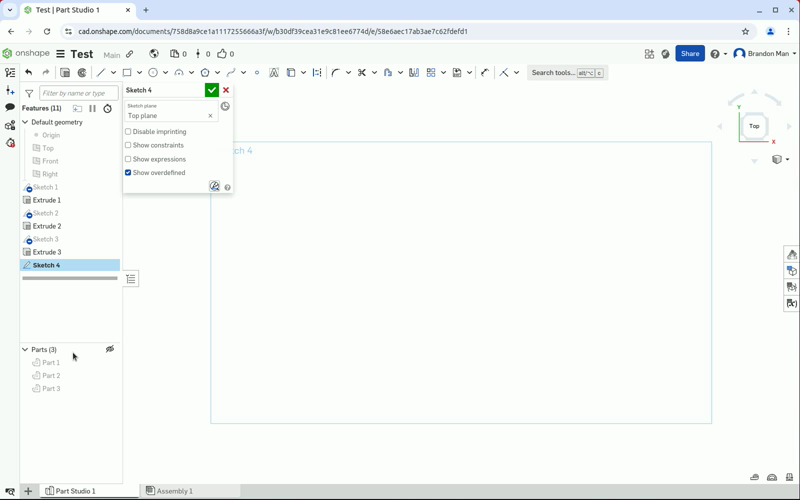
key(l)
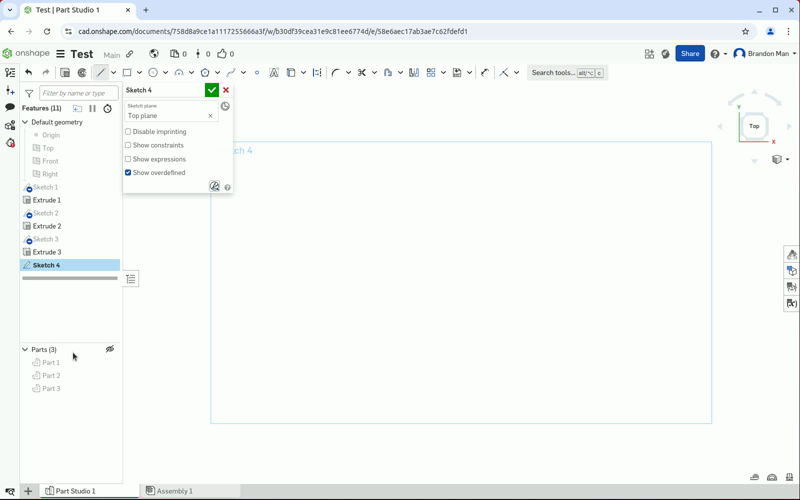
key_down(shift)
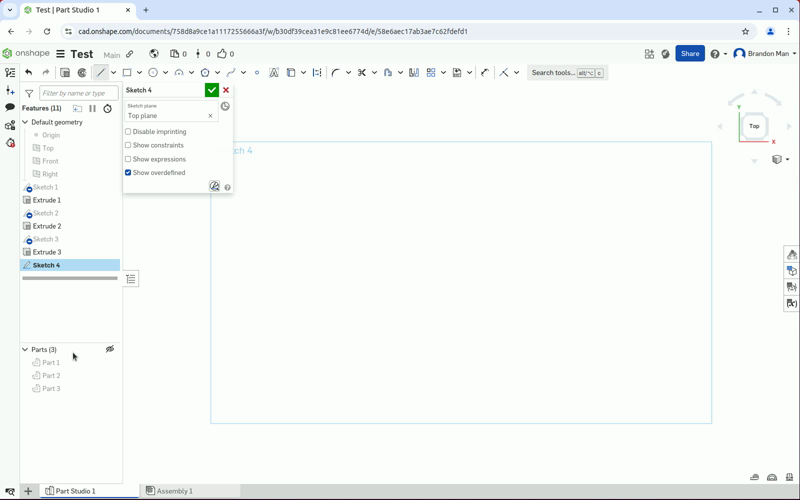
mouse_move(412, 395)
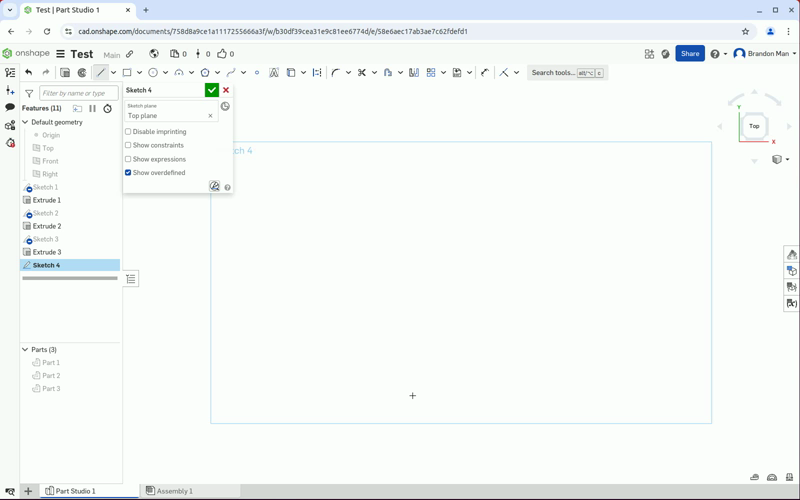
click(412, 395)
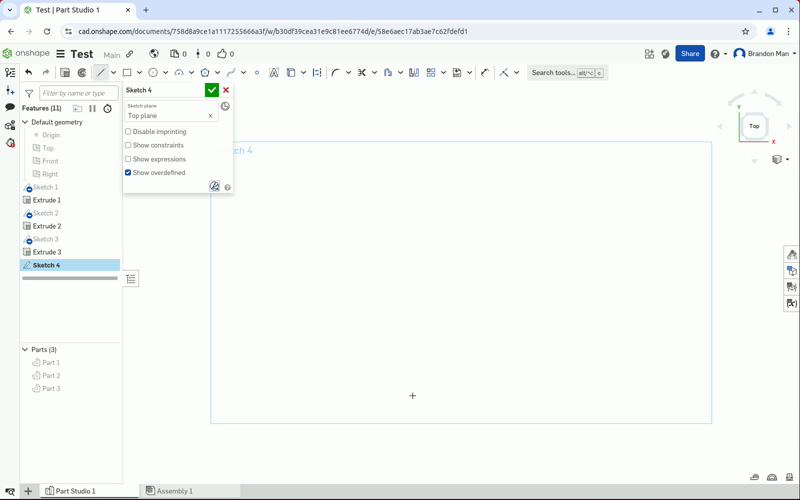
key_up(shift)
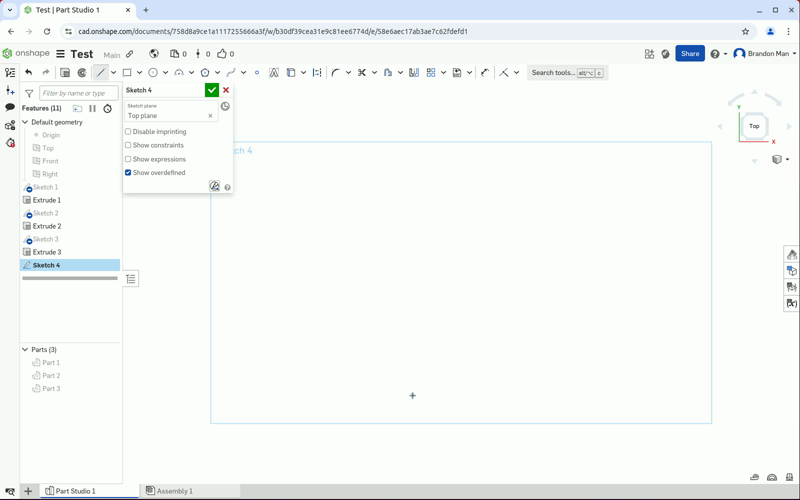
key_down(shift)
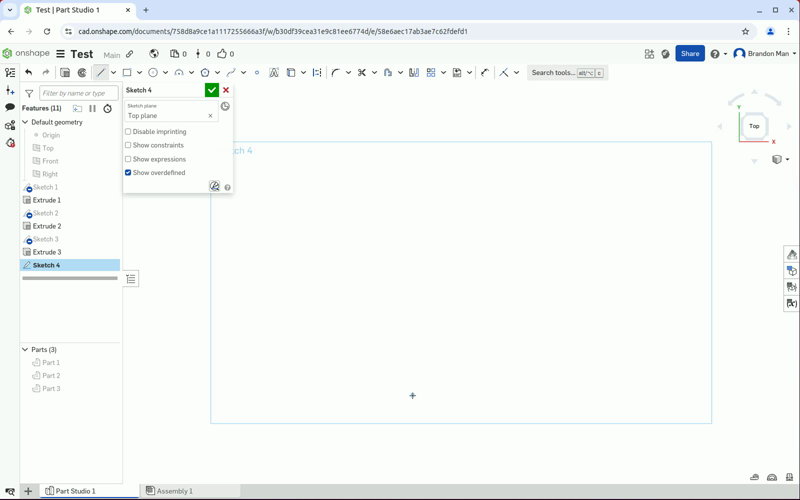
mouse_move(442, 395)
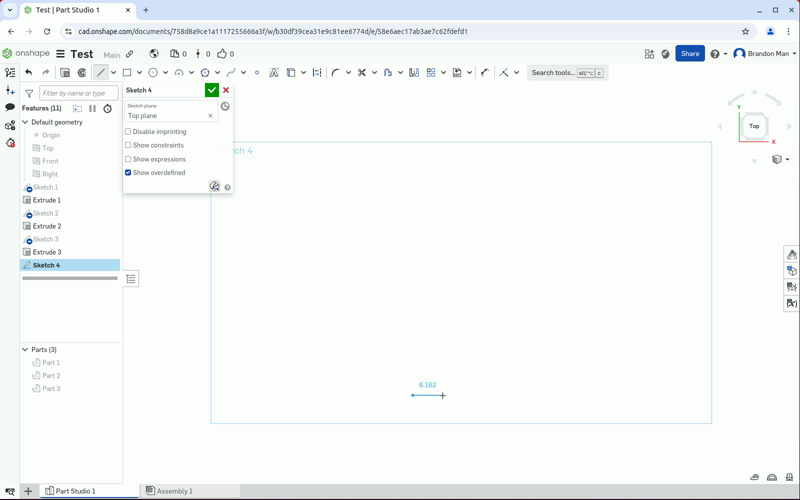
mouse_move(419, 395)
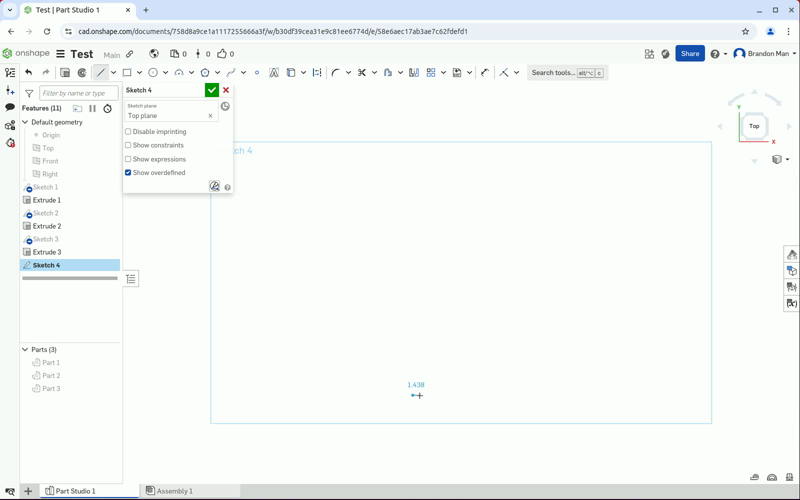
scroll(6)
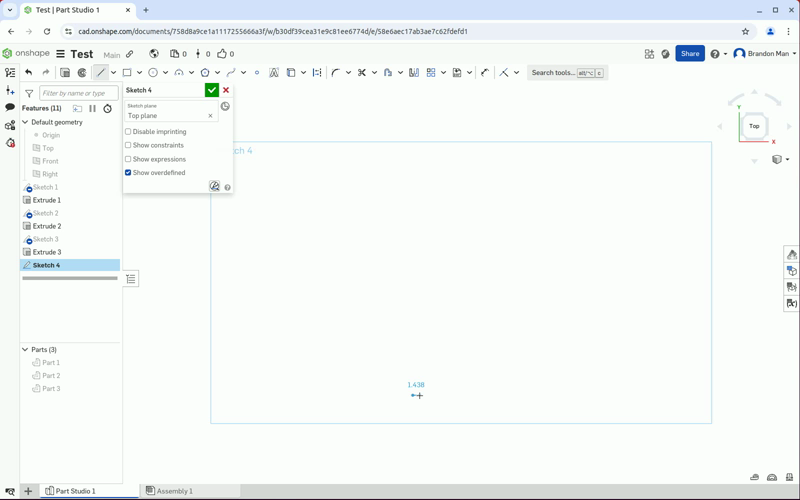
scroll(6)
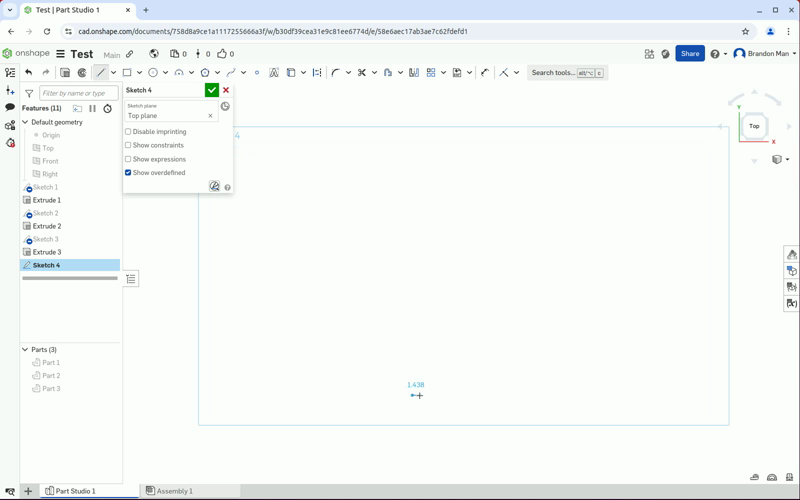
scroll(6)
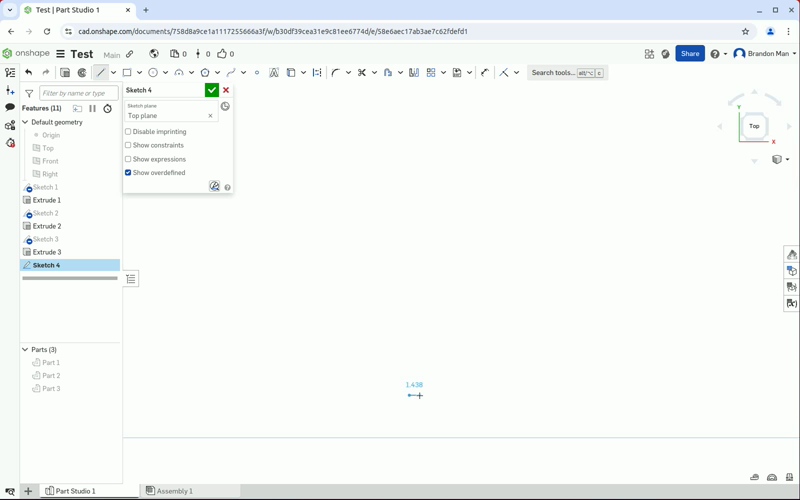
scroll(6)
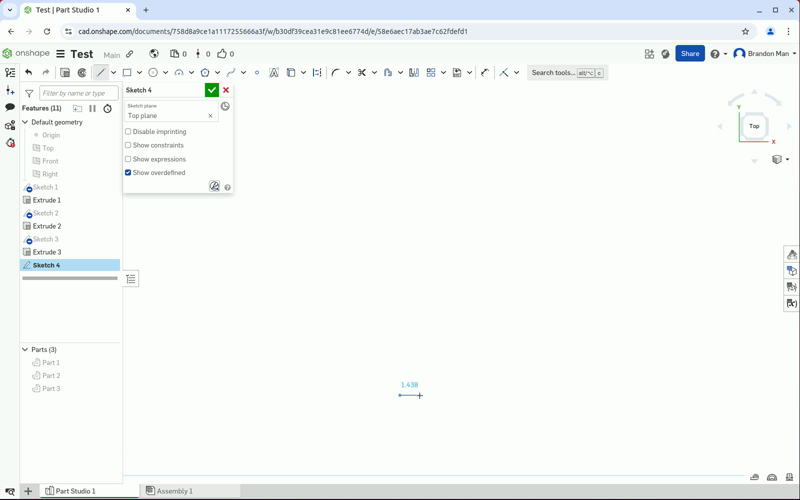
scroll(6)
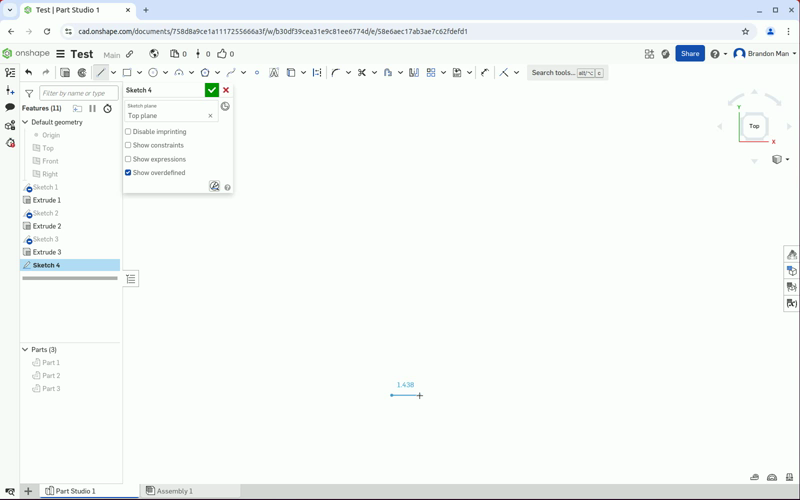
scroll(6)
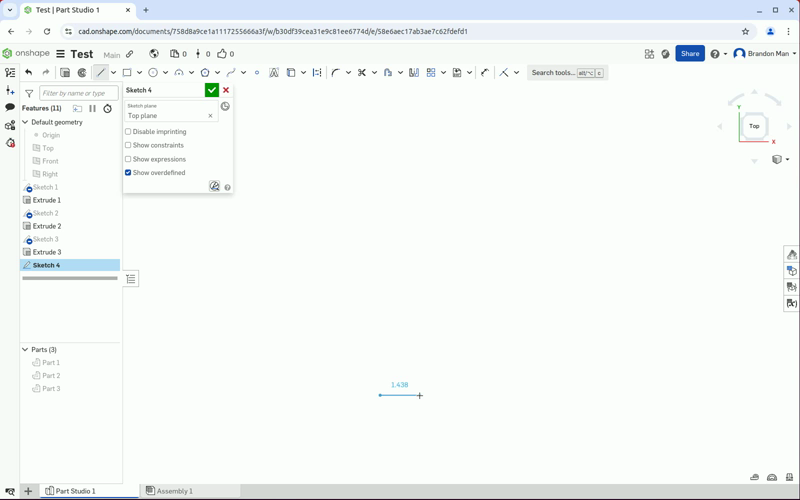
scroll(6)
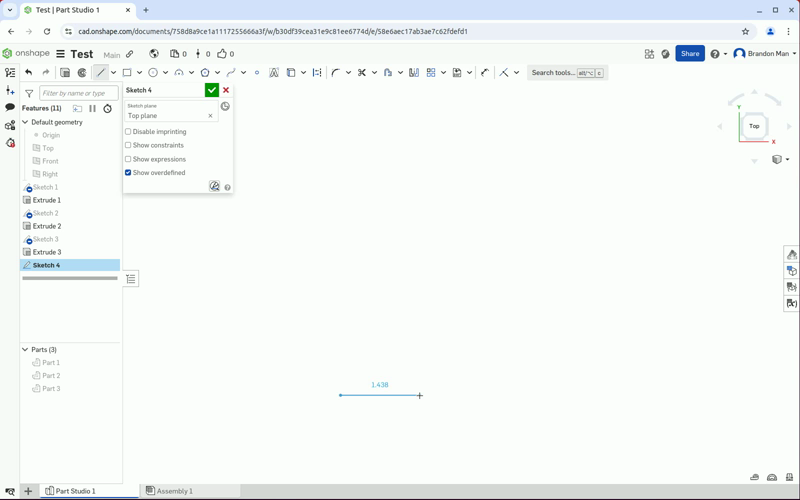
click(419, 395)
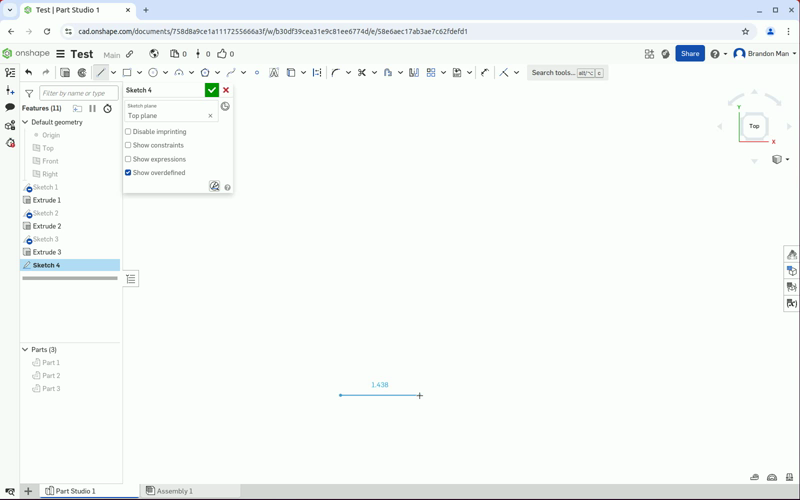
scroll(-6)
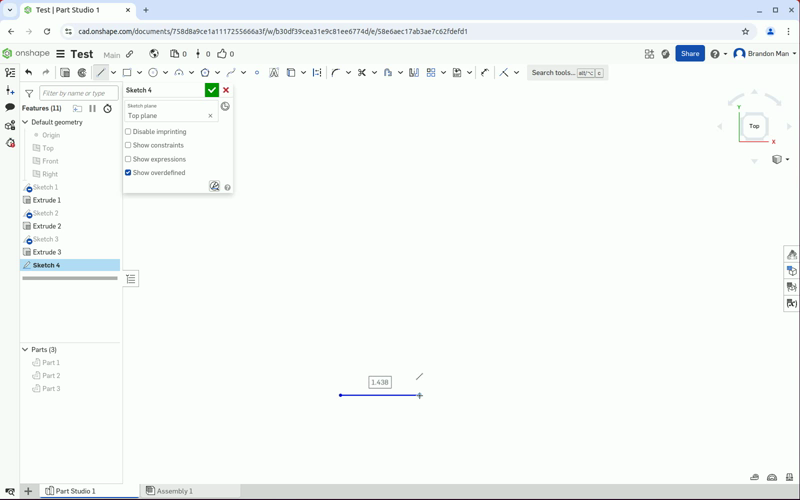
scroll(-6)
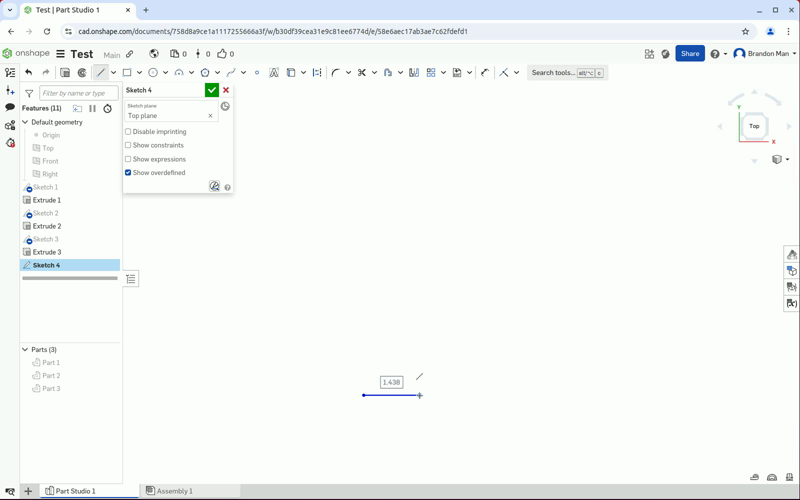
scroll(-6)
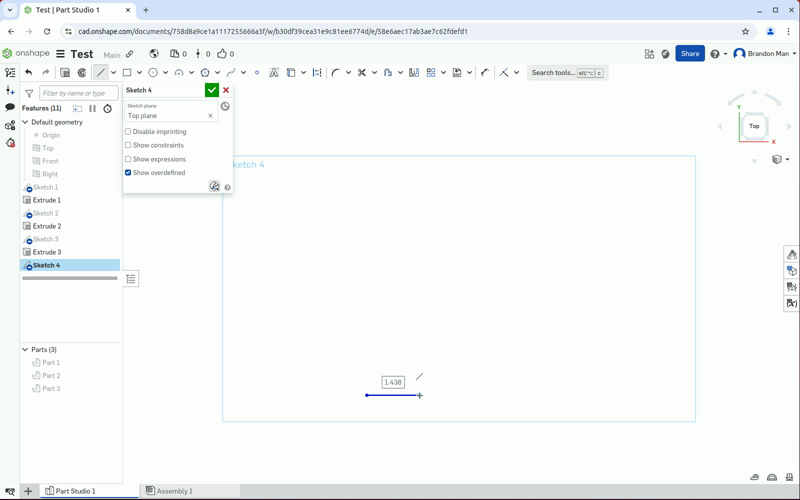
scroll(-6)
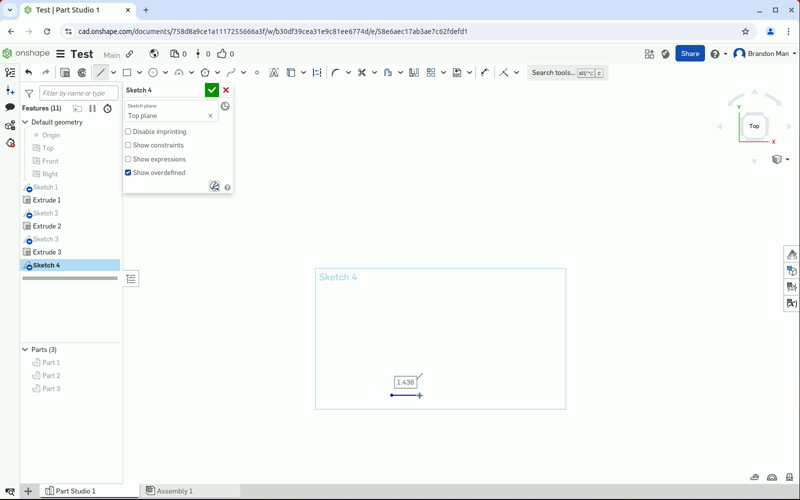
scroll(-6)
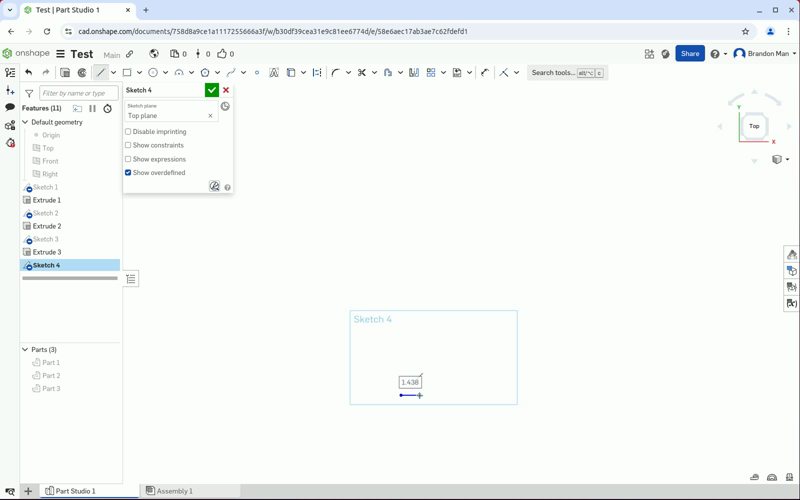
scroll(-6)
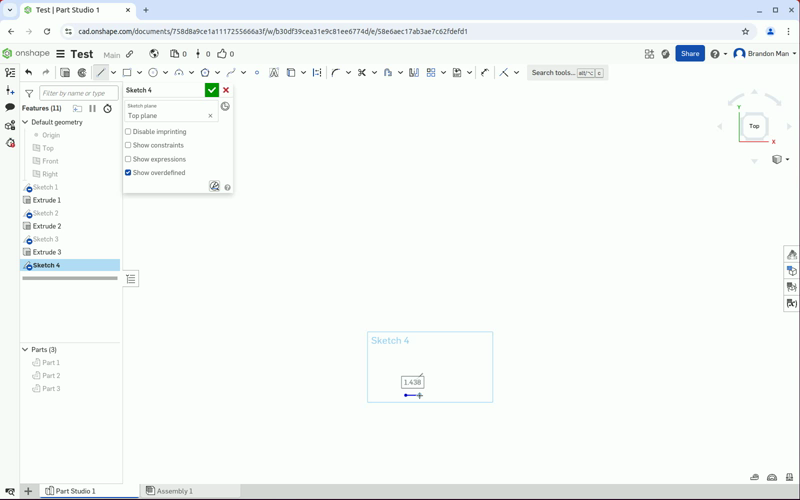
scroll(-6)
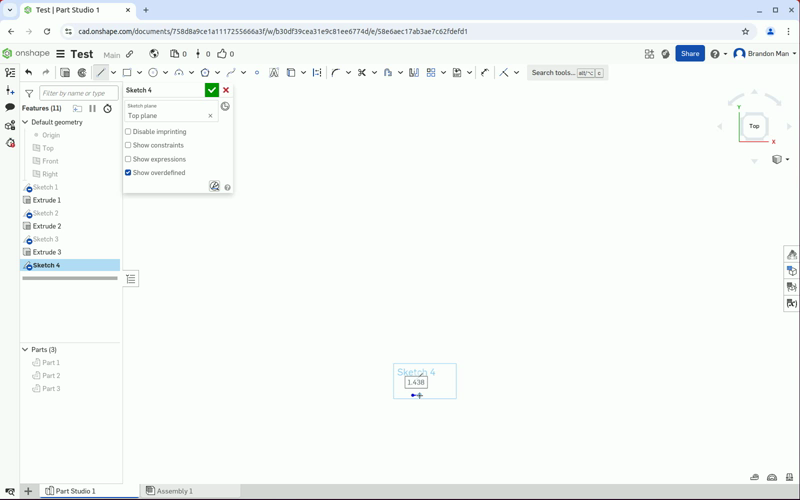
key_up(shift)
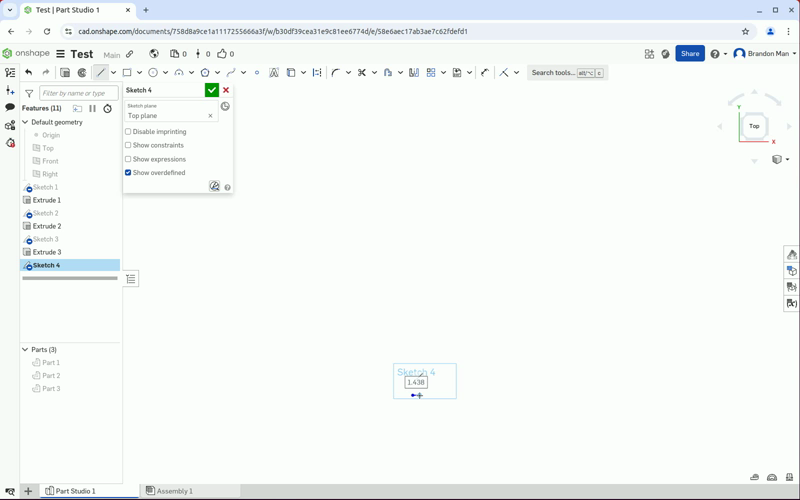
key_down(shift)
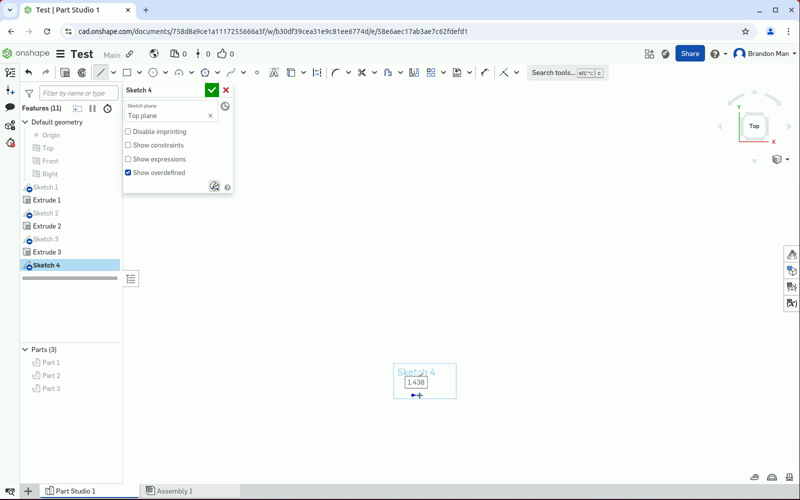
mouse_move(450, 395)
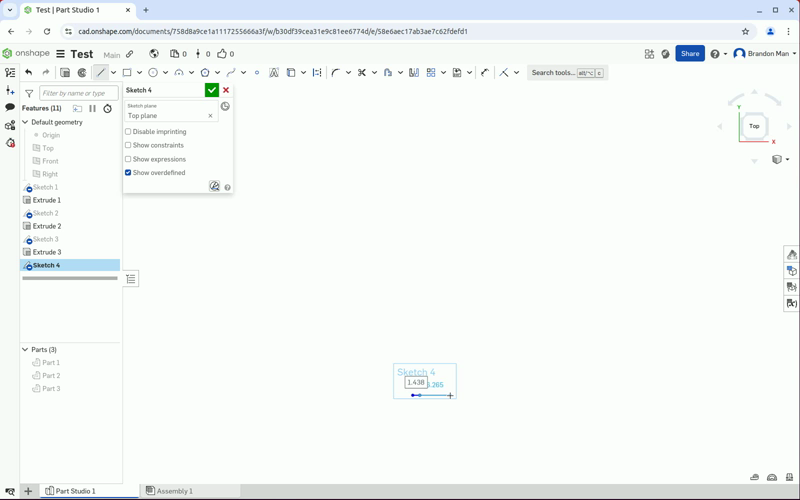
mouse_move(419, 350)
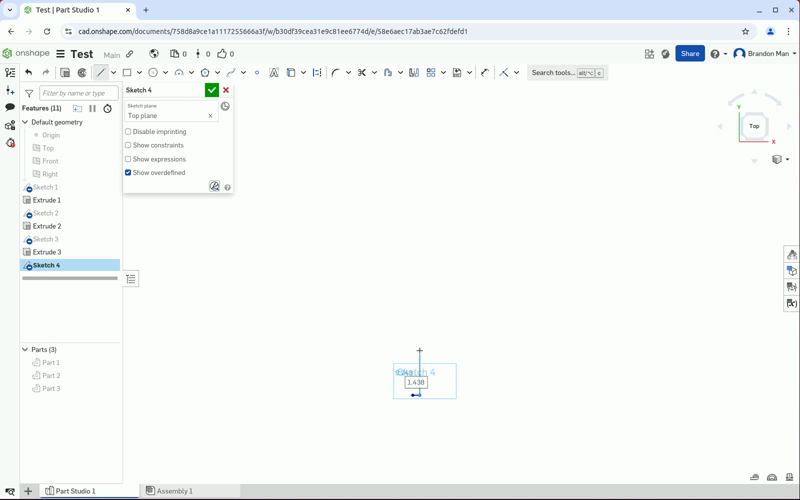
click(419, 350)
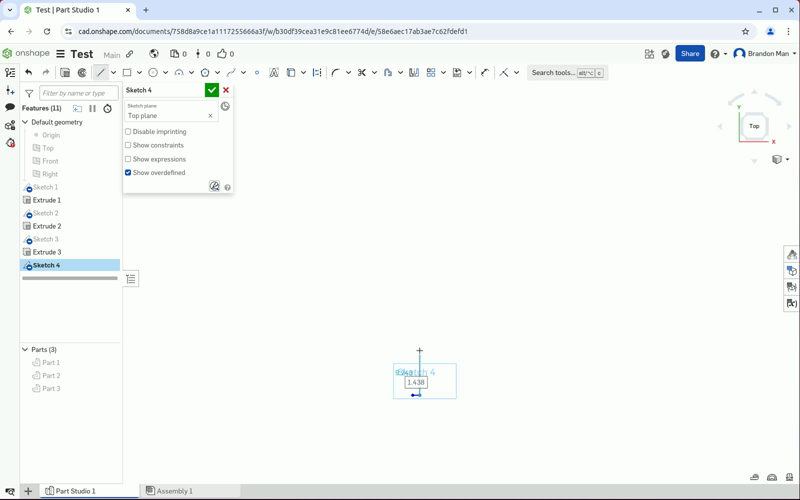
key_up(shift)
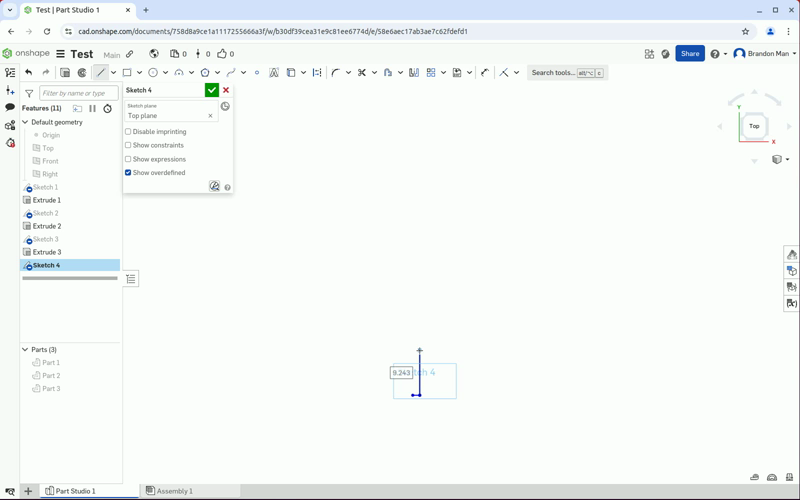
key_down(shift)
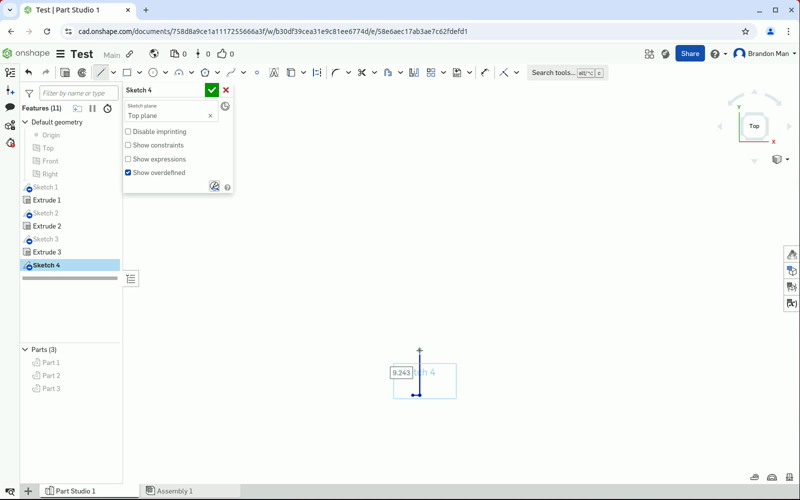
mouse_move(450, 350)
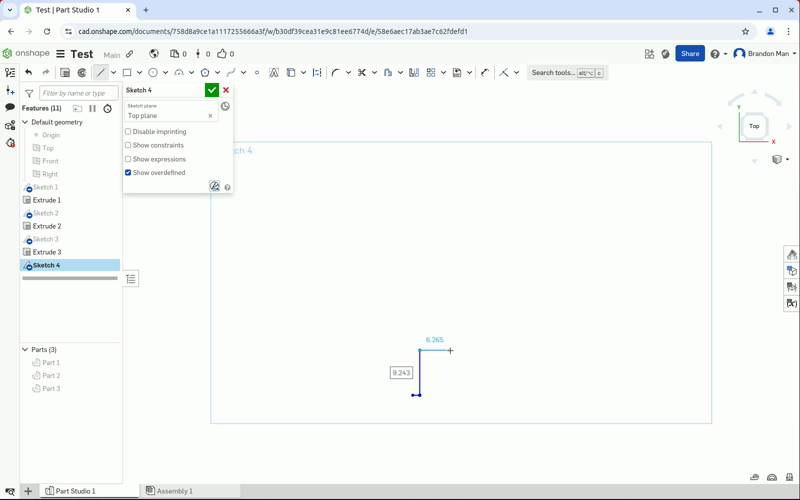
mouse_move(412, 350)
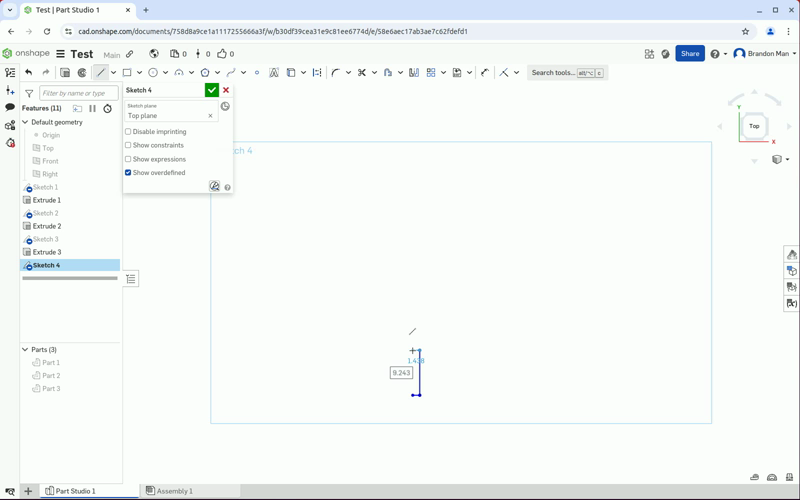
scroll(6)
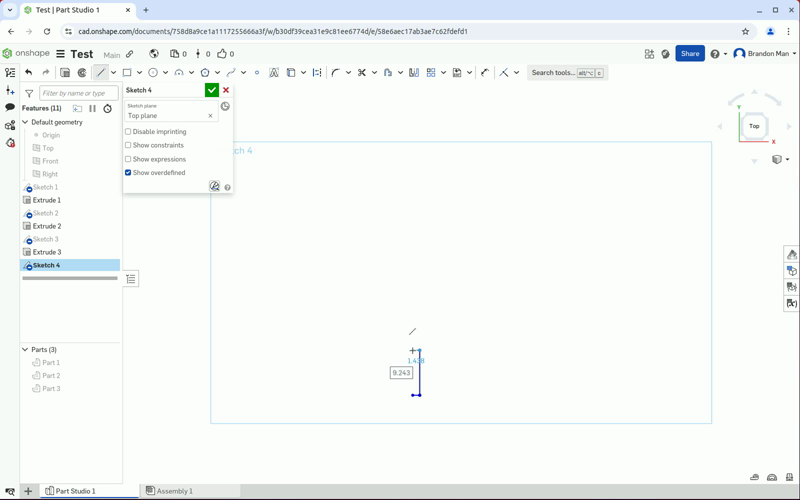
scroll(6)
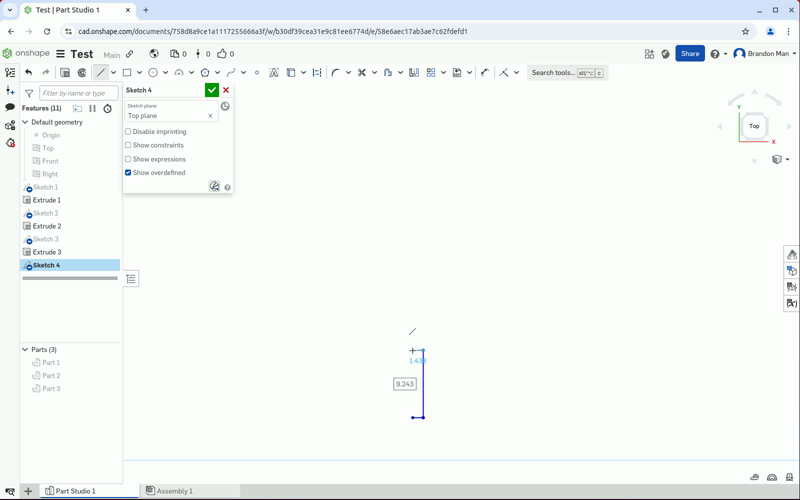
scroll(6)
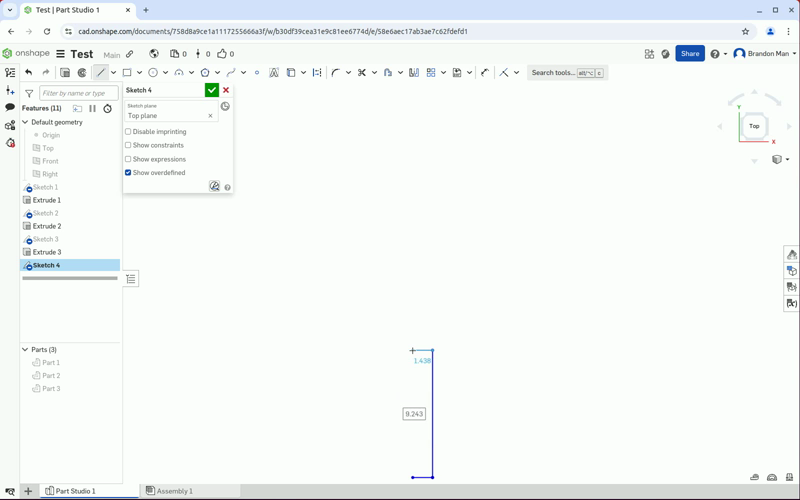
scroll(6)
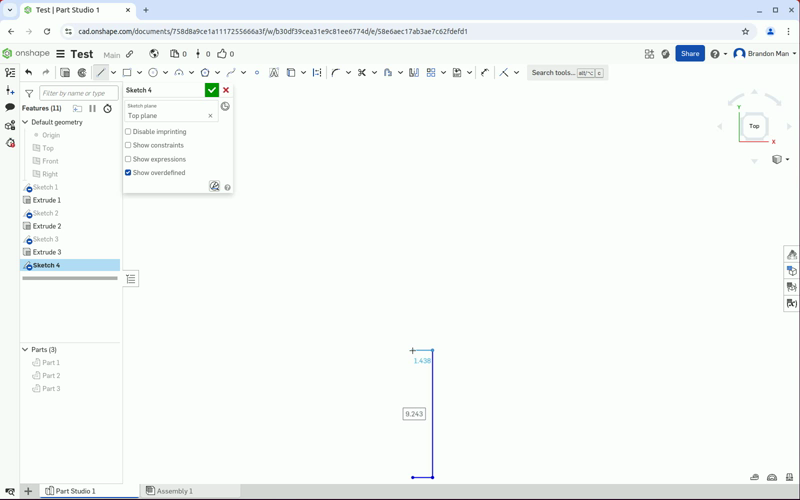
scroll(6)
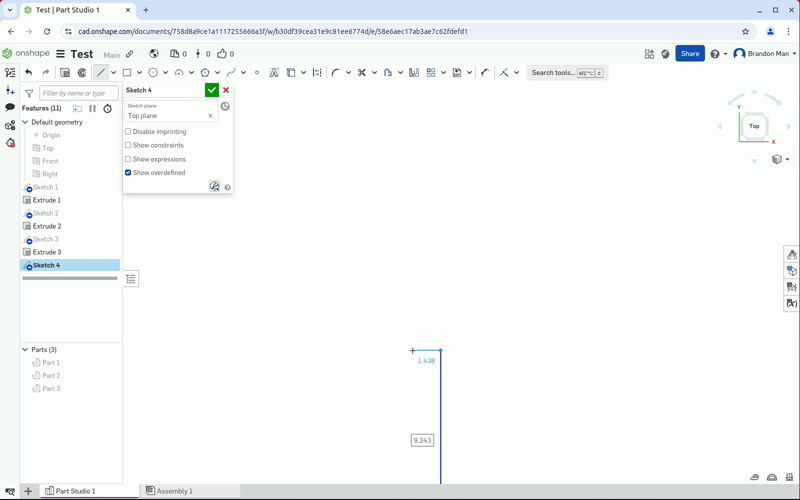
scroll(6)
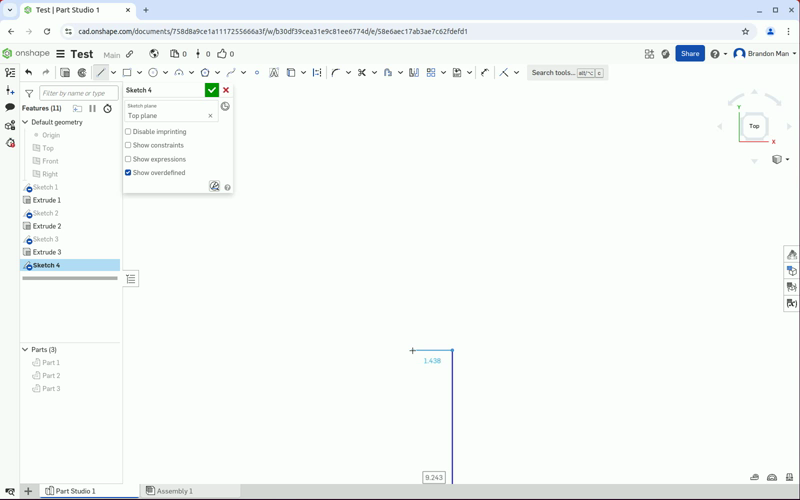
scroll(6)
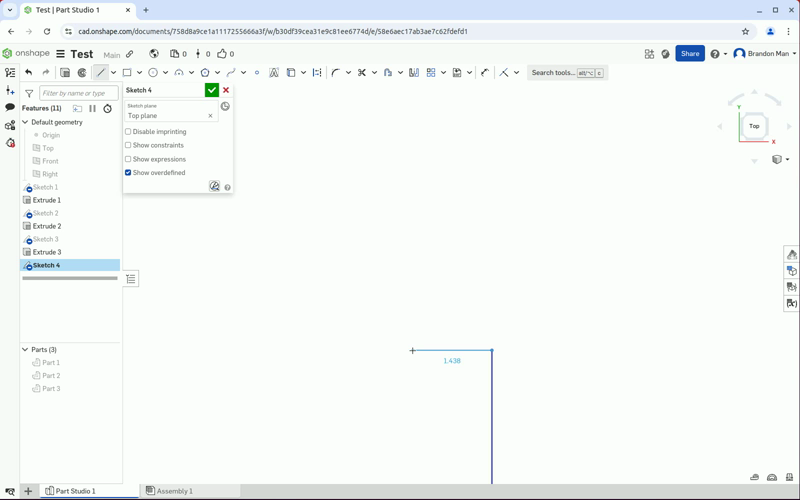
click(412, 350)
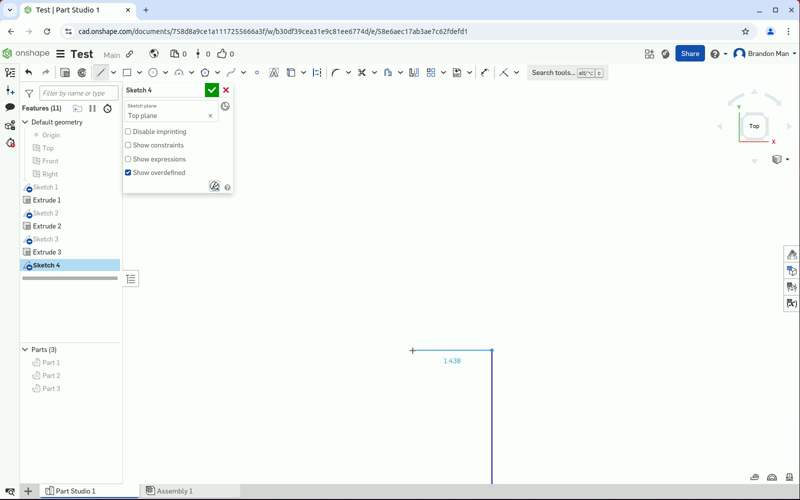
scroll(-6)
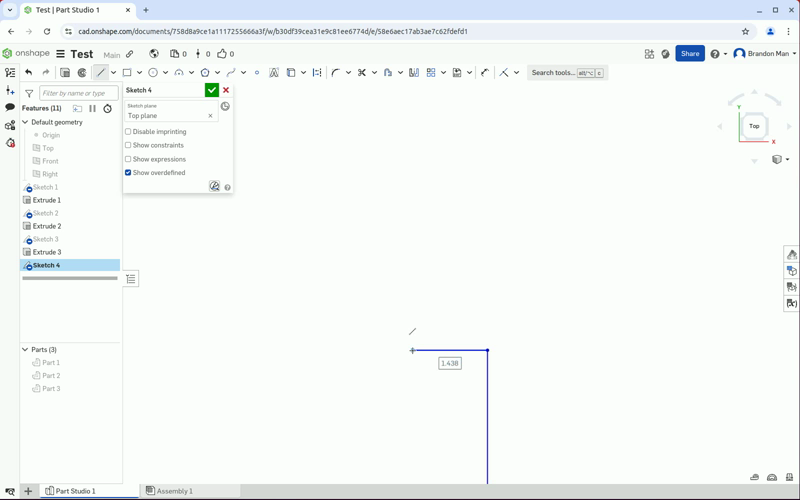
scroll(-6)
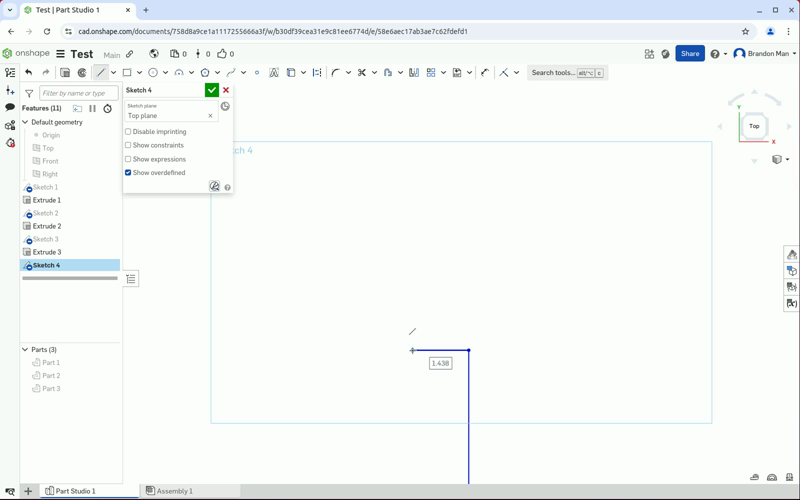
scroll(-6)
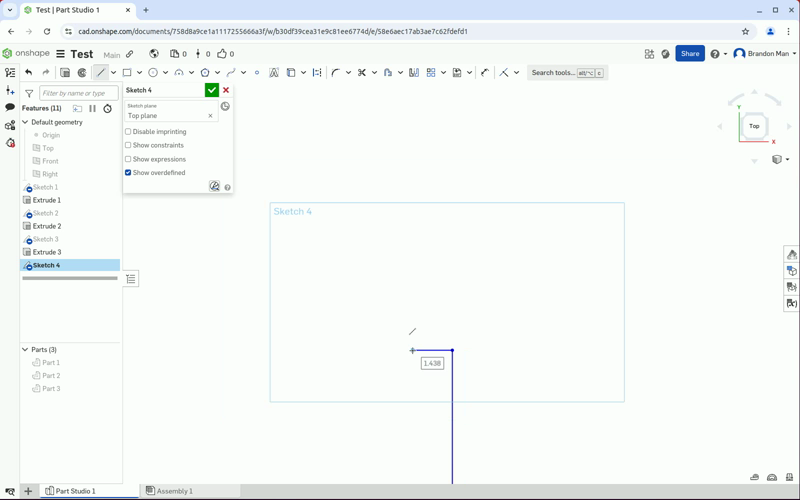
scroll(-6)
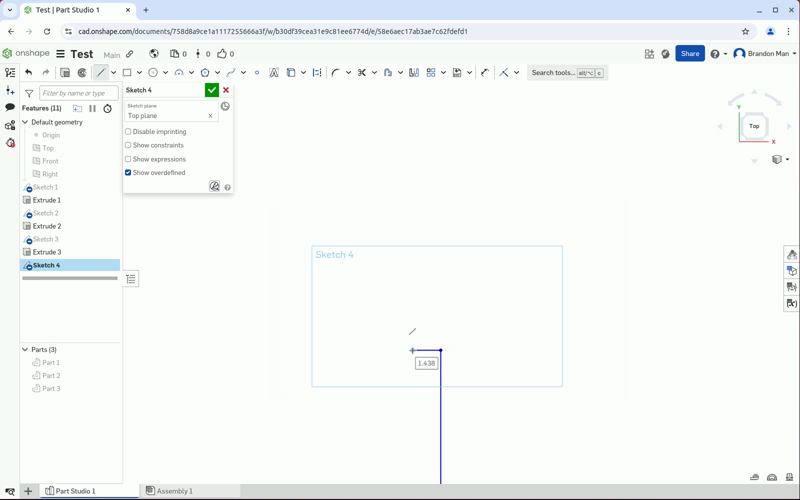
scroll(-6)
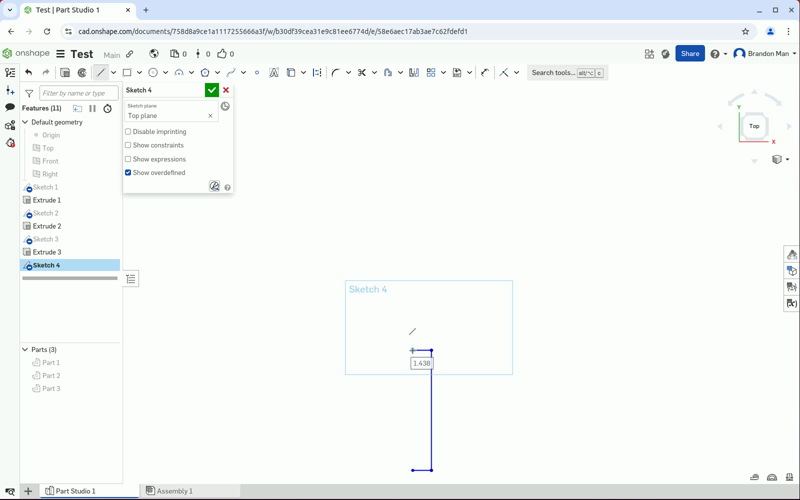
scroll(-6)
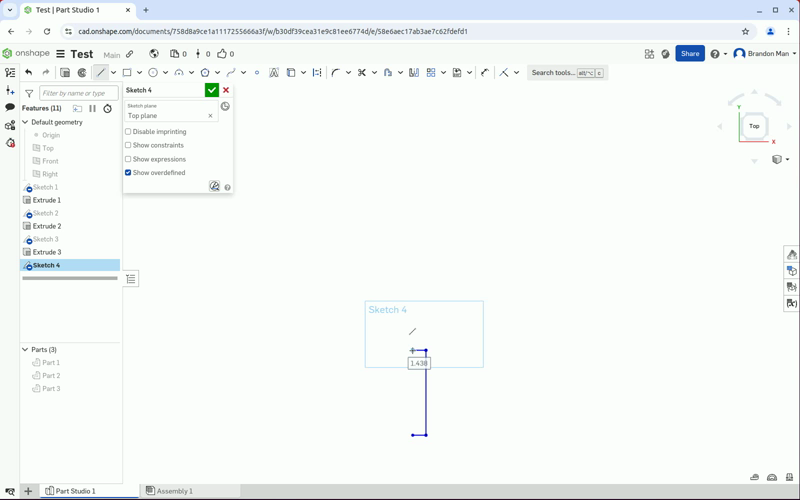
scroll(-6)
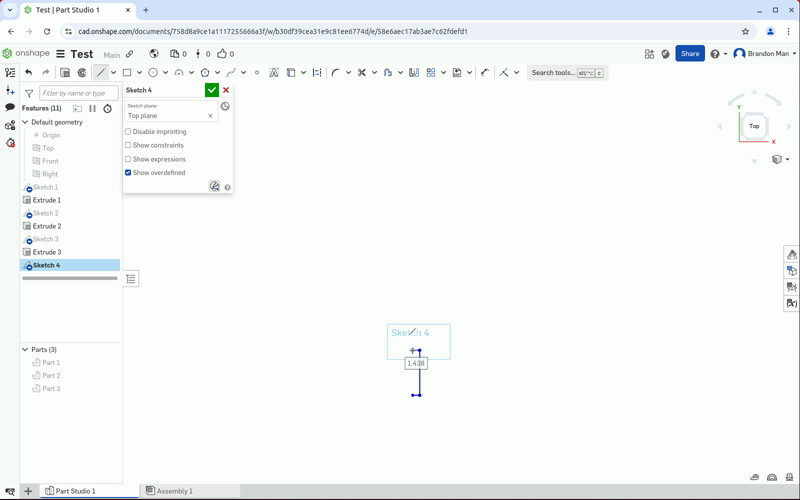
key_up(shift)
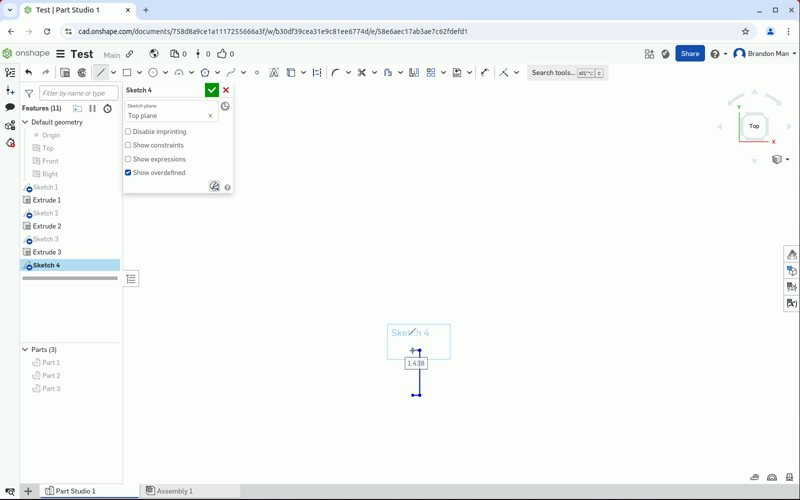
mouse_move(442, 350)
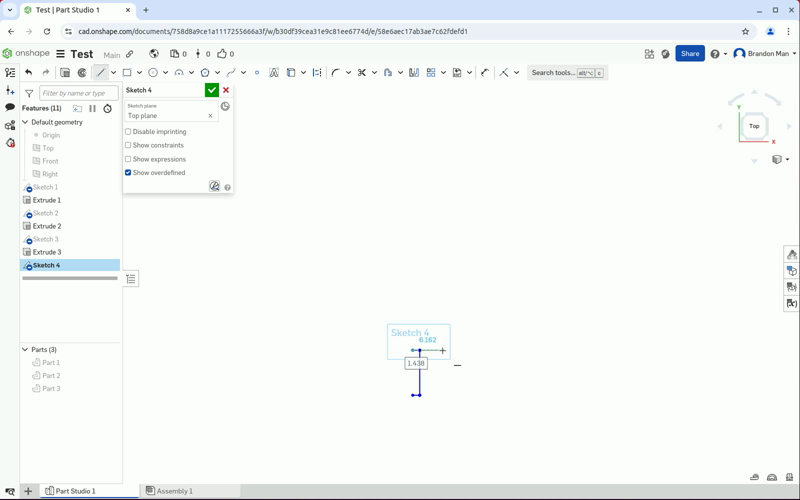
key_down(shift)
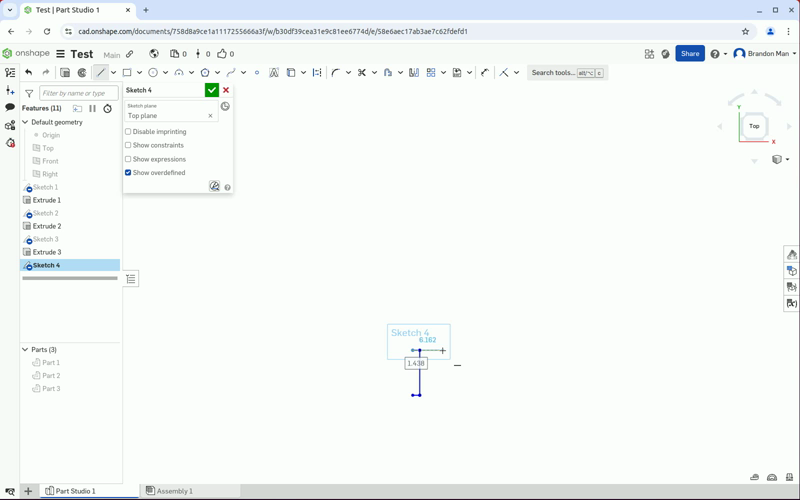
mouse_move(412, 395)
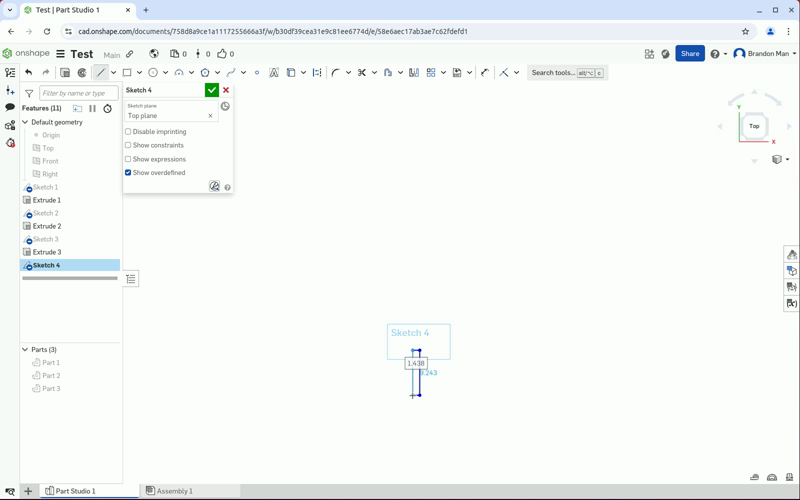
key_up(shift)
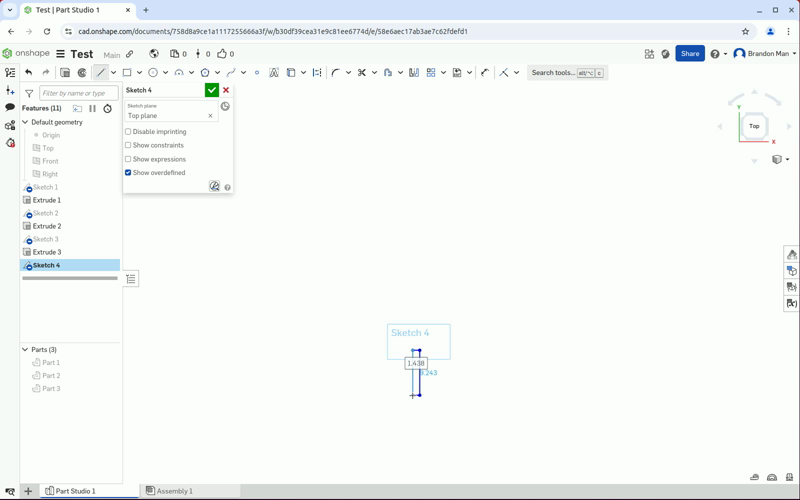
click(412, 395)
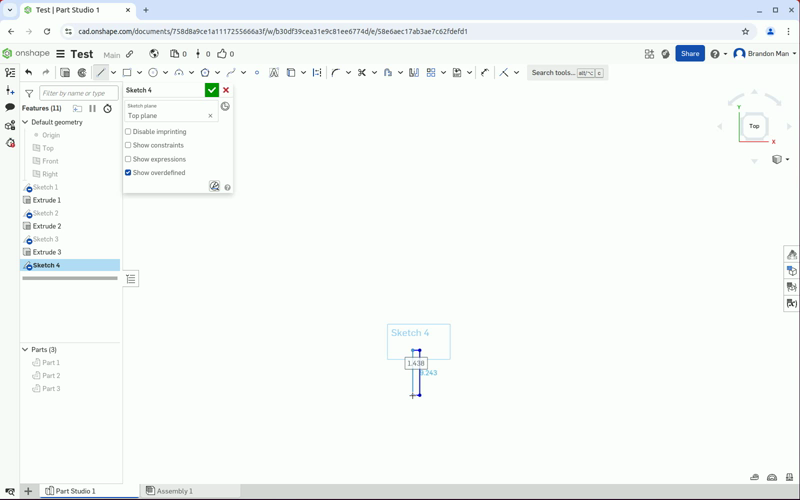
key(esc)
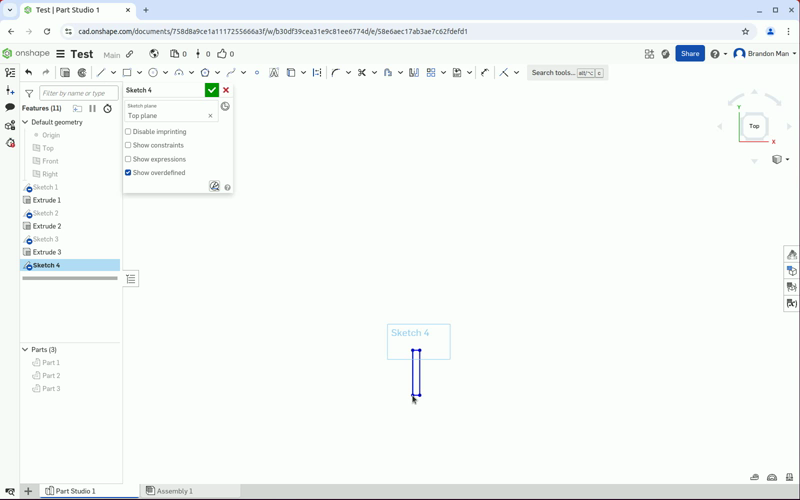
mouse_move(419, 366)
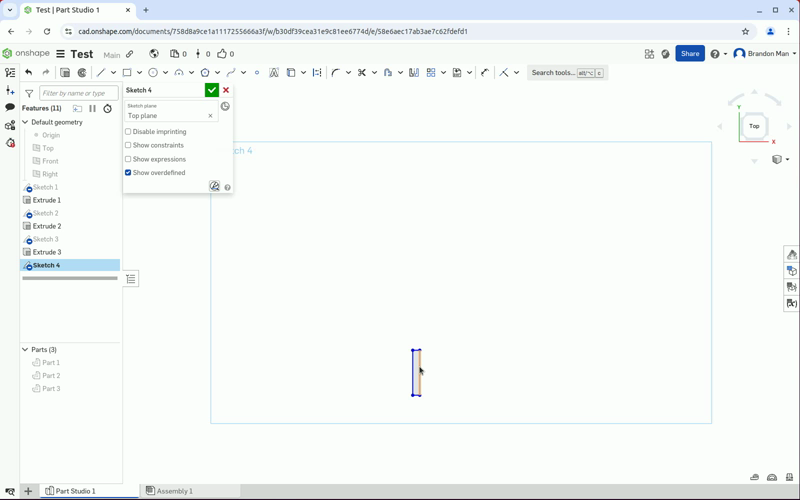
scroll(6)
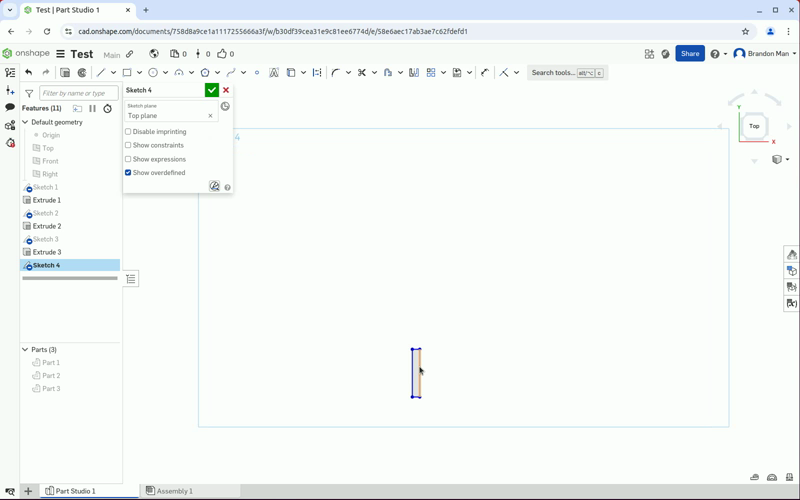
scroll(6)
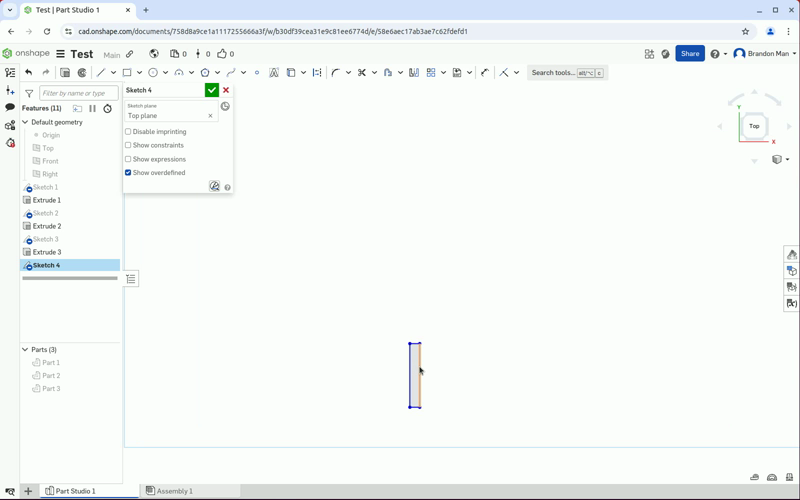
scroll(6)
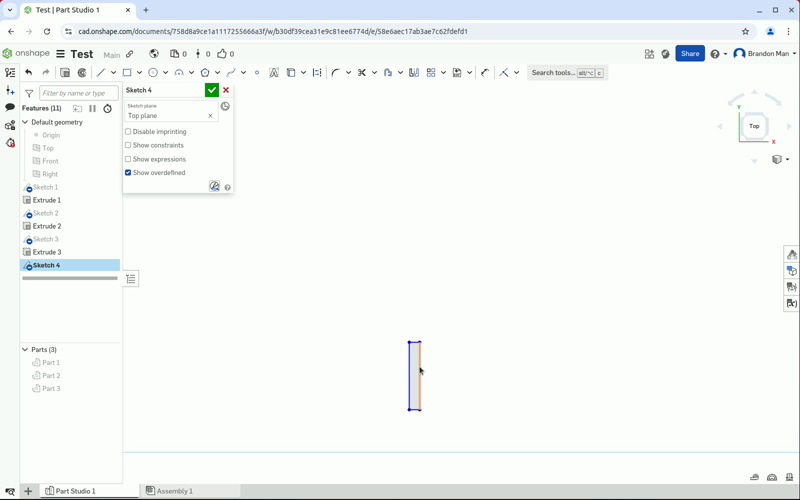
scroll(6)
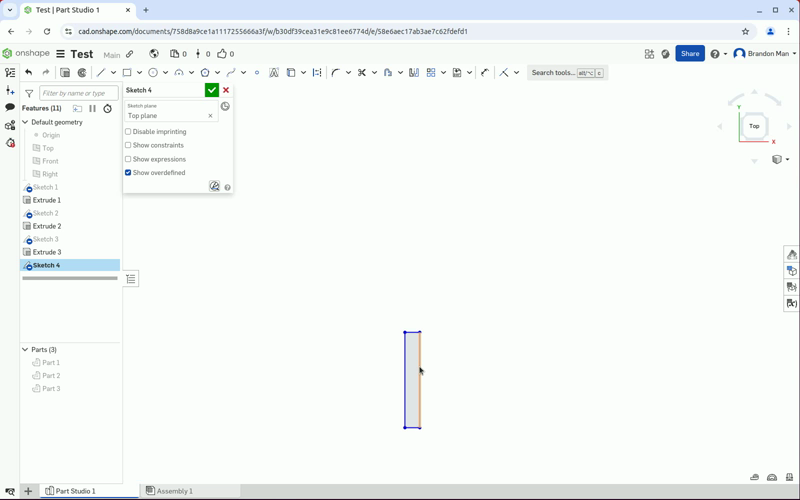
scroll(6)
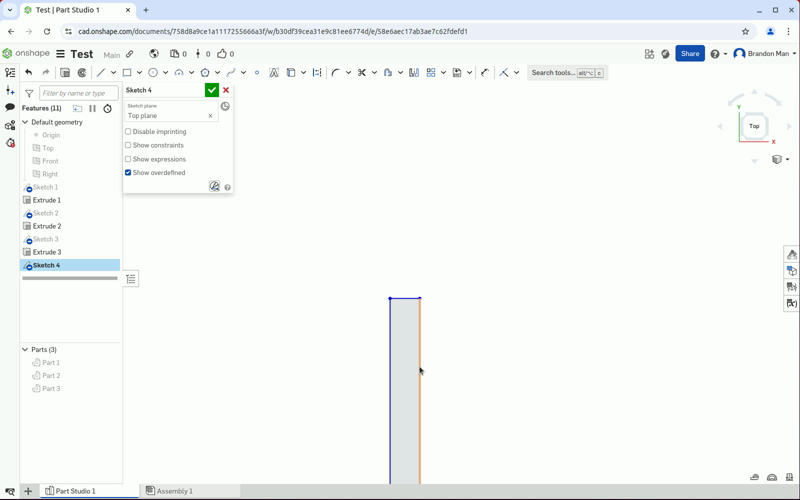
scroll(6)
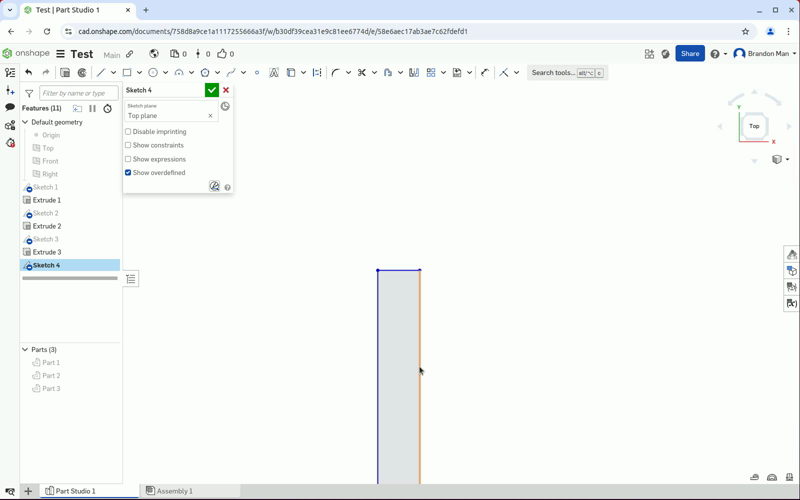
scroll(6)
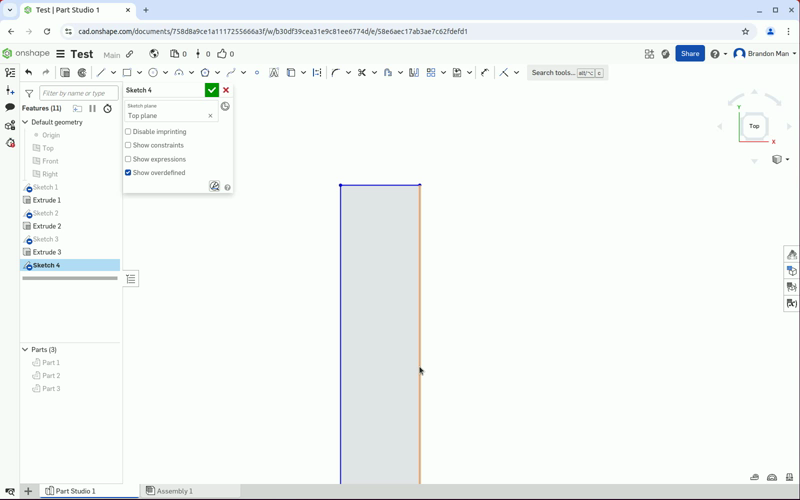
click(419, 366)
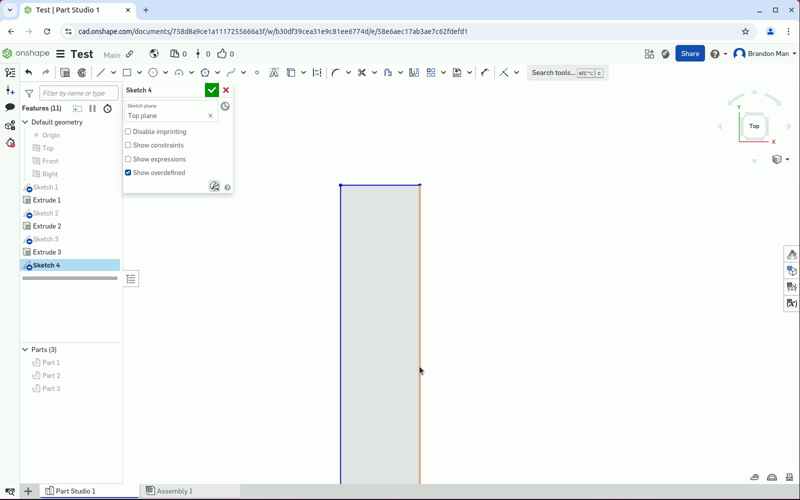
scroll(-6)
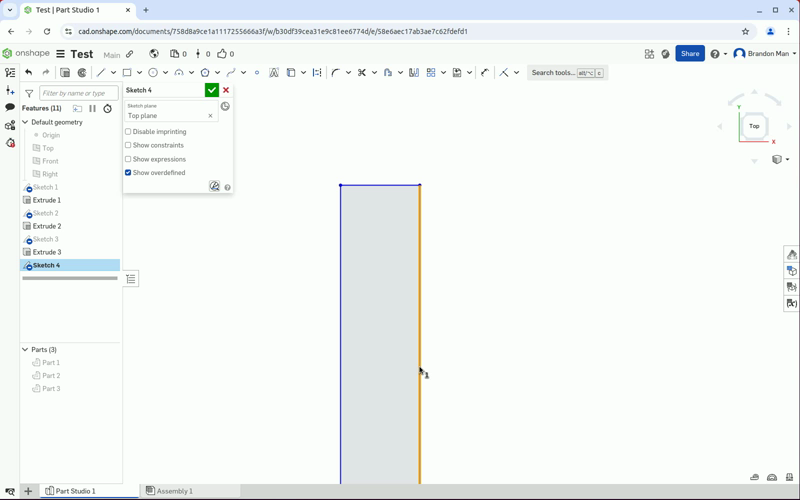
scroll(-6)
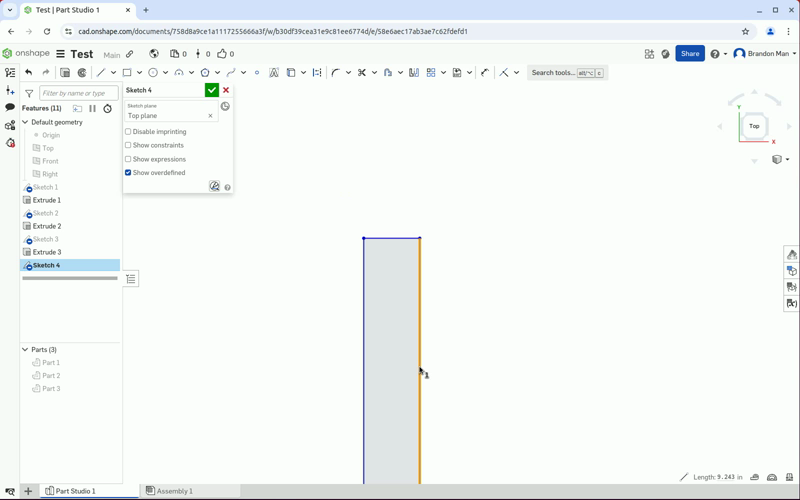
scroll(-6)
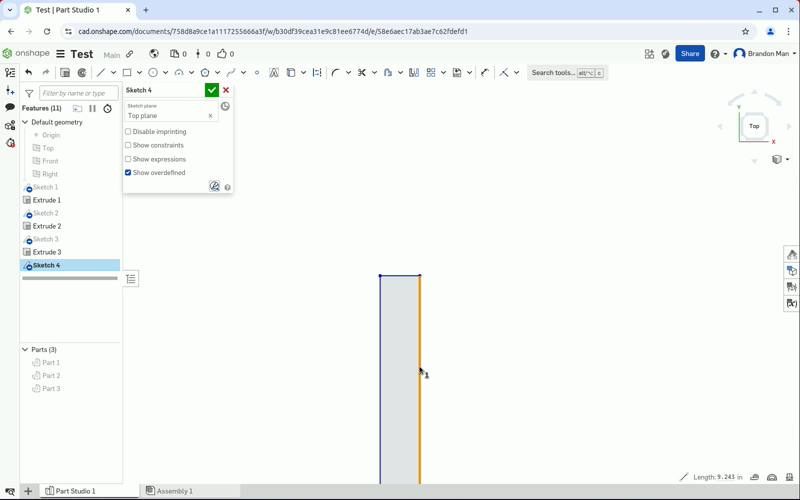
scroll(-6)
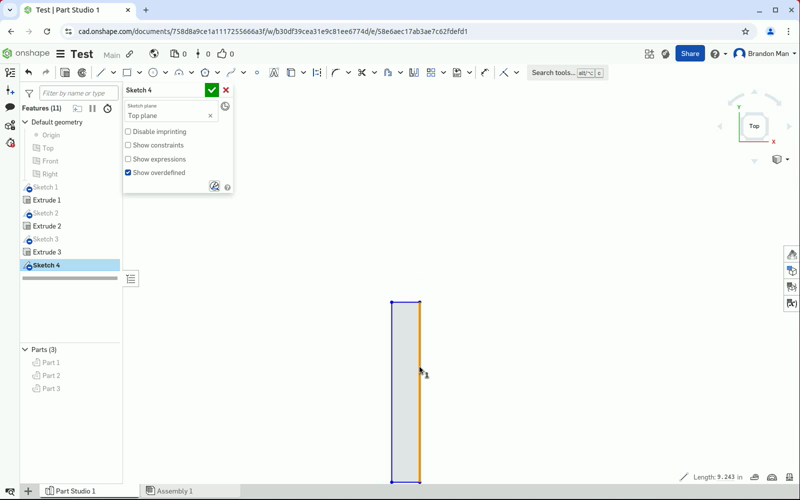
scroll(-6)
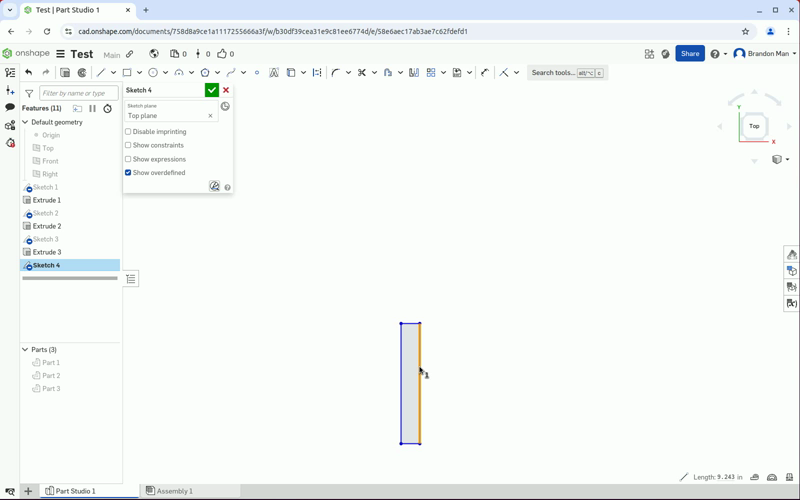
scroll(-6)
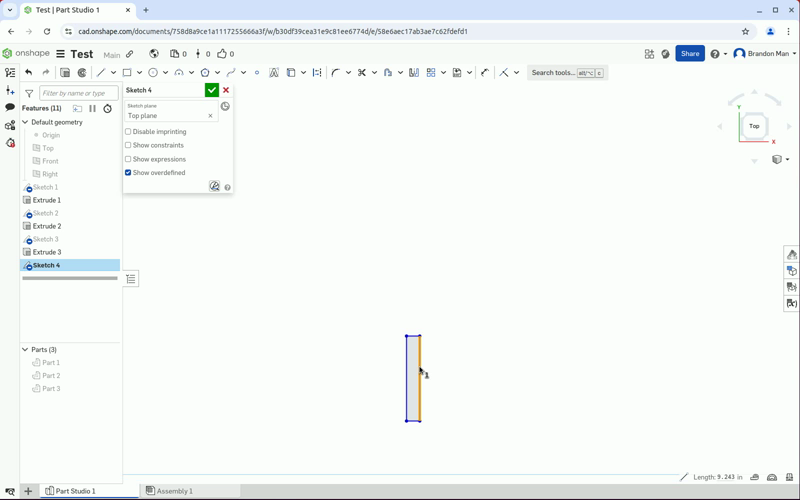
scroll(-6)
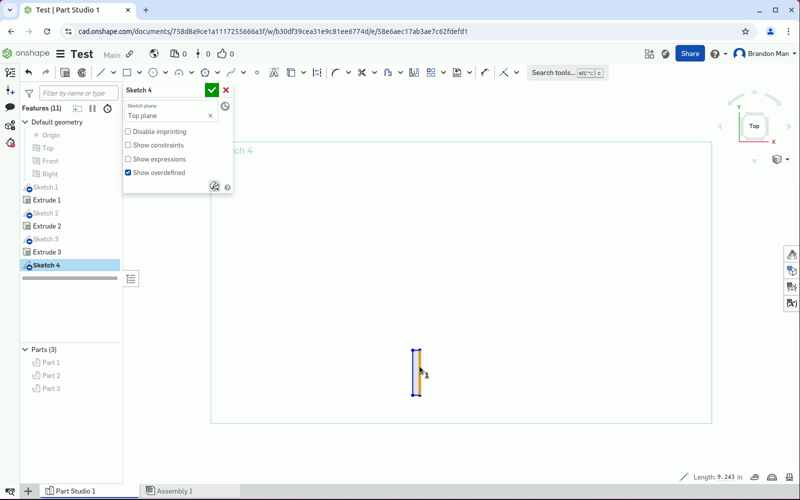
mouse_move(73, 352)
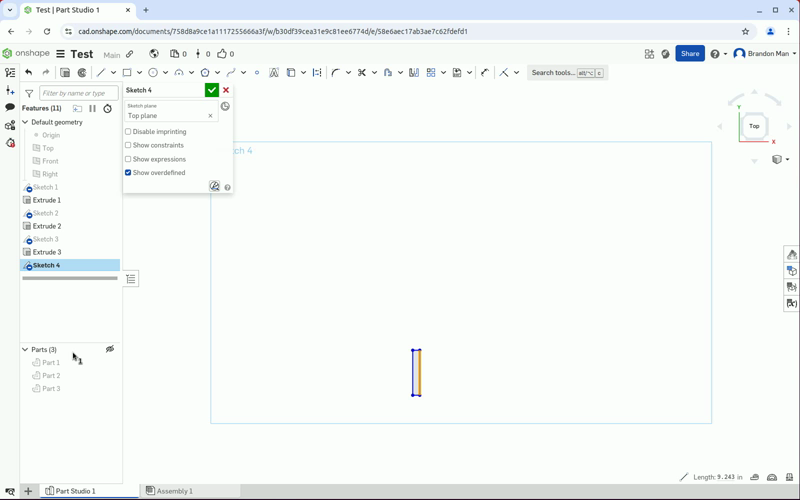
key(shift+y)
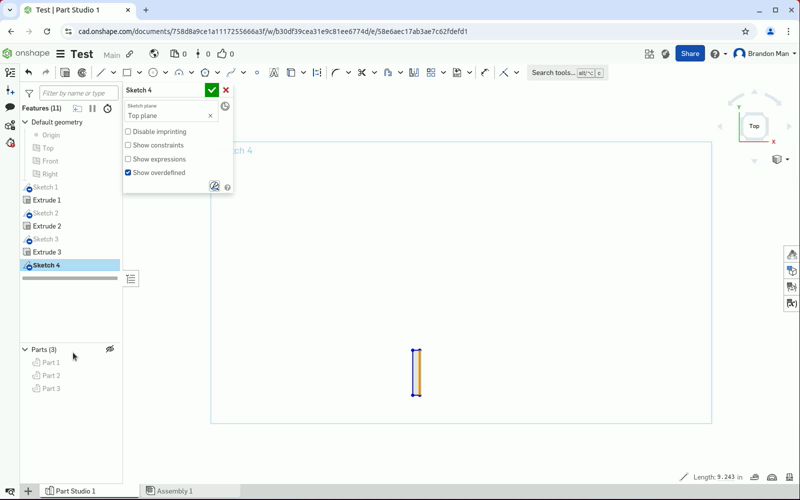
key(shift+e)
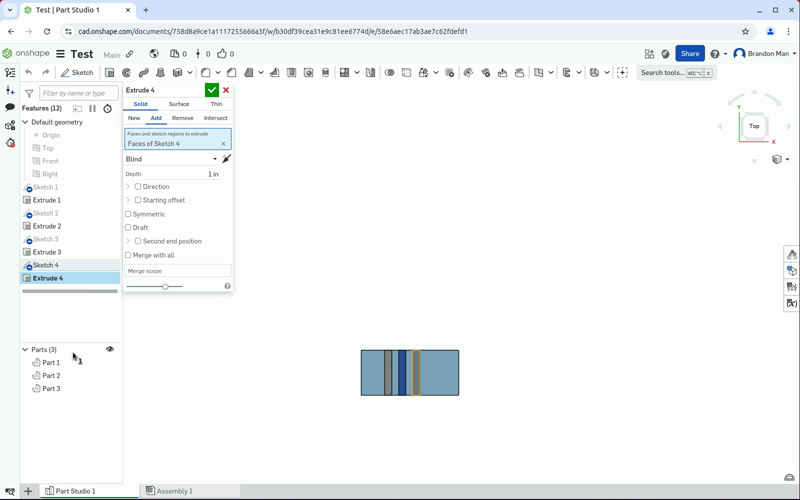
mouse_move(143, 106)
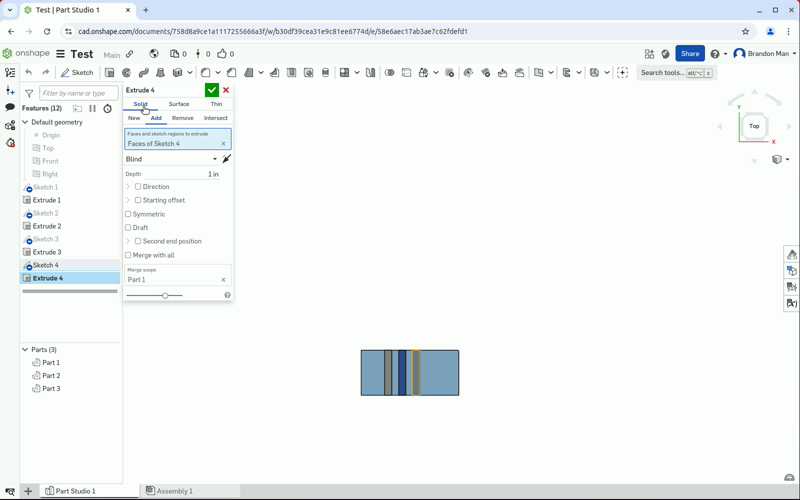
click(143, 106)
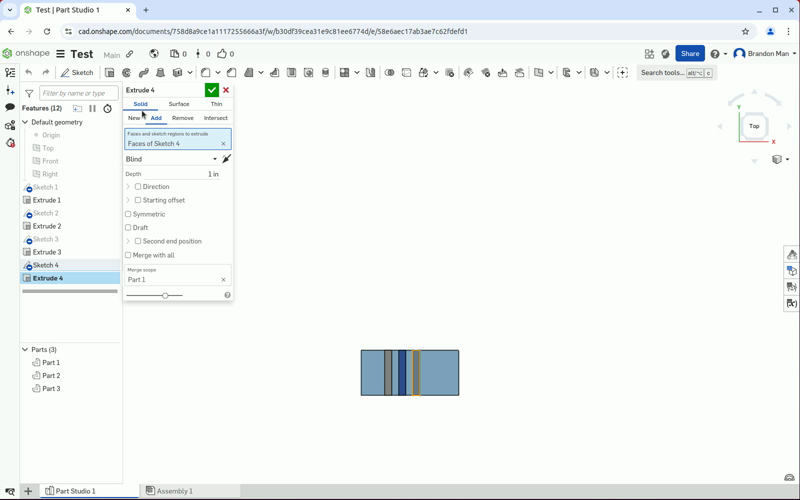
mouse_move(137, 120)
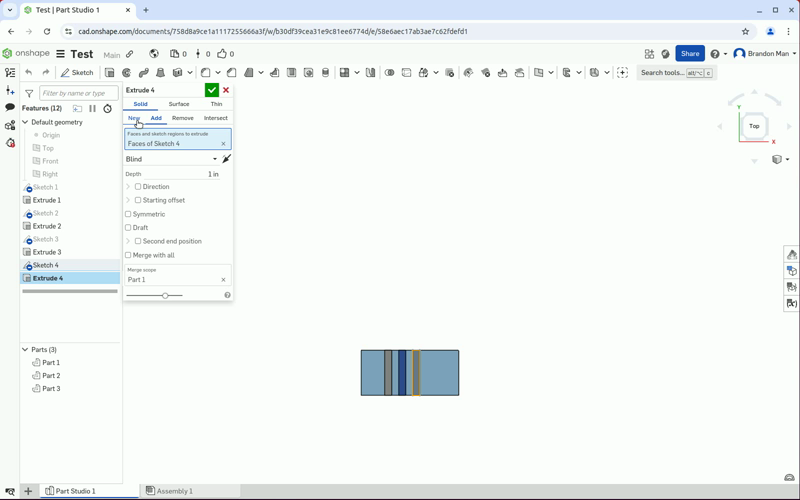
click(137, 120)
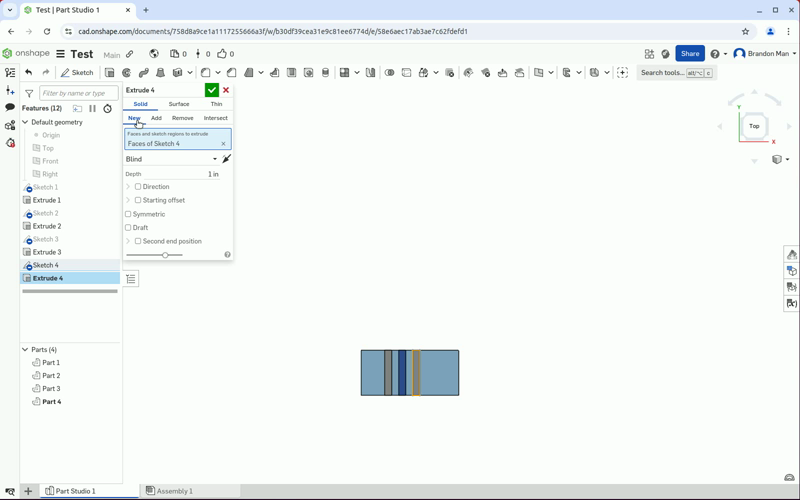
key(tab, 4)
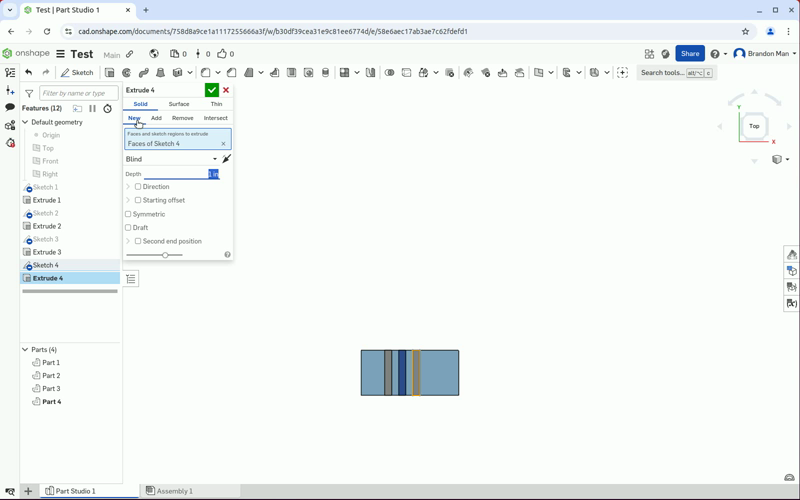
text(2.166)
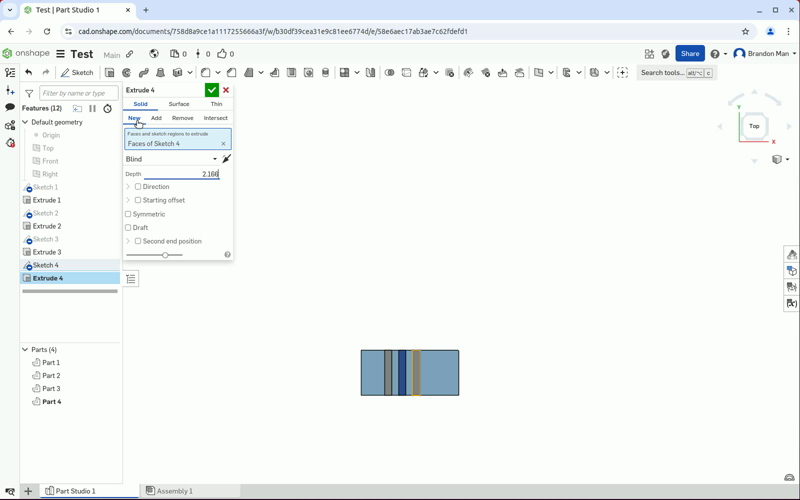
key(enter)
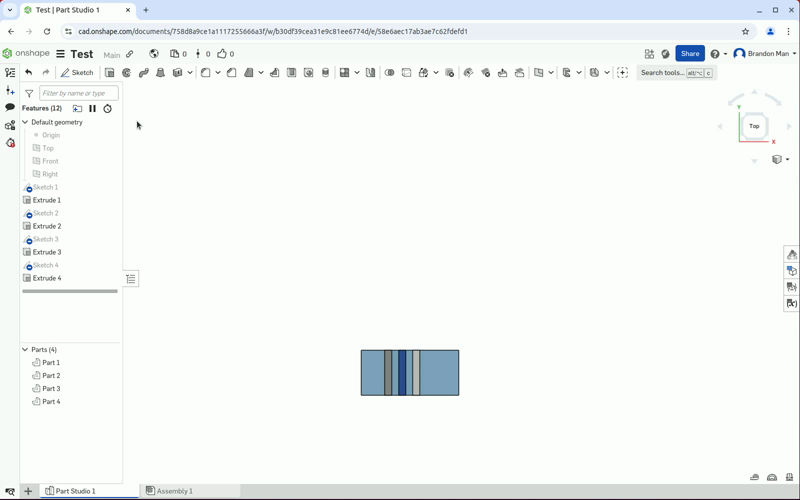
key(shift+h)
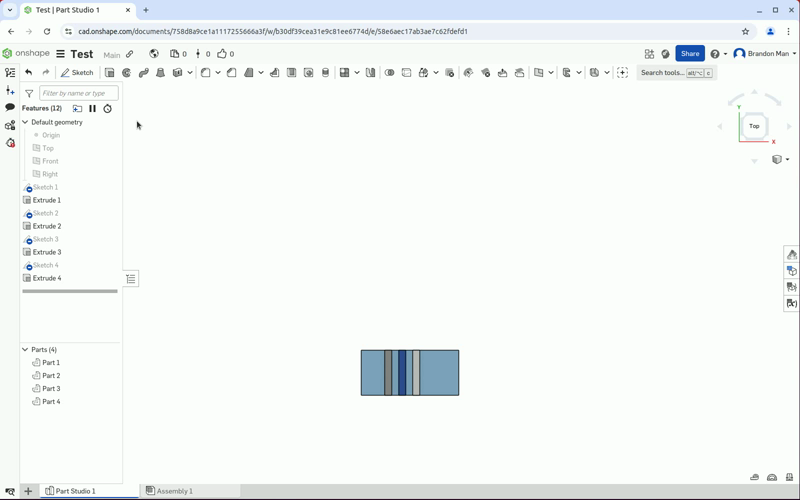
key(shift+h)
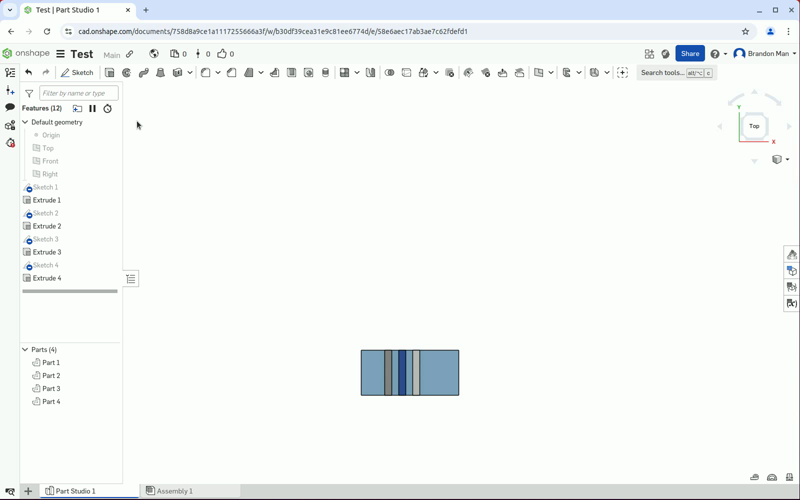
mouse_move(73, 189)
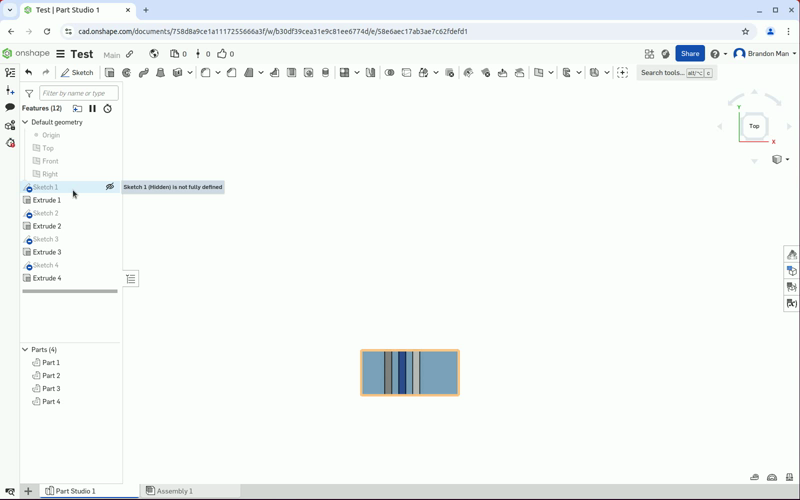
click(73, 189)
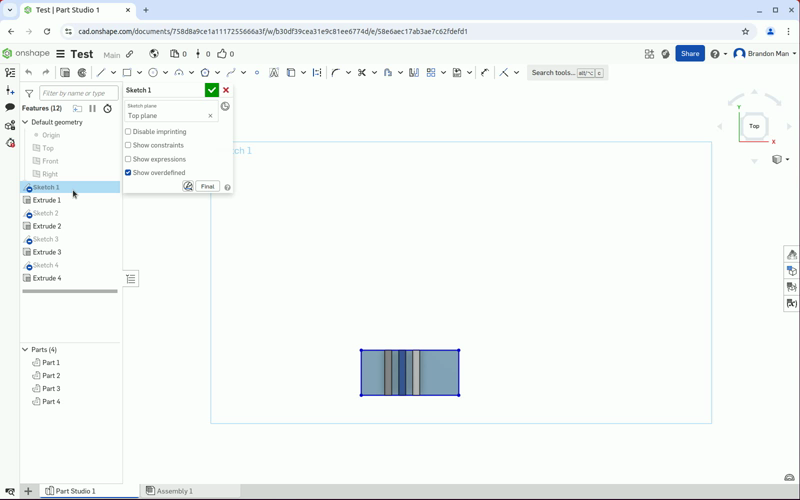
mouse_move(229, 92)
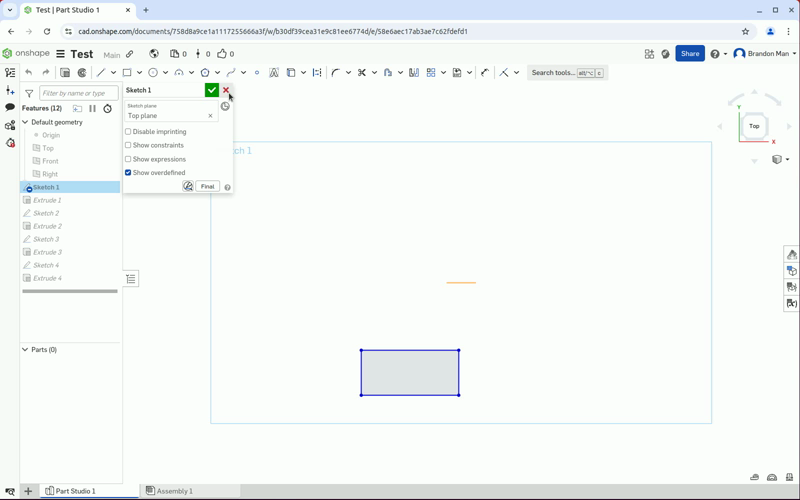
click(229, 92)
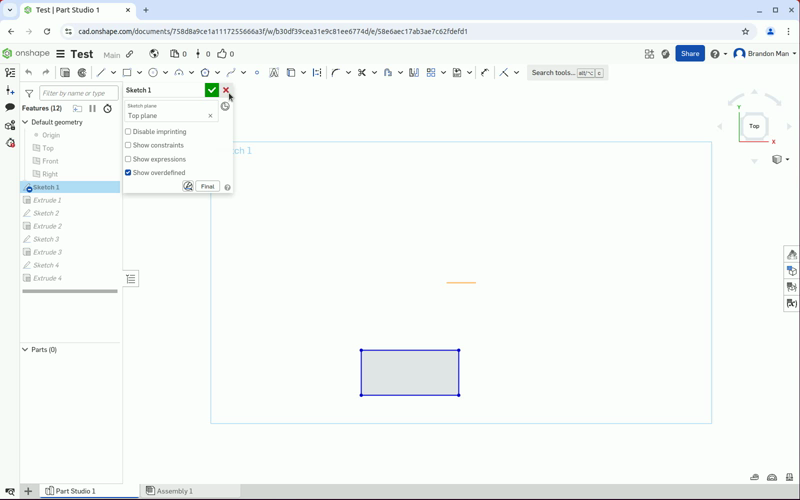
key(shift+s)
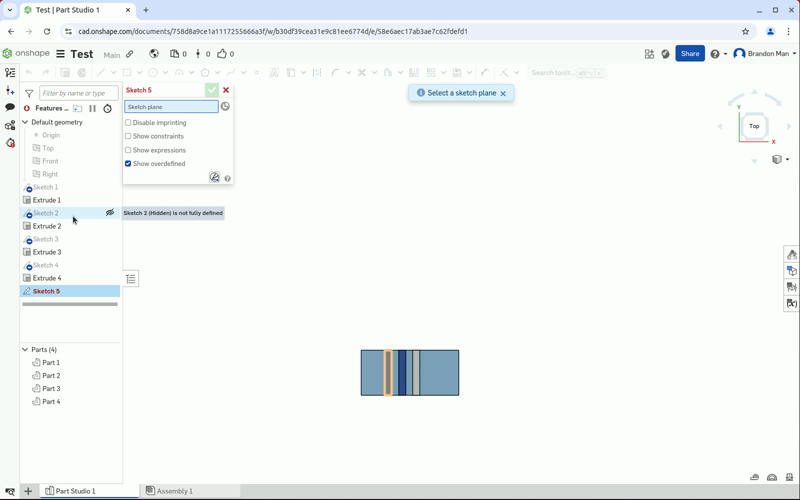
scroll(3)
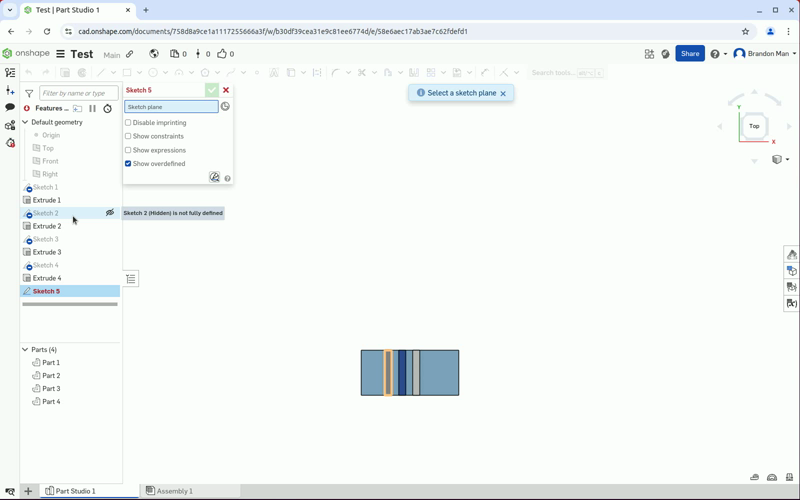
mouse_move(73, 150)
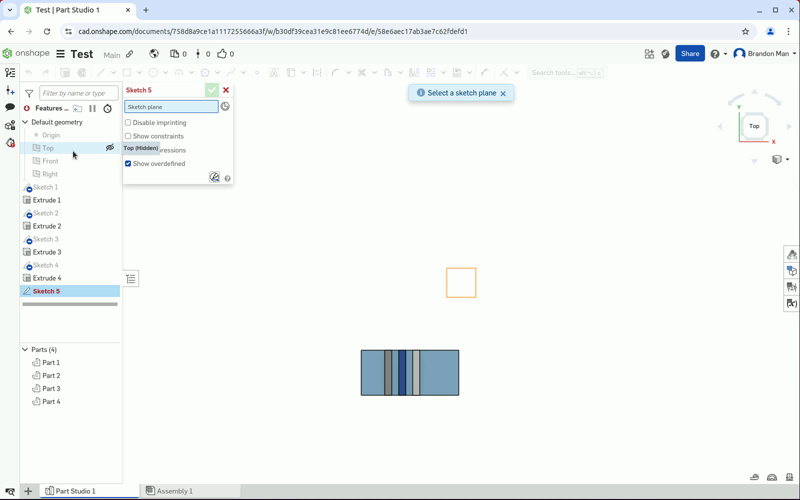
click(73, 150)
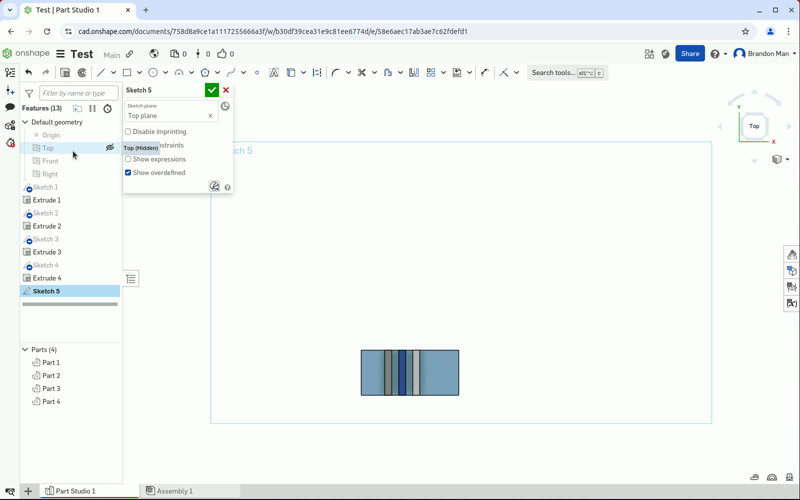
mouse_move(73, 352)
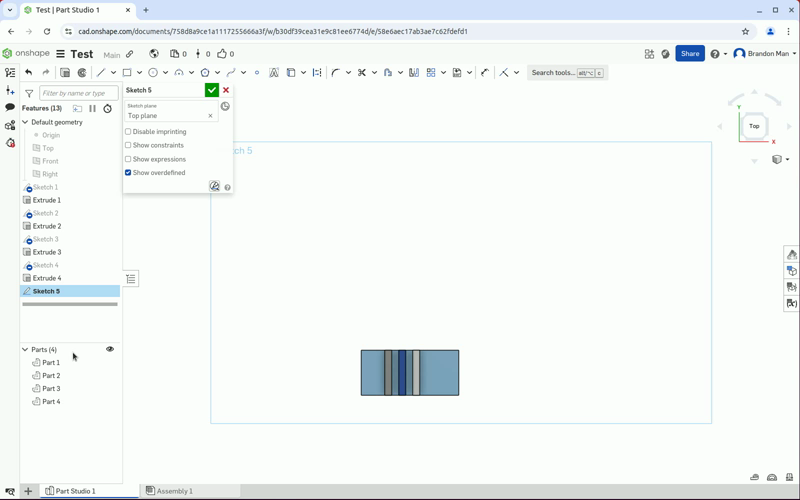
key(y)
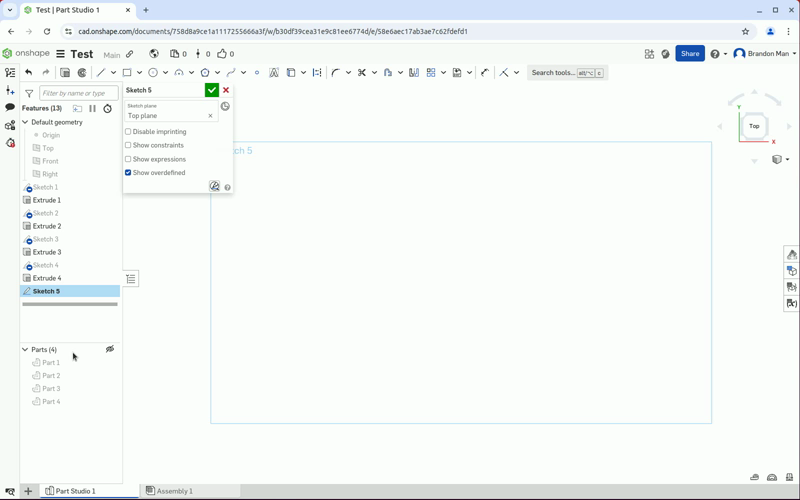
key(l)
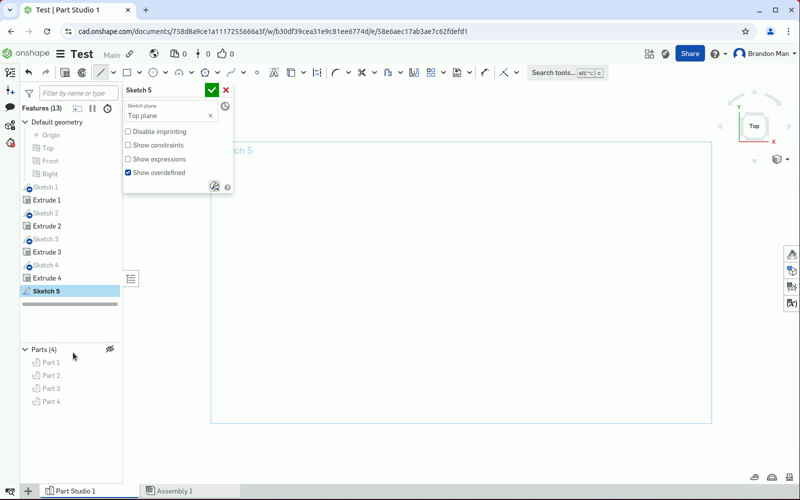
key_down(shift)
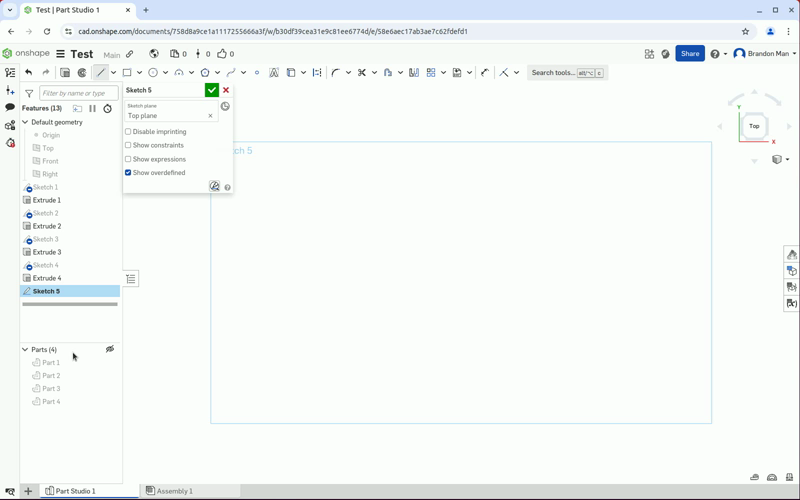
mouse_move(426, 395)
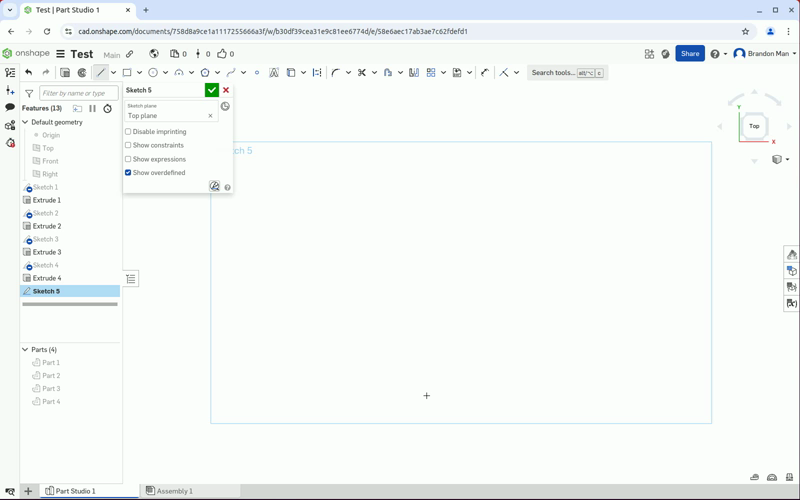
click(426, 395)
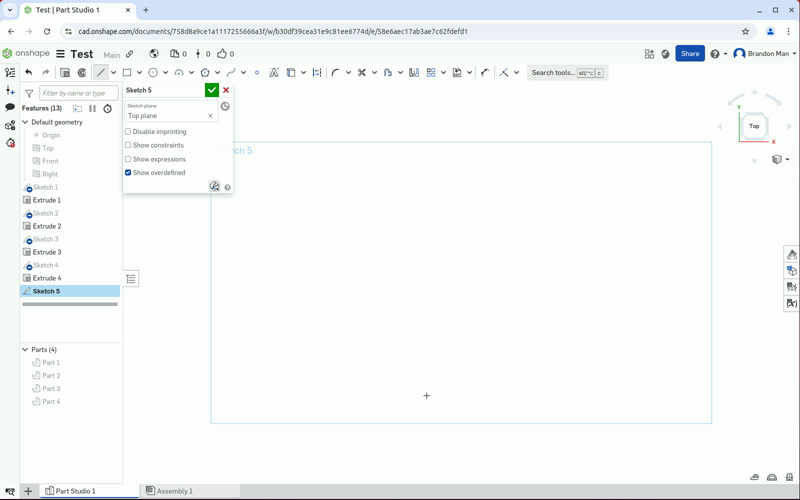
key_up(shift)
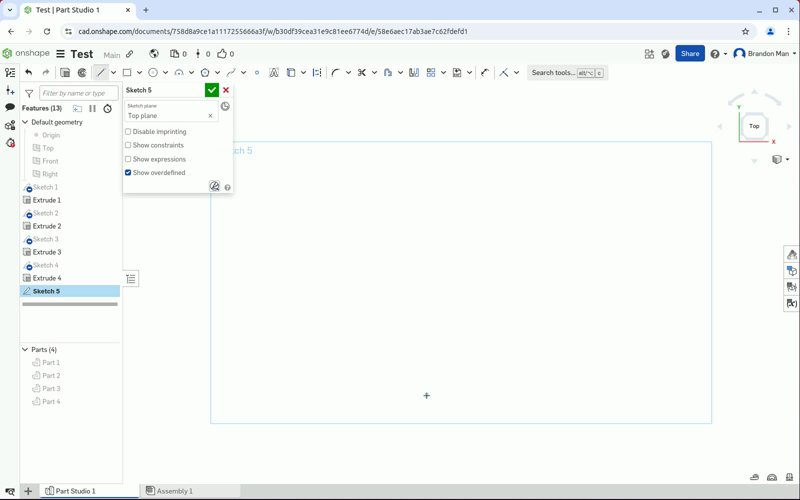
key_down(shift)
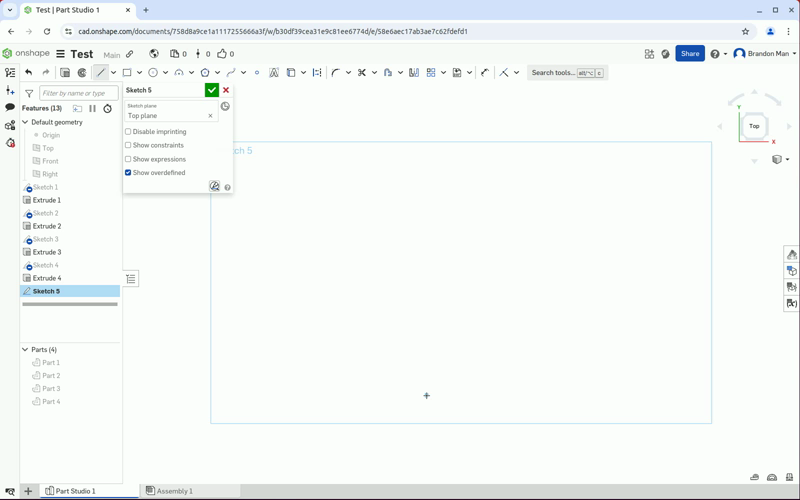
mouse_move(456, 395)
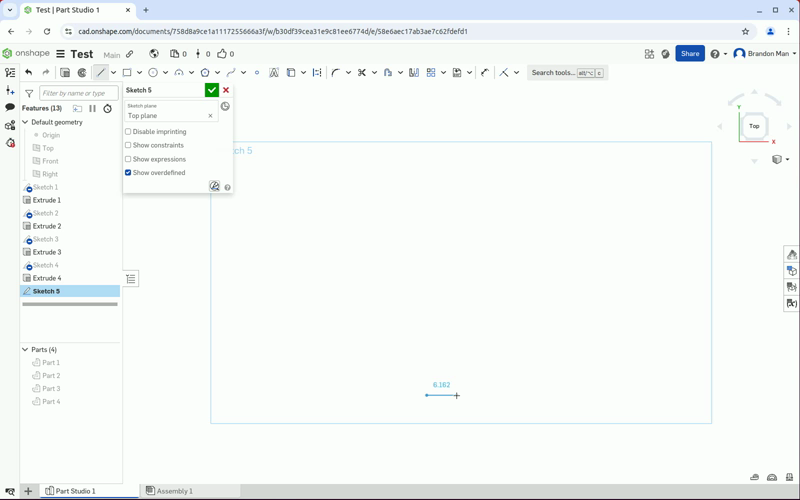
mouse_move(433, 395)
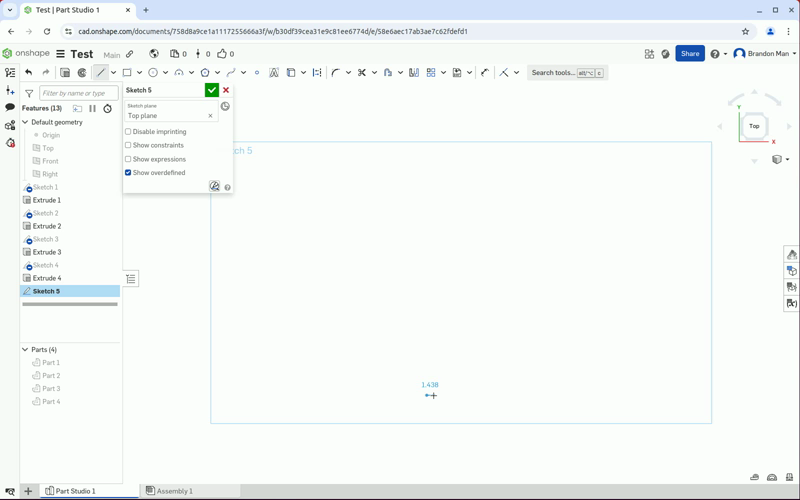
scroll(6)
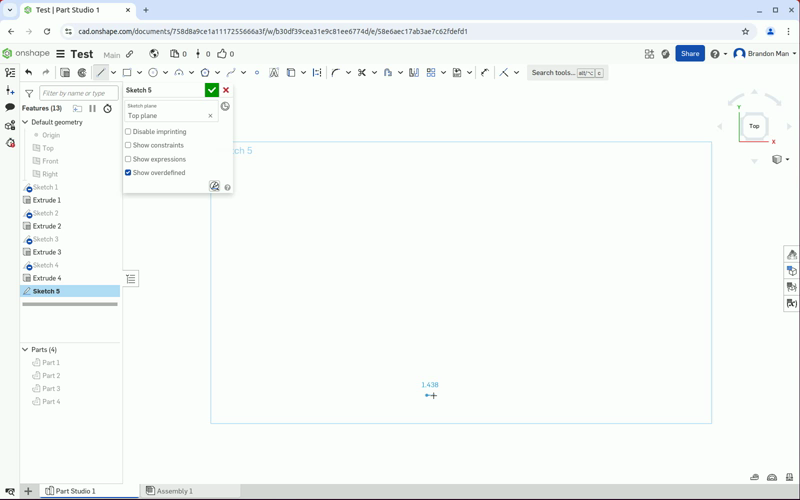
scroll(6)
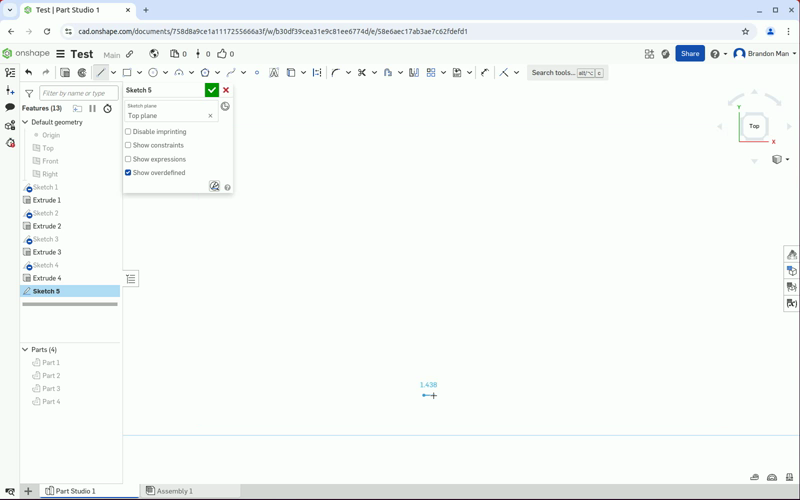
scroll(6)
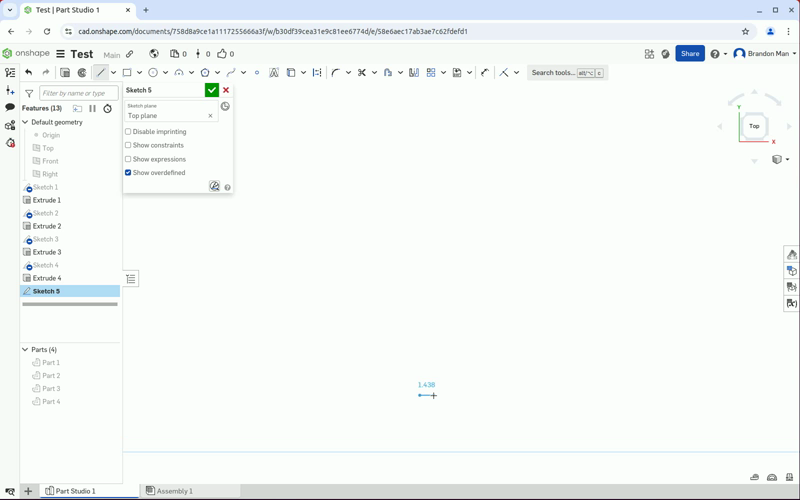
scroll(6)
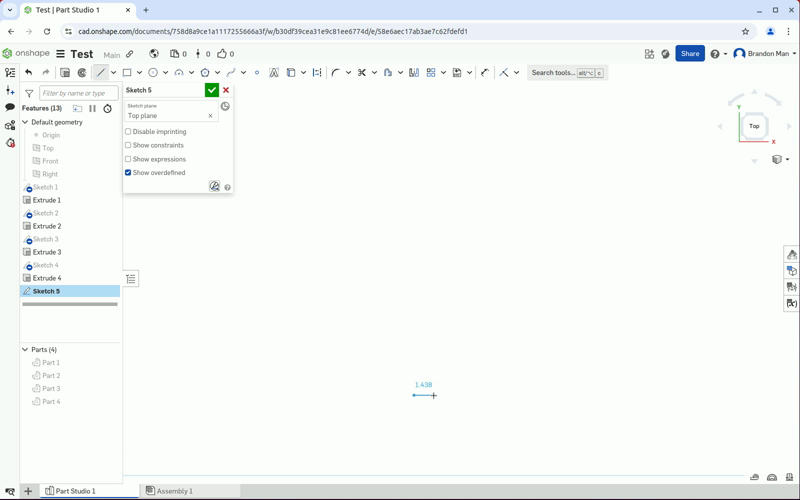
scroll(6)
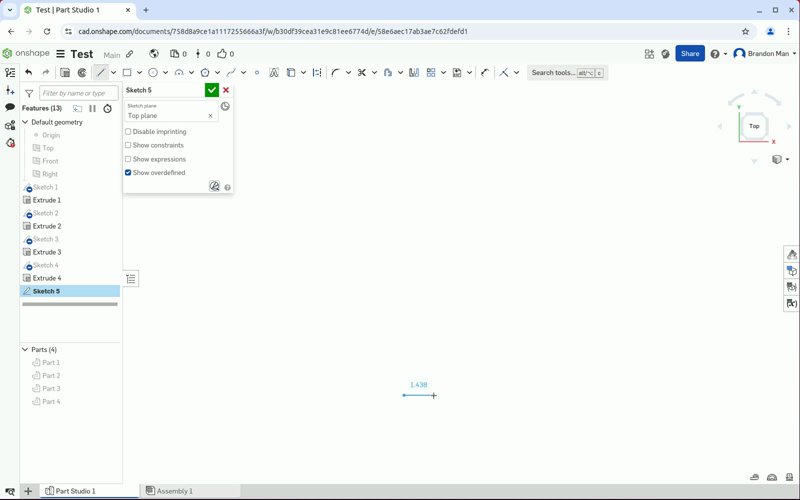
scroll(6)
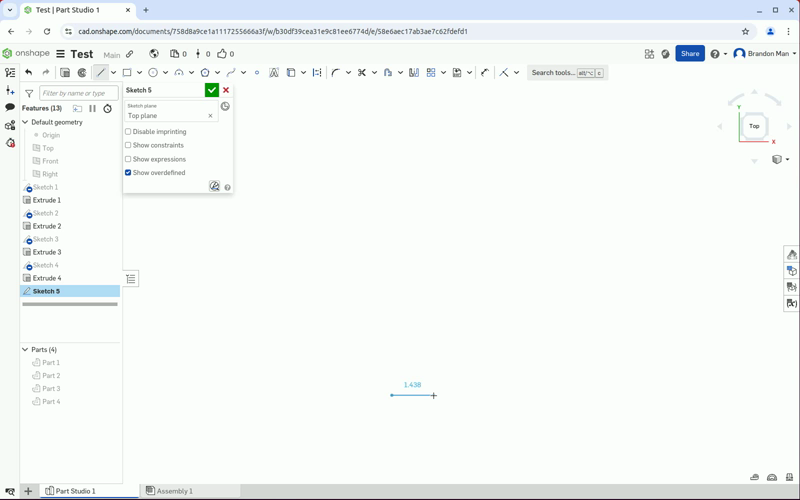
scroll(6)
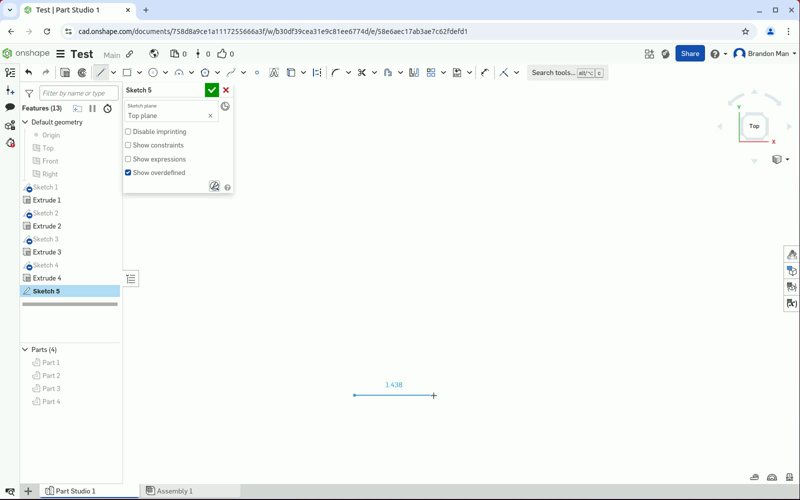
click(433, 395)
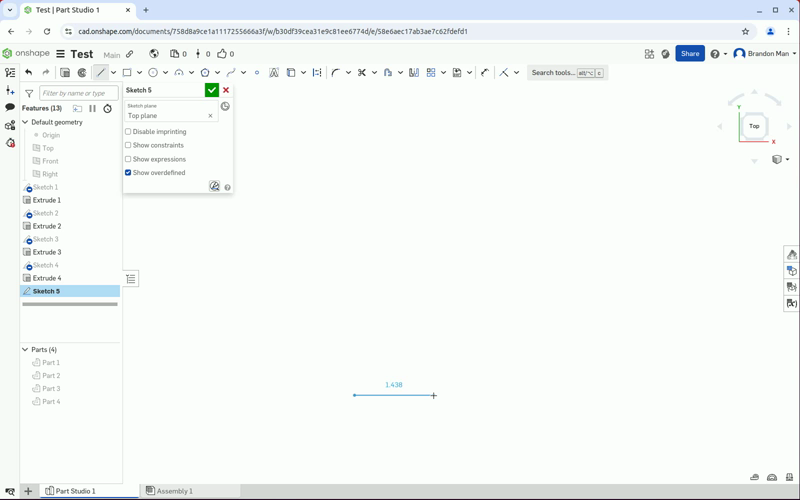
scroll(-6)
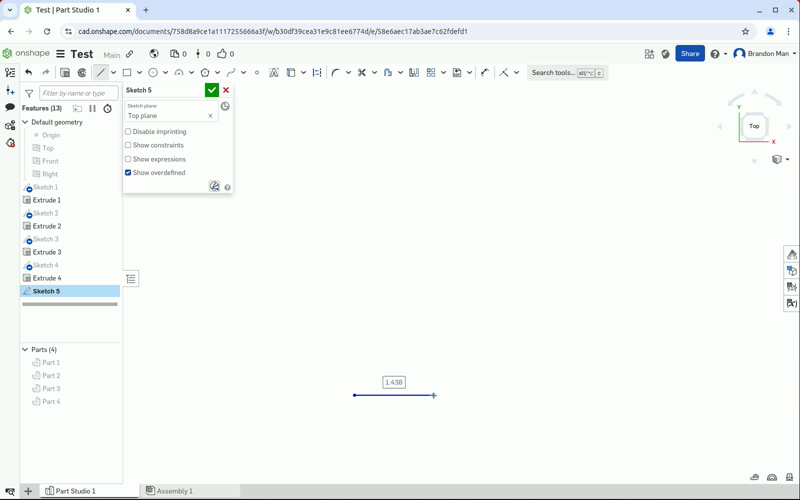
scroll(-6)
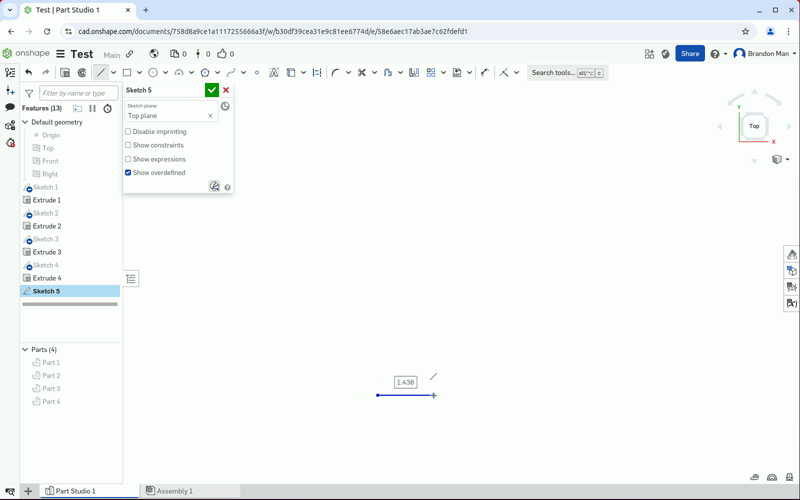
scroll(-6)
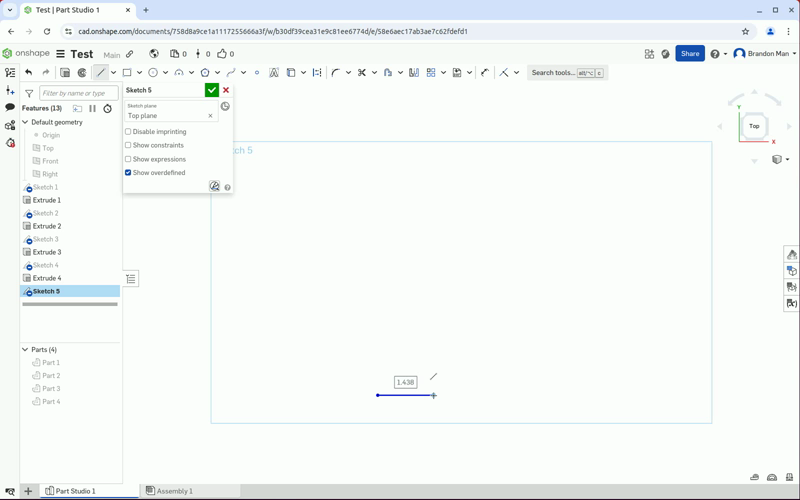
scroll(-6)
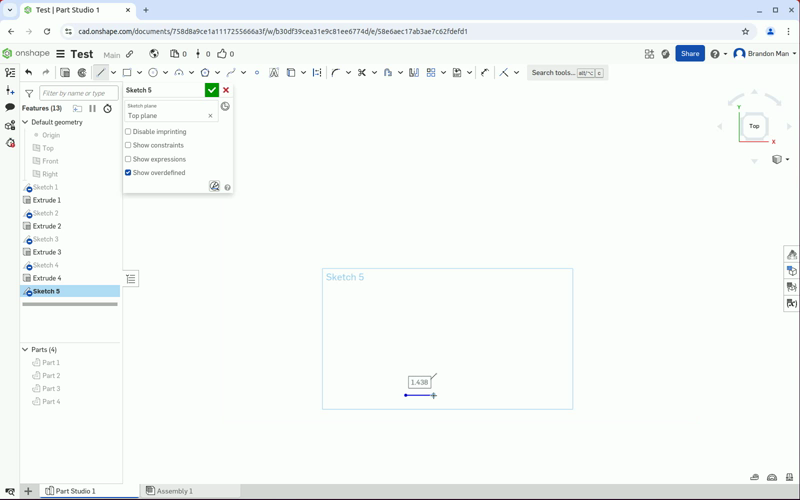
scroll(-6)
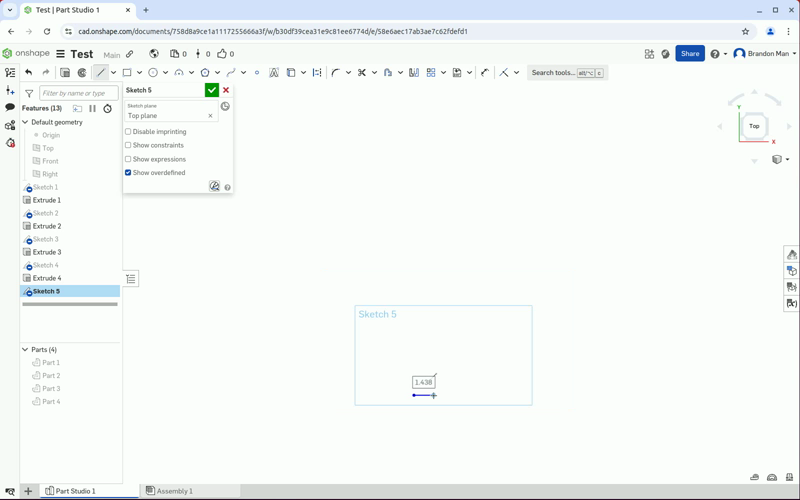
scroll(-6)
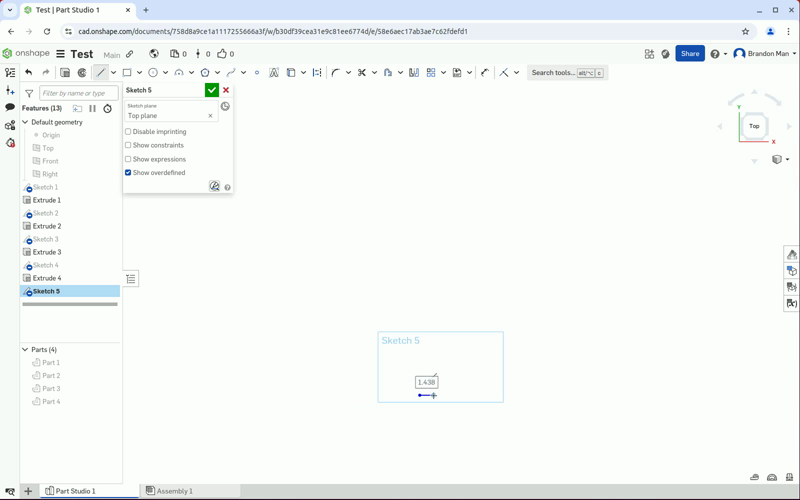
scroll(-6)
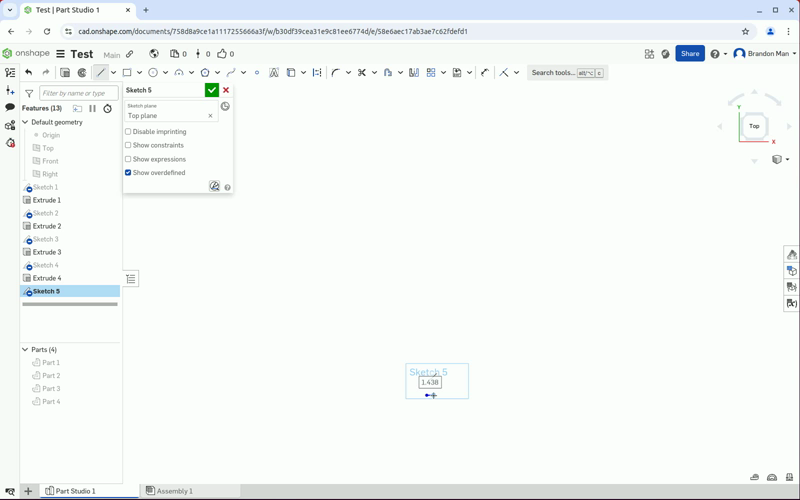
key_up(shift)
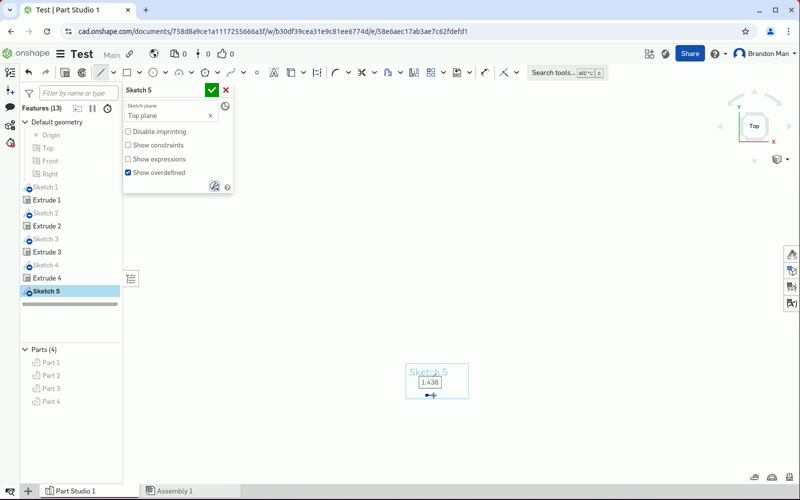
key_down(shift)
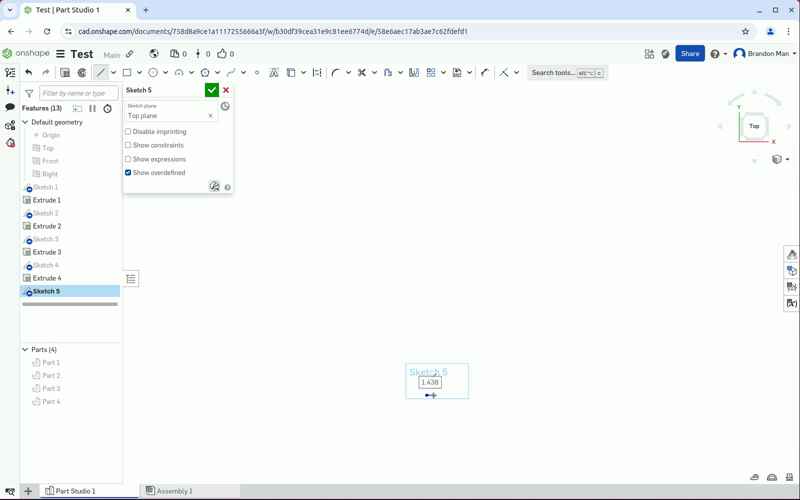
mouse_move(463, 395)
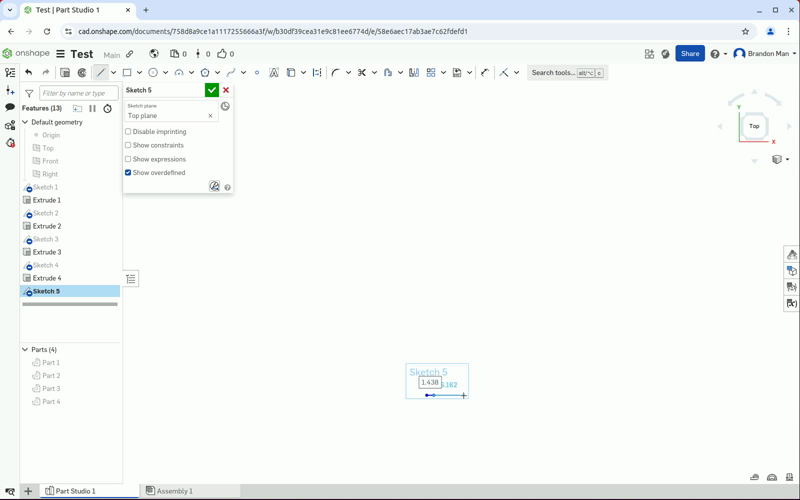
mouse_move(433, 350)
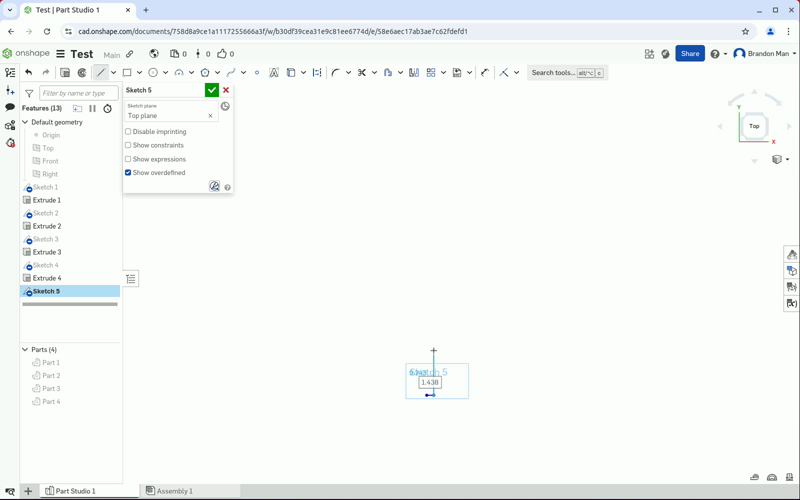
click(433, 350)
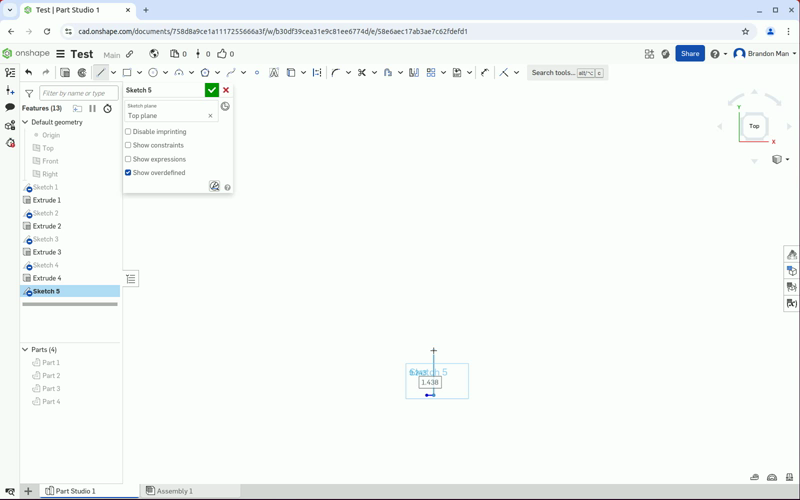
key_up(shift)
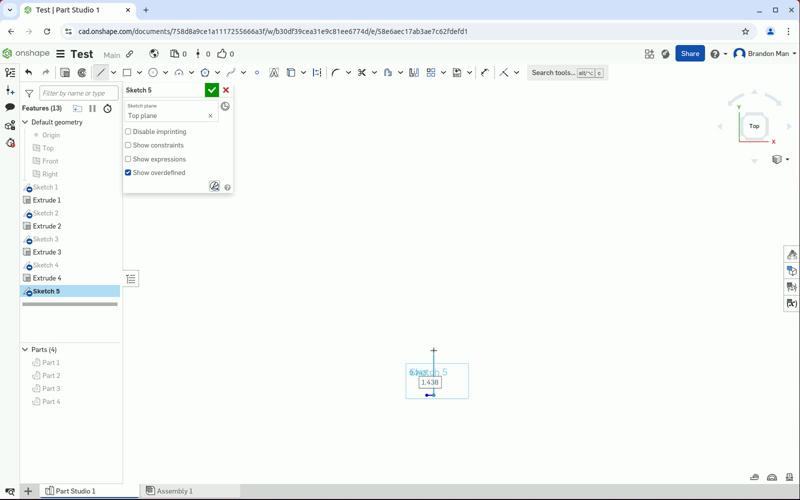
key_down(shift)
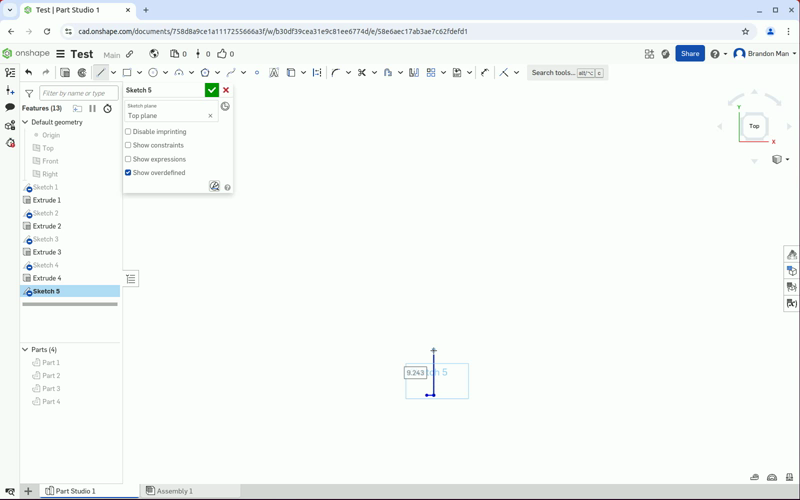
mouse_move(463, 350)
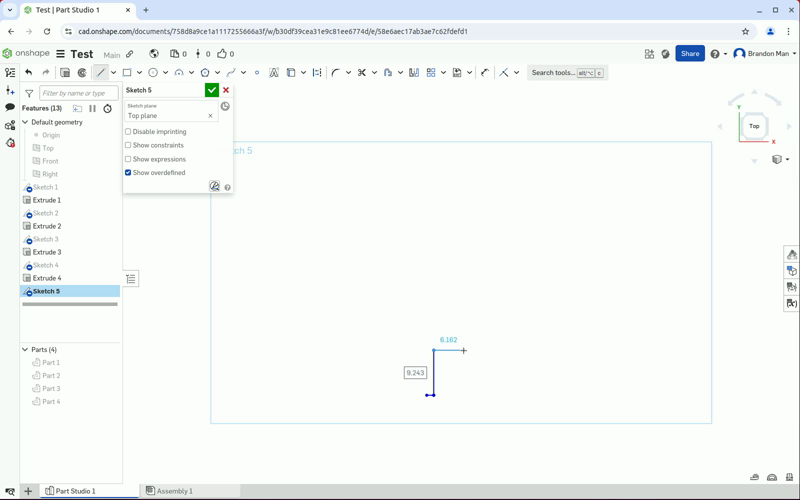
mouse_move(426, 350)
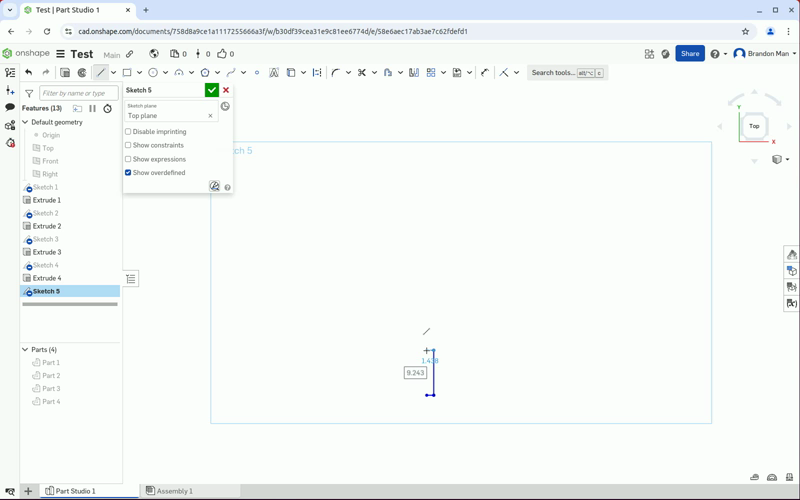
scroll(6)
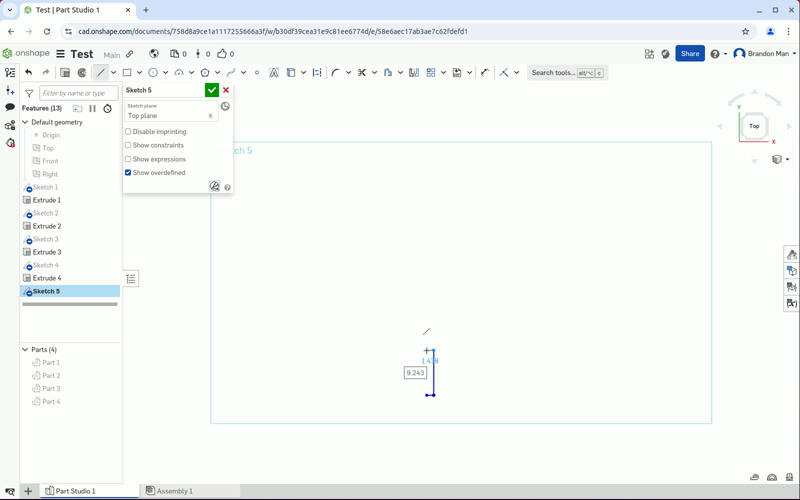
scroll(6)
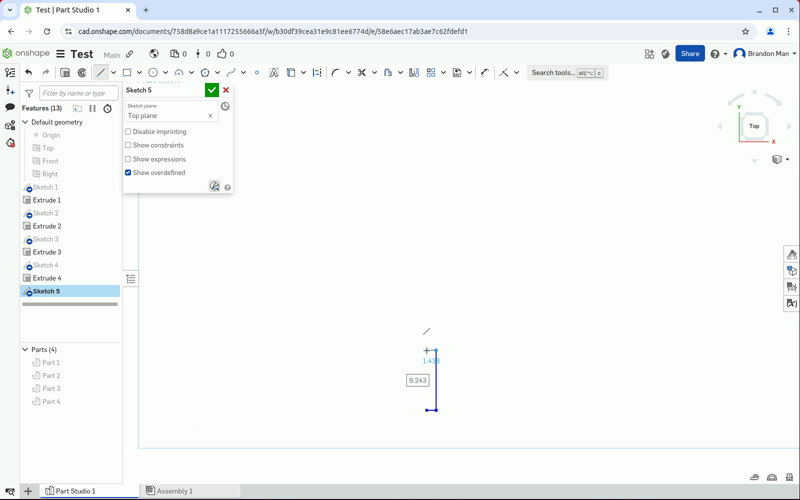
scroll(6)
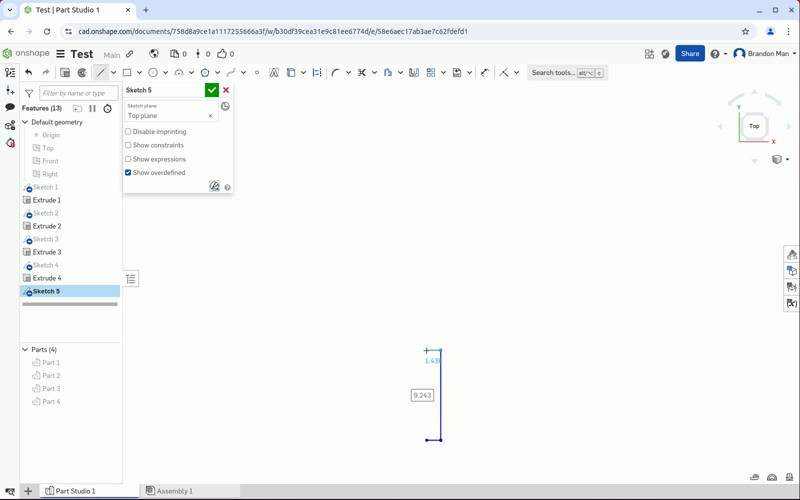
scroll(6)
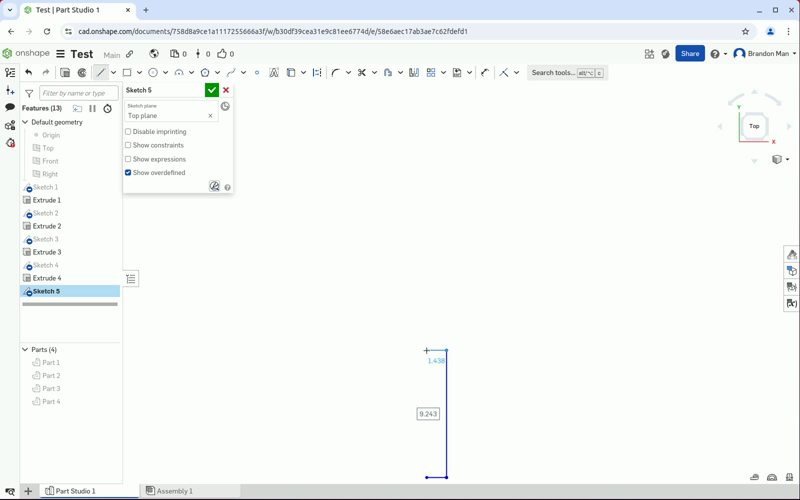
scroll(6)
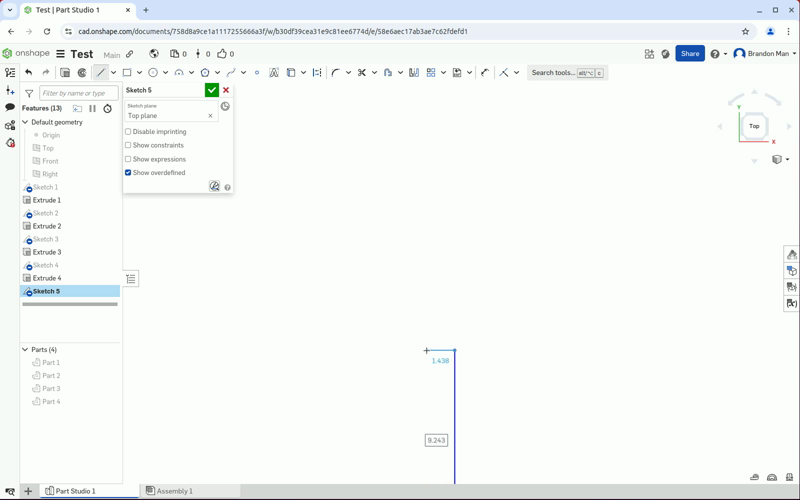
scroll(6)
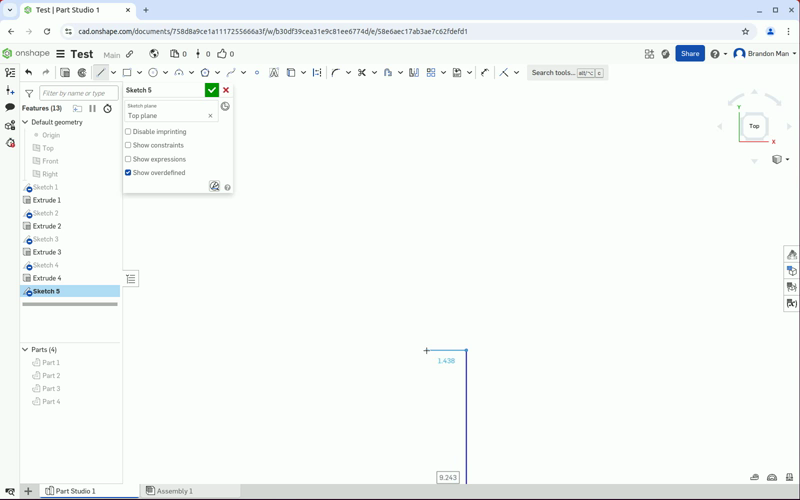
scroll(6)
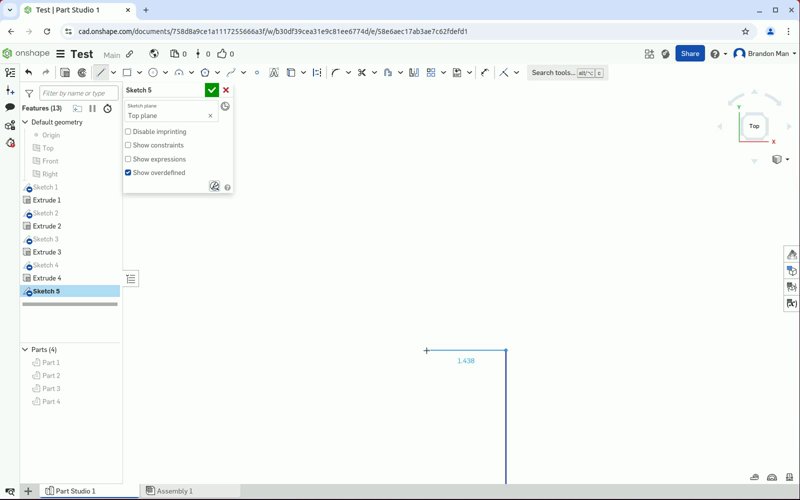
click(426, 350)
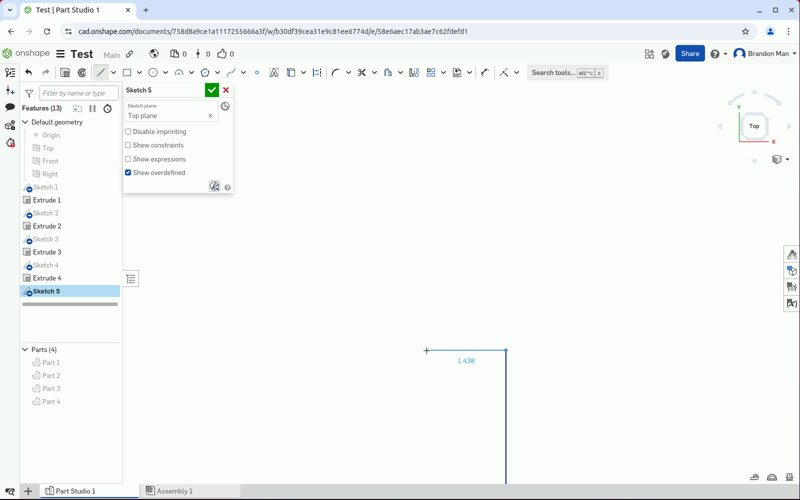
scroll(-6)
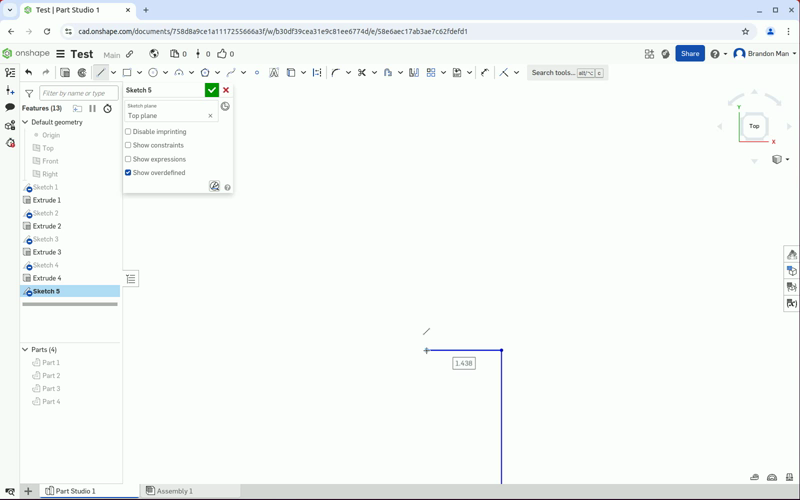
scroll(-6)
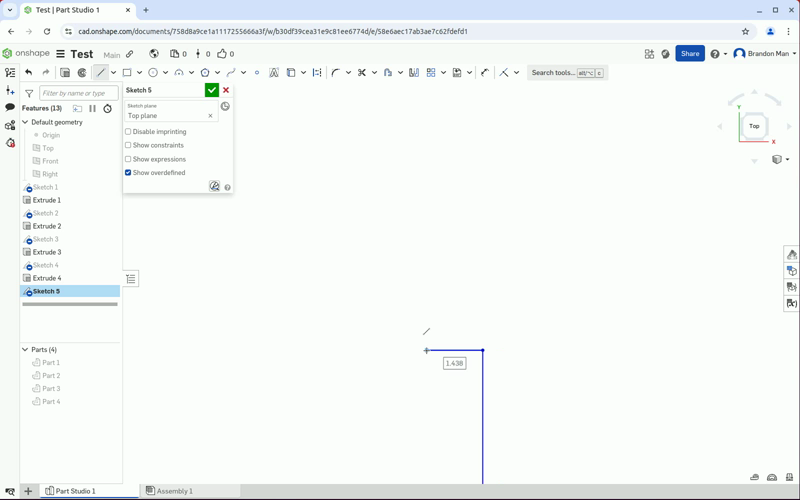
scroll(-6)
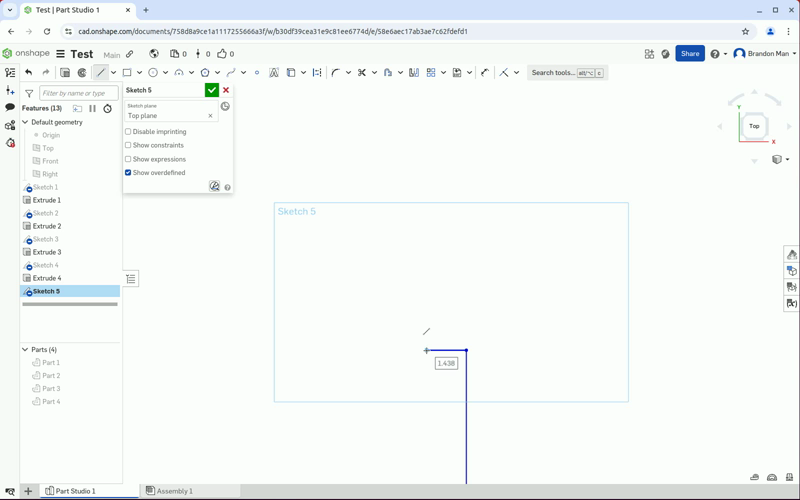
scroll(-6)
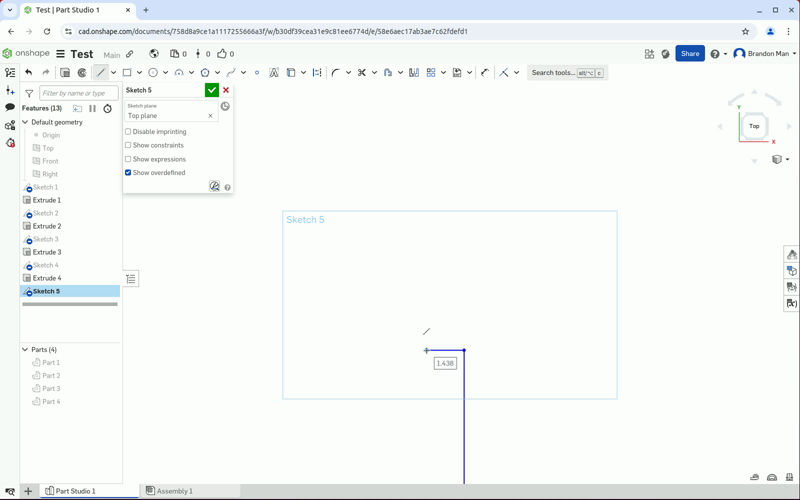
scroll(-6)
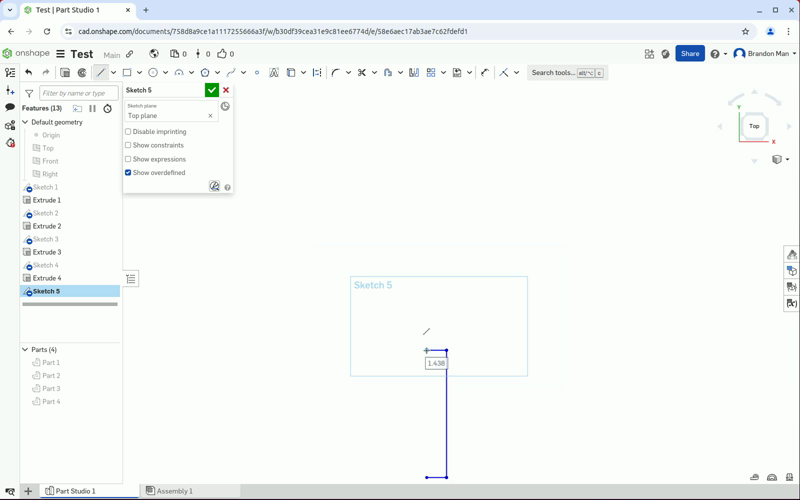
scroll(-6)
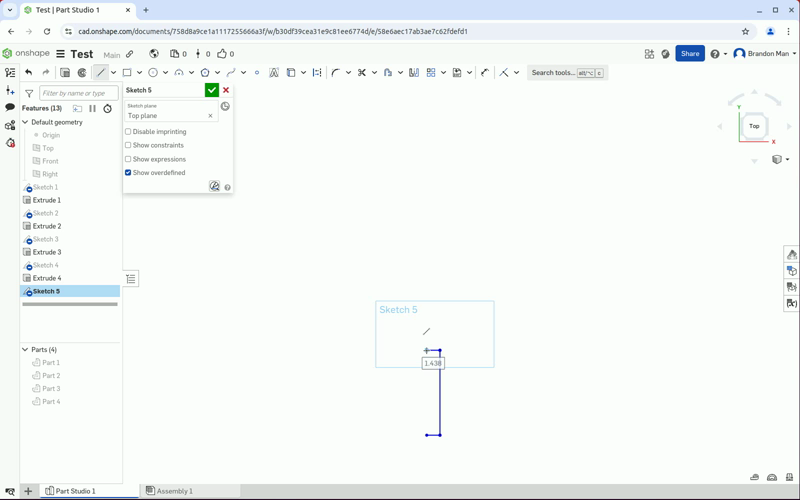
scroll(-6)
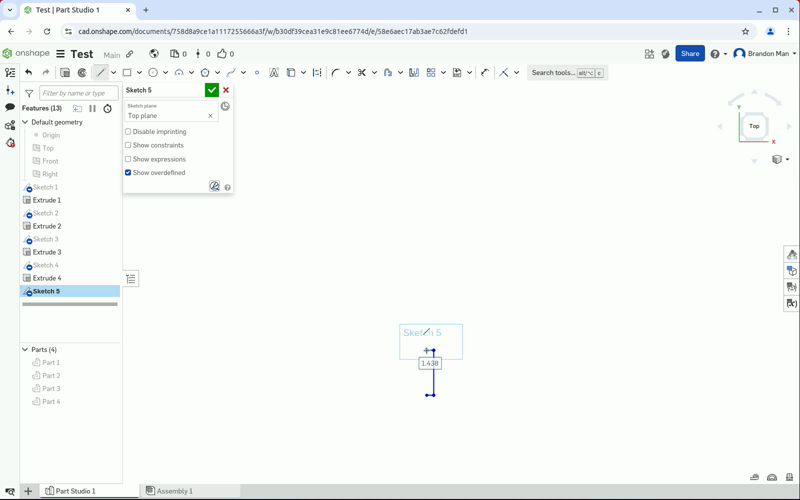
key_up(shift)
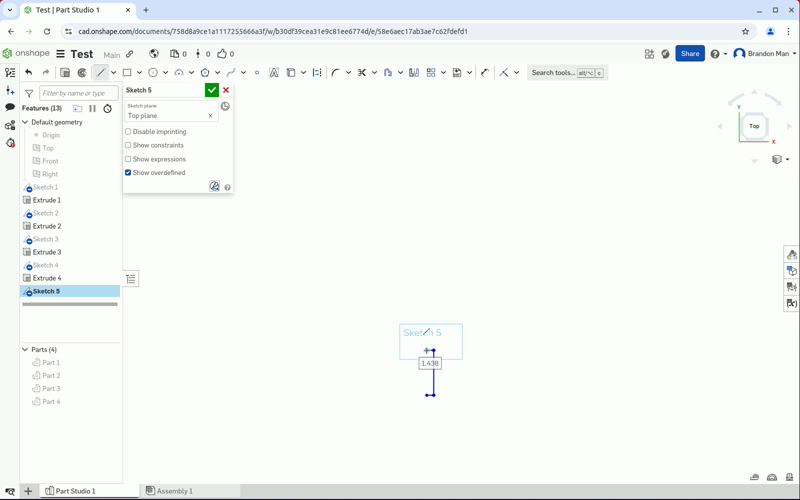
mouse_move(456, 350)
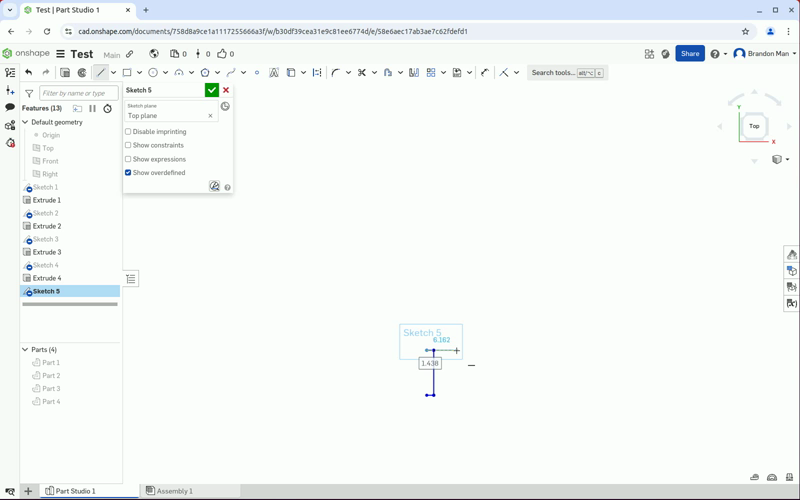
key_down(shift)
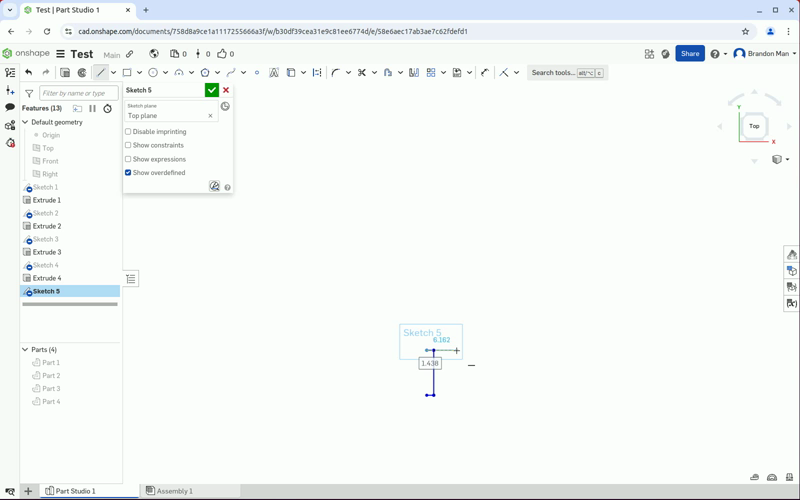
mouse_move(426, 395)
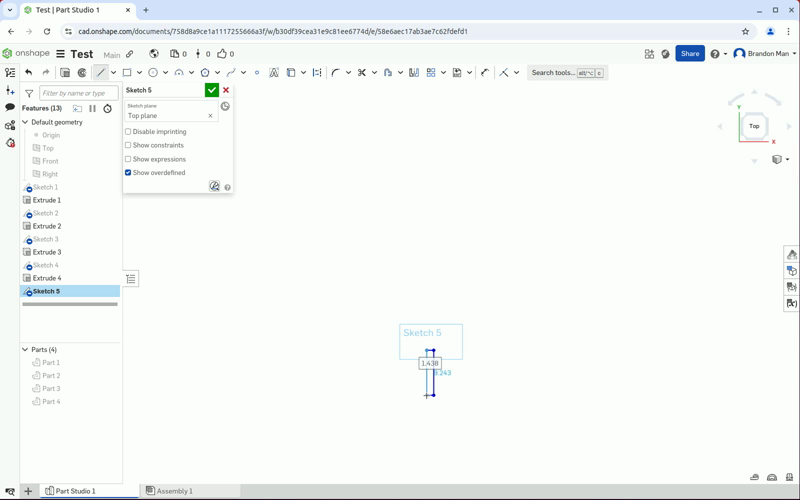
key_up(shift)
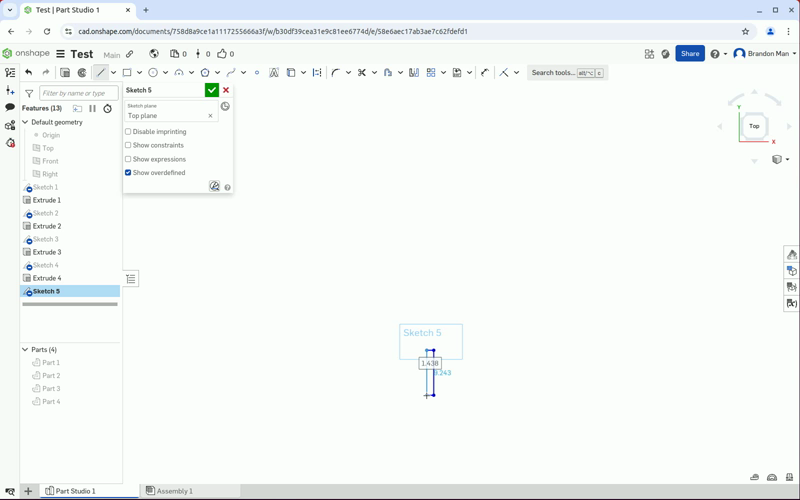
click(426, 395)
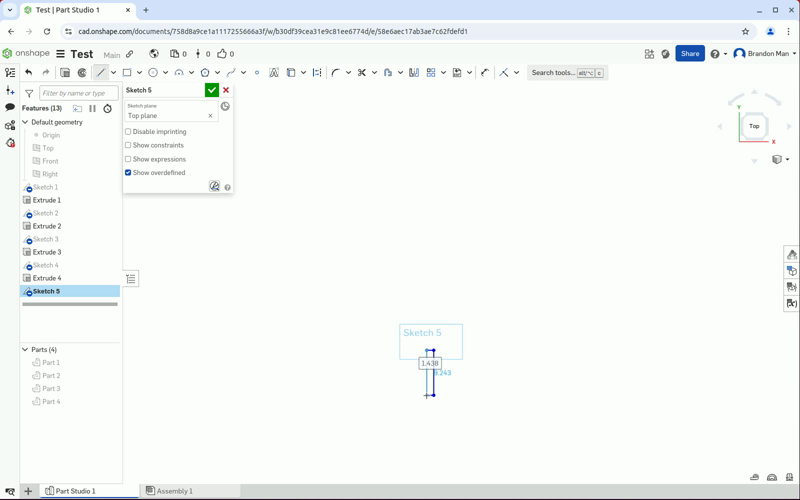
key(esc)
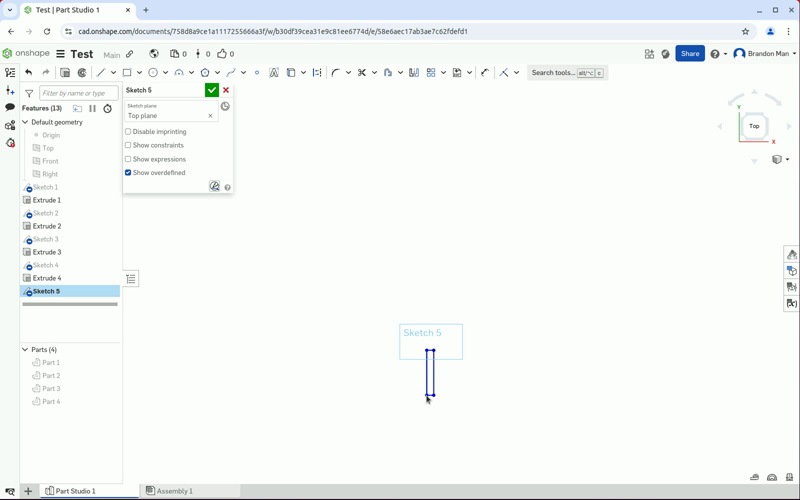
mouse_move(431, 395)
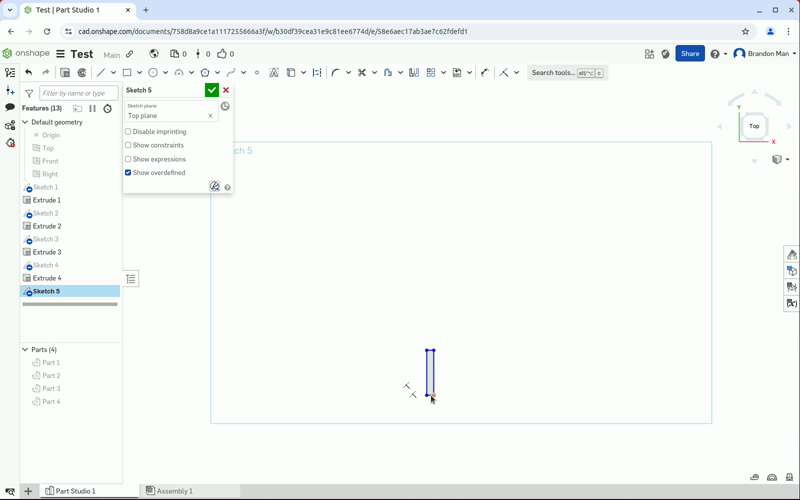
scroll(6)
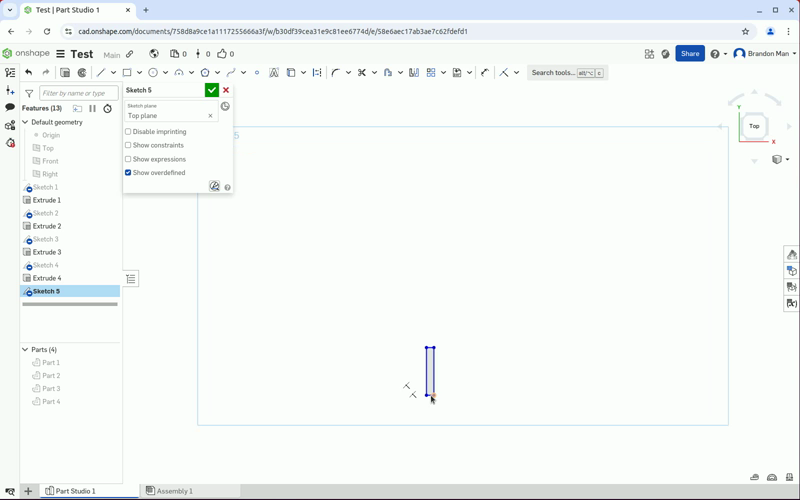
scroll(6)
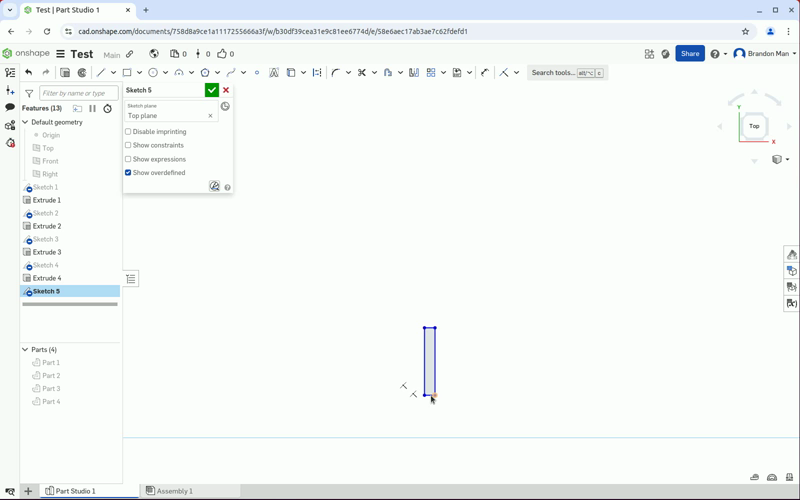
scroll(6)
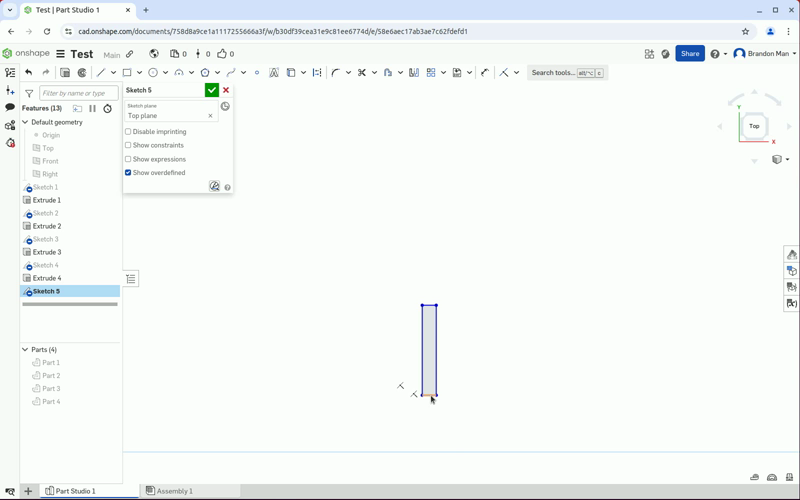
scroll(6)
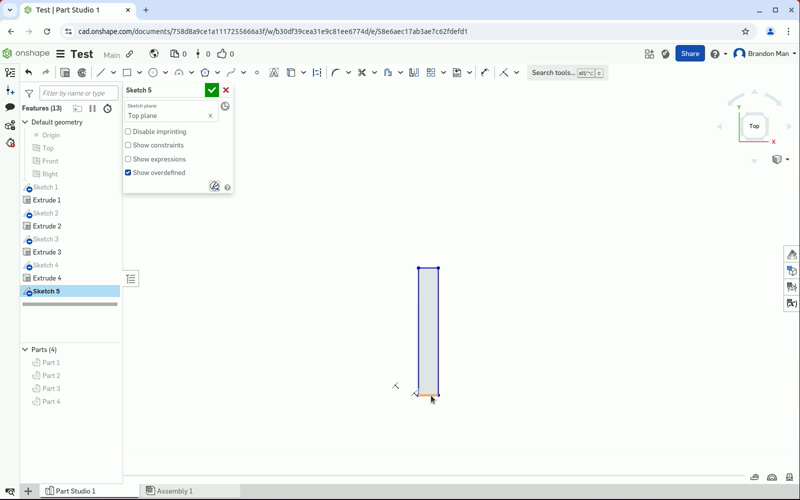
scroll(6)
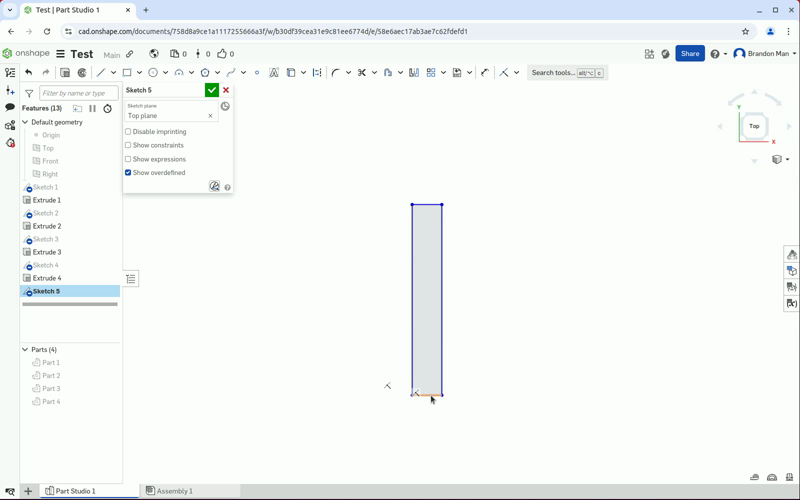
scroll(6)
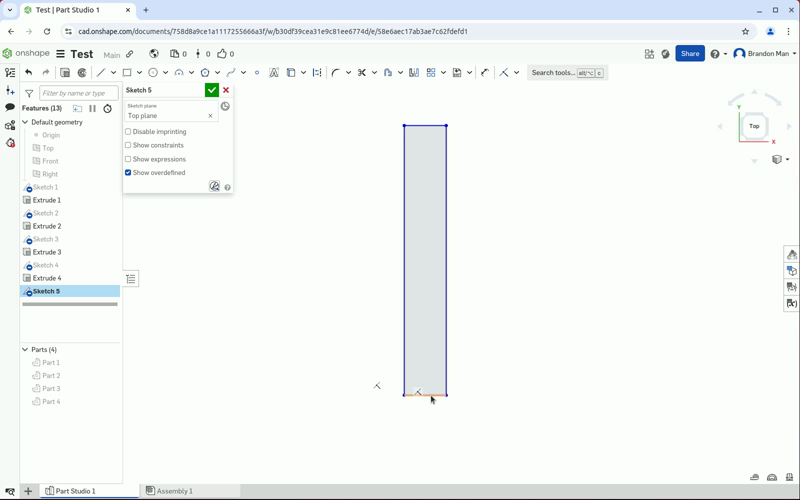
scroll(6)
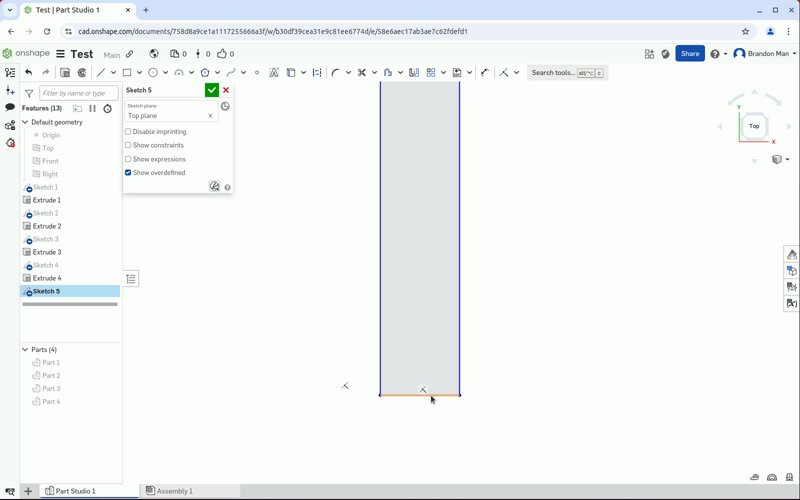
click(431, 395)
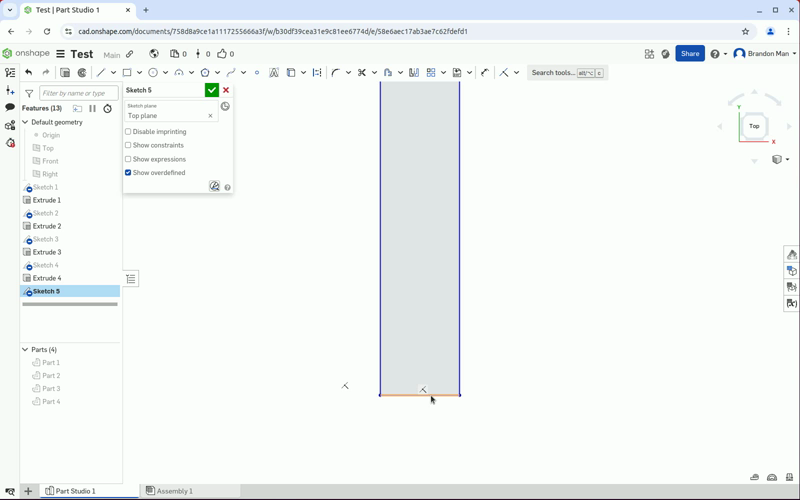
scroll(-6)
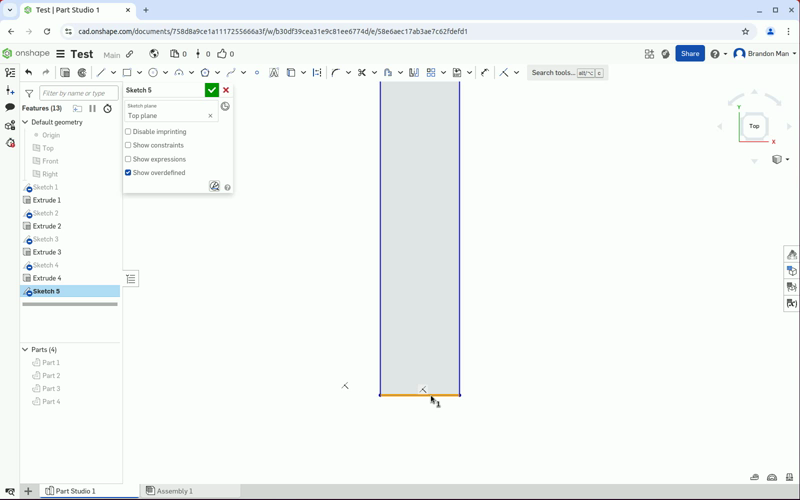
scroll(-6)
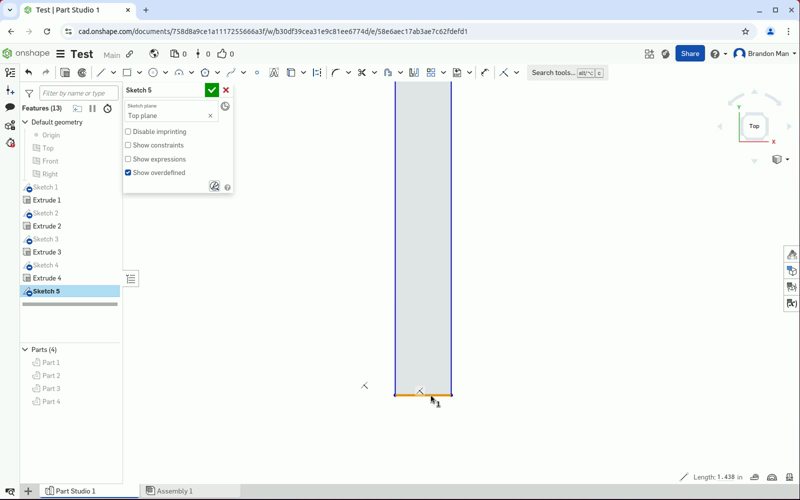
scroll(-6)
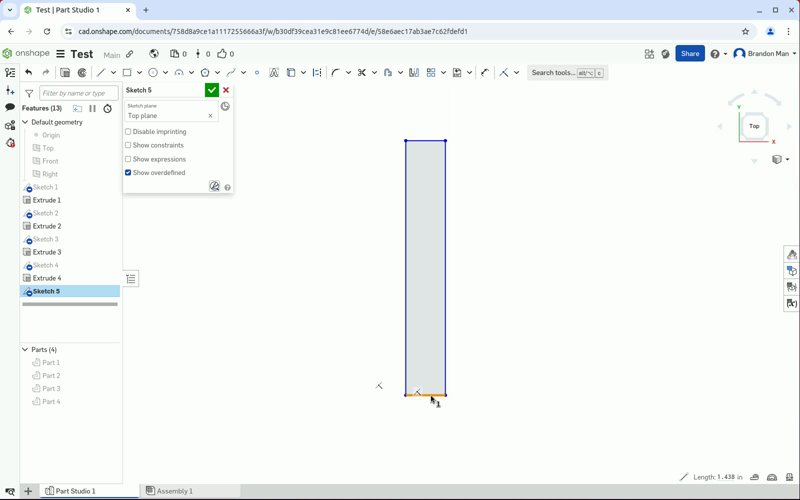
scroll(-6)
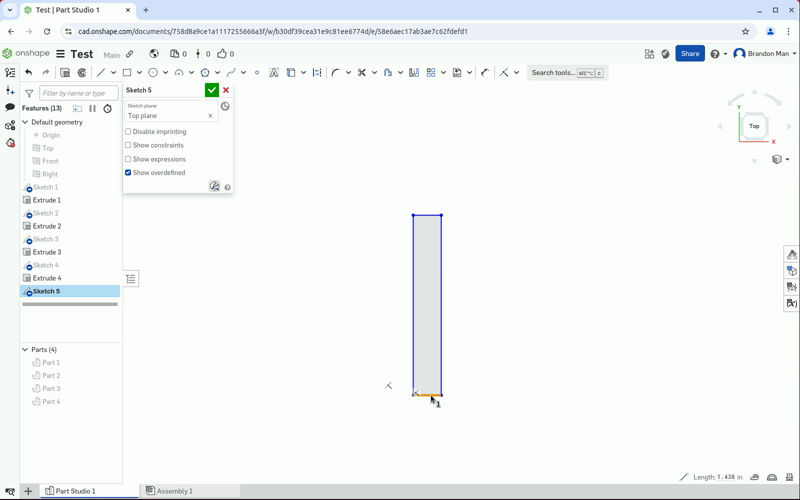
scroll(-6)
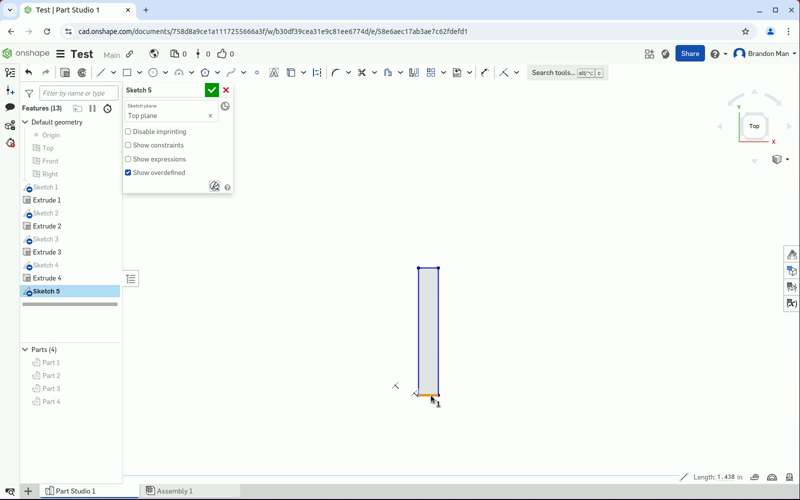
scroll(-6)
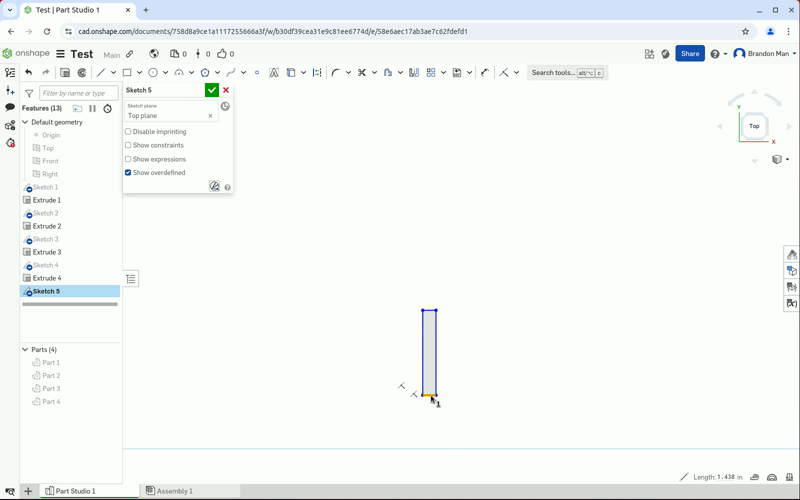
scroll(-6)
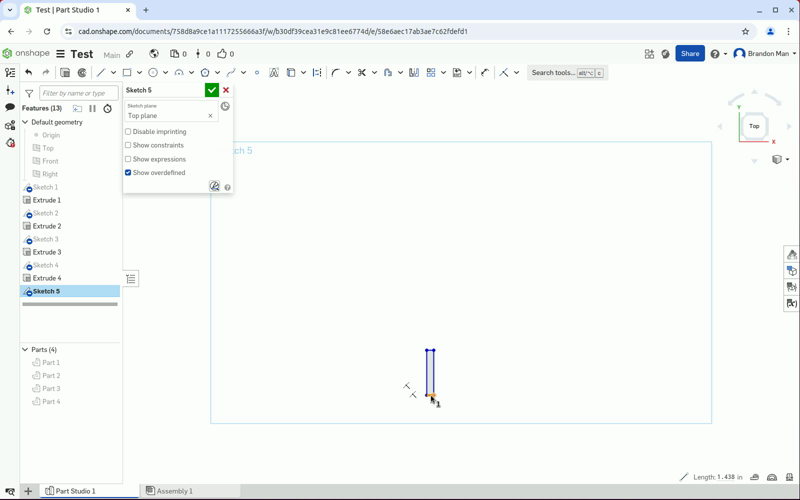
mouse_move(73, 352)
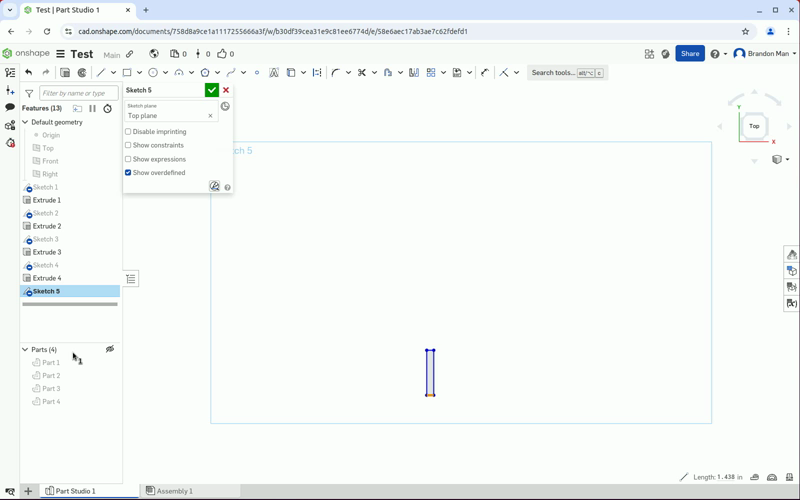
key(shift+y)
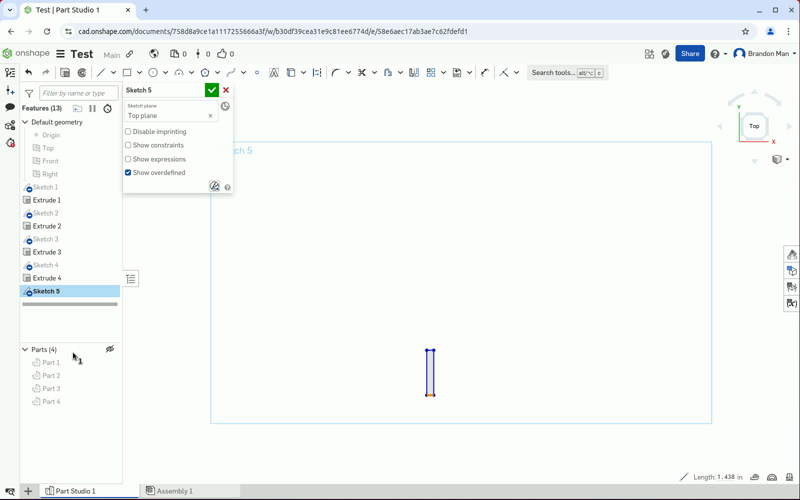
key(shift+e)
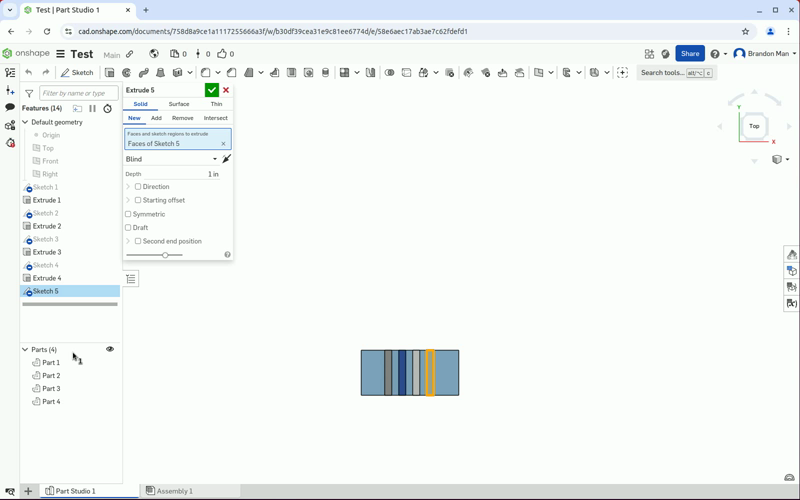
mouse_move(143, 106)
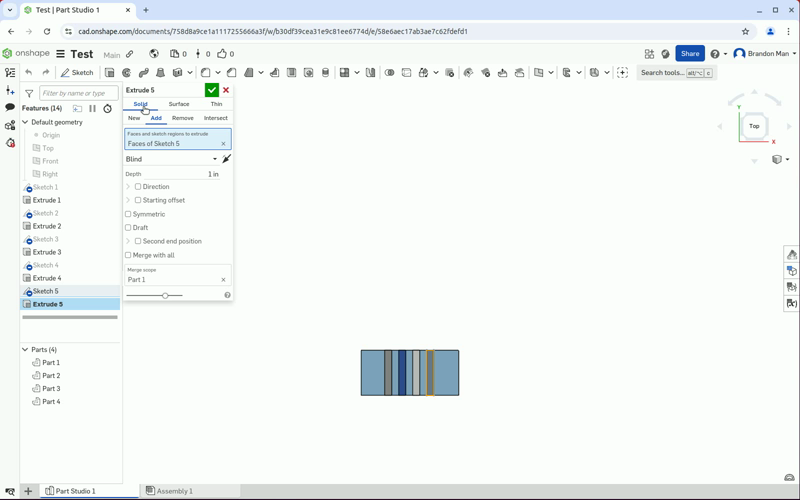
click(143, 106)
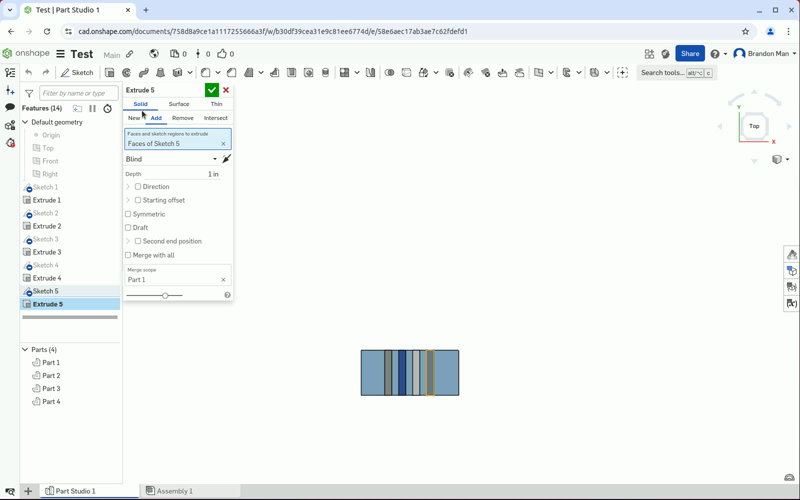
mouse_move(137, 120)
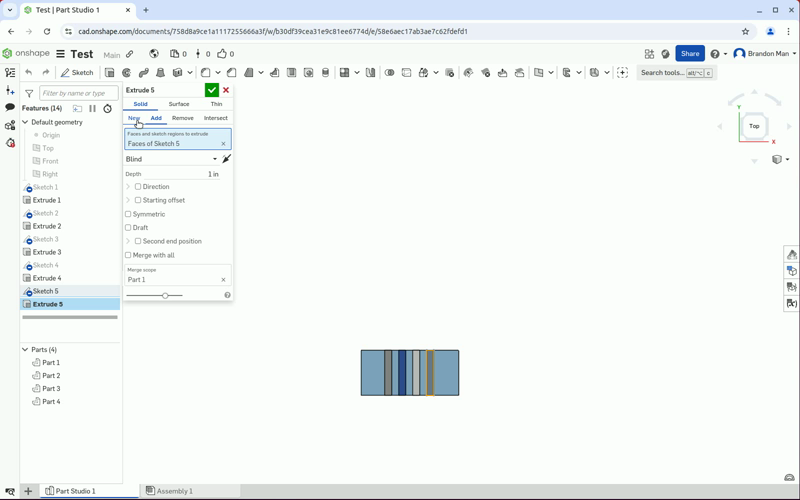
click(137, 120)
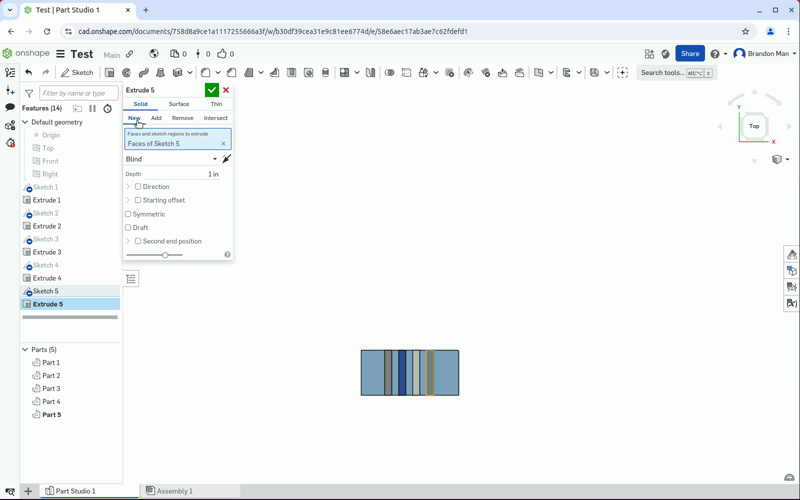
key(tab, 4)
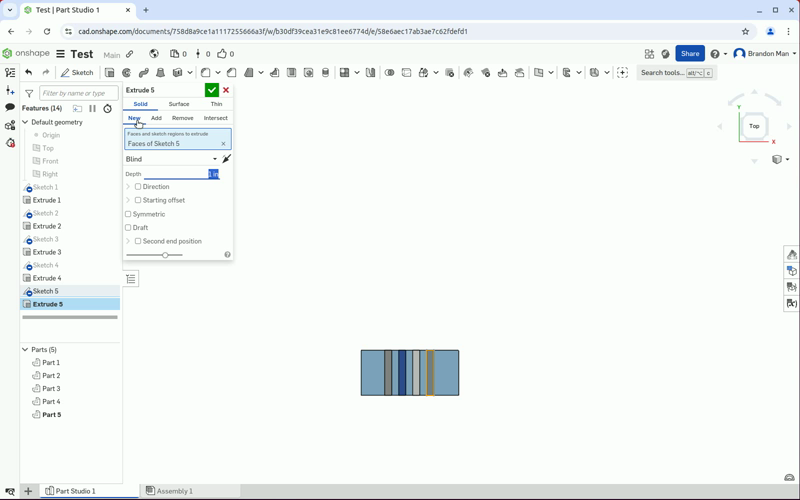
text(2.166)
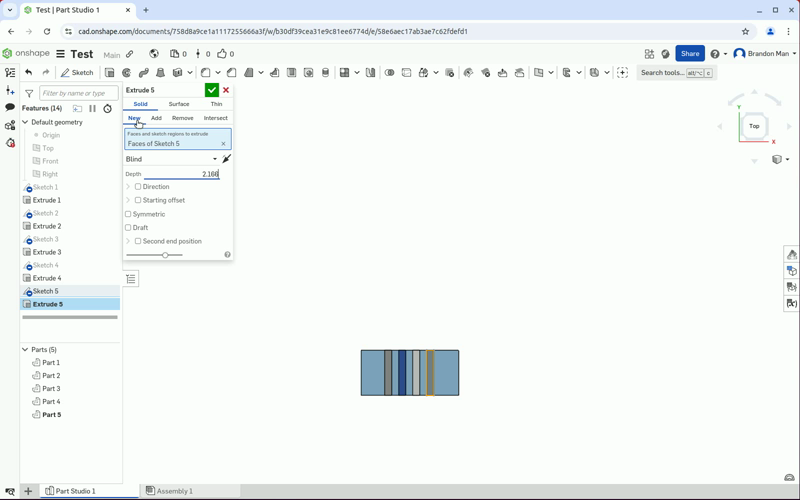
key(enter)
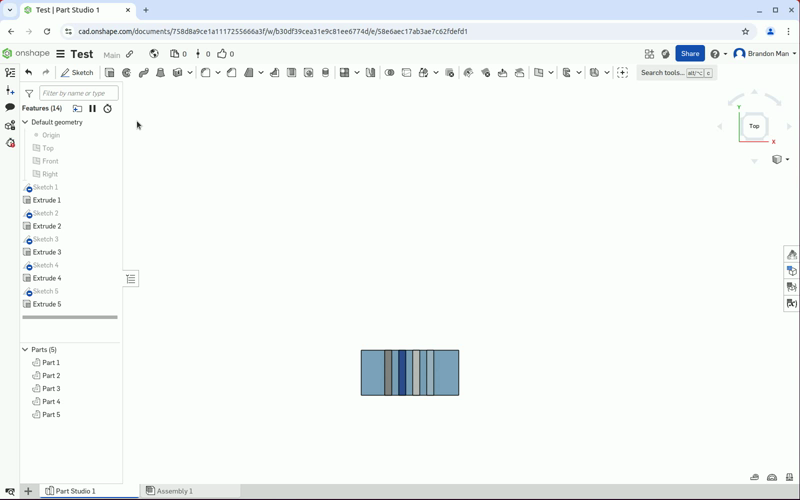
key(shift+h)
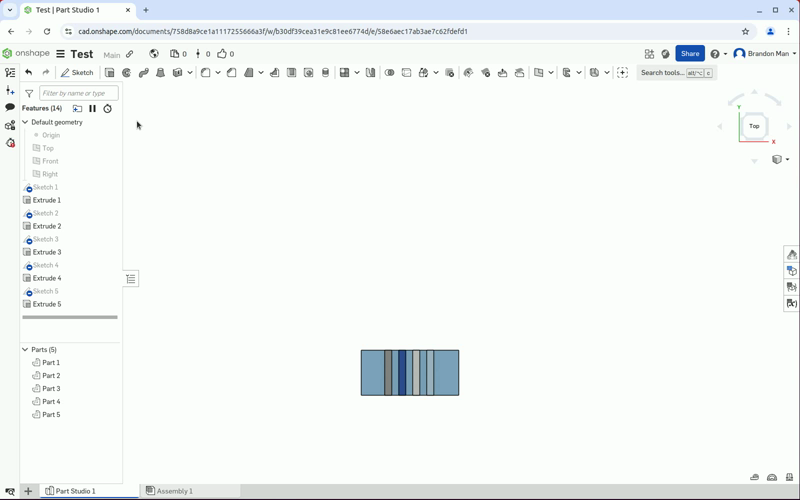
key(shift+h)
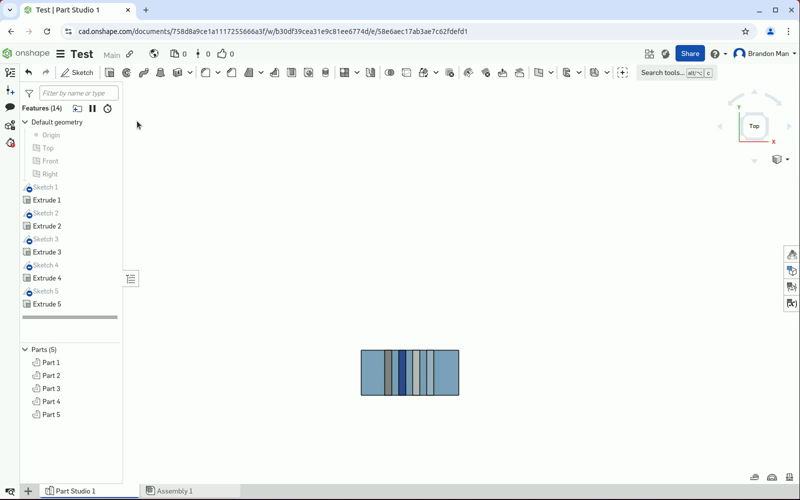
mouse_move(73, 189)
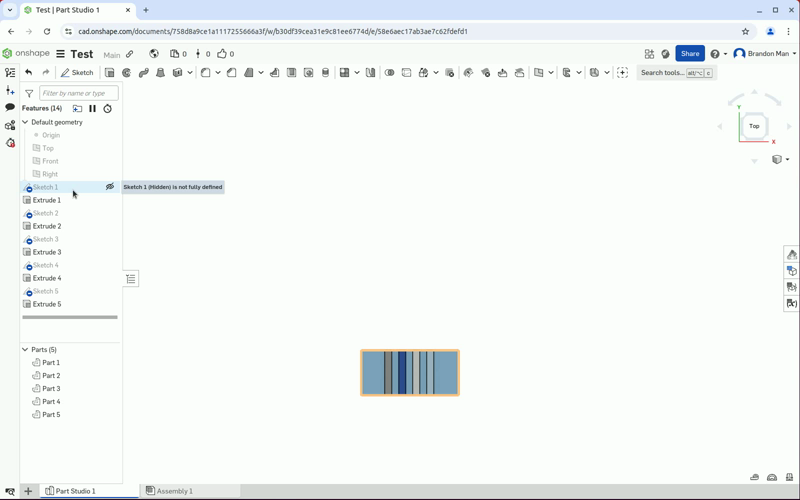
click(73, 189)
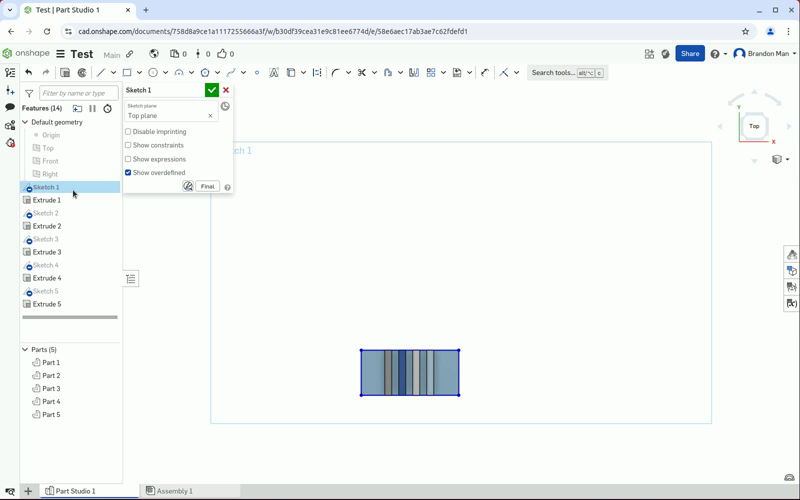
mouse_move(229, 92)
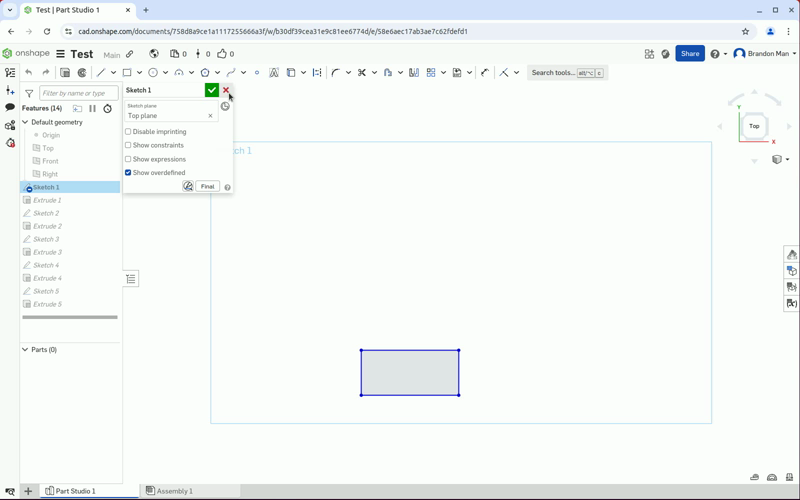
click(229, 92)
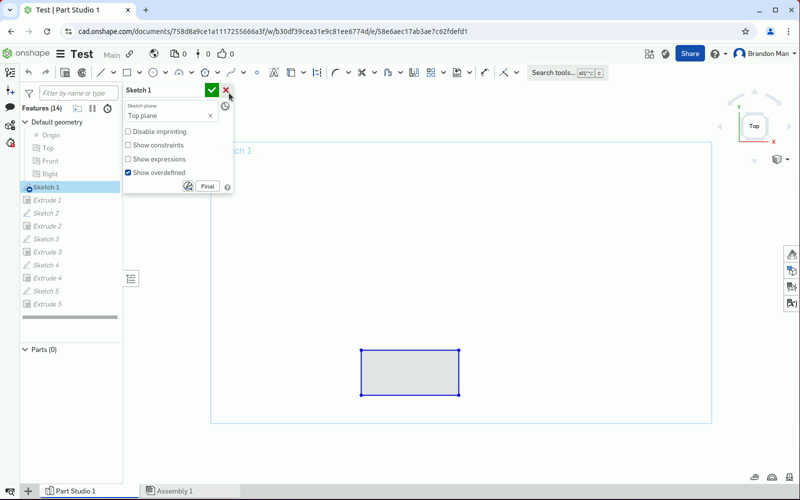
key(shift+s)
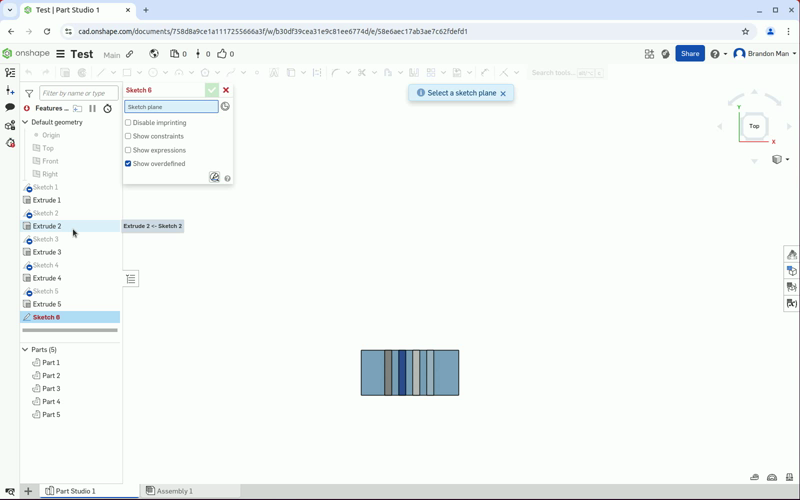
scroll(3)
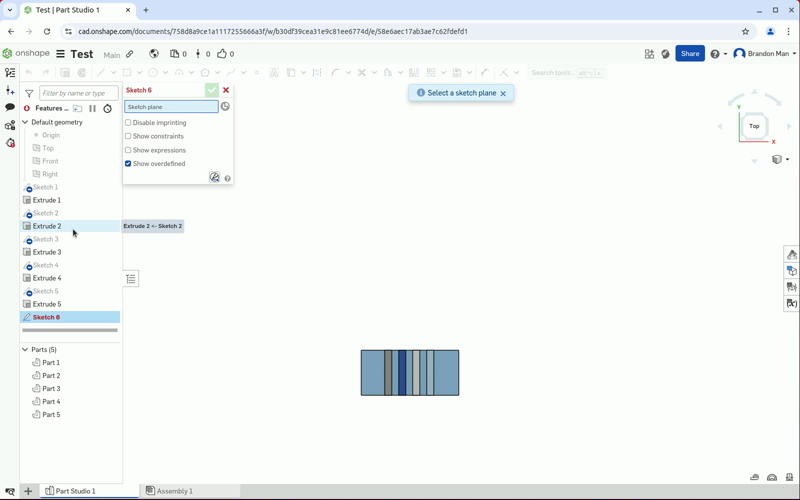
mouse_move(73, 150)
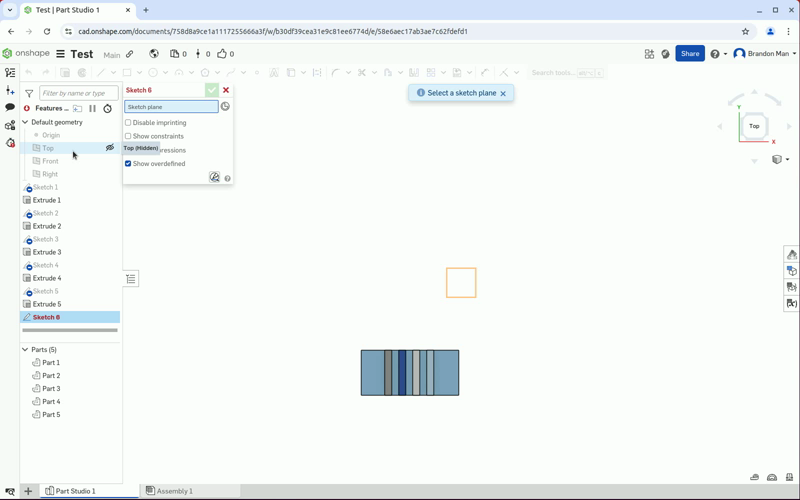
click(73, 150)
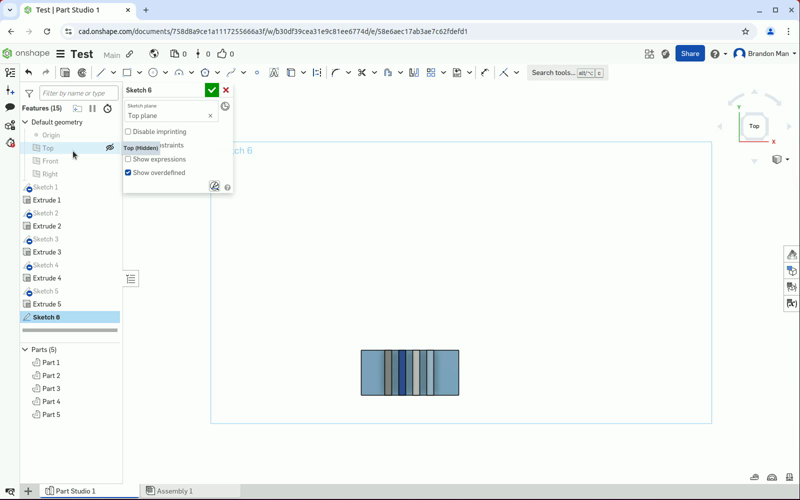
mouse_move(73, 352)
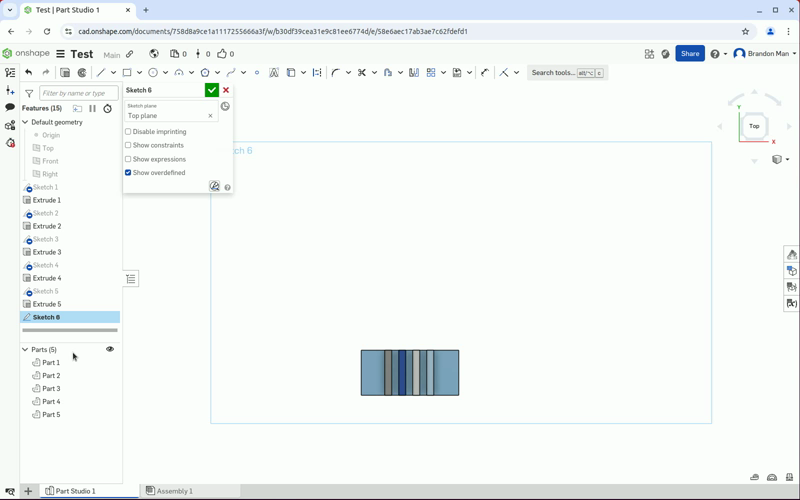
key(y)
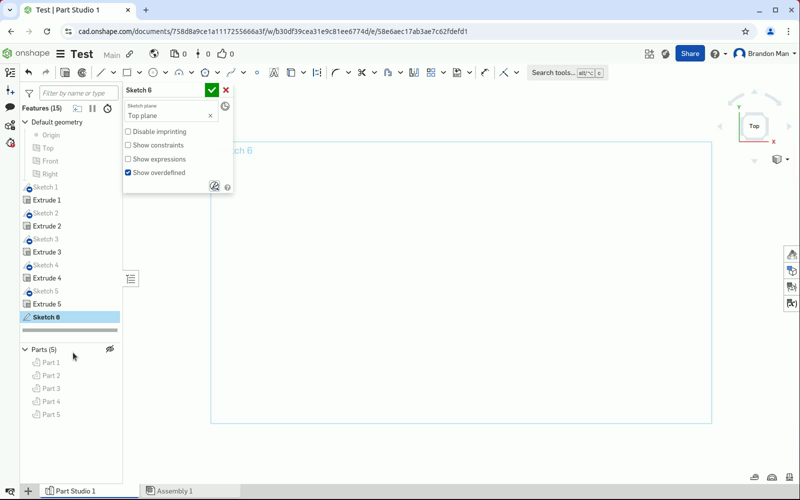
key(l)
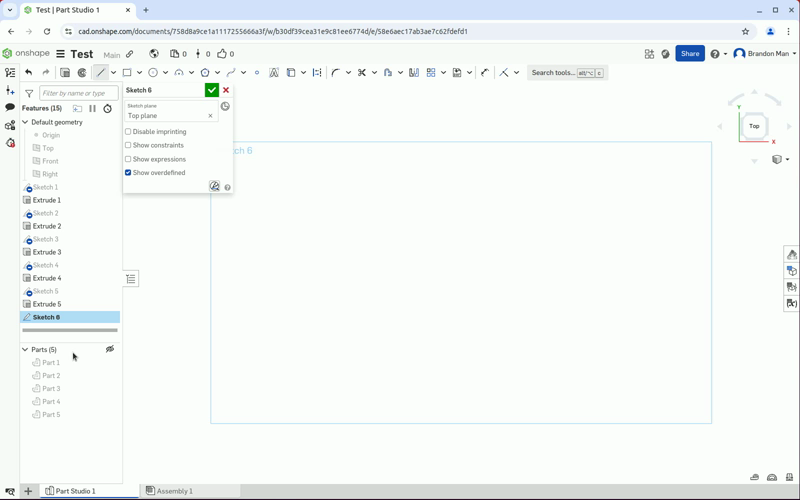
key_down(shift)
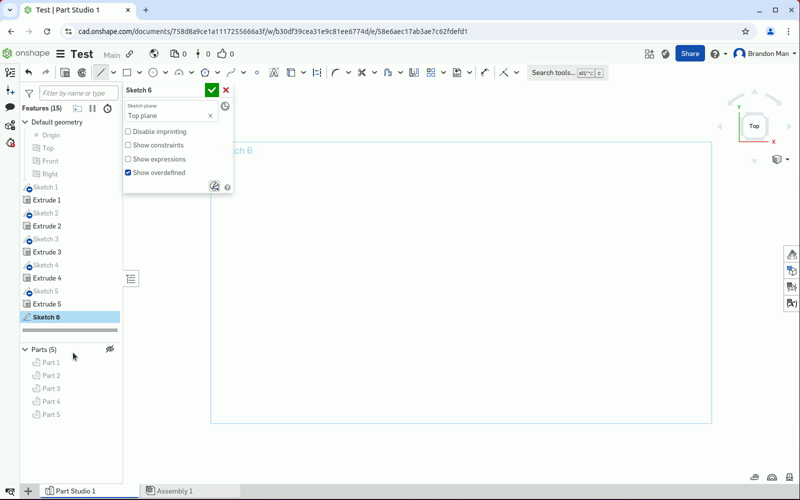
mouse_move(441, 395)
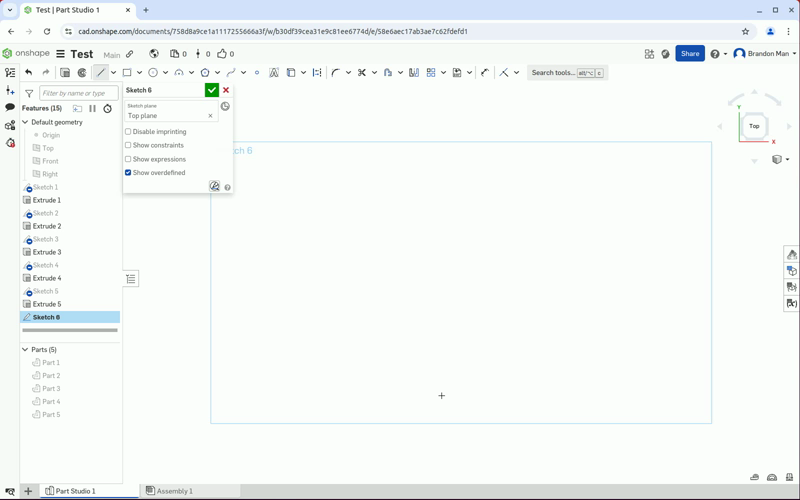
click(441, 395)
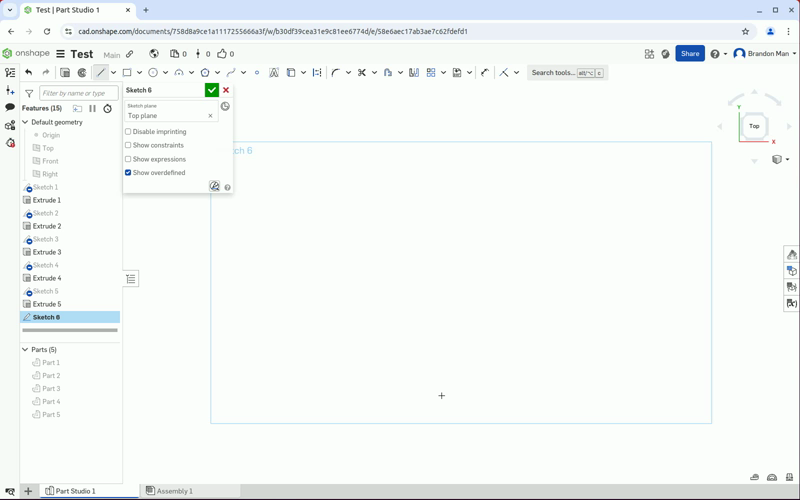
key_up(shift)
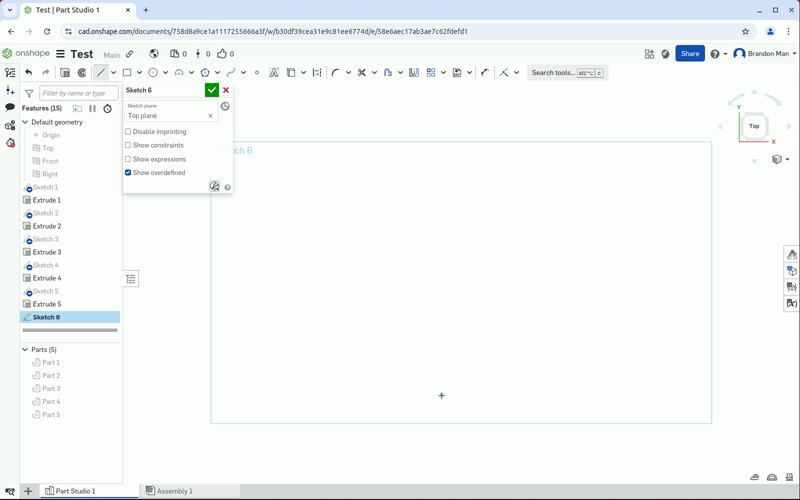
key_down(shift)
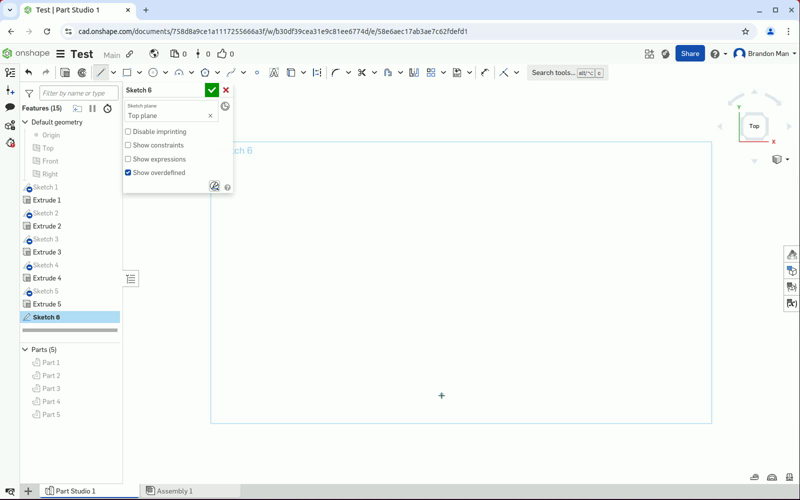
mouse_move(471, 395)
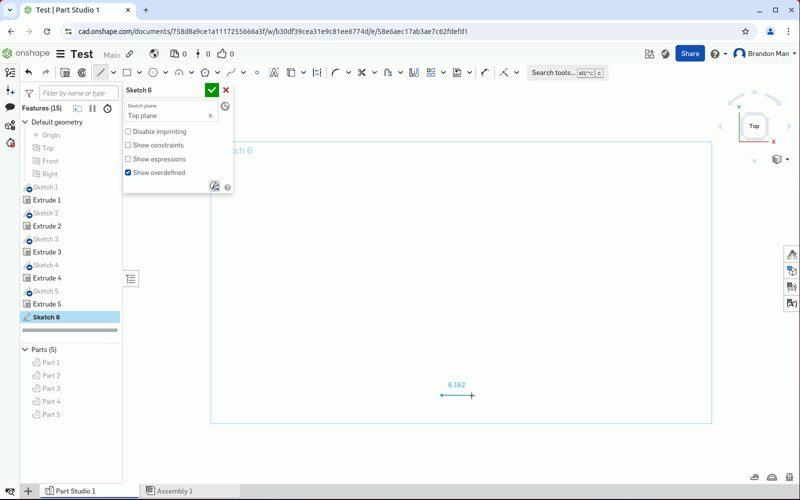
mouse_move(449, 395)
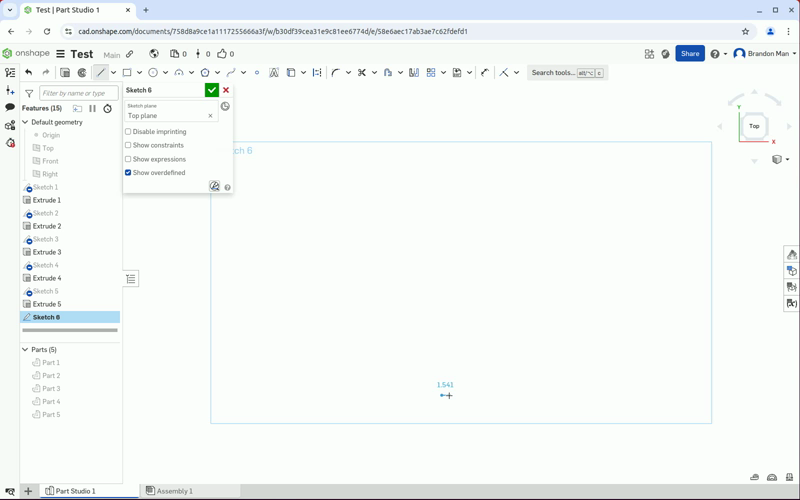
scroll(6)
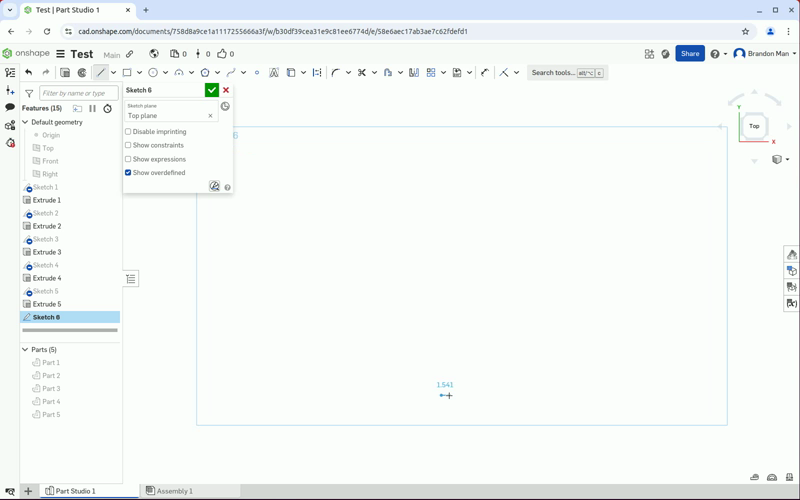
scroll(6)
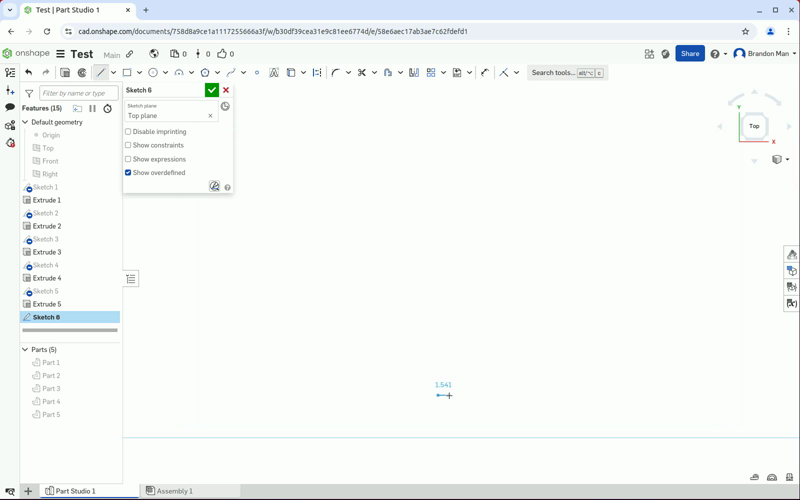
scroll(6)
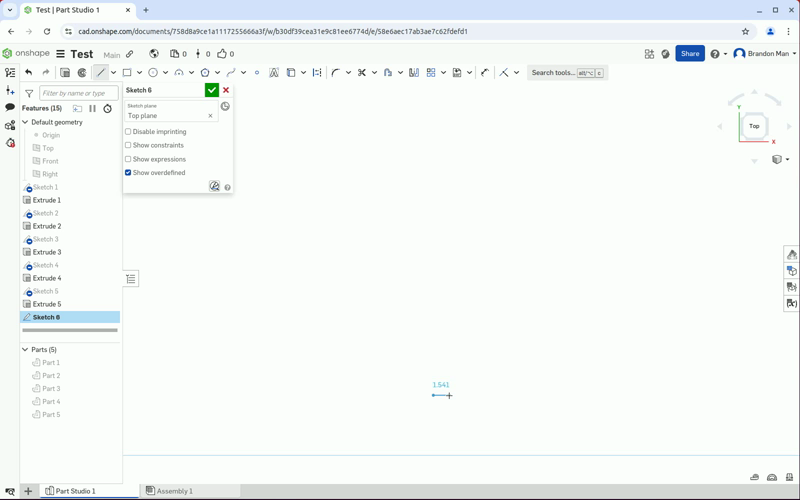
scroll(6)
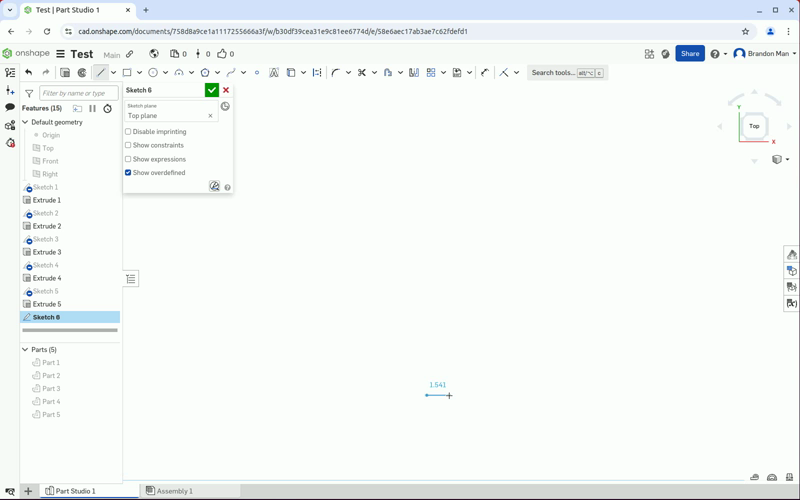
scroll(6)
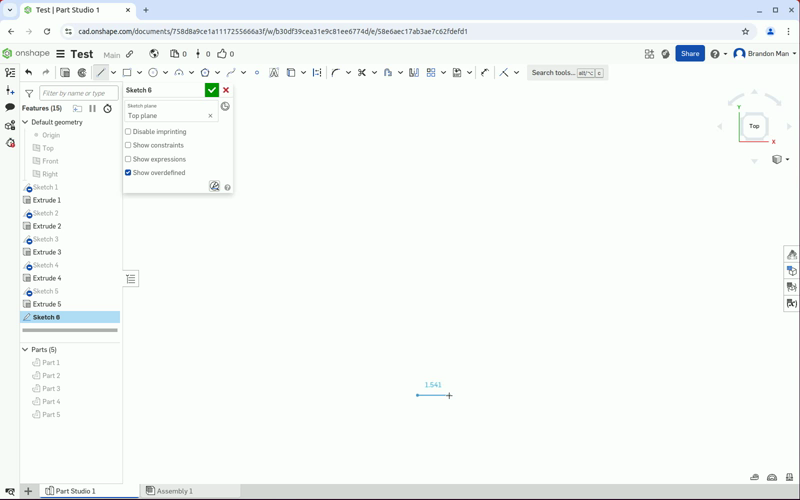
scroll(6)
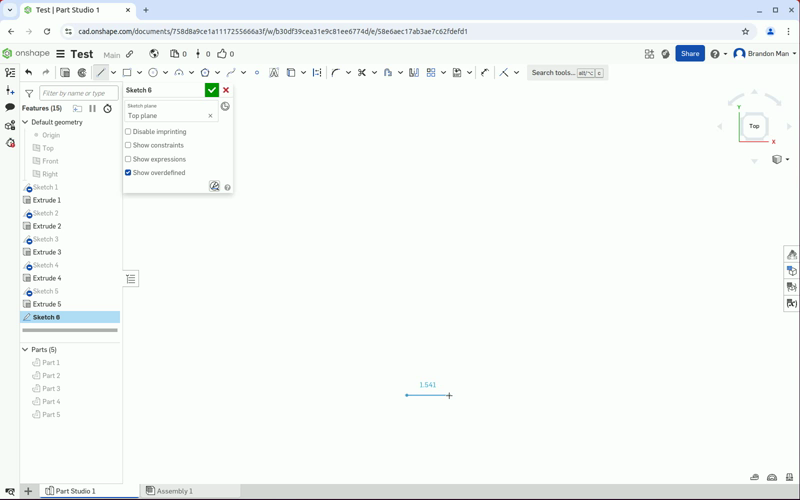
scroll(6)
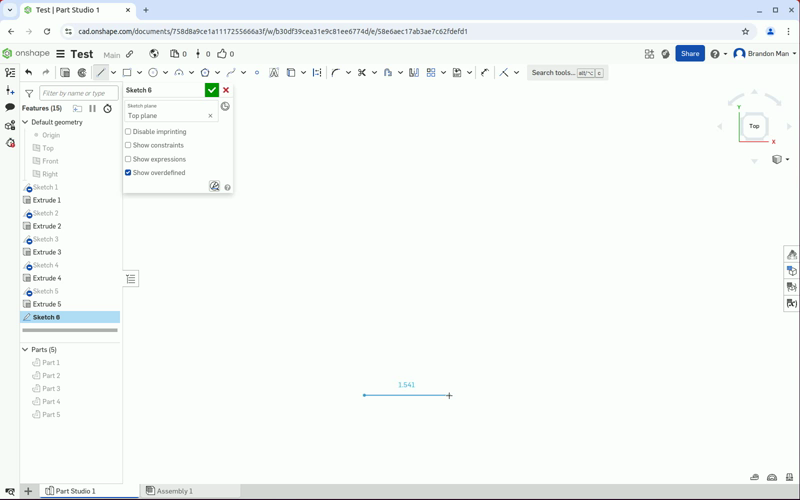
click(449, 395)
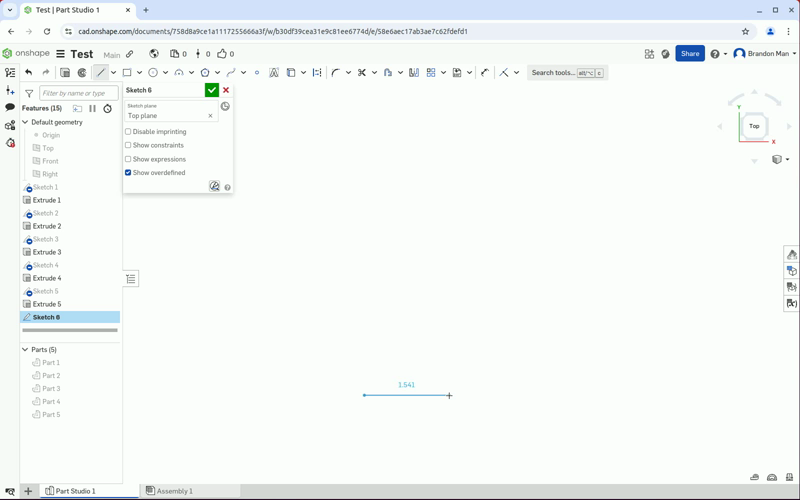
scroll(-6)
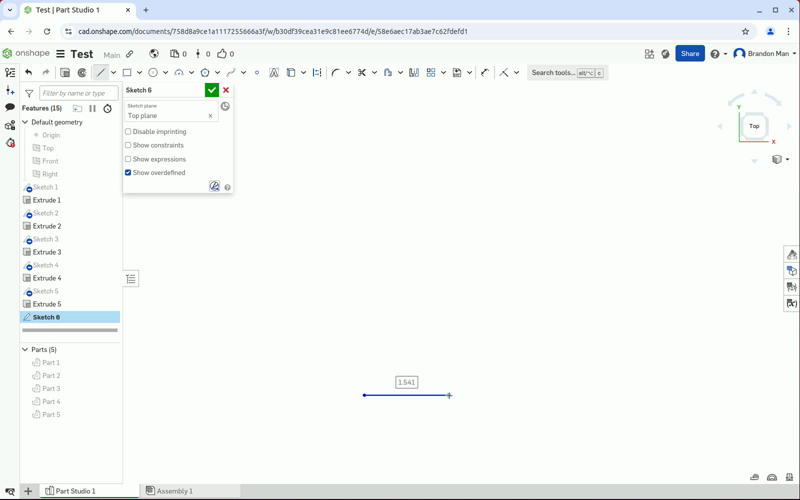
scroll(-6)
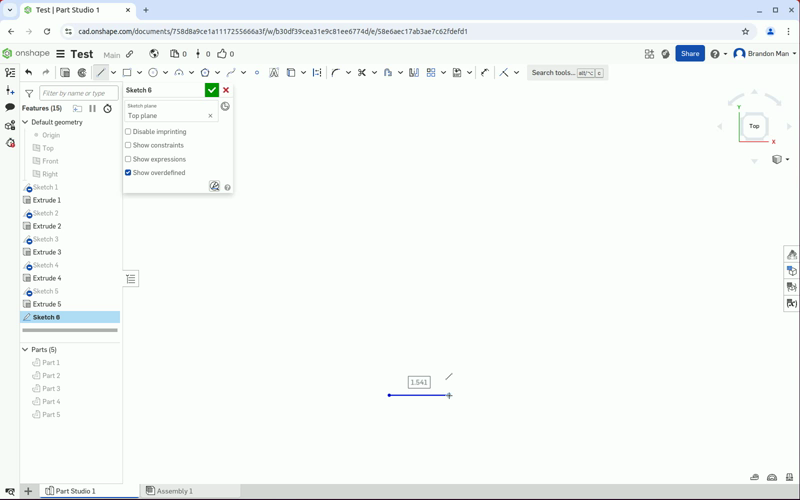
scroll(-6)
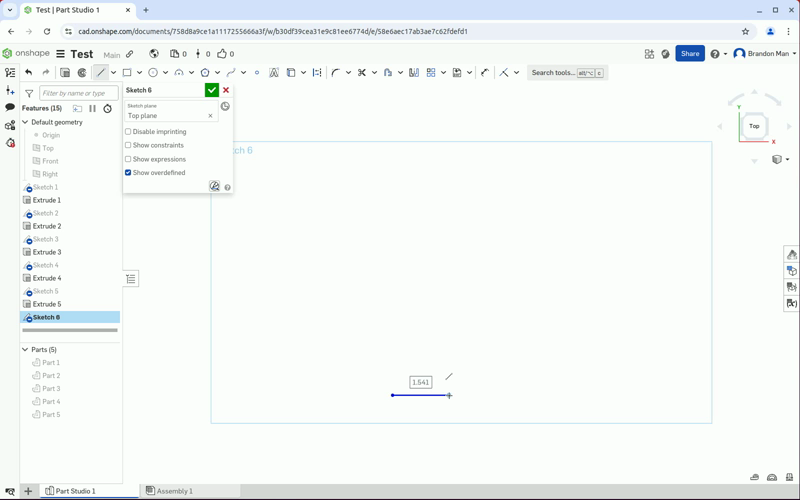
scroll(-6)
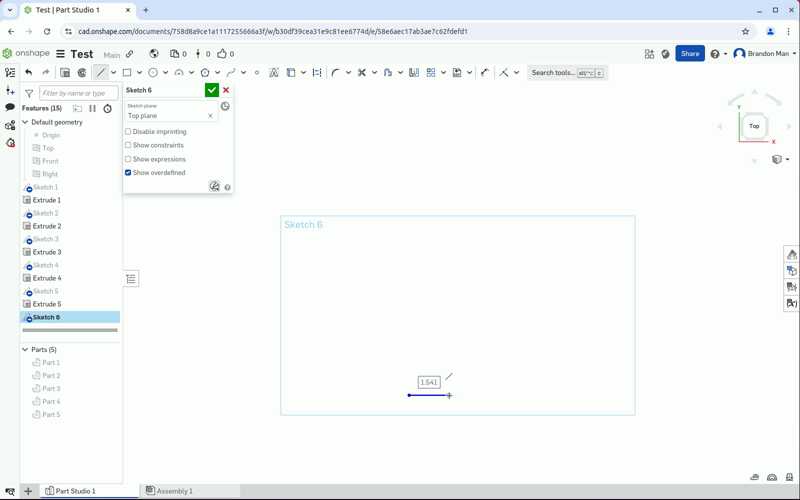
scroll(-6)
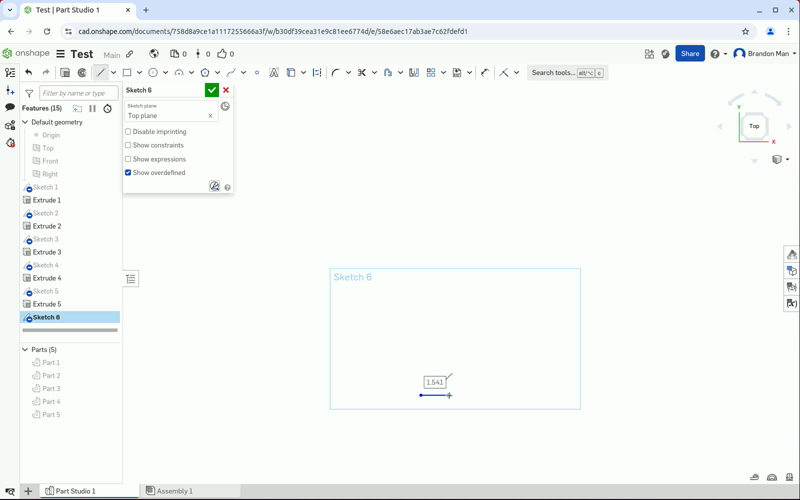
scroll(-6)
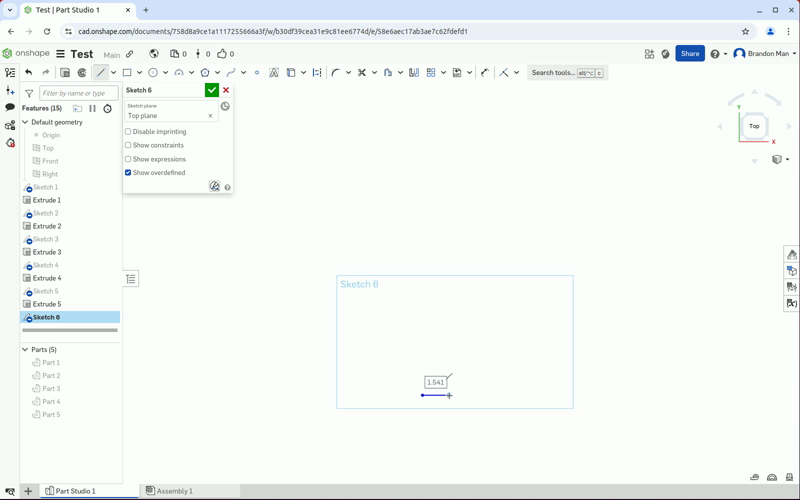
scroll(-6)
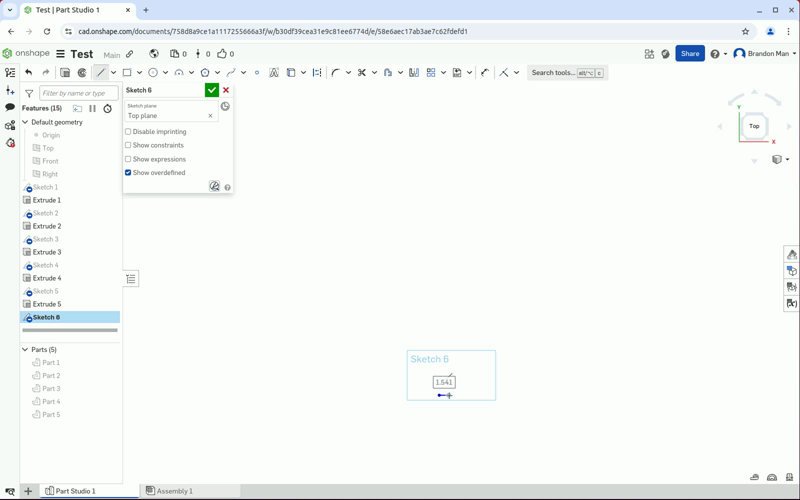
key_up(shift)
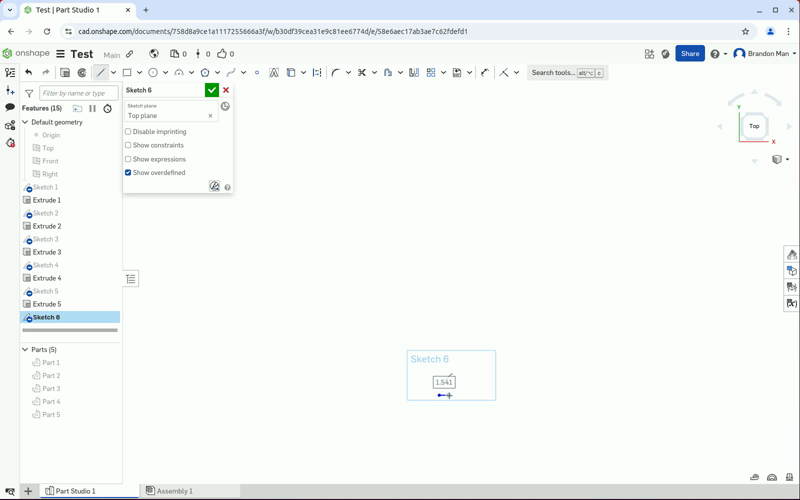
key_down(shift)
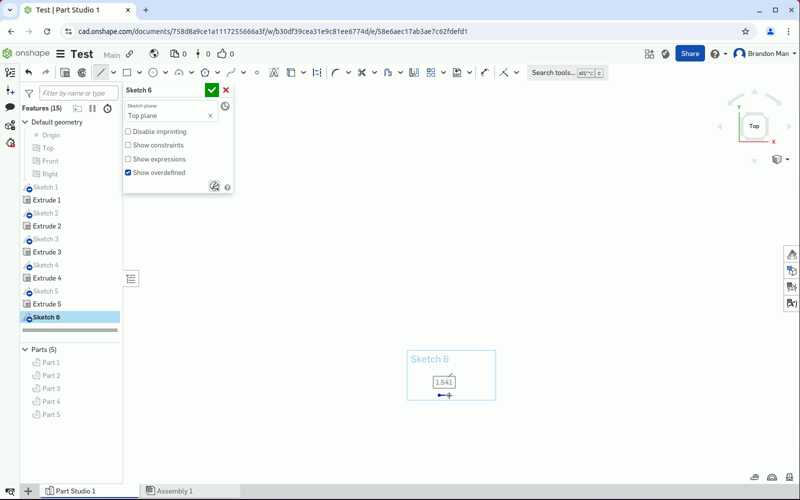
mouse_move(479, 395)
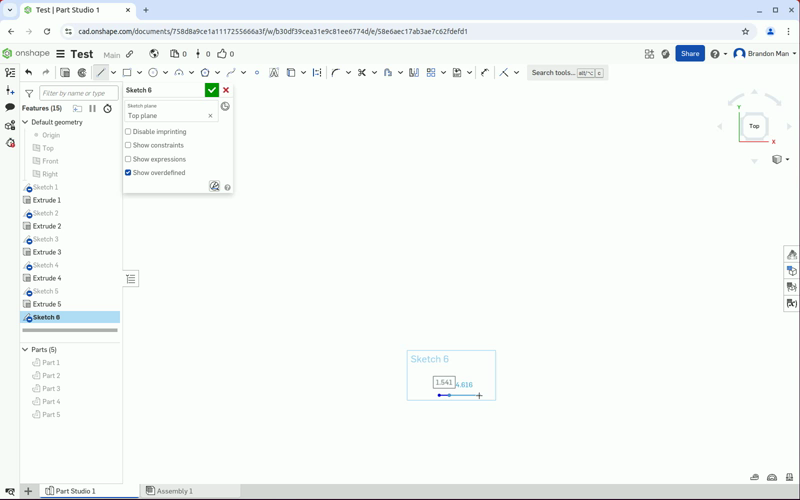
mouse_move(449, 350)
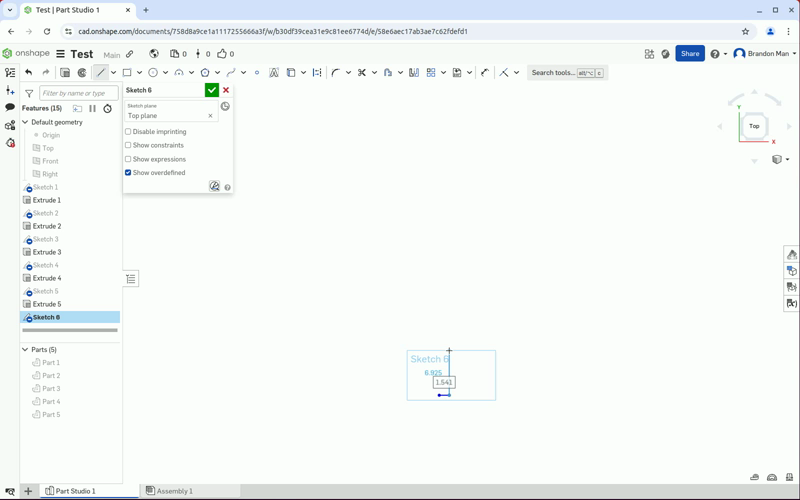
click(449, 350)
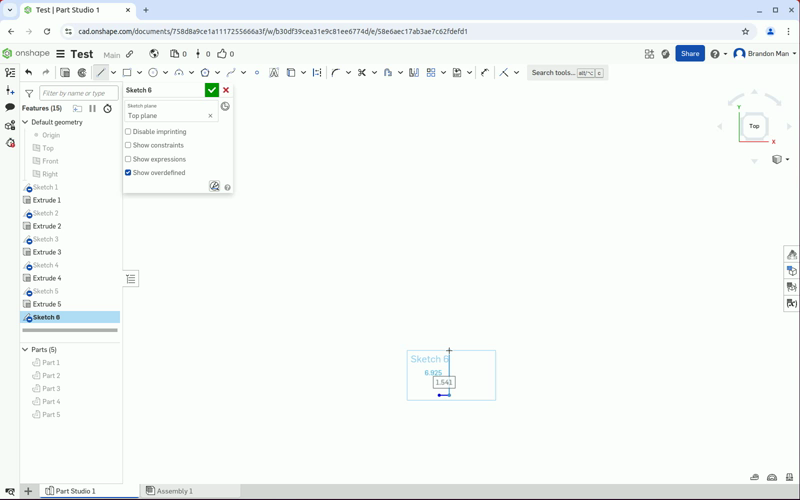
key_up(shift)
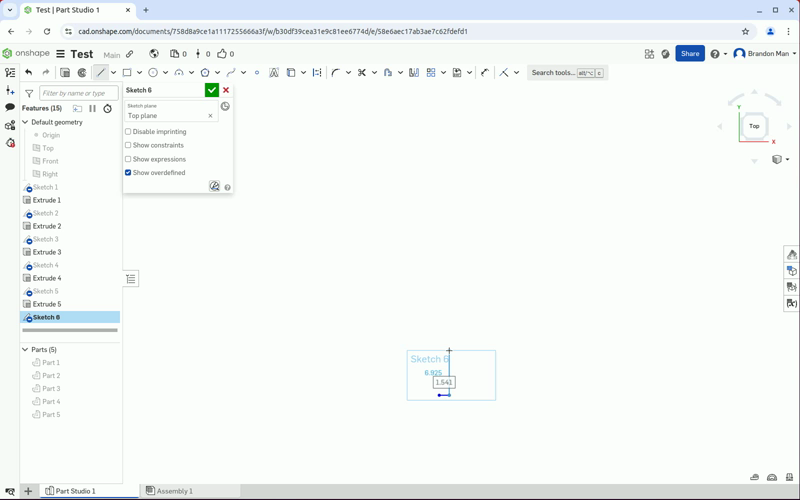
key_down(shift)
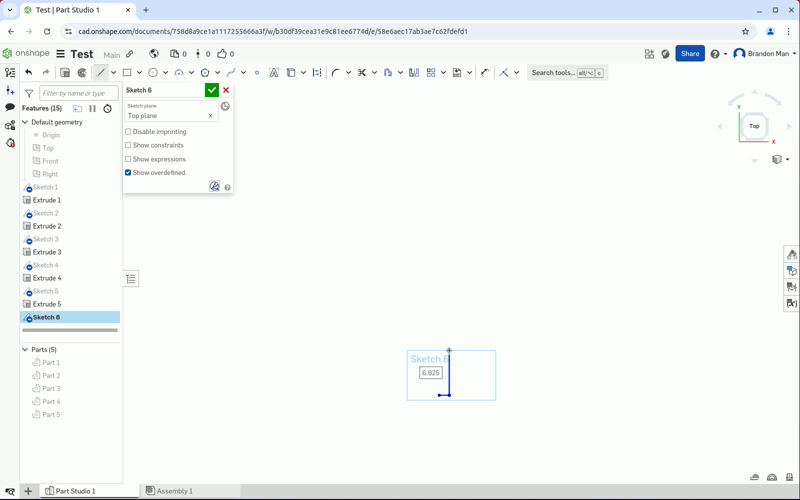
mouse_move(479, 350)
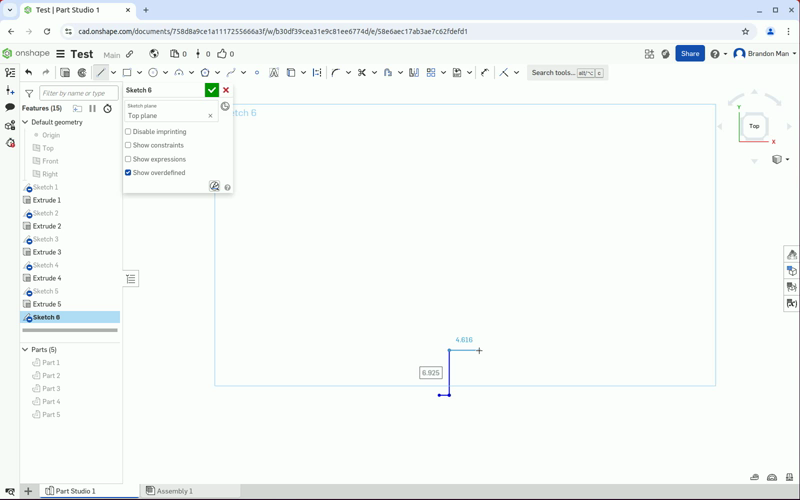
mouse_move(441, 350)
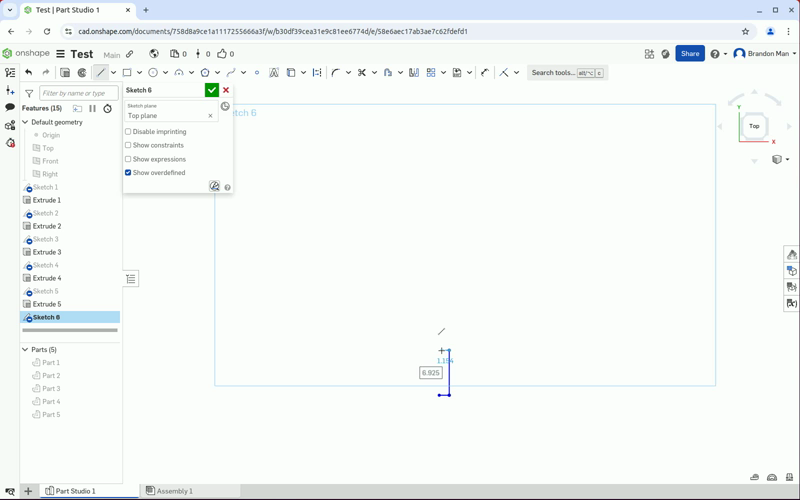
scroll(6)
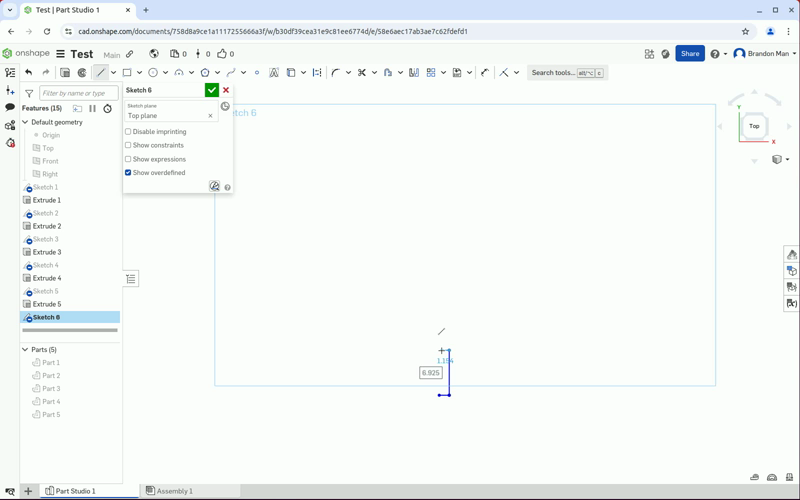
scroll(6)
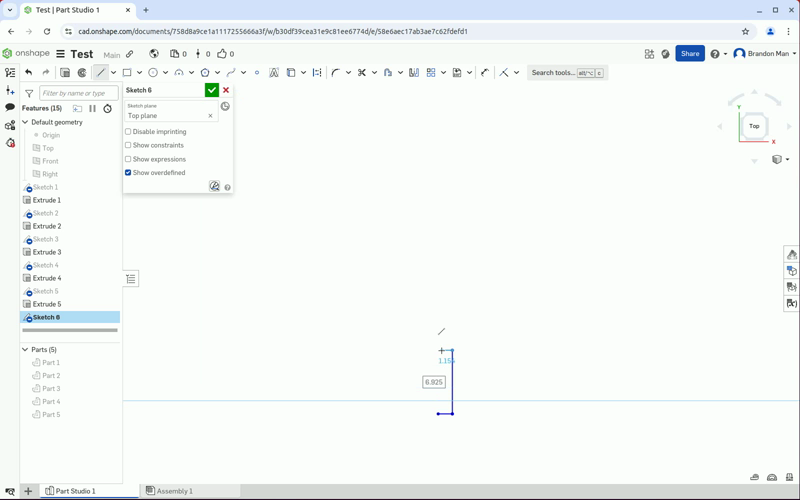
scroll(6)
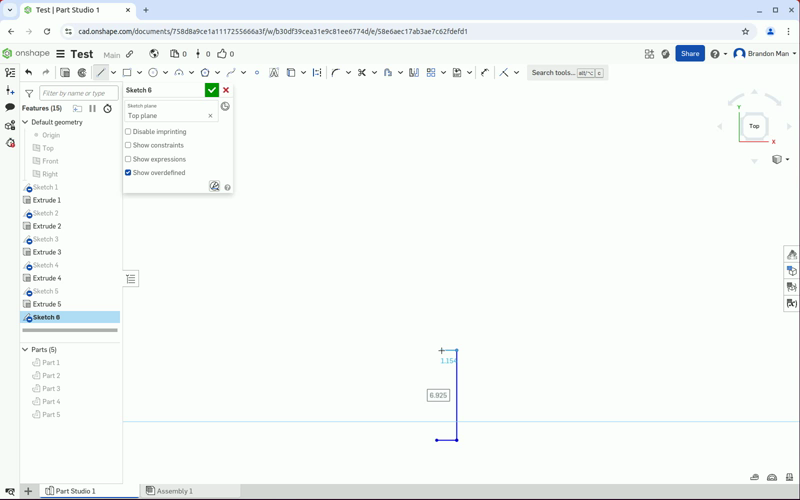
scroll(6)
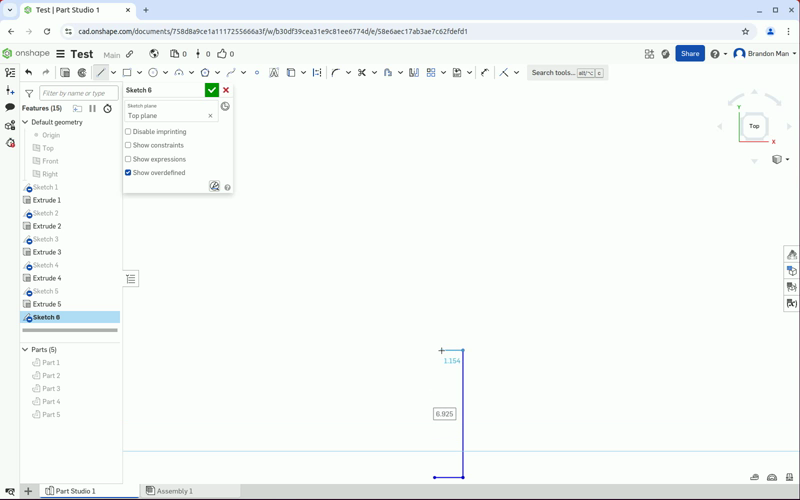
scroll(6)
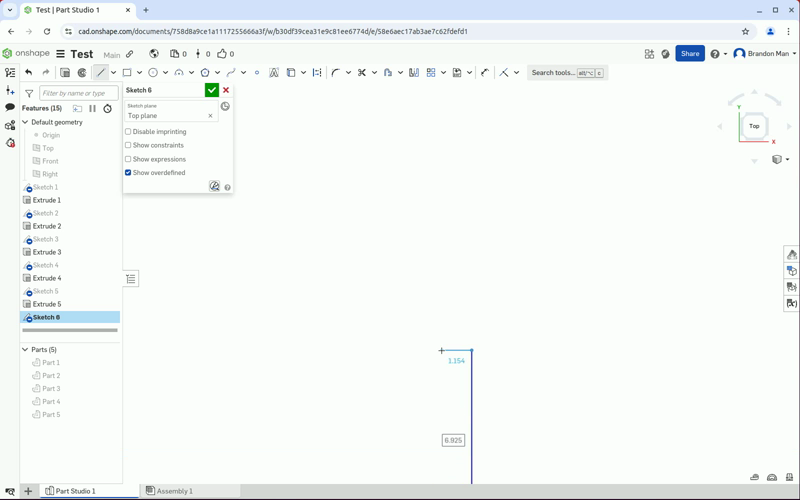
scroll(6)
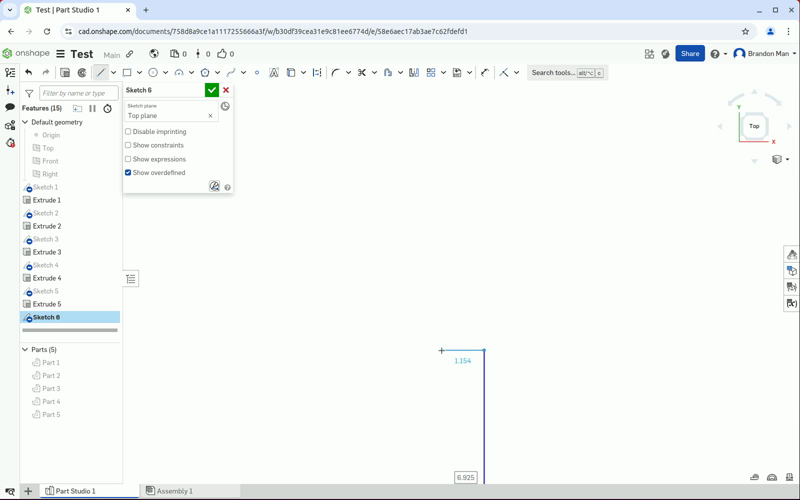
scroll(6)
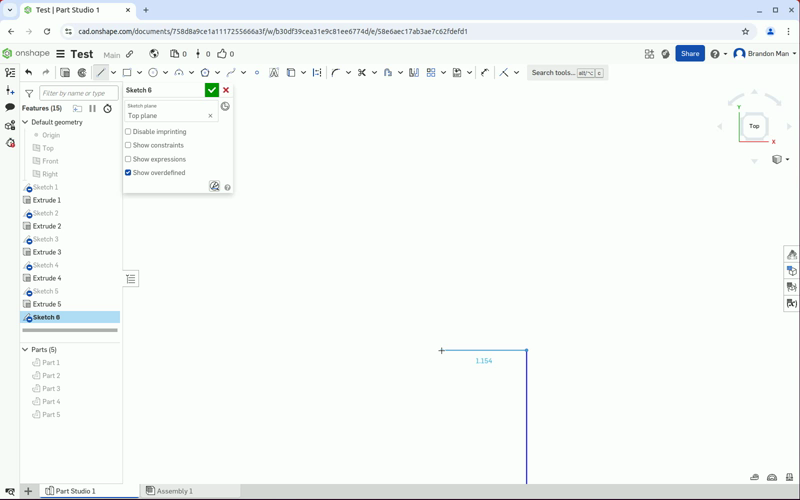
click(441, 350)
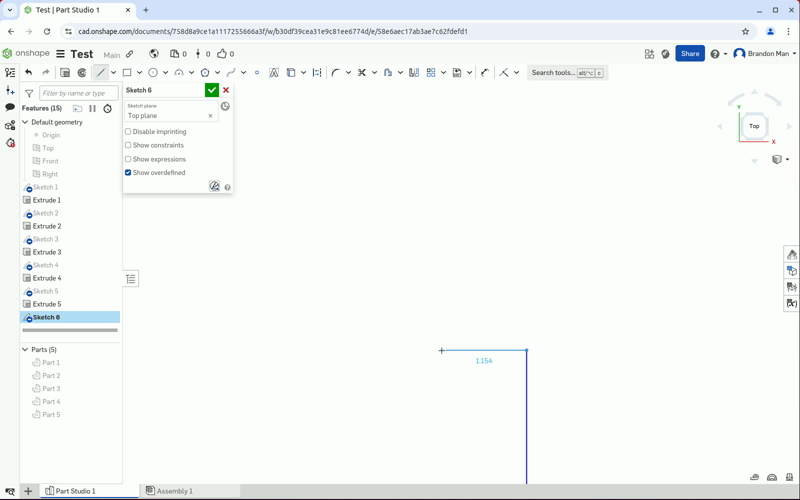
scroll(-6)
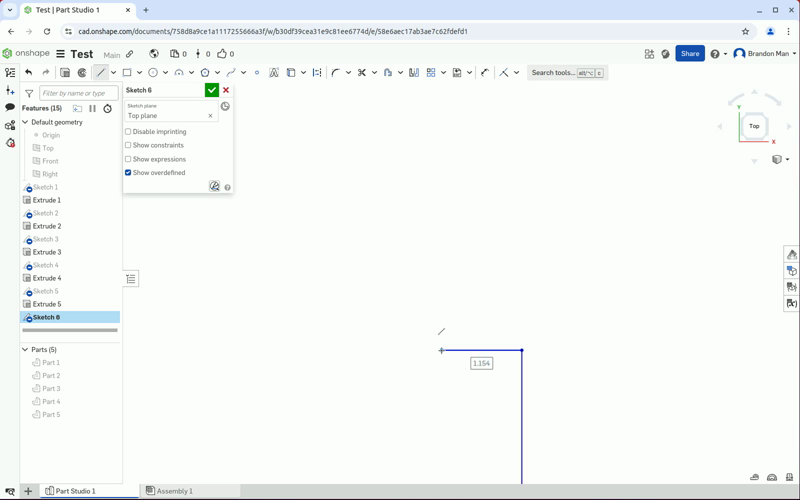
scroll(-6)
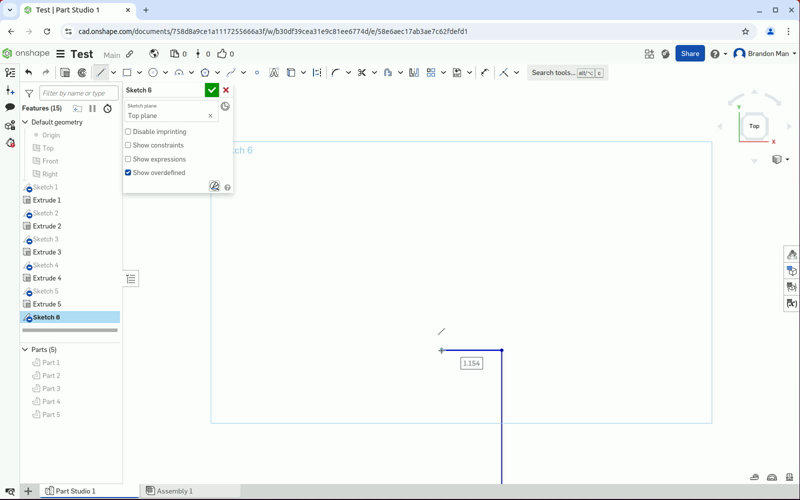
scroll(-6)
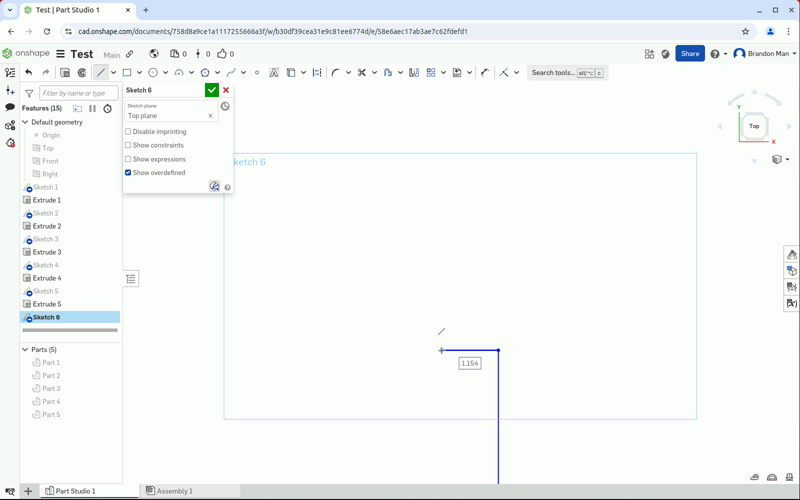
scroll(-6)
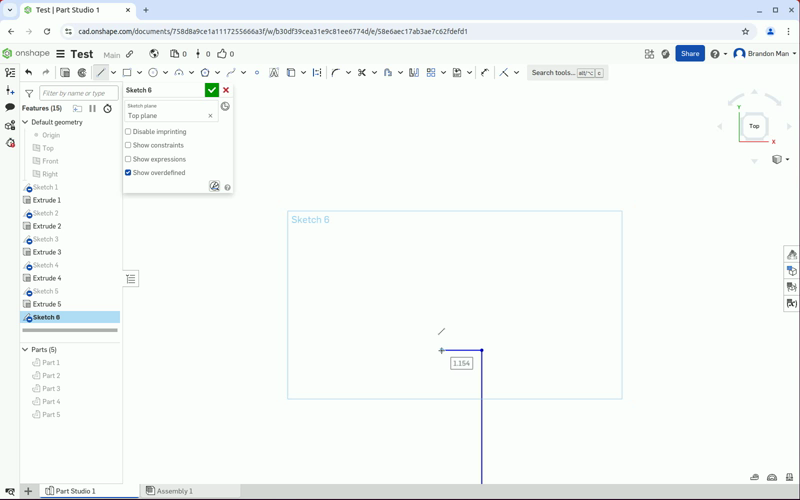
scroll(-6)
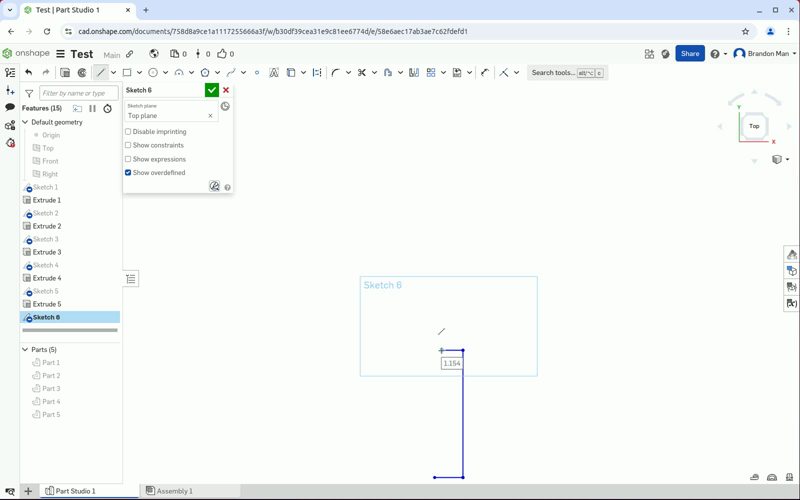
scroll(-6)
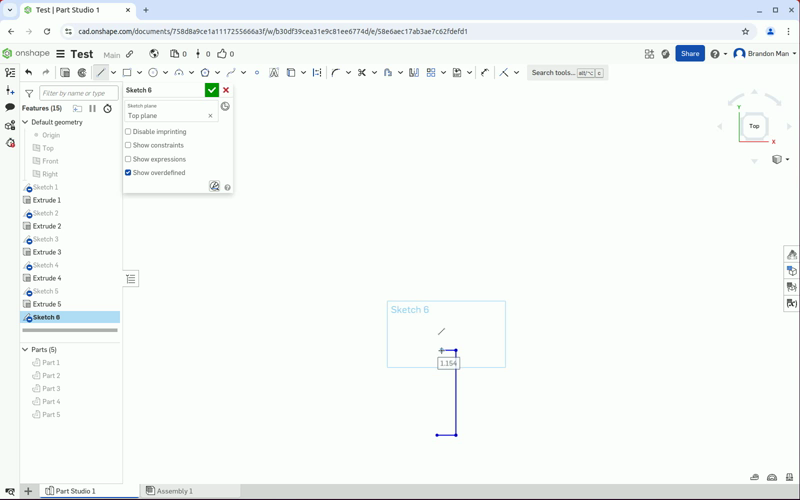
scroll(-6)
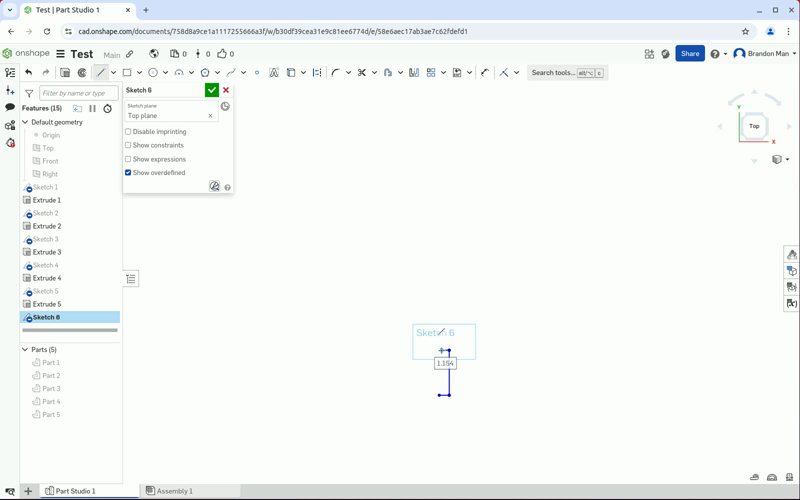
key_up(shift)
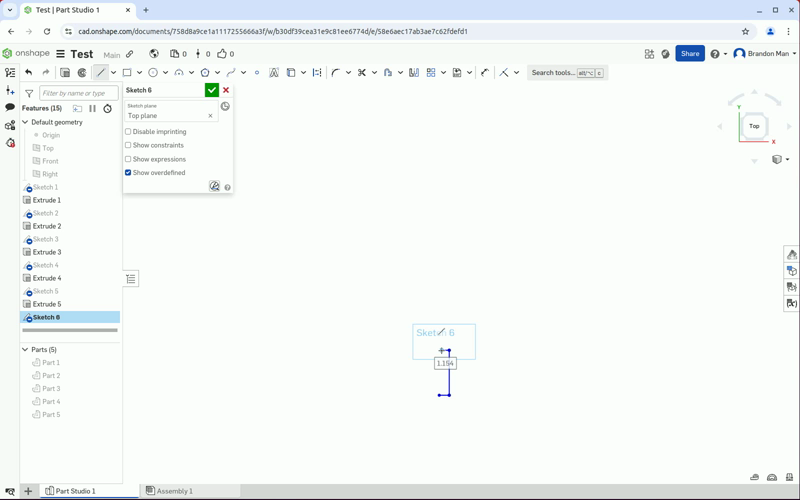
mouse_move(471, 350)
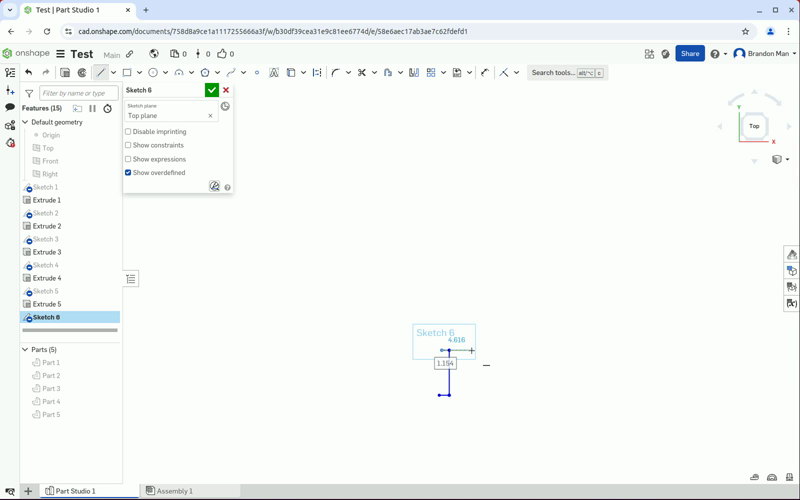
key_down(shift)
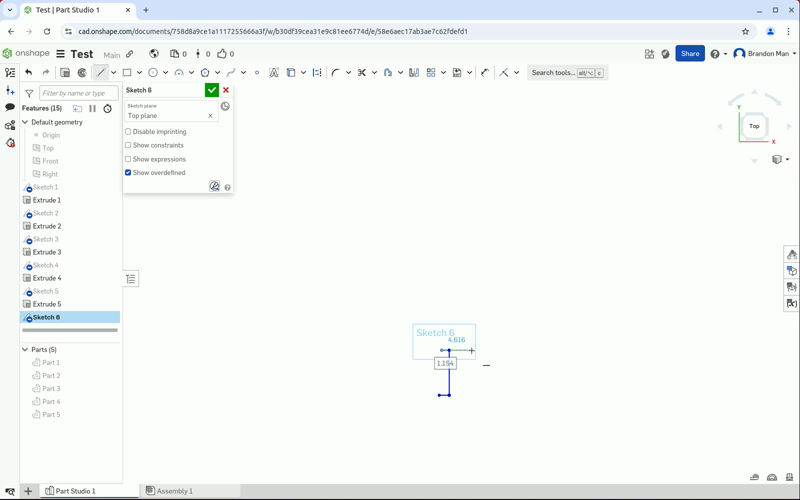
mouse_move(441, 395)
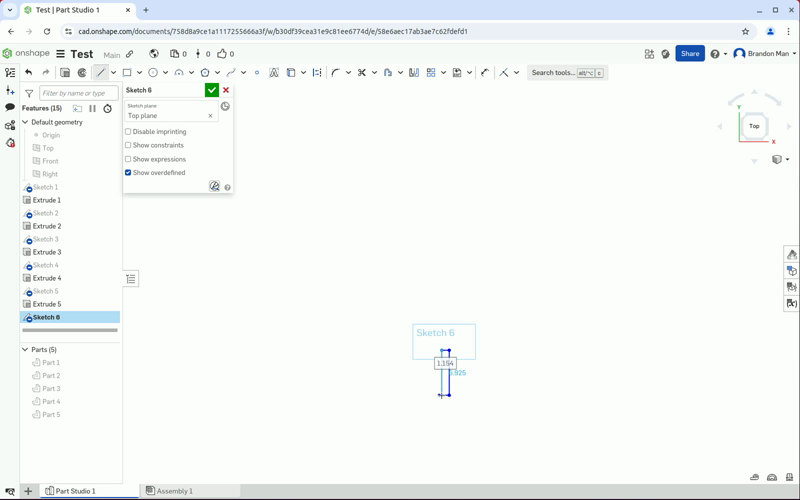
key_up(shift)
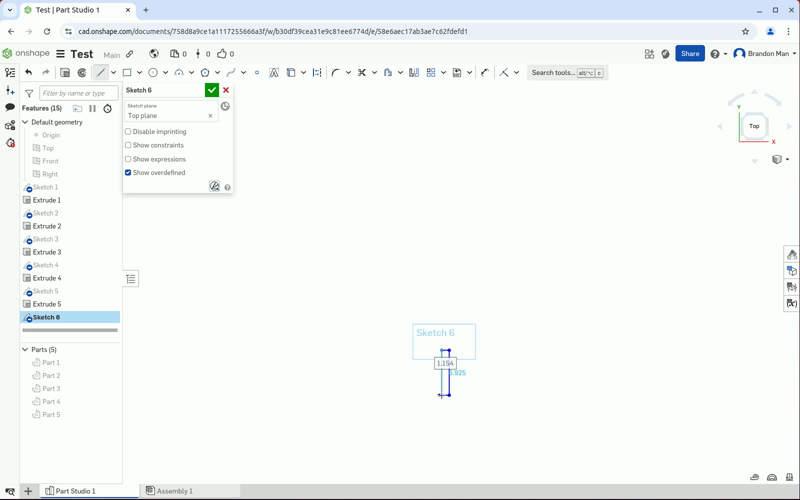
click(441, 395)
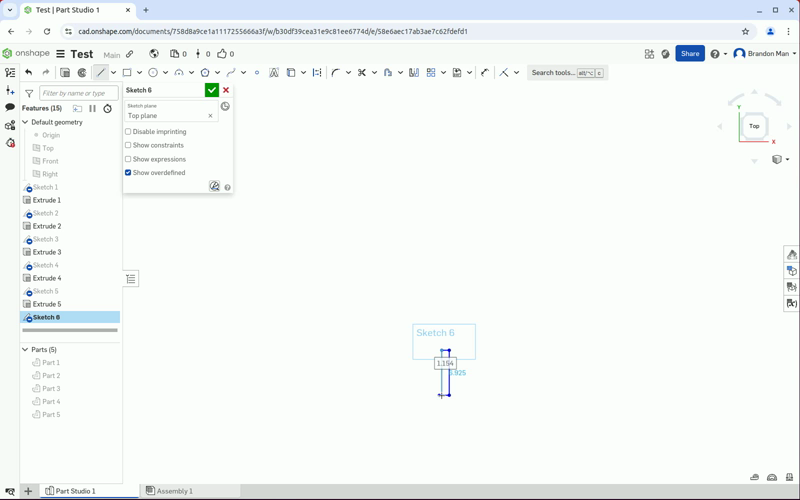
key(esc)
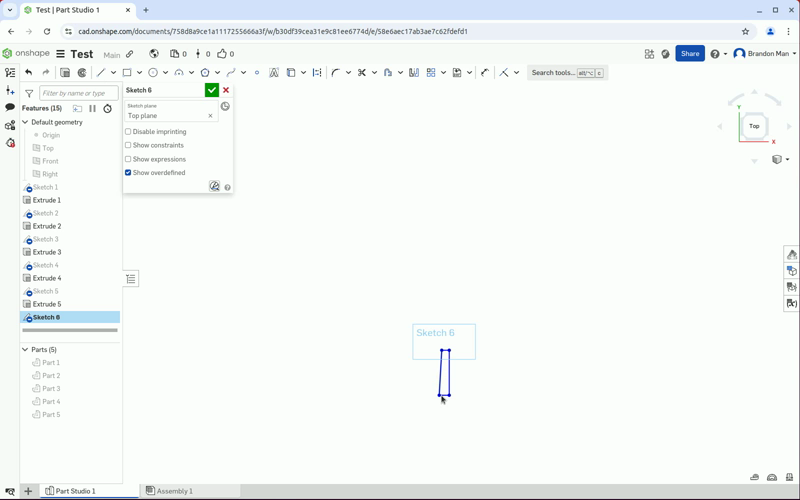
mouse_move(442, 392)
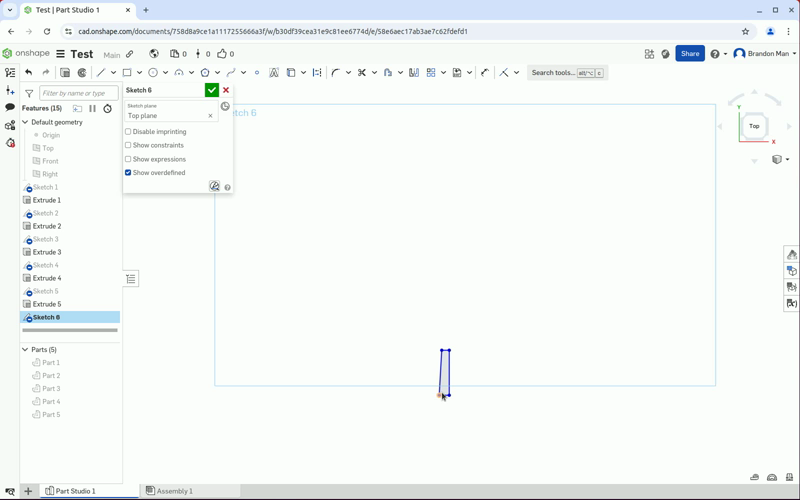
scroll(6)
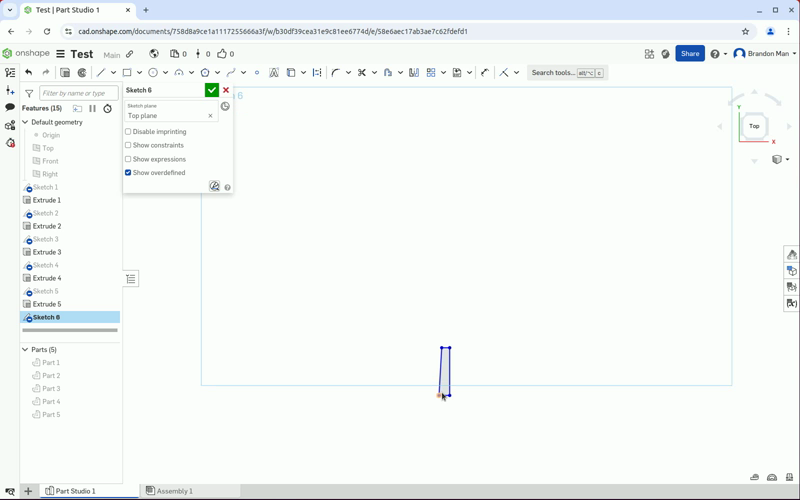
scroll(6)
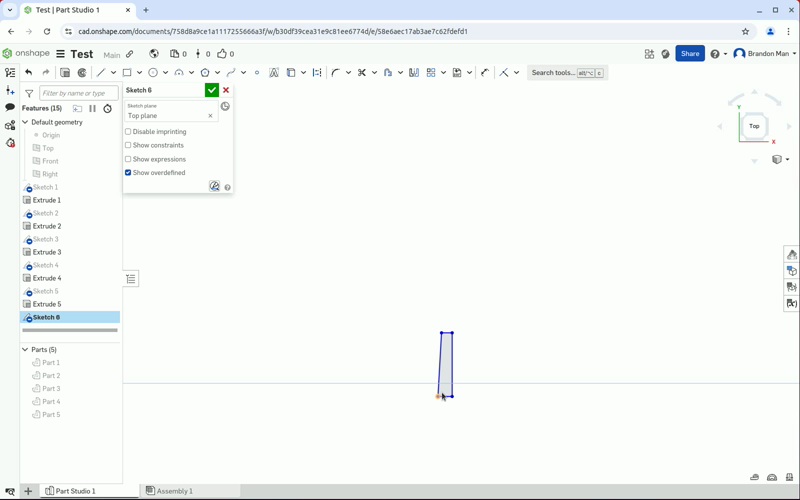
scroll(6)
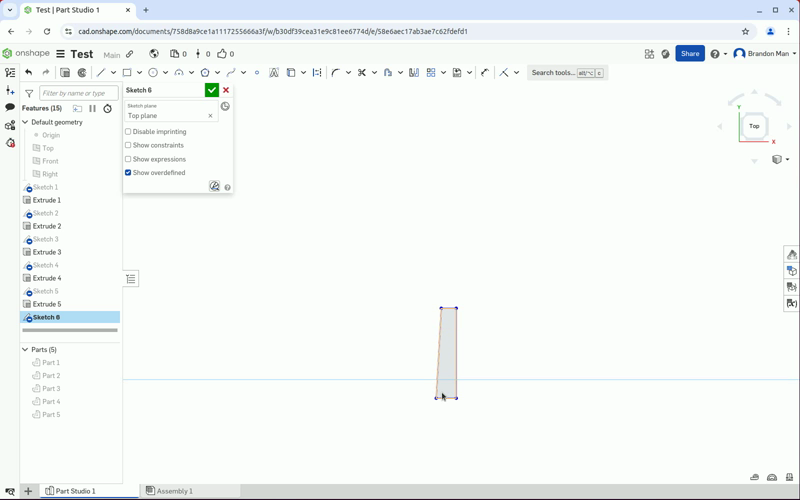
scroll(6)
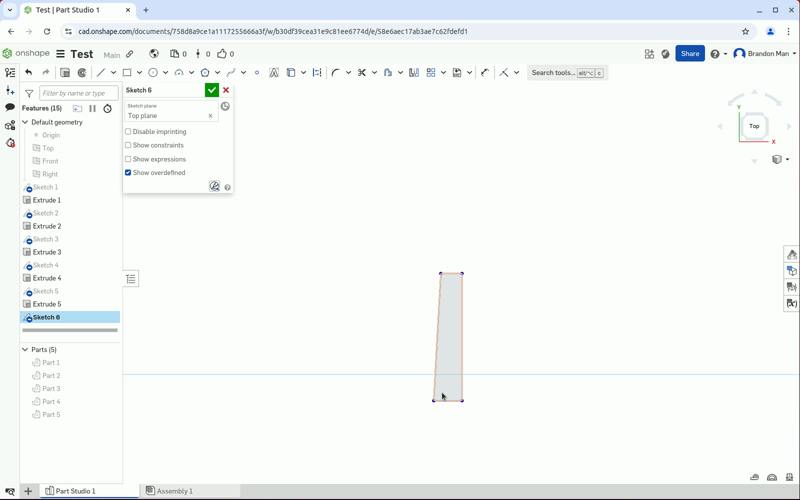
scroll(6)
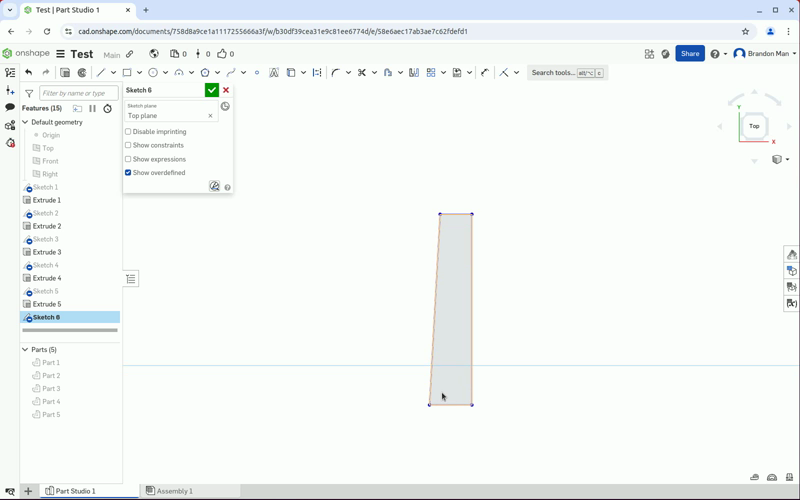
scroll(6)
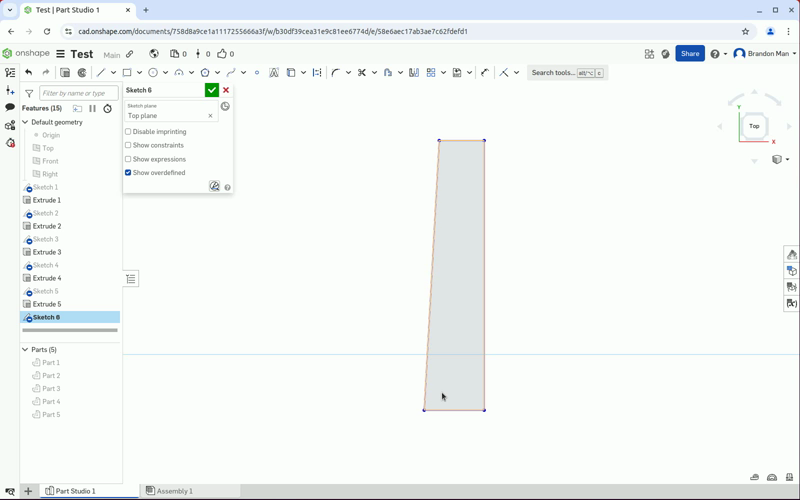
scroll(6)
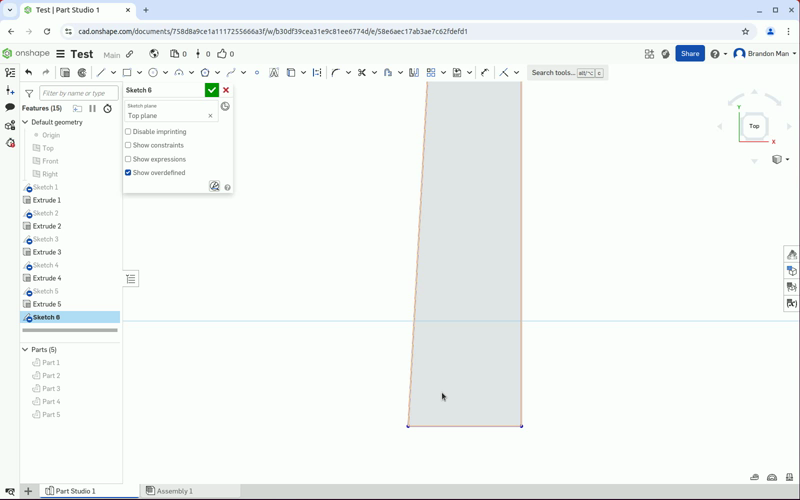
click(442, 392)
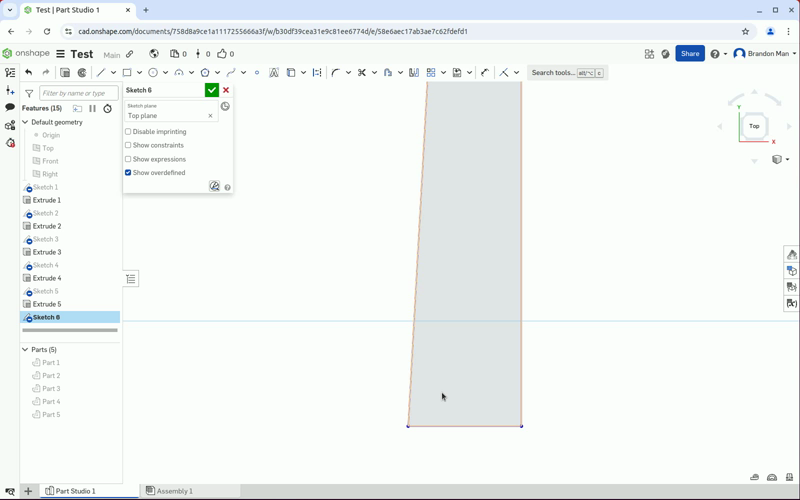
scroll(-6)
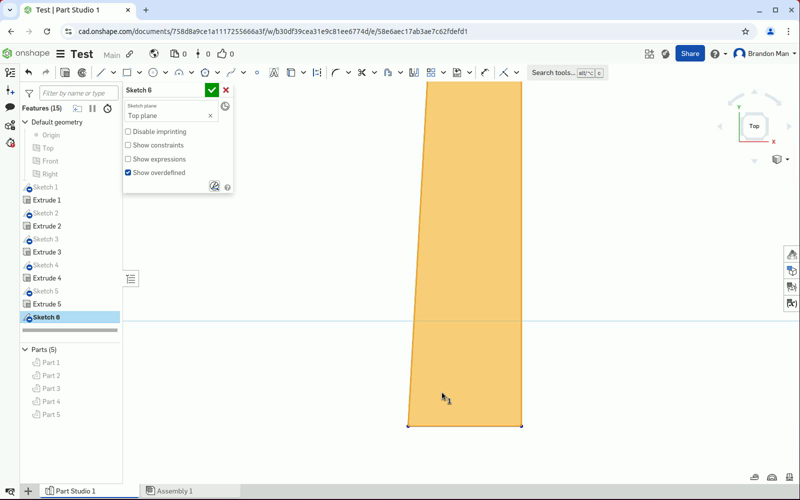
scroll(-6)
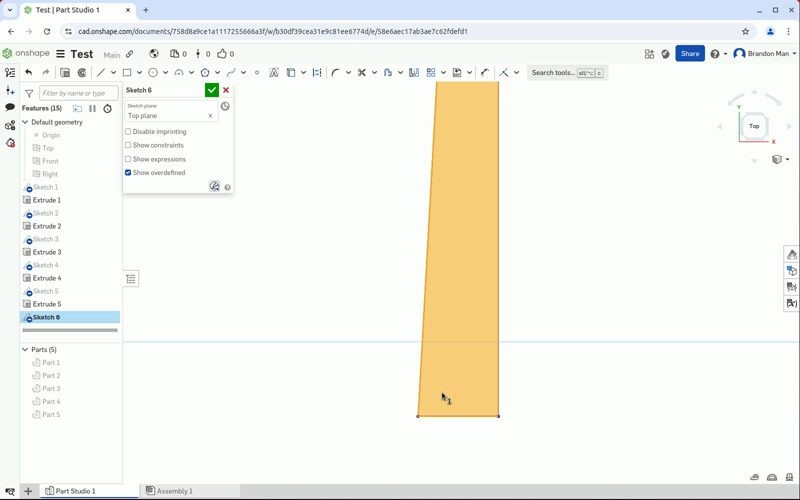
scroll(-6)
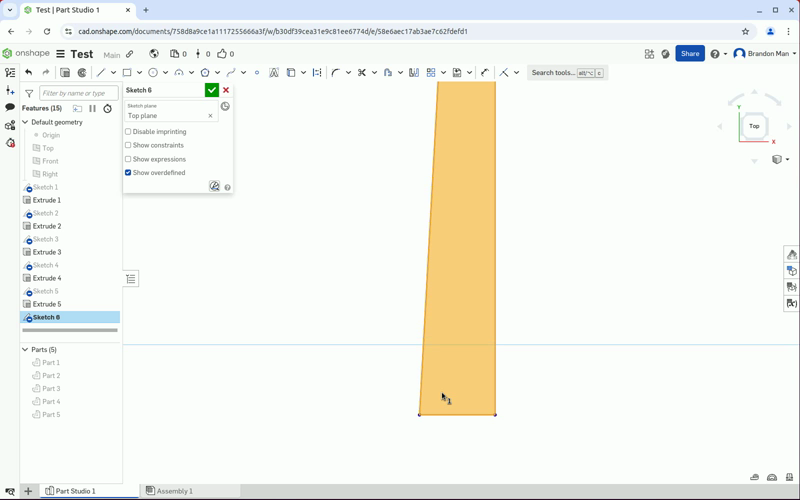
scroll(-6)
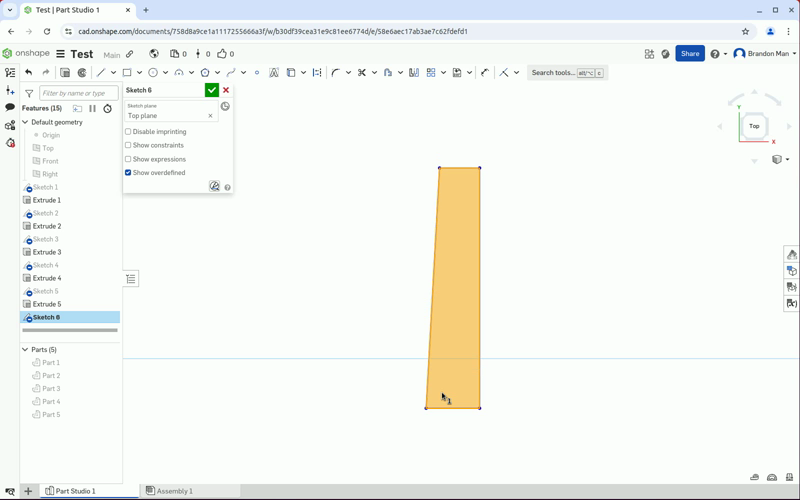
scroll(-6)
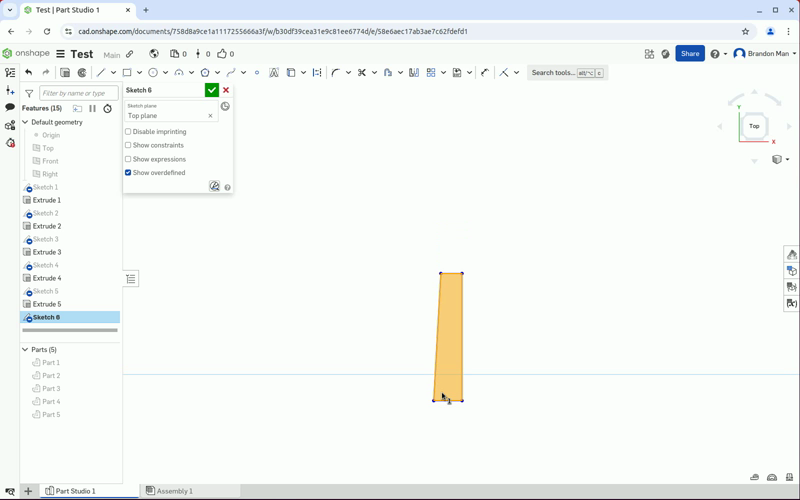
scroll(-6)
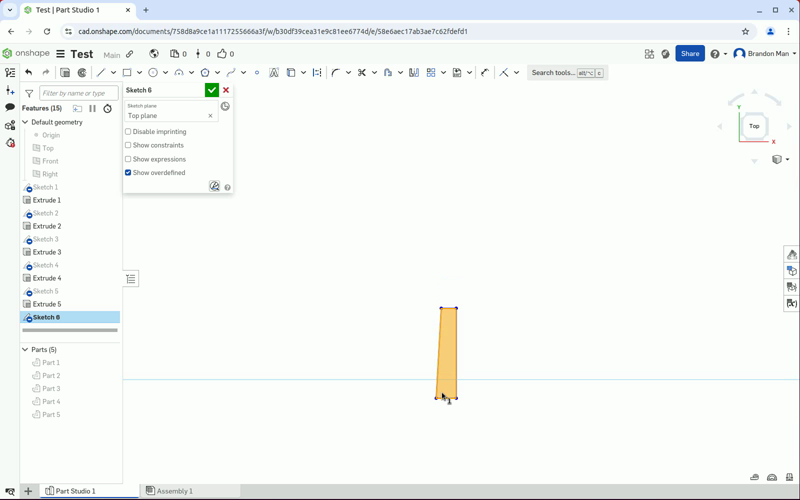
scroll(-6)
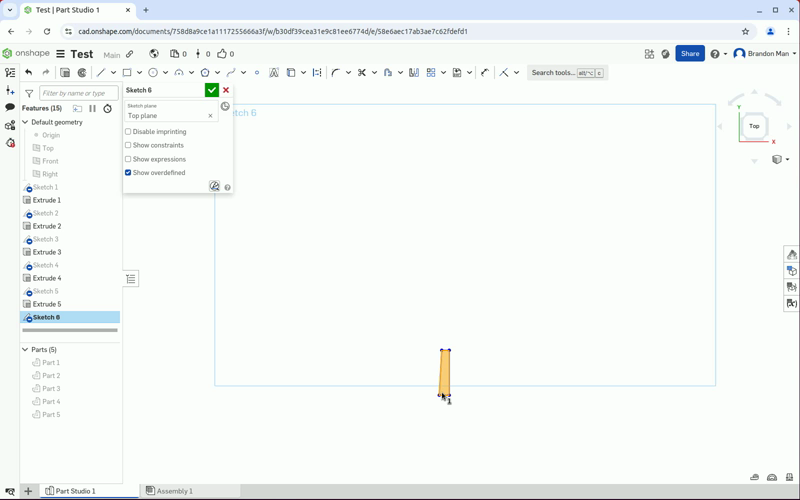
mouse_move(73, 352)
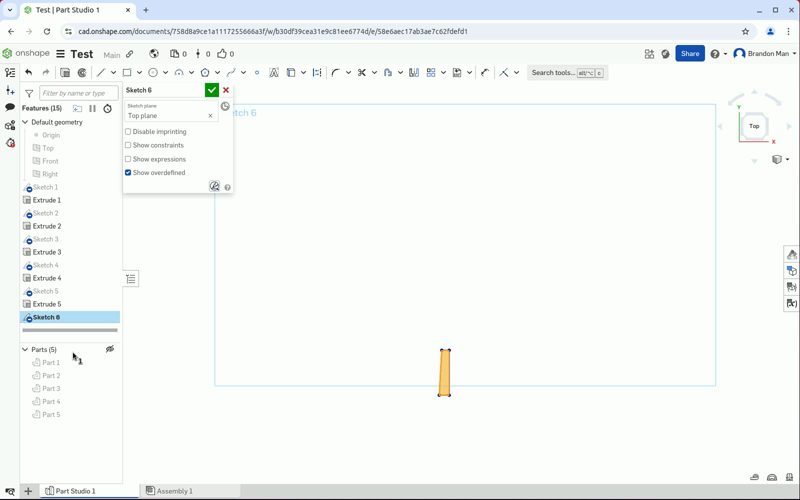
key(shift+y)
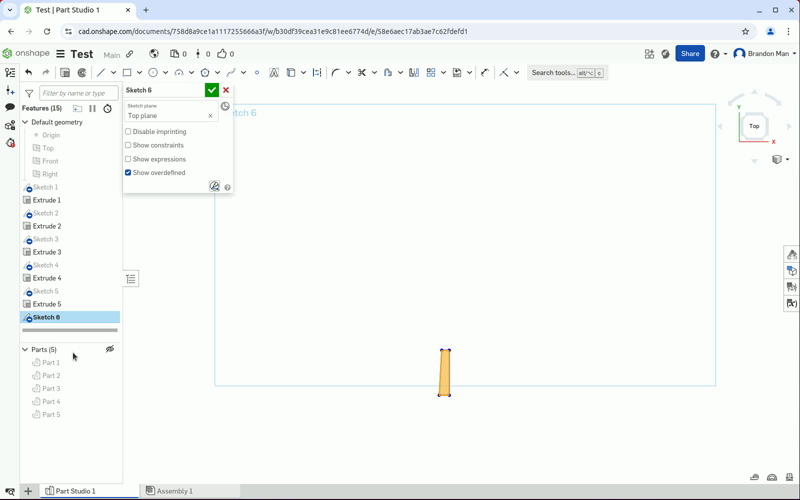
key(shift+e)
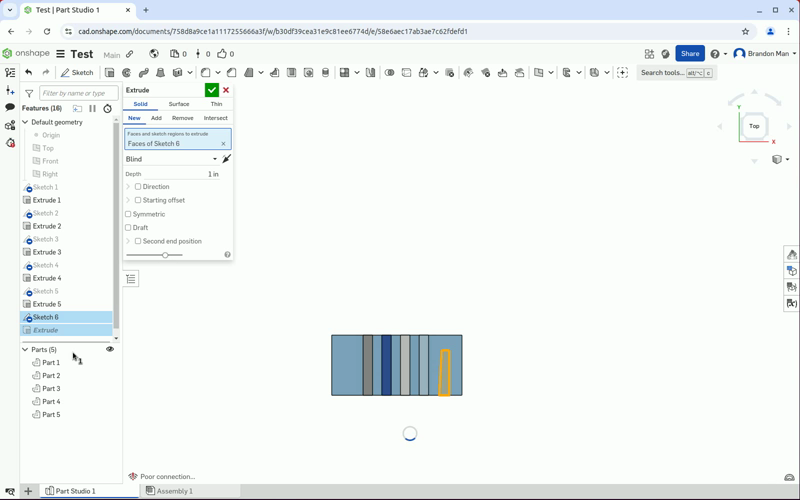
mouse_move(143, 106)
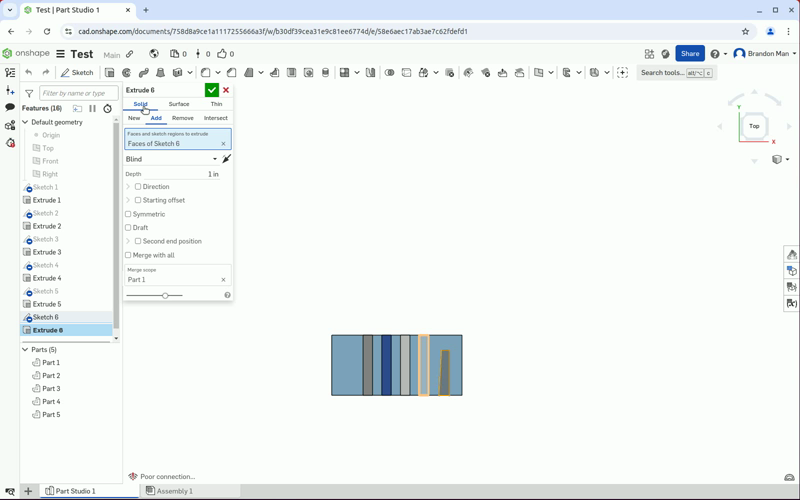
click(143, 106)
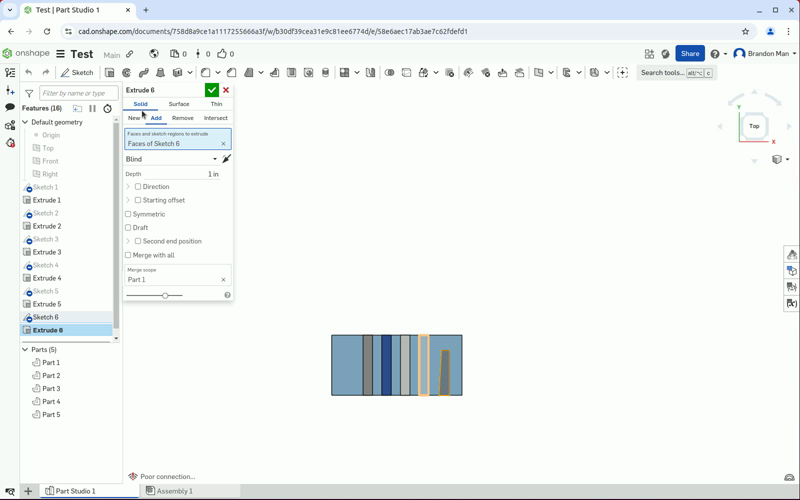
mouse_move(137, 120)
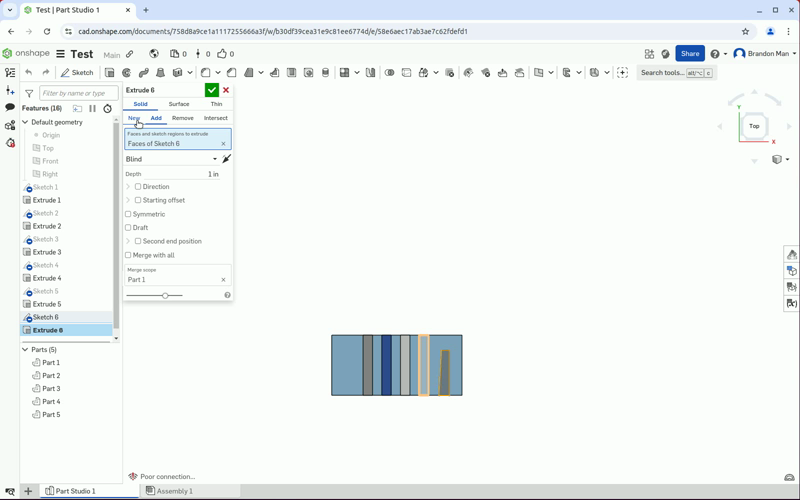
click(137, 120)
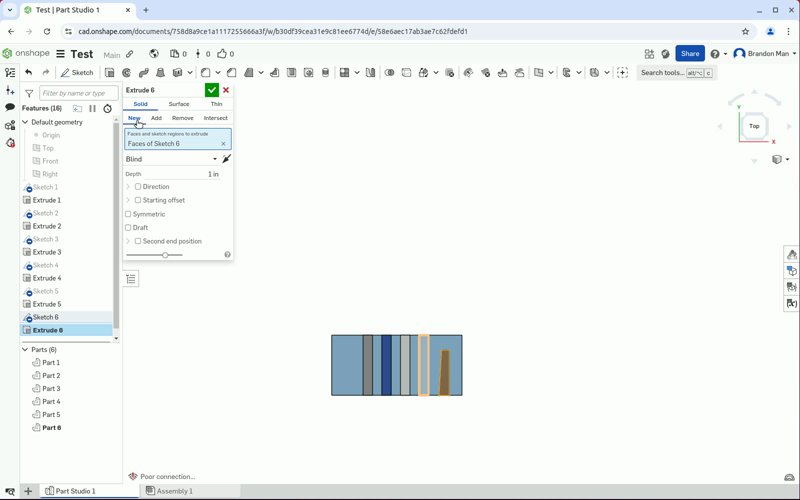
key(tab, 4)
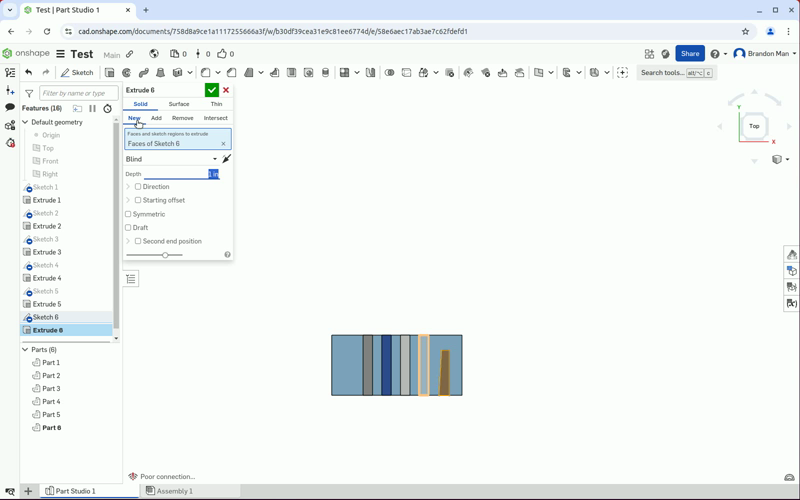
text(2.166)
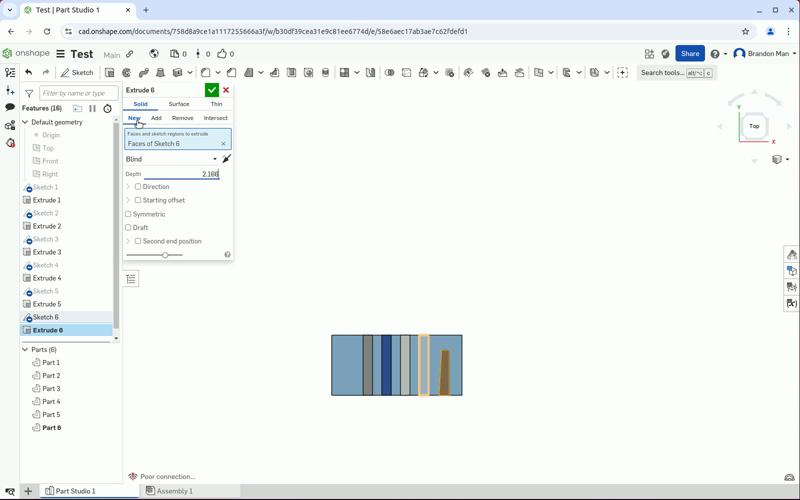
key(enter)
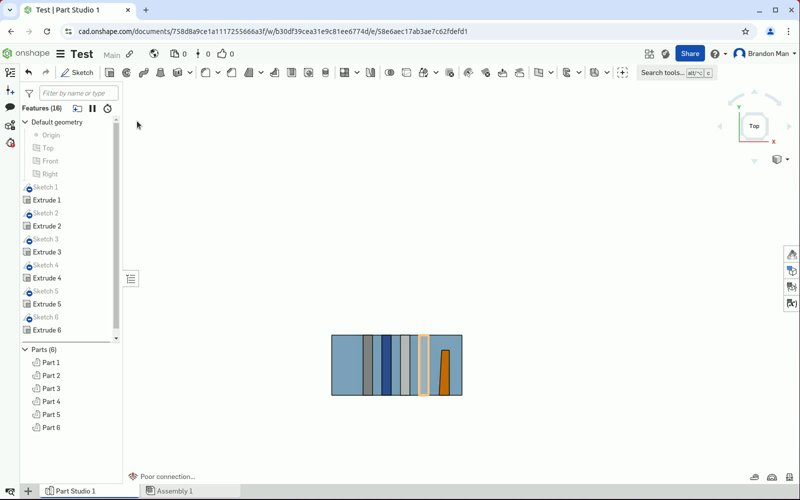
key(shift+h)
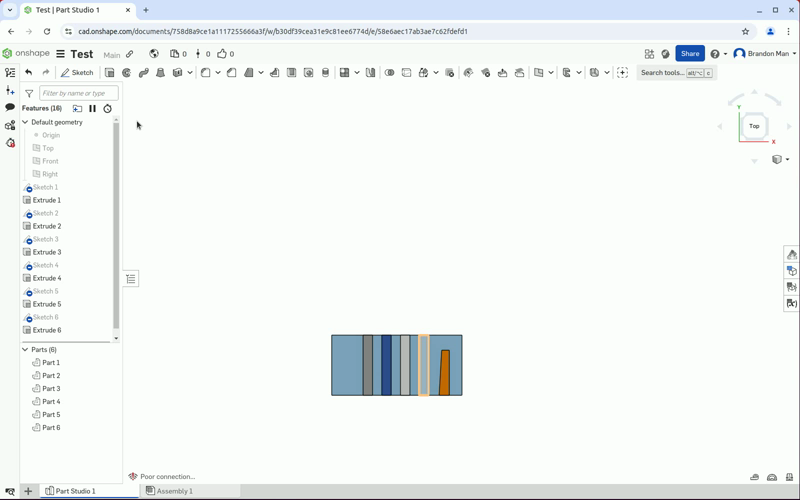
key(shift+h)
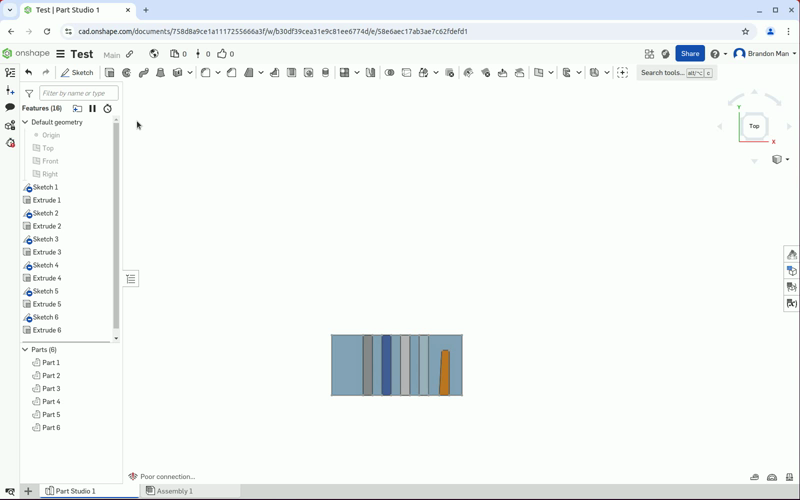
key(shift+7)
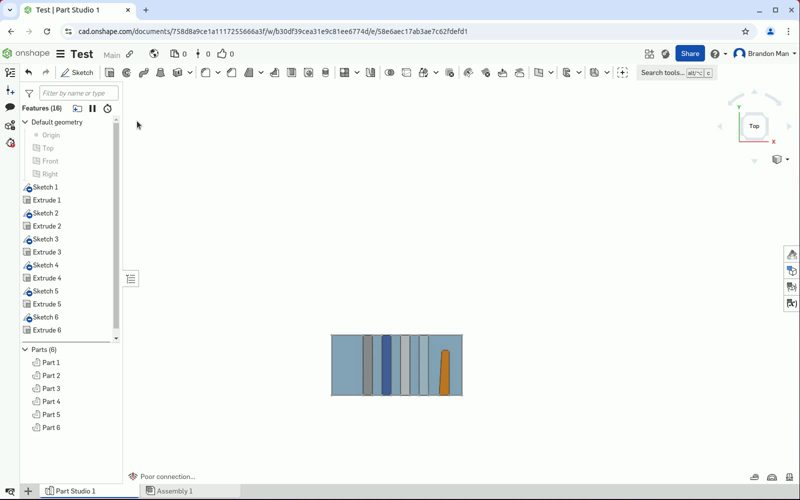
key(up, 3)
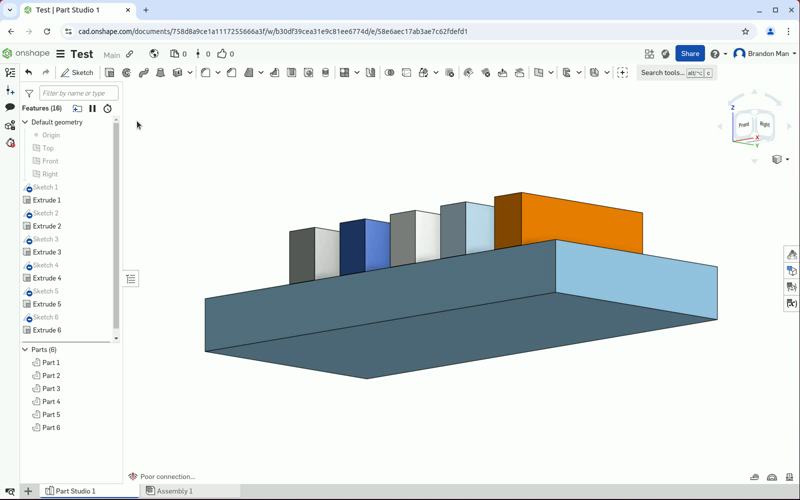
key(left, 3)
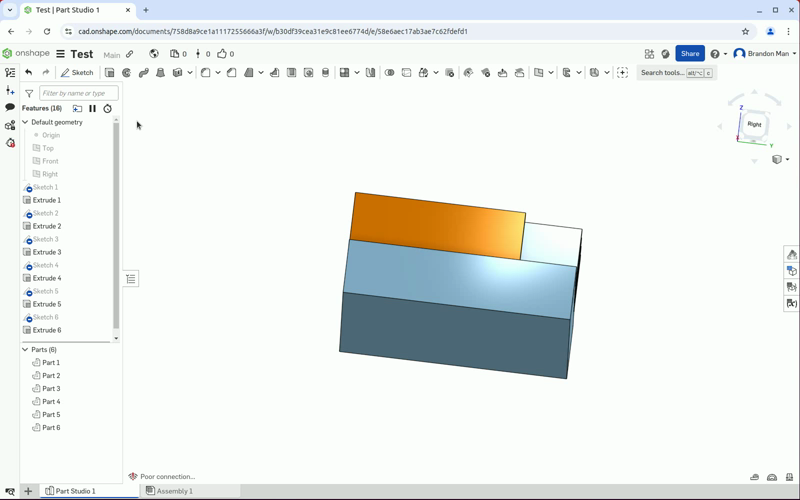
key(right, 3)
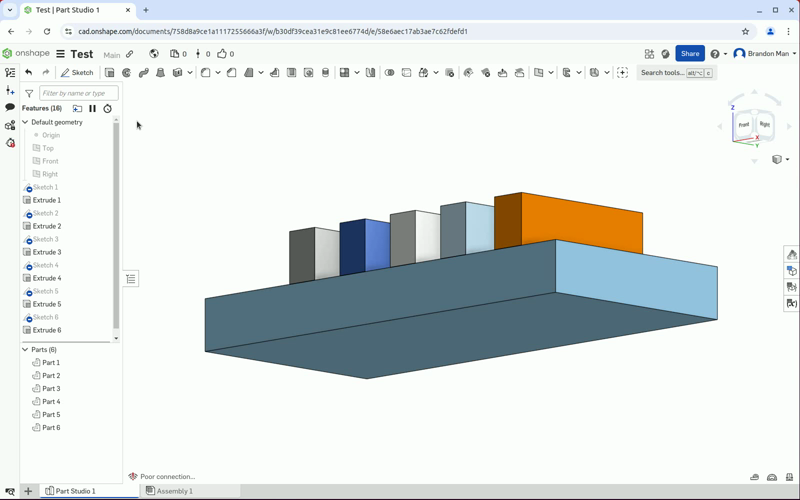
key(down, 3)
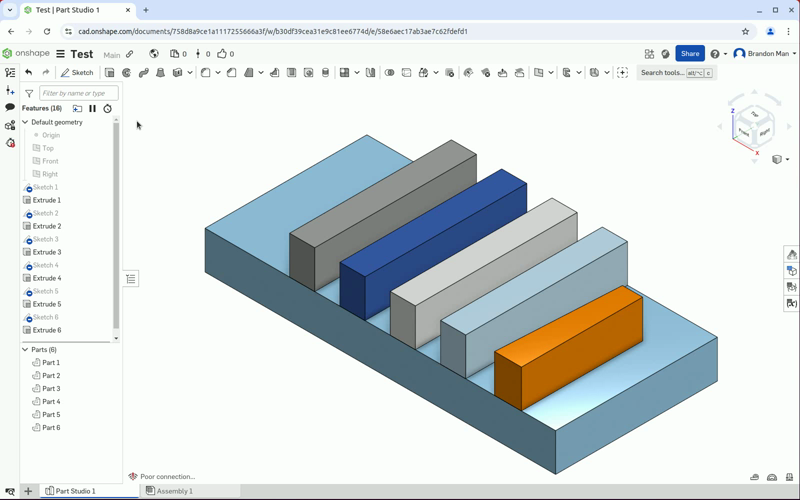
mouse_move(69, 189)
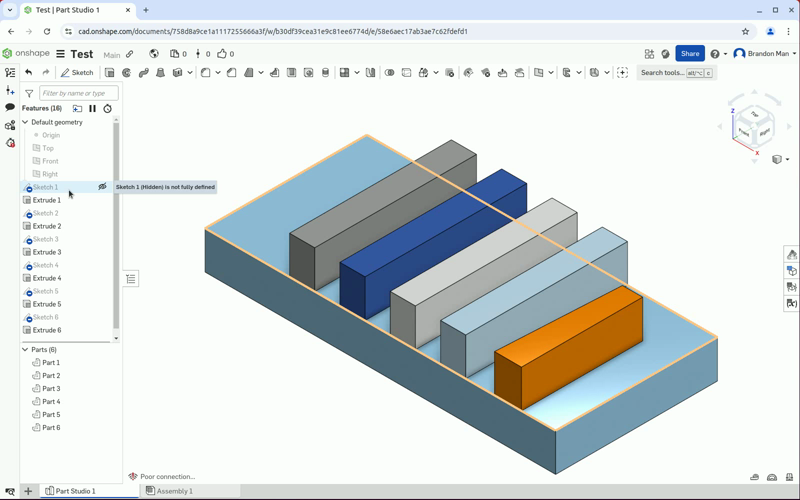
click(69, 189)